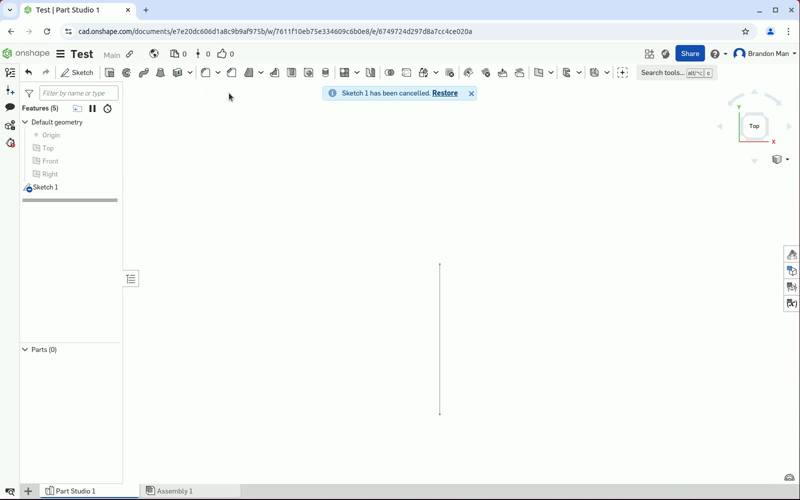
key(shift+h)
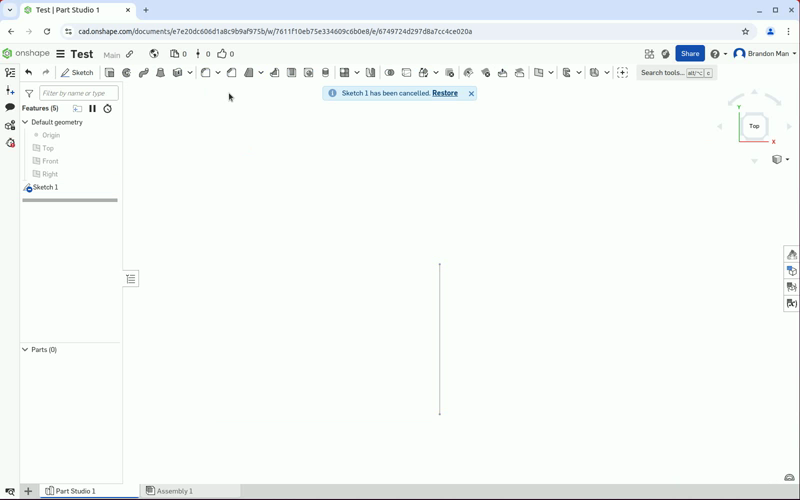
key(shift+s)
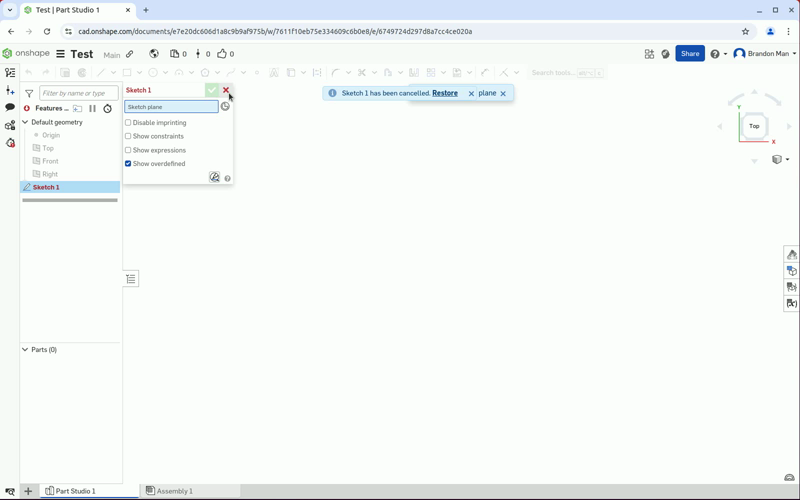
mouse_move(73, 150)
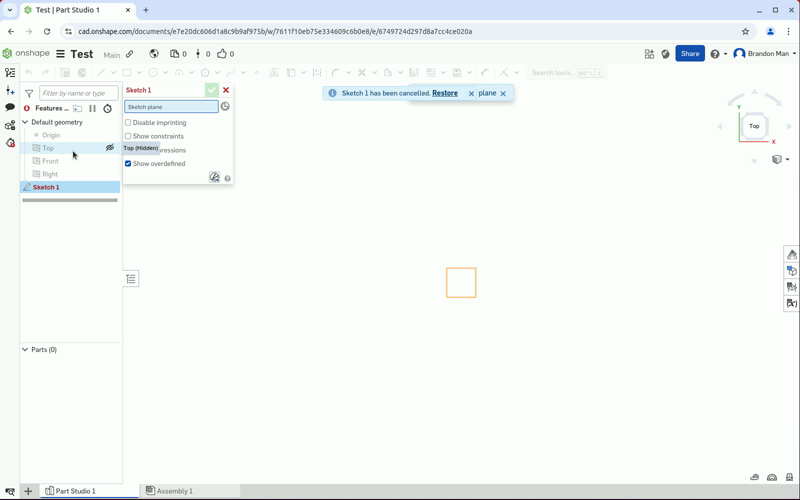
click(73, 150)
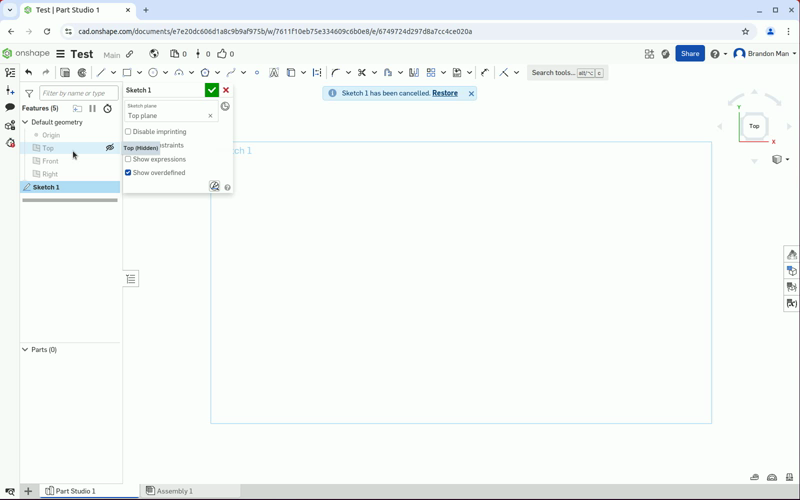
mouse_move(73, 352)
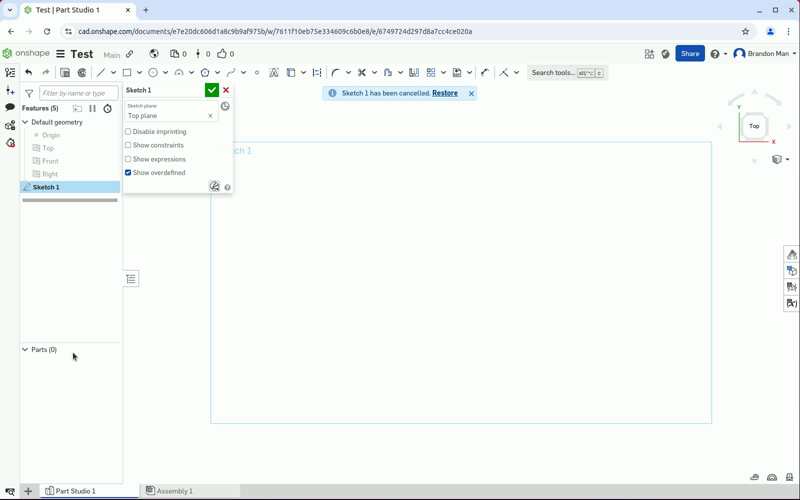
key(y)
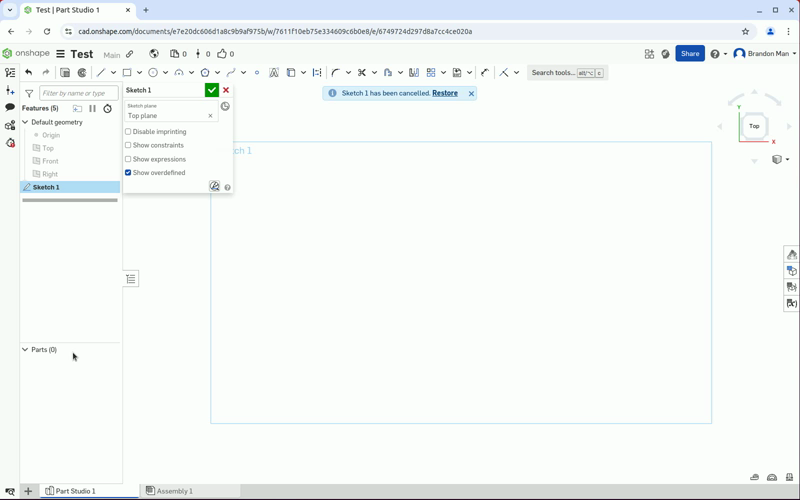
key(a)
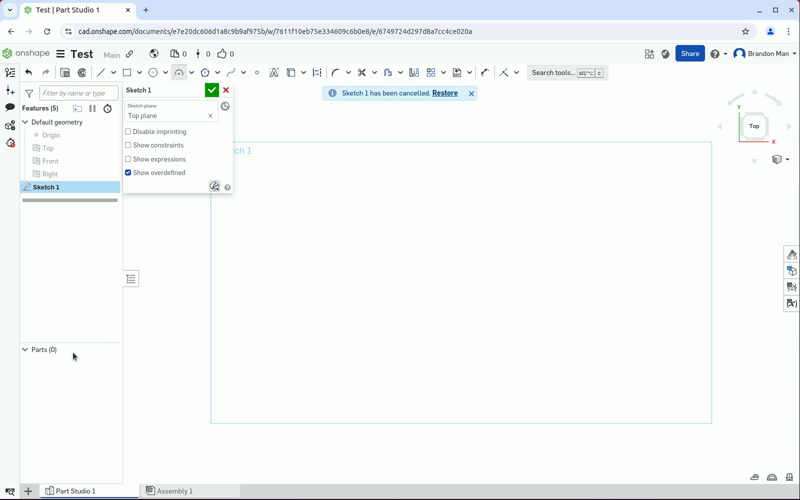
key_down(shift)
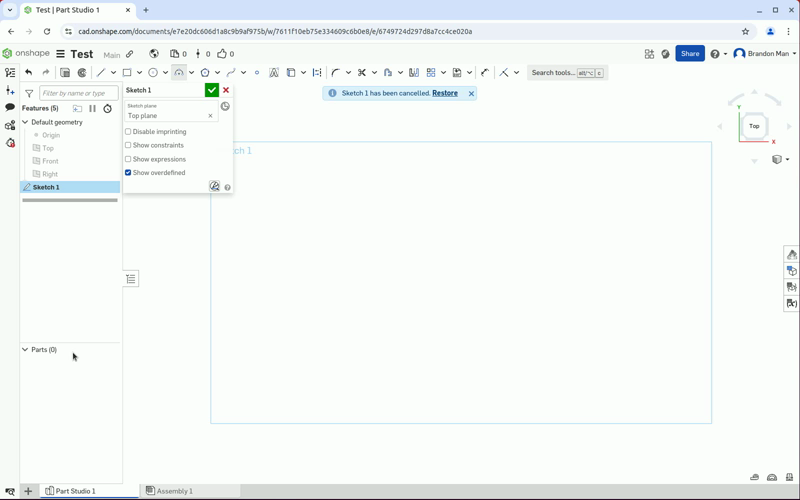
mouse_move(383, 306)
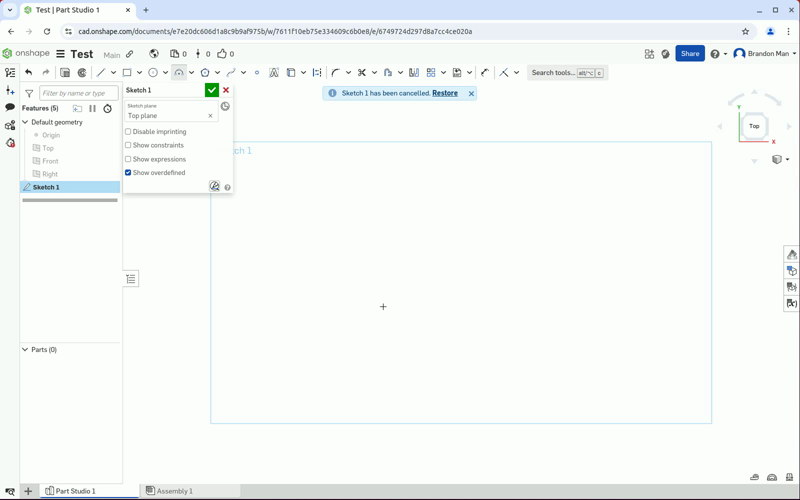
click(383, 306)
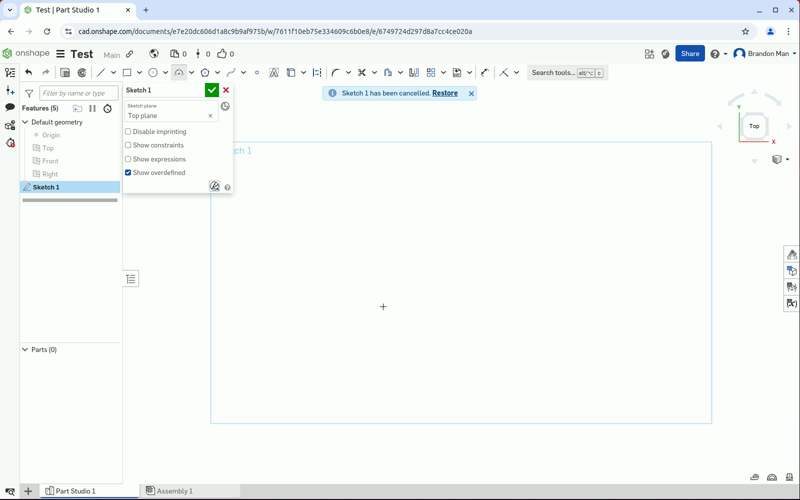
key_up(shift)
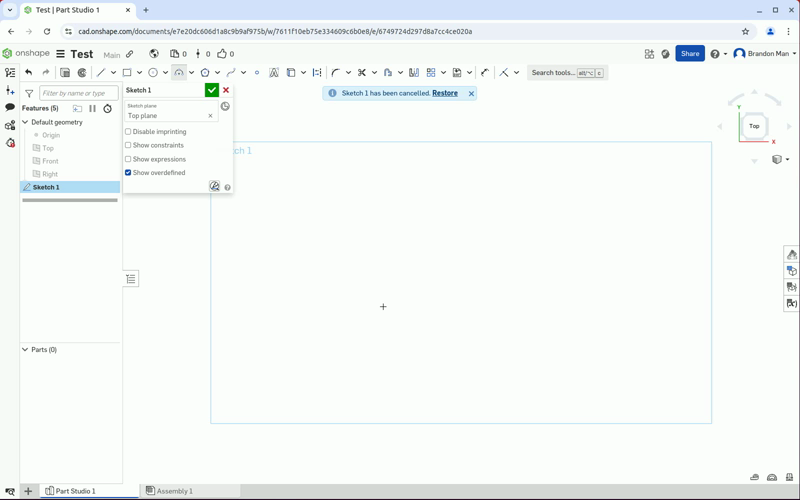
key_down(shift)
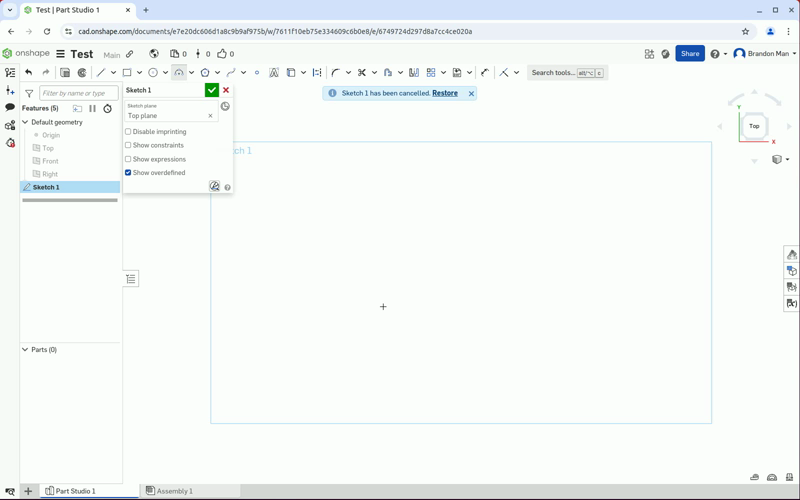
mouse_move(406, 329)
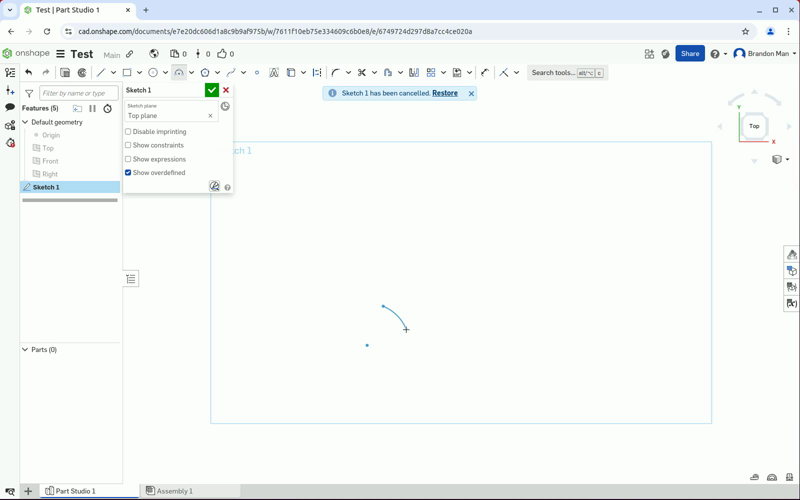
click(406, 329)
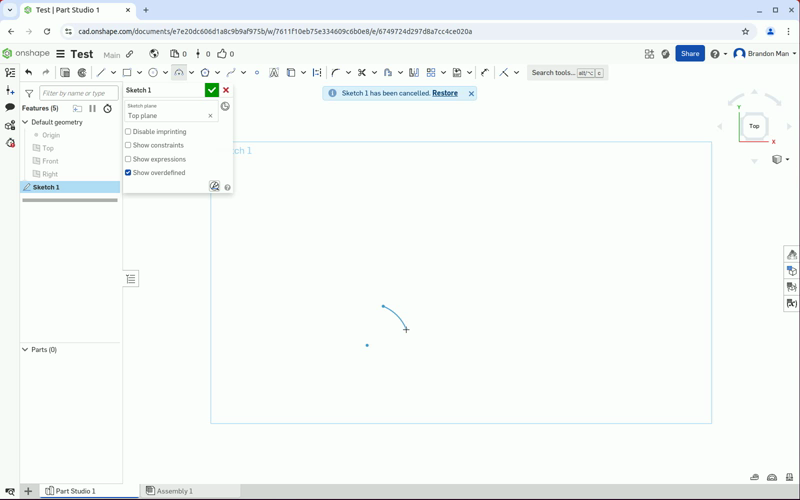
mouse_move(389, 322)
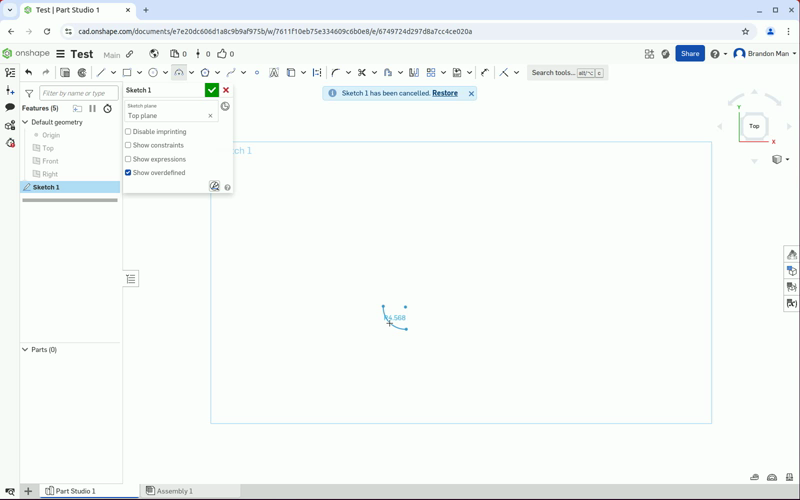
click(389, 322)
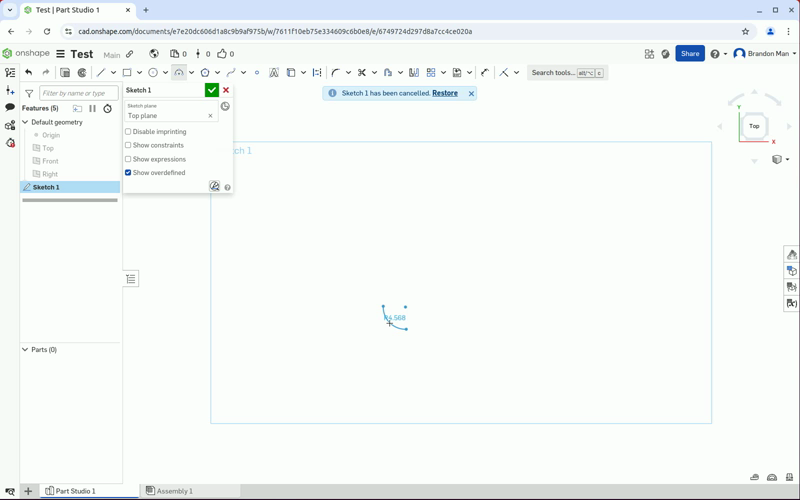
key_up(shift)
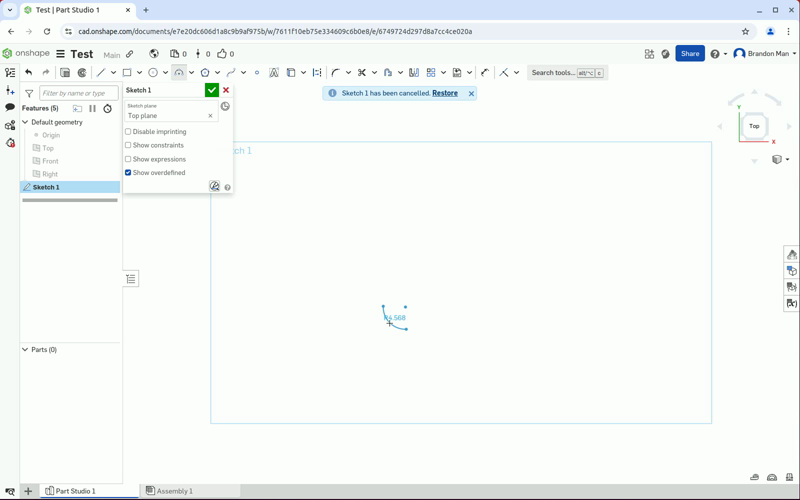
key(esc)
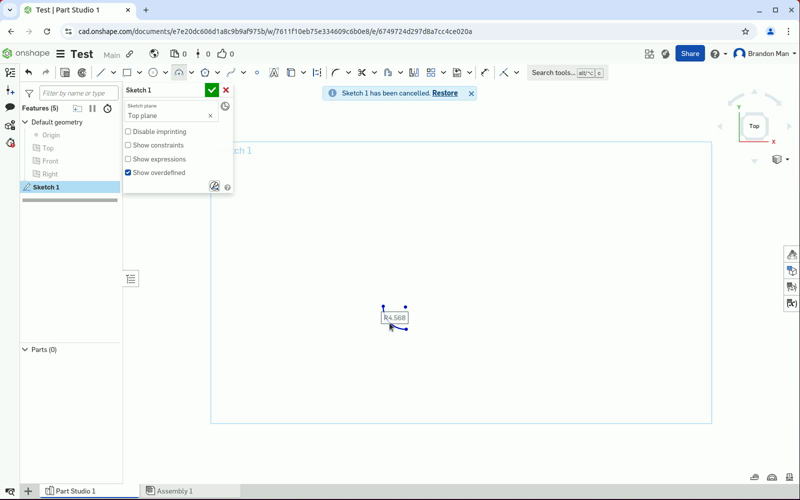
key(l)
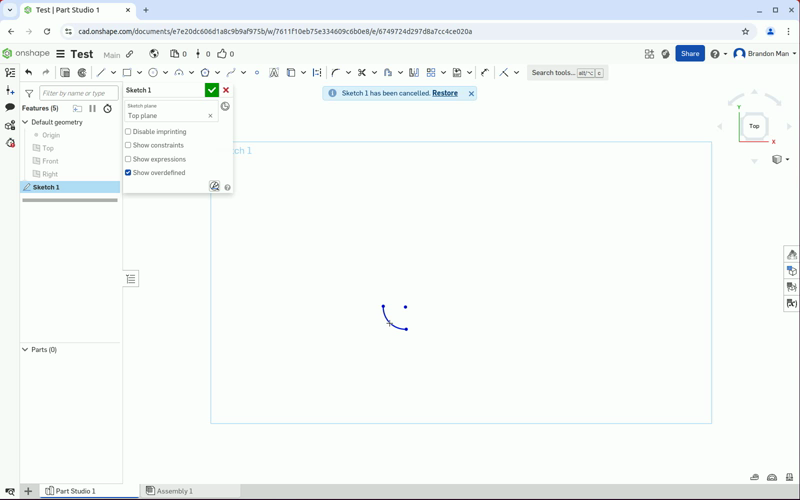
mouse_move(406, 329)
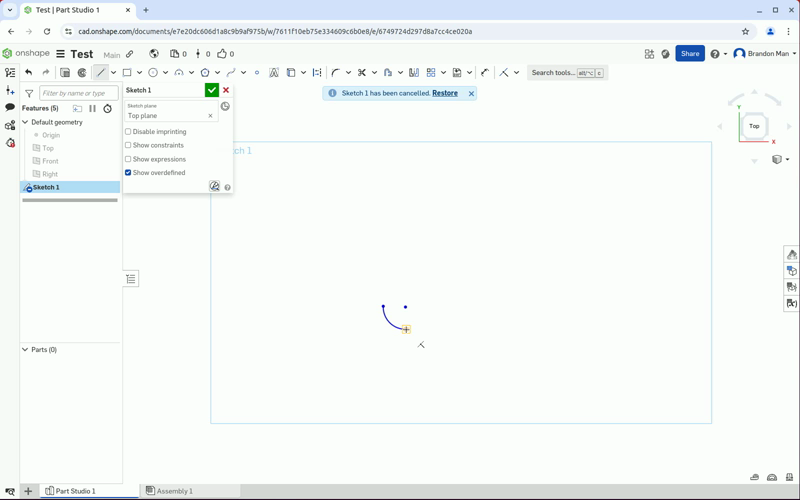
click(406, 329)
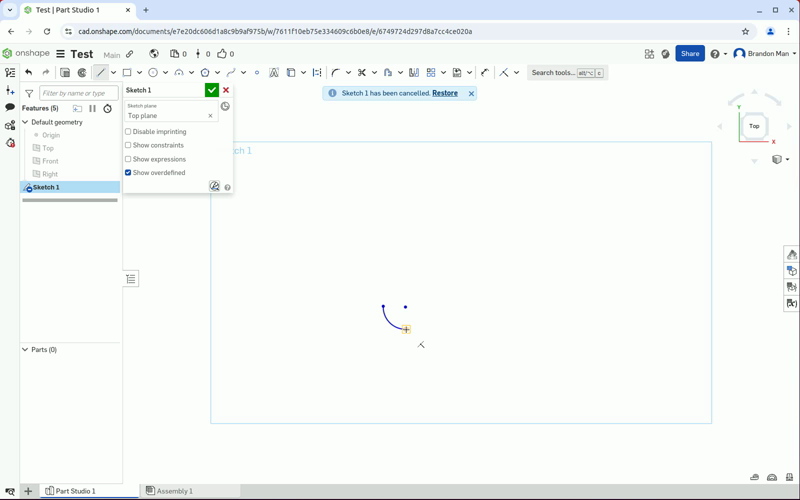
key_down(shift)
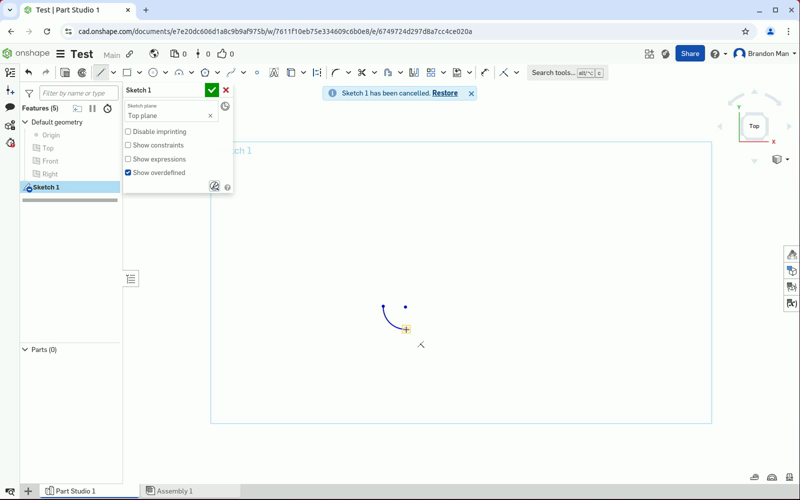
mouse_move(514, 329)
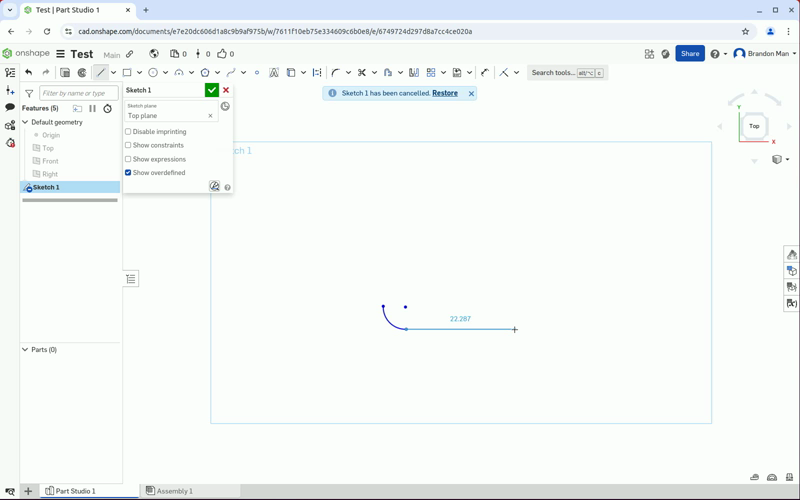
click(514, 329)
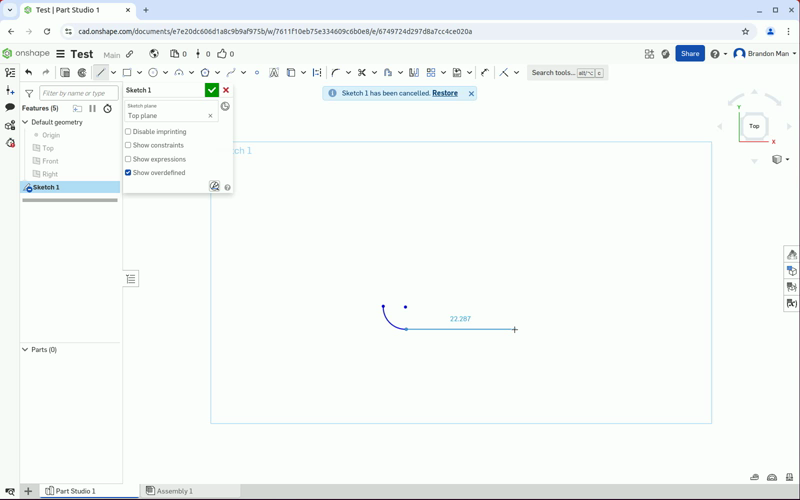
key_up(shift)
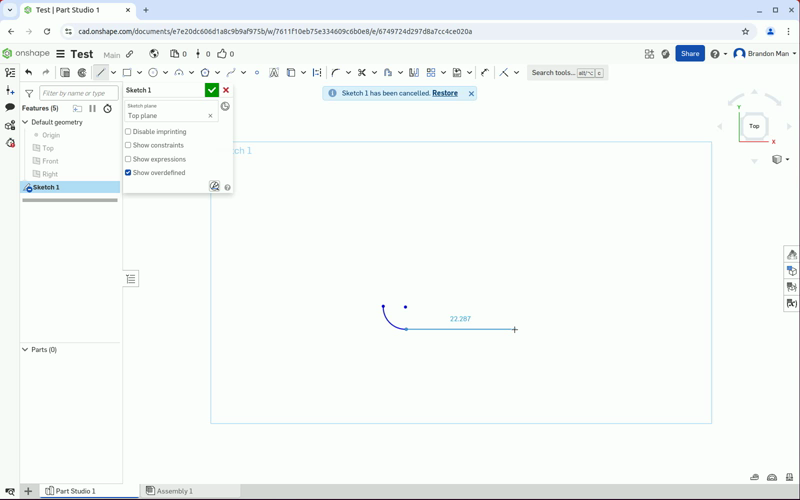
key(esc)
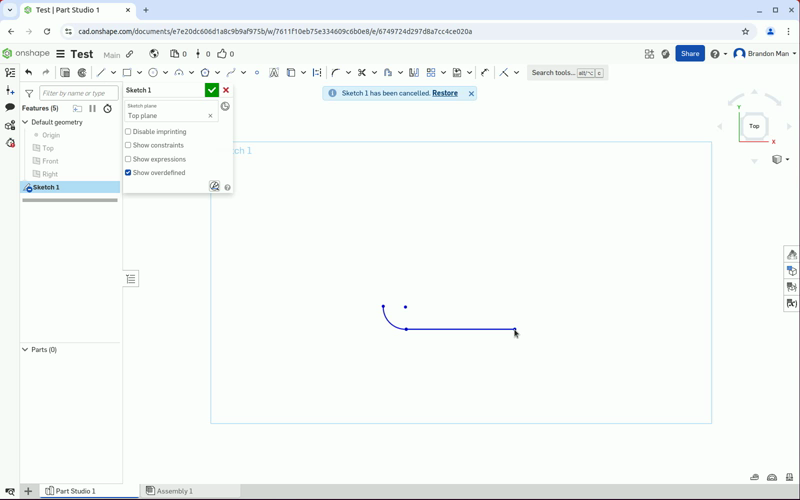
key(a)
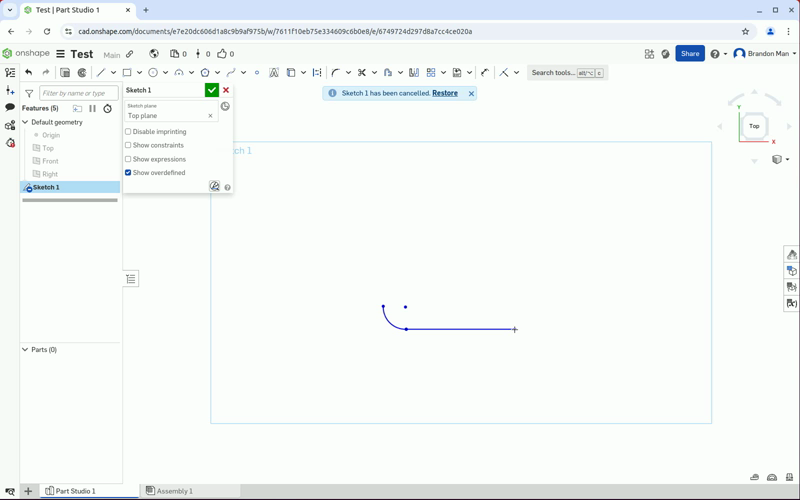
mouse_move(514, 329)
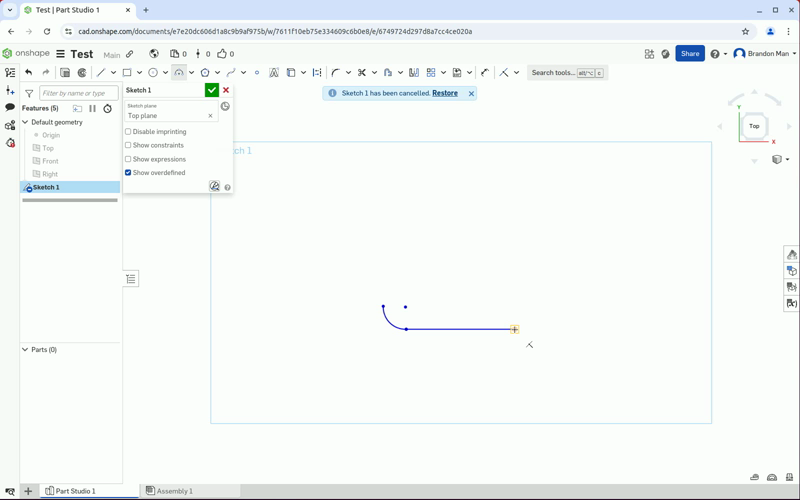
click(514, 329)
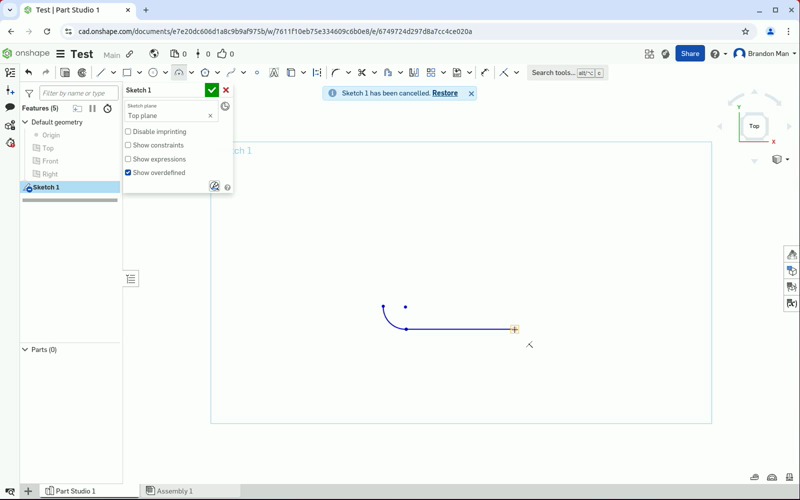
key_down(shift)
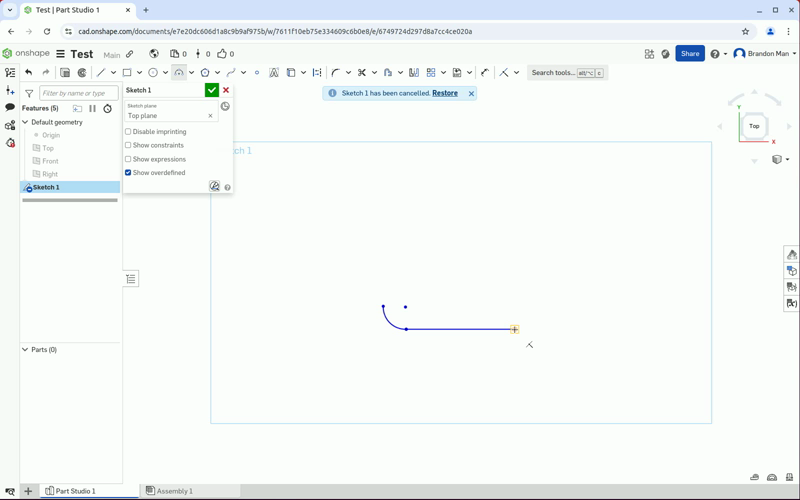
mouse_move(537, 306)
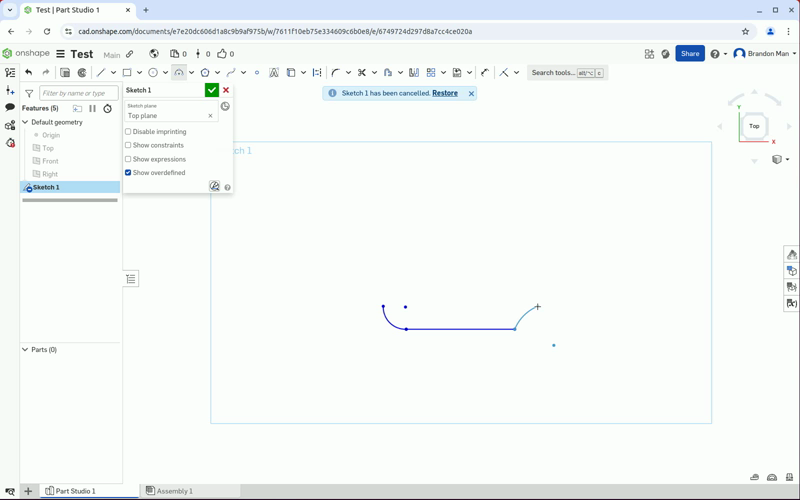
click(537, 306)
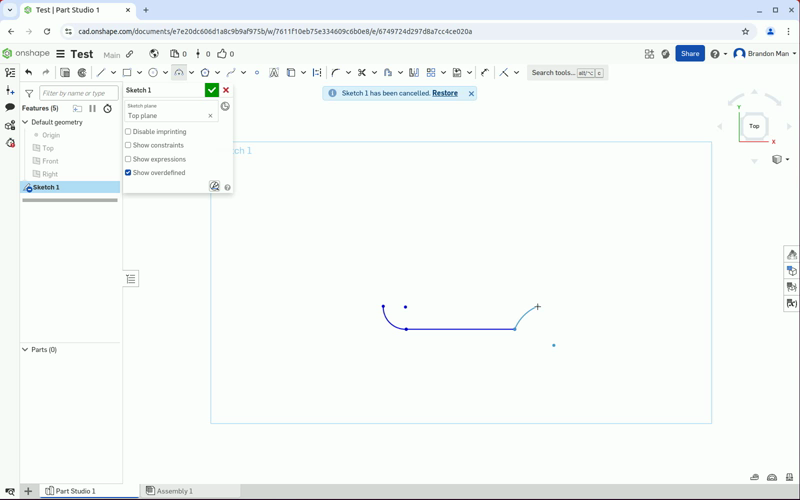
mouse_move(531, 322)
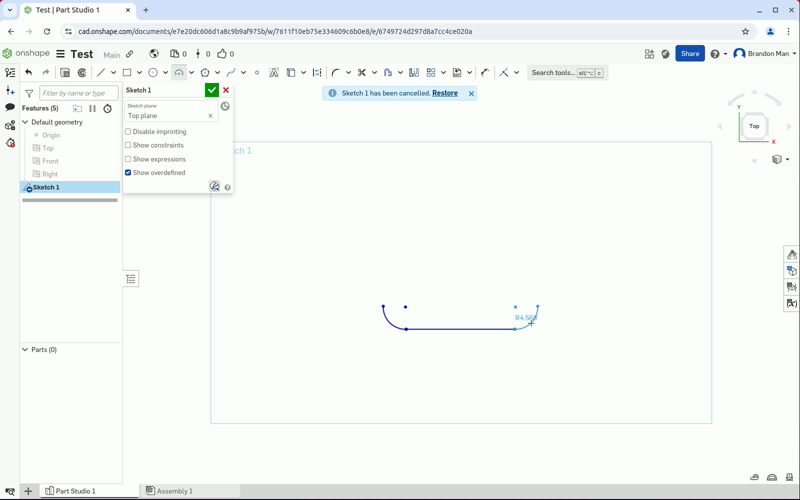
click(531, 322)
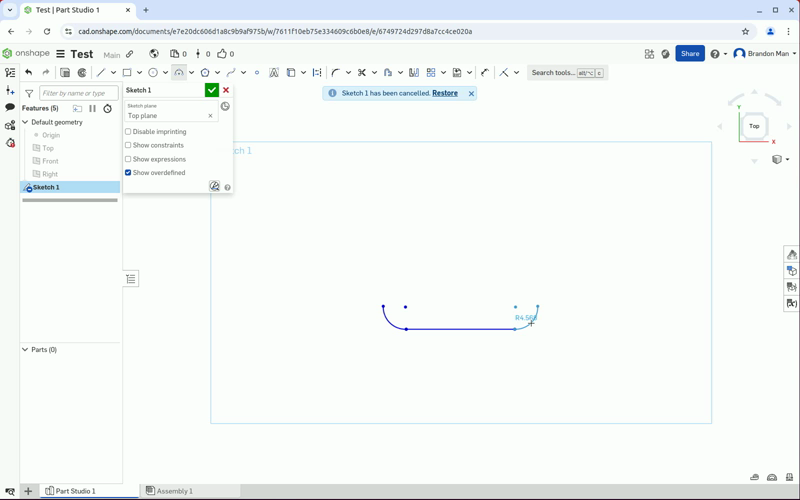
key_up(shift)
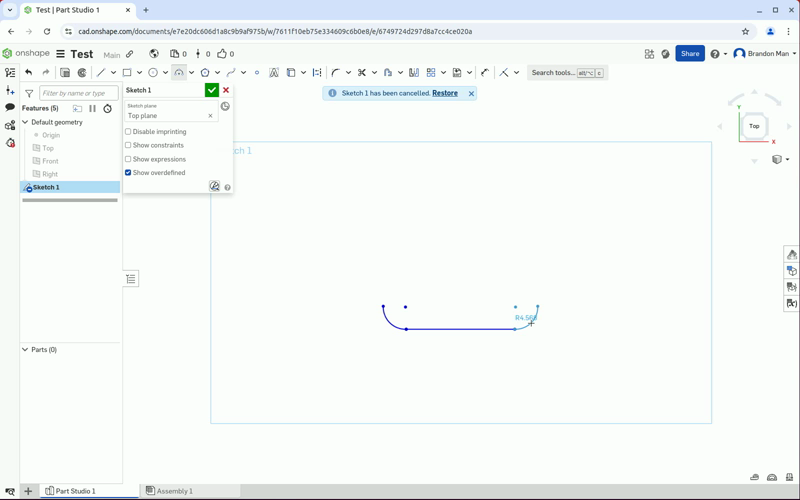
key(esc)
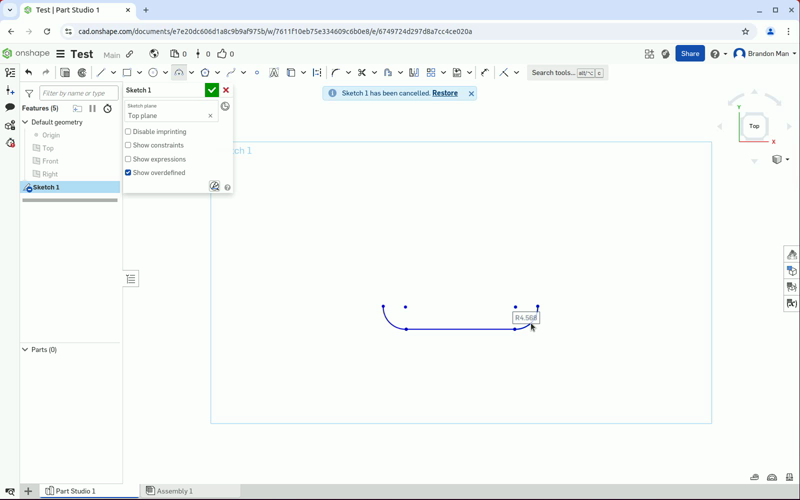
key(l)
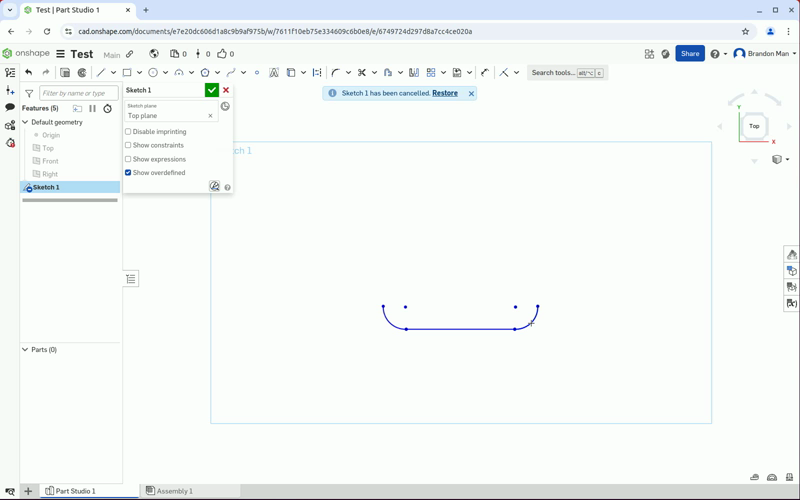
mouse_move(537, 306)
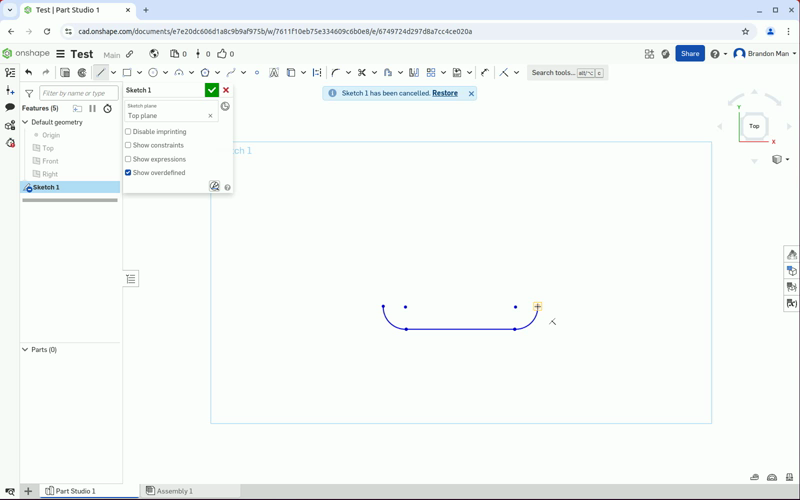
click(537, 306)
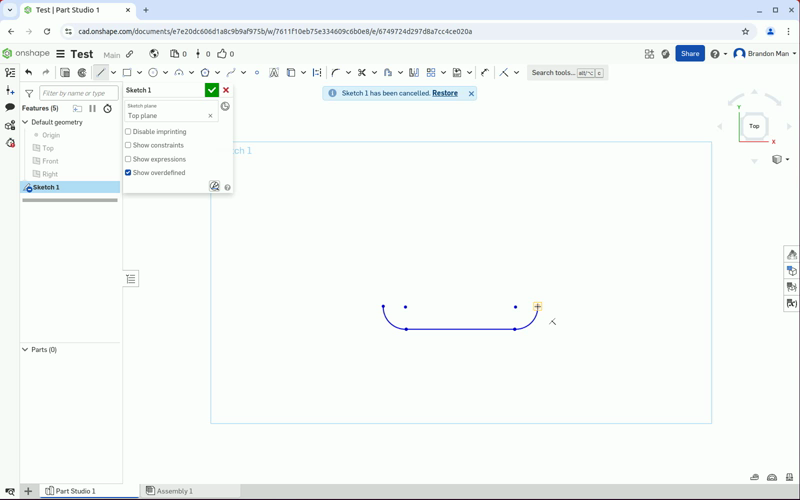
key_down(shift)
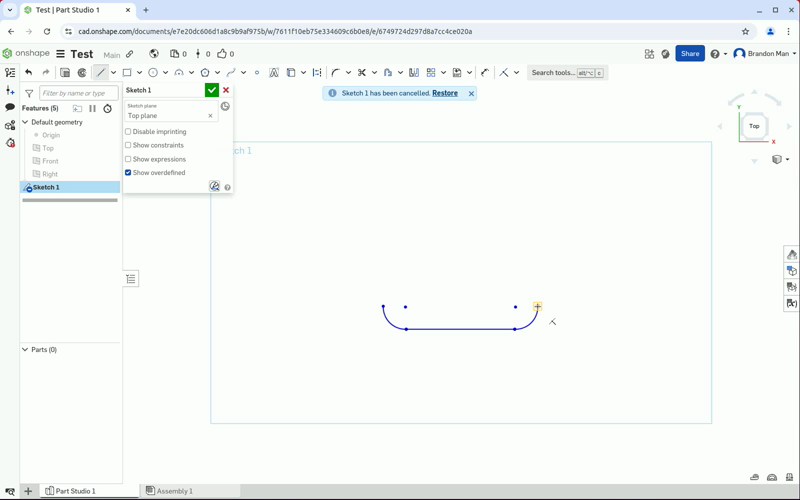
mouse_move(567, 306)
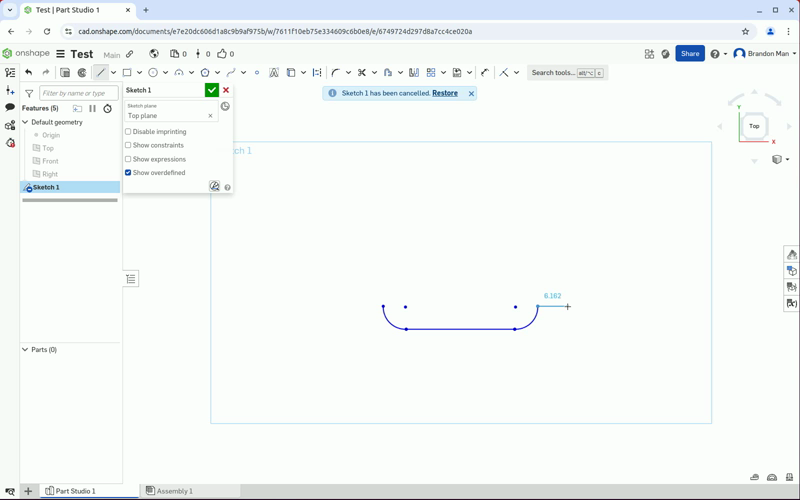
mouse_move(537, 283)
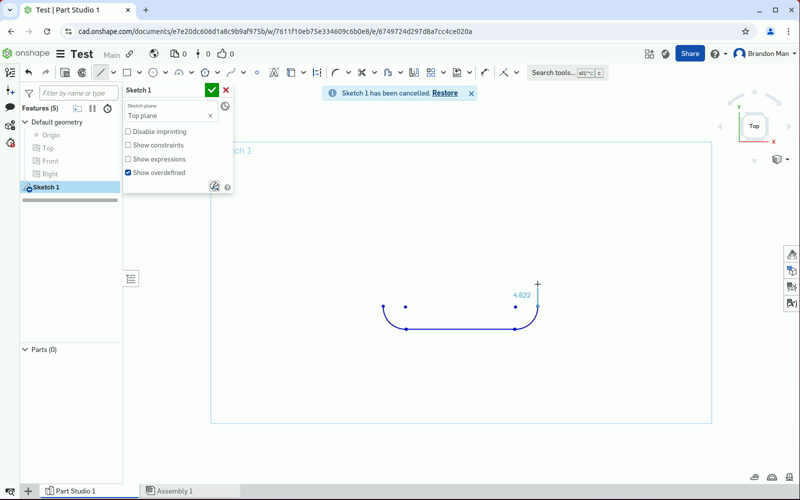
click(537, 283)
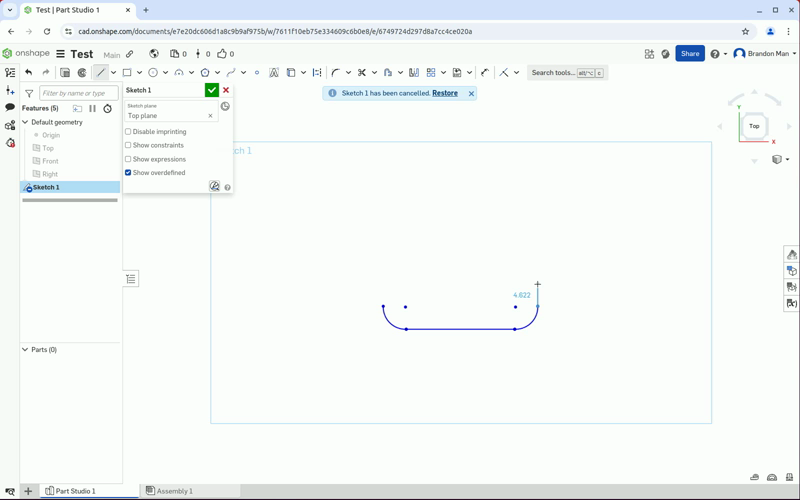
key_up(shift)
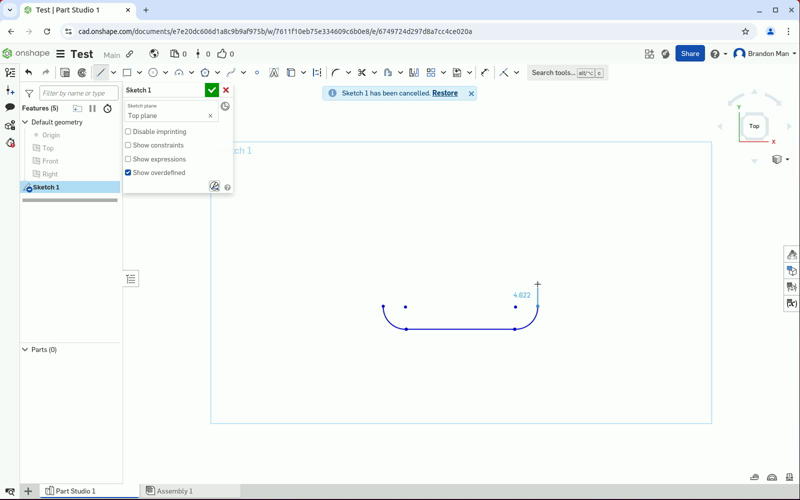
key_down(shift)
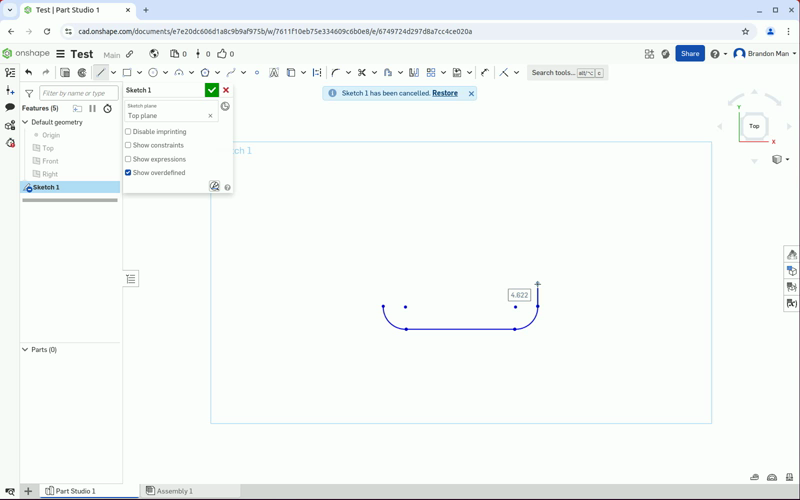
mouse_move(567, 283)
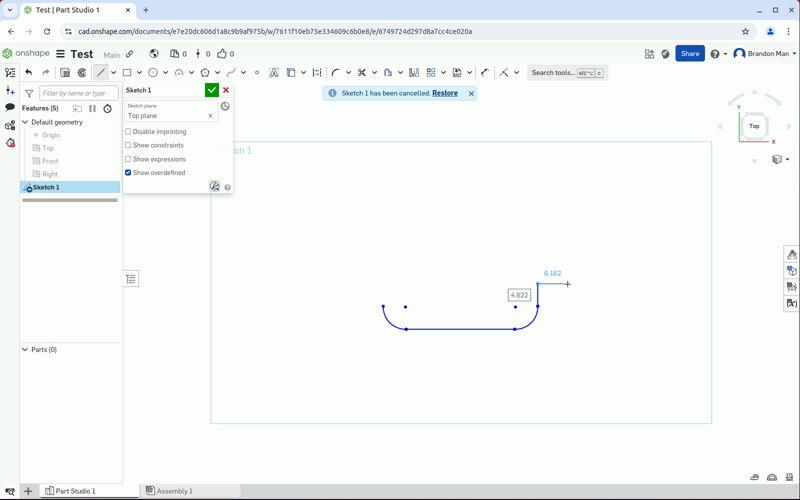
mouse_move(497, 283)
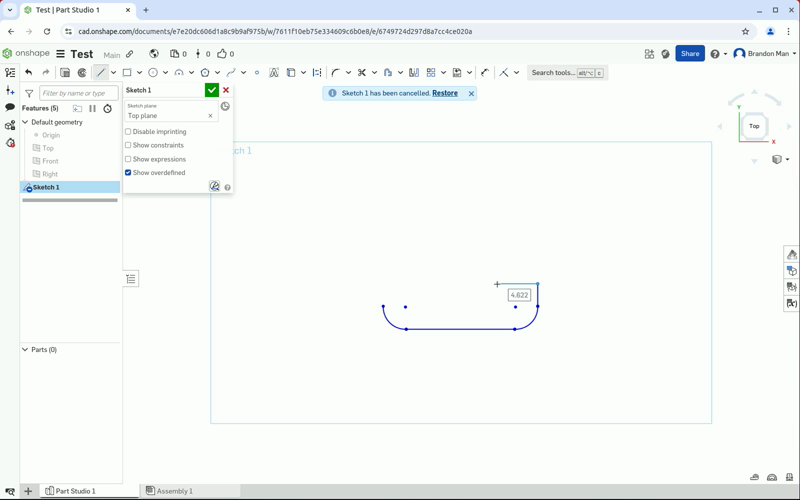
click(497, 283)
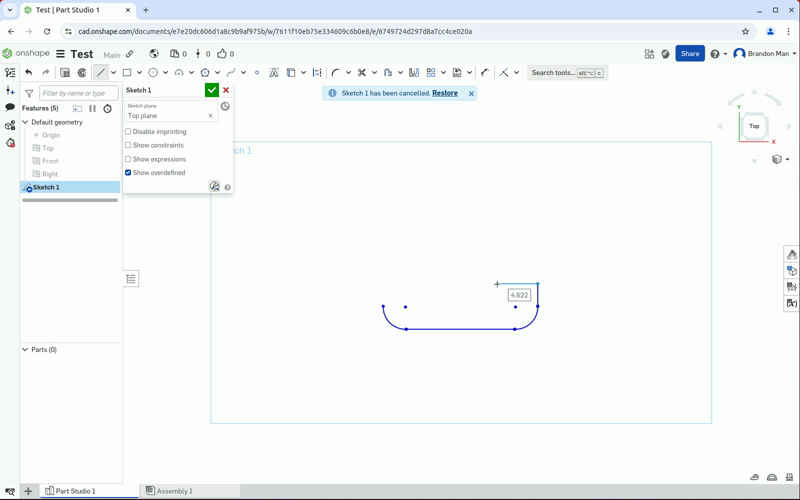
key_up(shift)
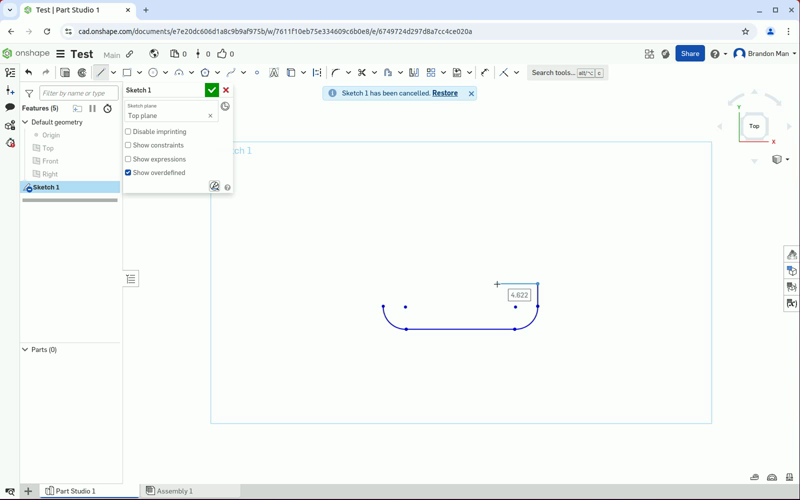
key(esc)
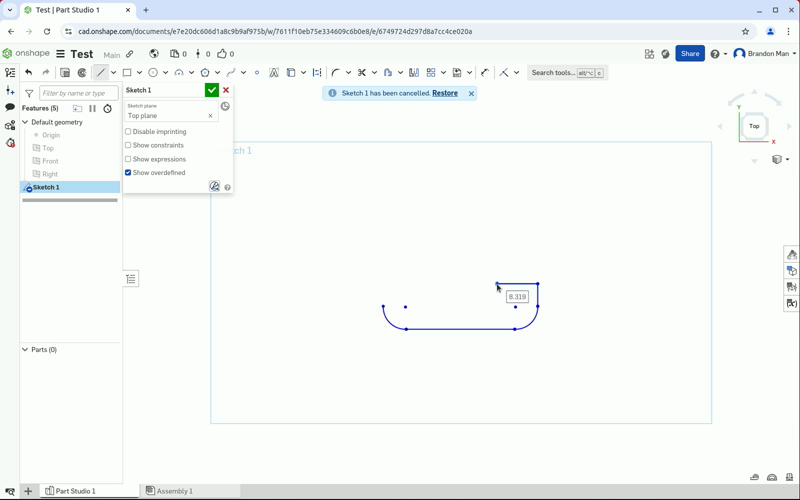
key(a)
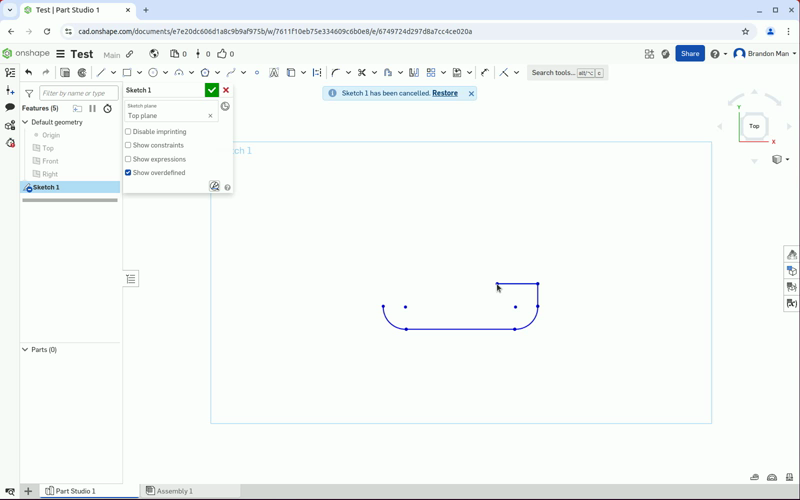
mouse_move(497, 283)
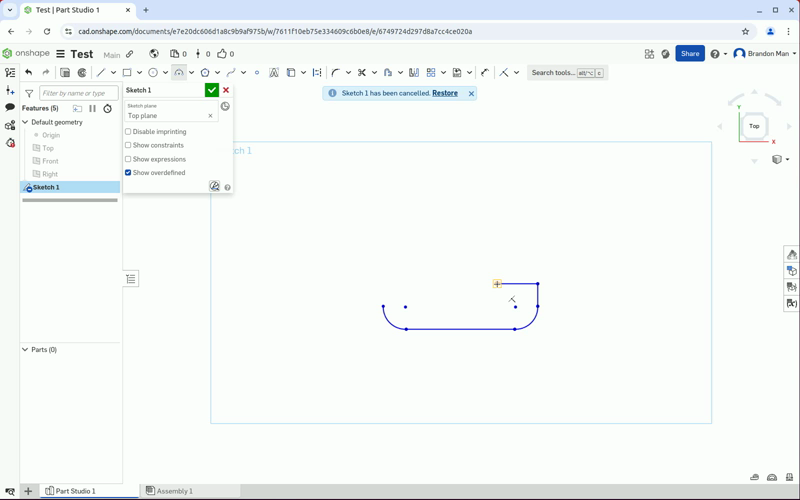
click(497, 283)
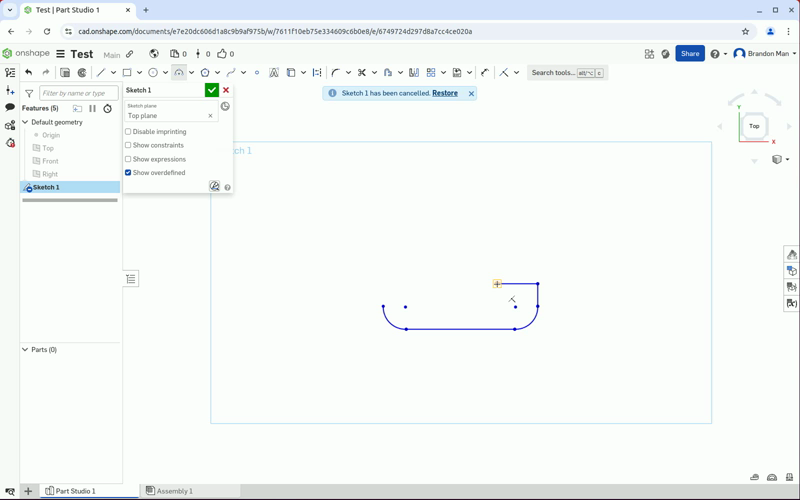
key_down(shift)
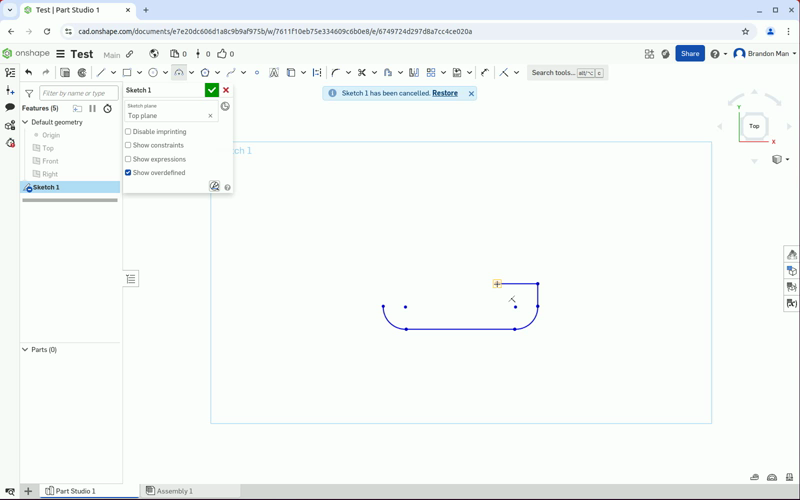
mouse_move(477, 283)
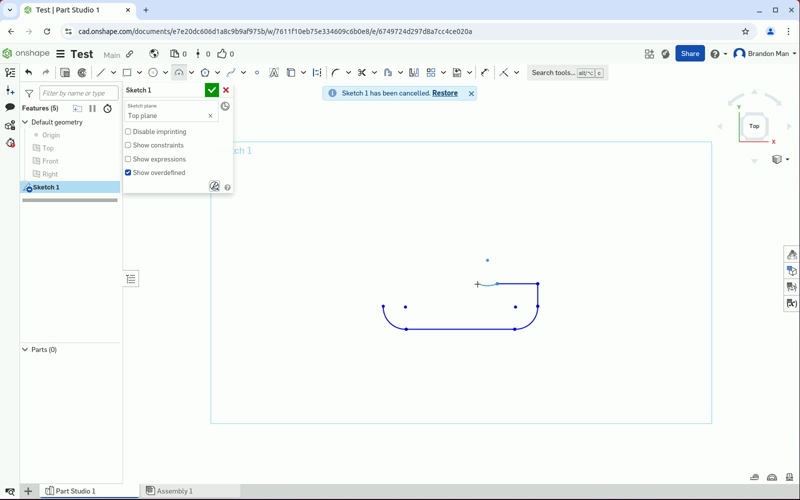
click(477, 283)
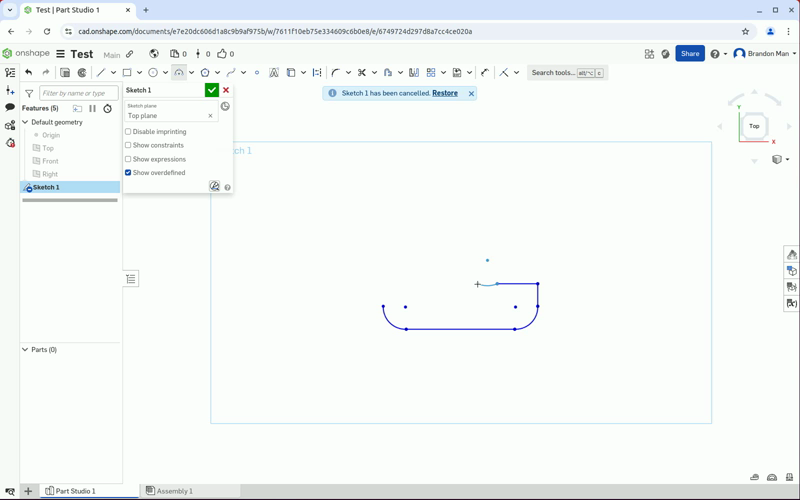
mouse_move(487, 293)
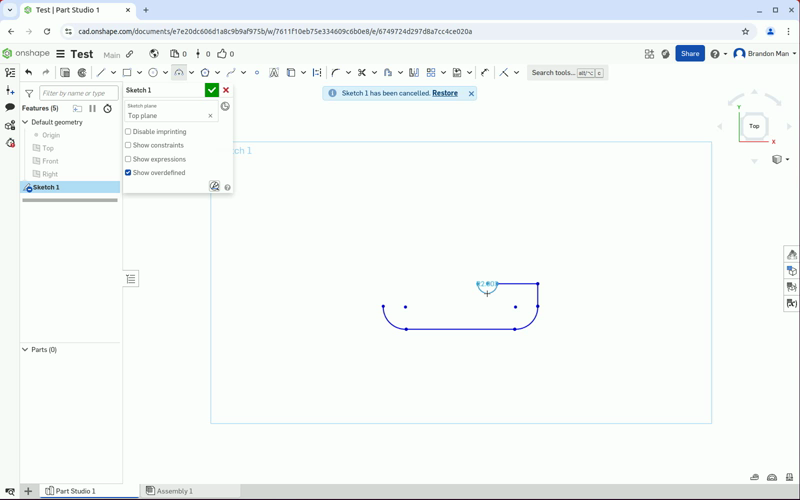
click(487, 293)
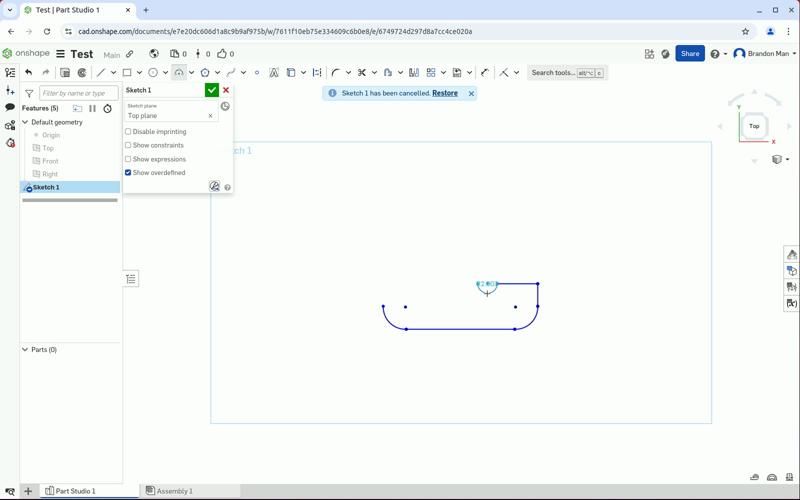
key_up(shift)
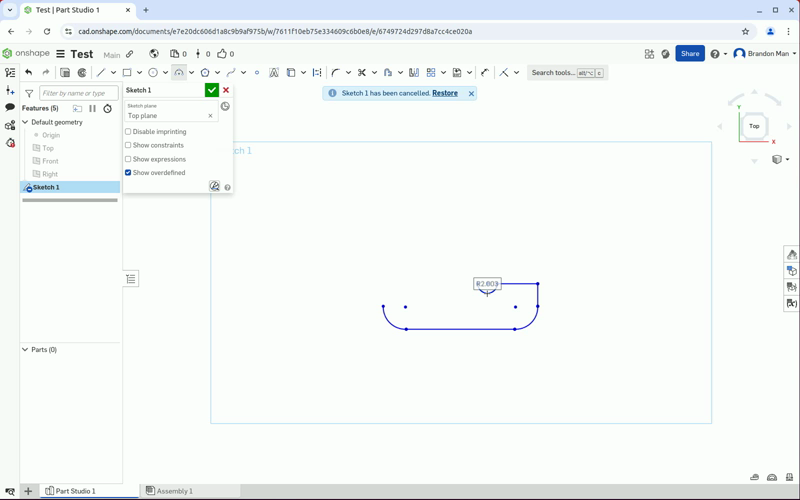
key(esc)
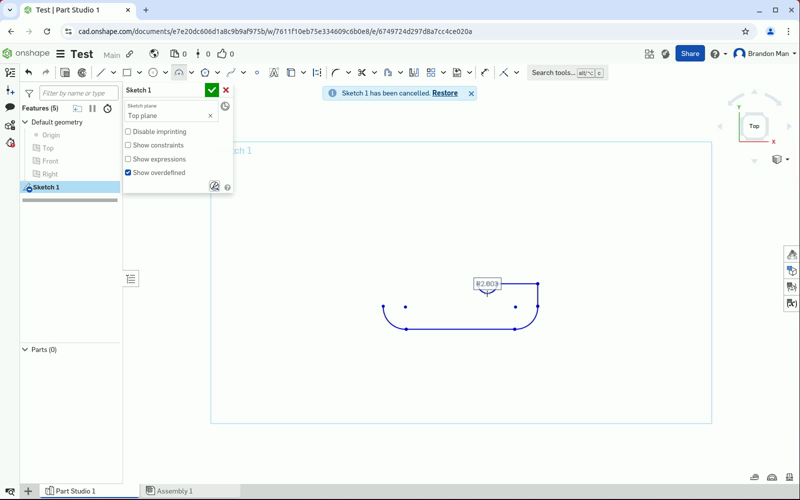
key(l)
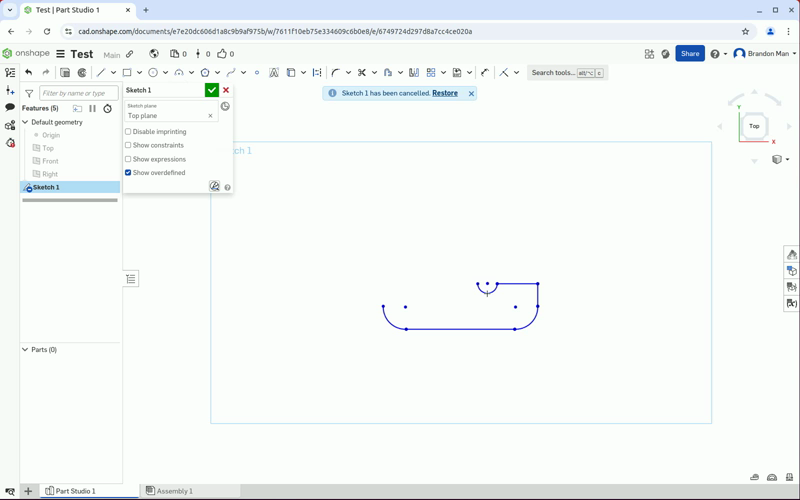
mouse_move(477, 283)
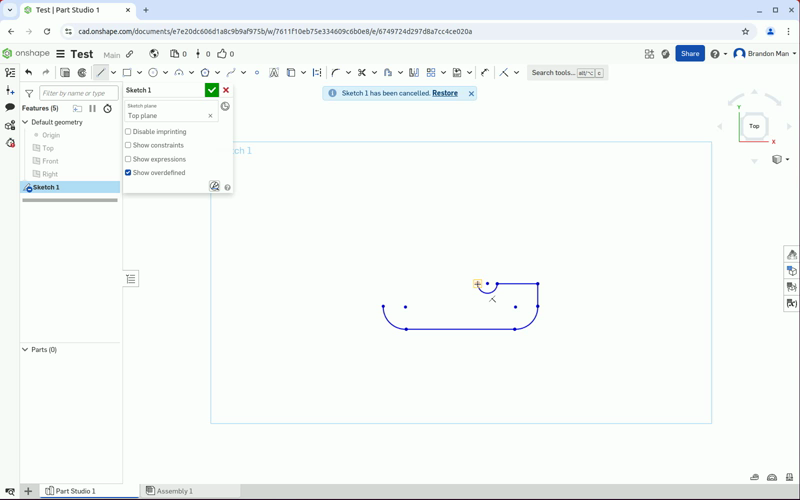
click(477, 283)
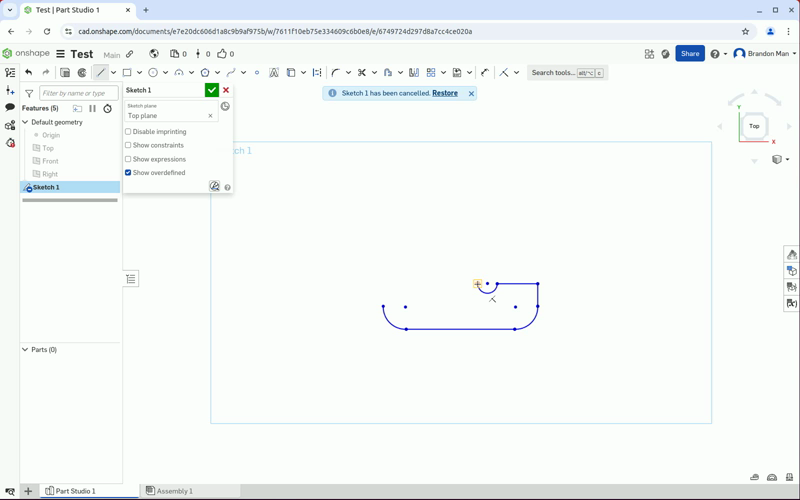
key_down(shift)
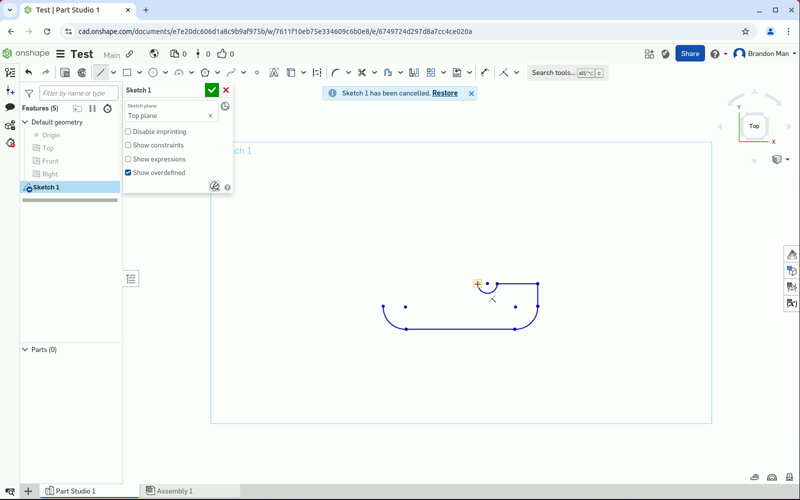
mouse_move(507, 283)
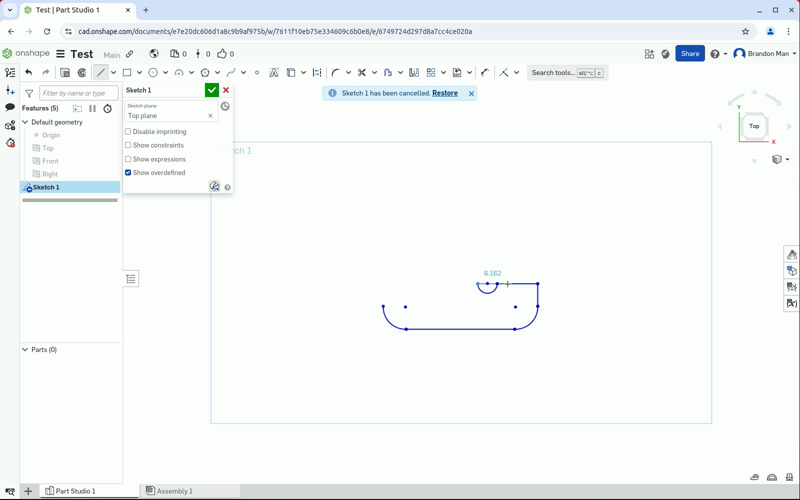
mouse_move(443, 283)
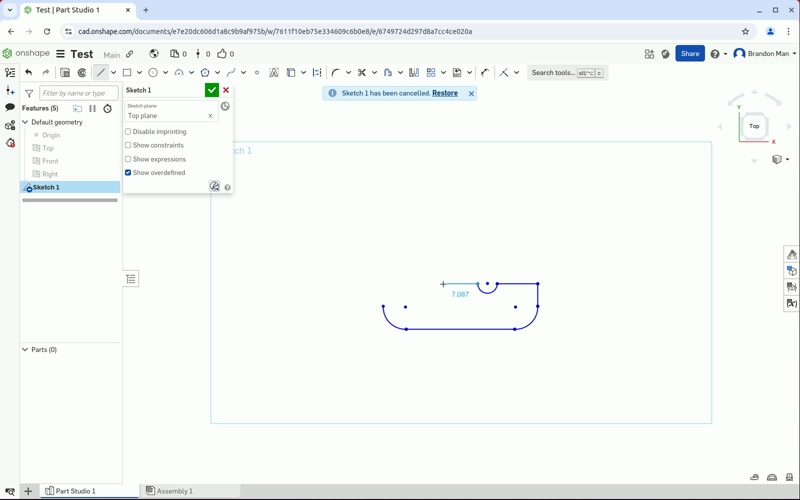
click(443, 283)
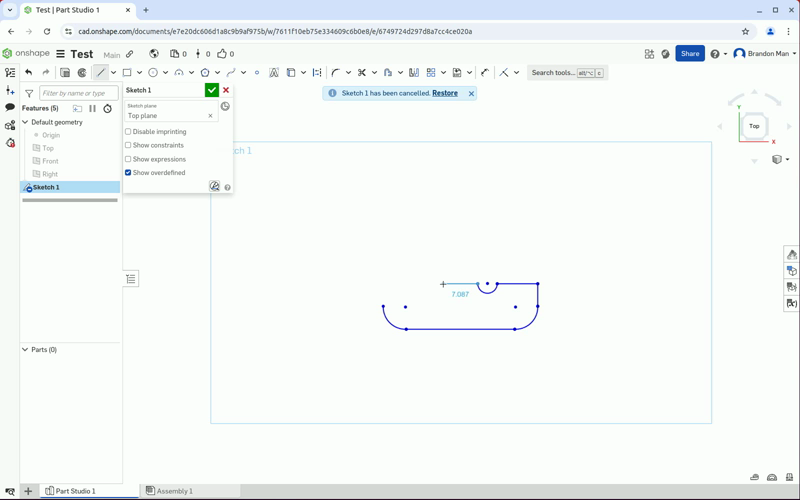
key_up(shift)
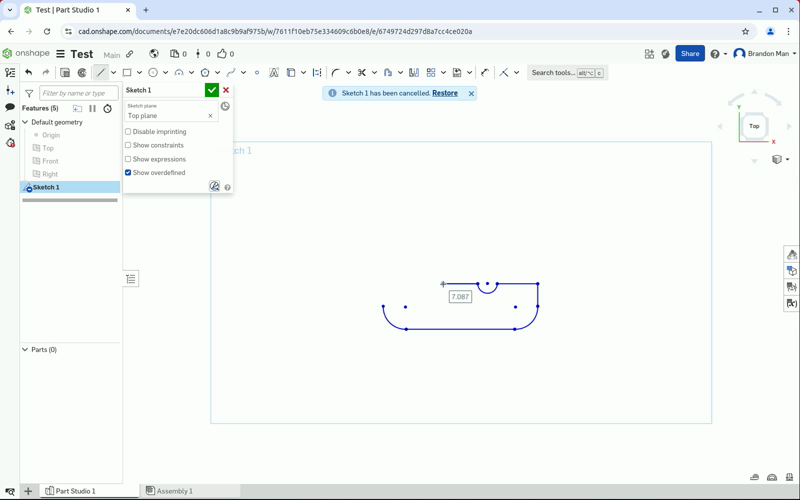
key(esc)
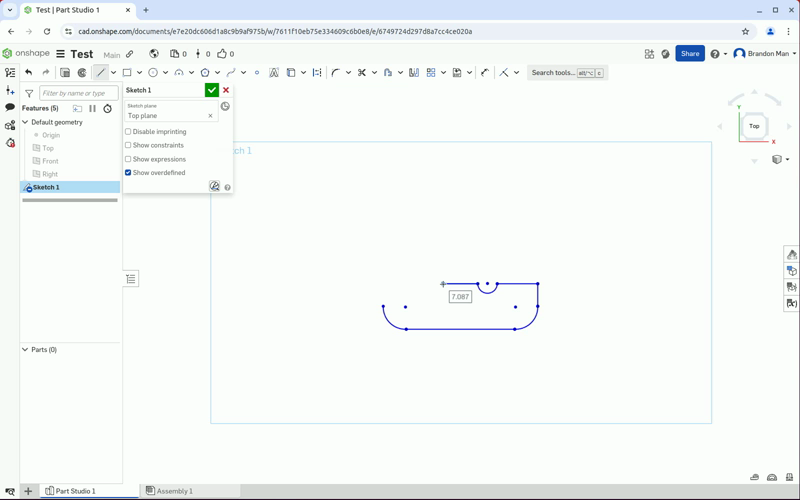
key(a)
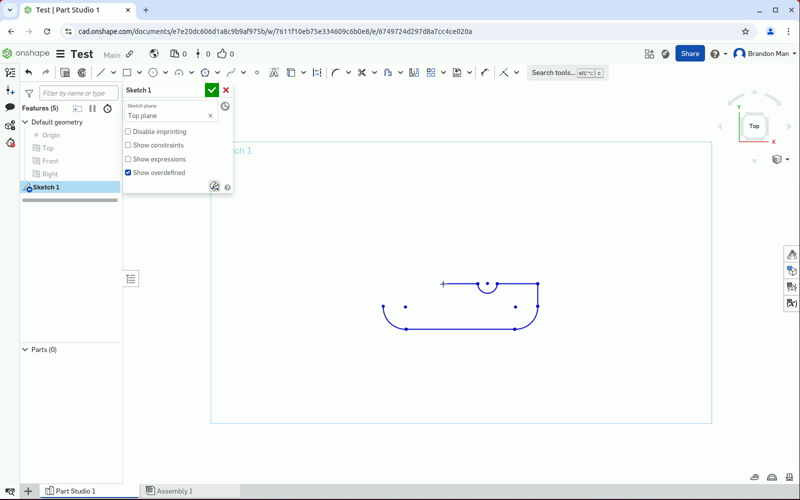
mouse_move(443, 283)
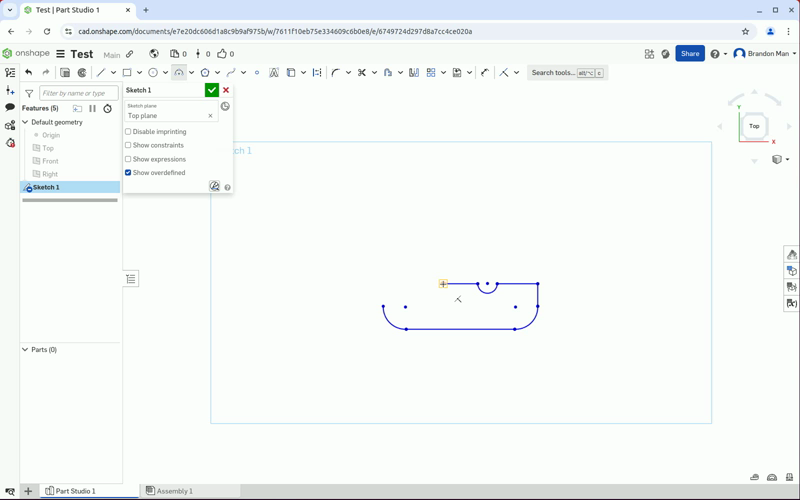
click(443, 283)
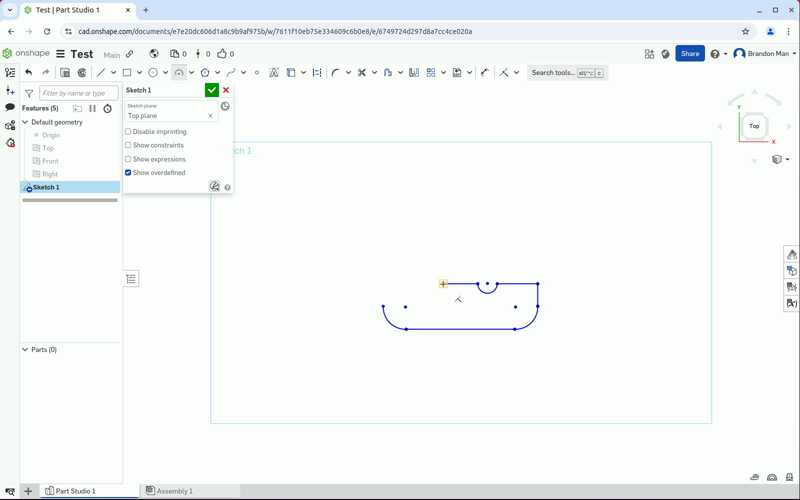
key_down(shift)
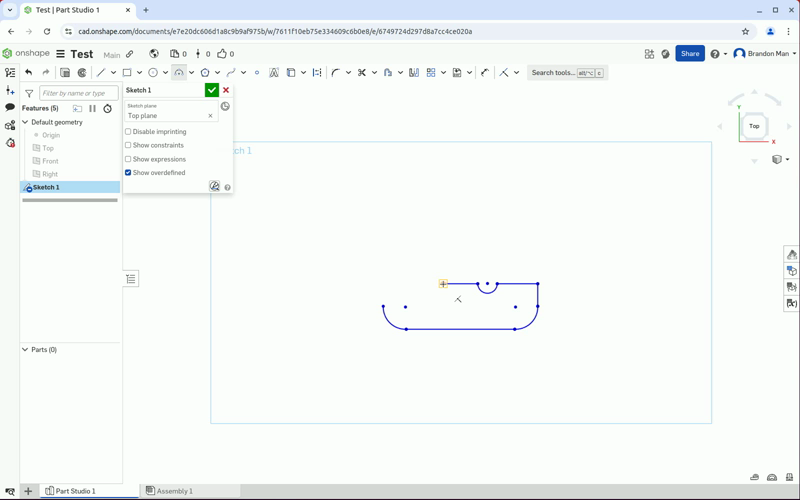
mouse_move(423, 283)
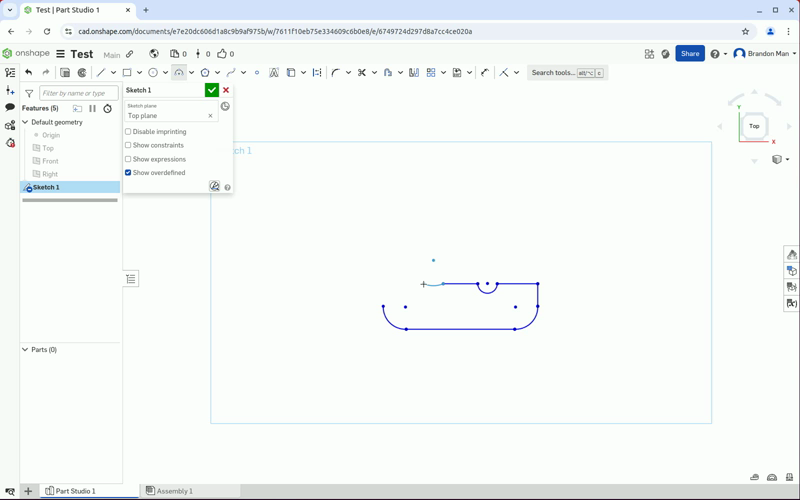
click(423, 283)
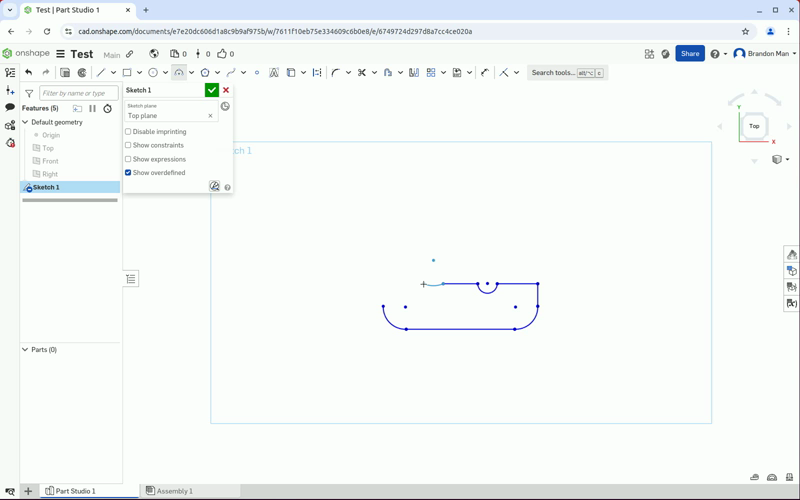
mouse_move(433, 293)
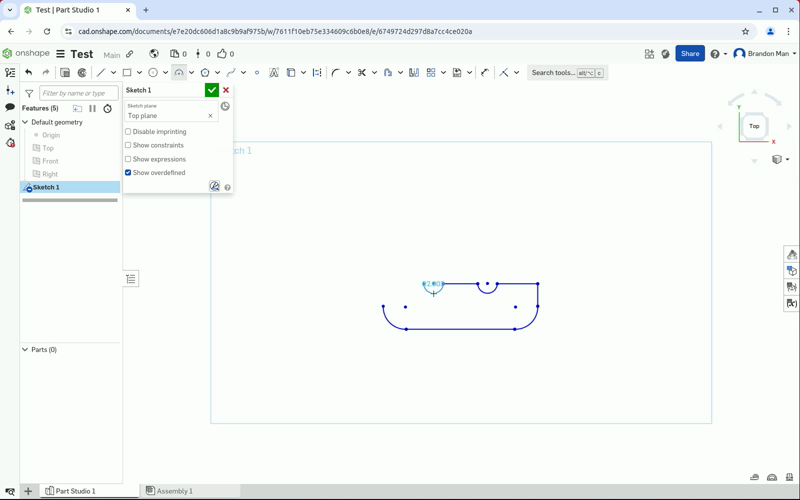
click(433, 293)
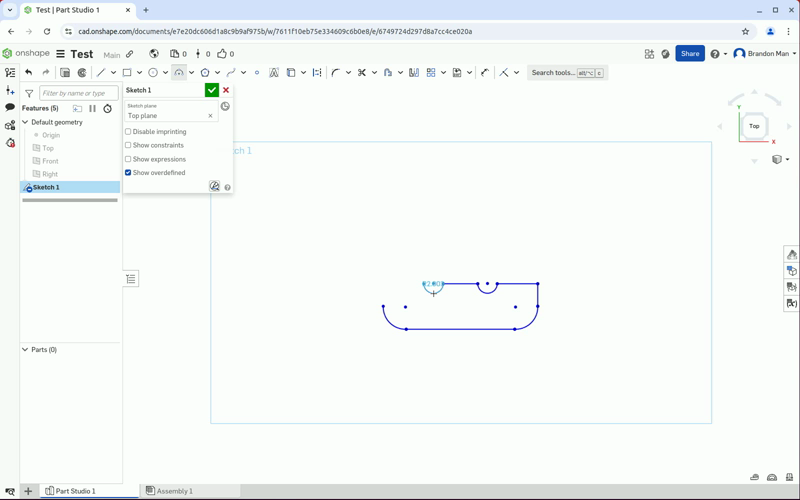
key_up(shift)
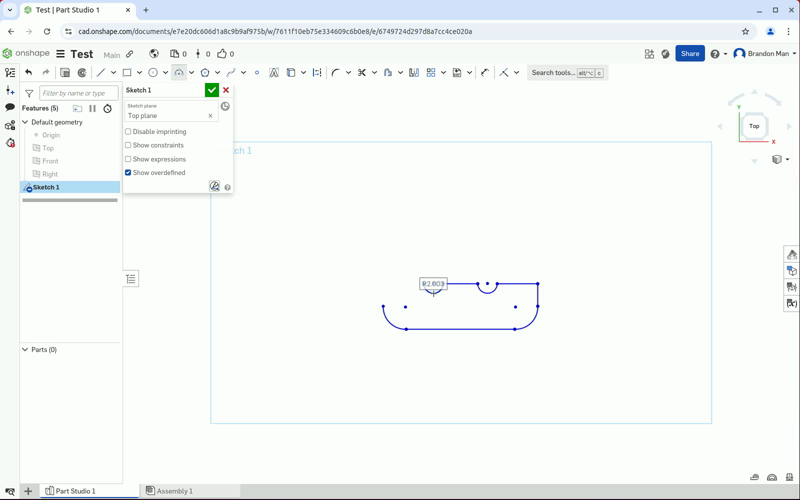
key(esc)
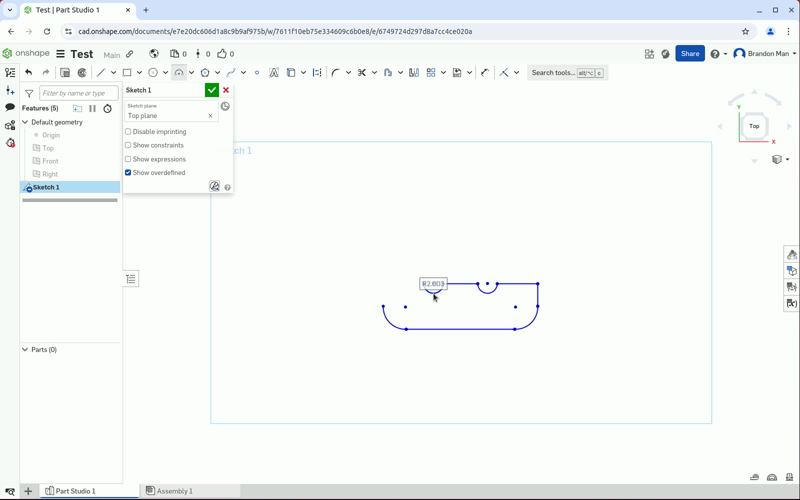
key(l)
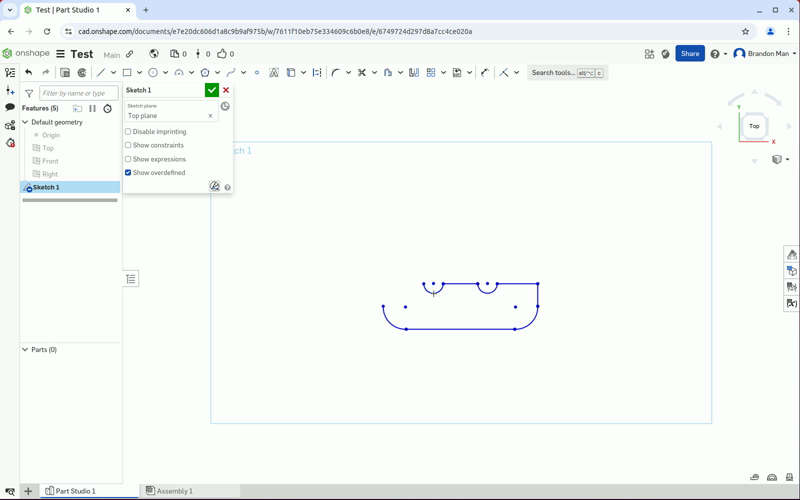
mouse_move(423, 283)
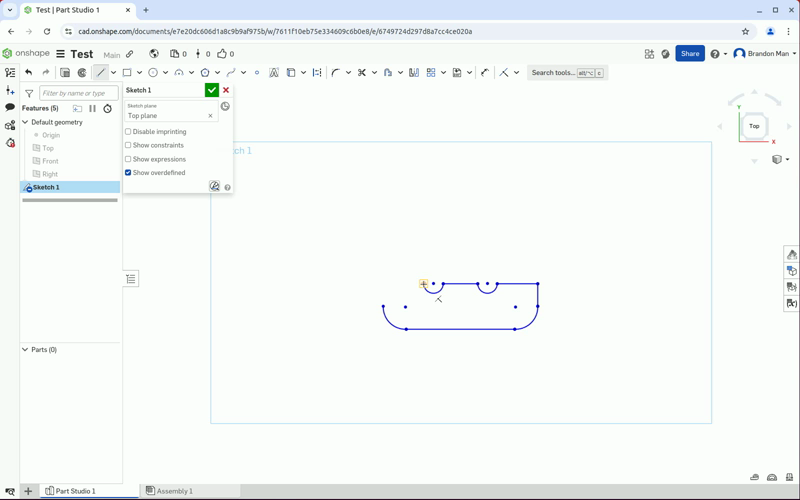
click(423, 283)
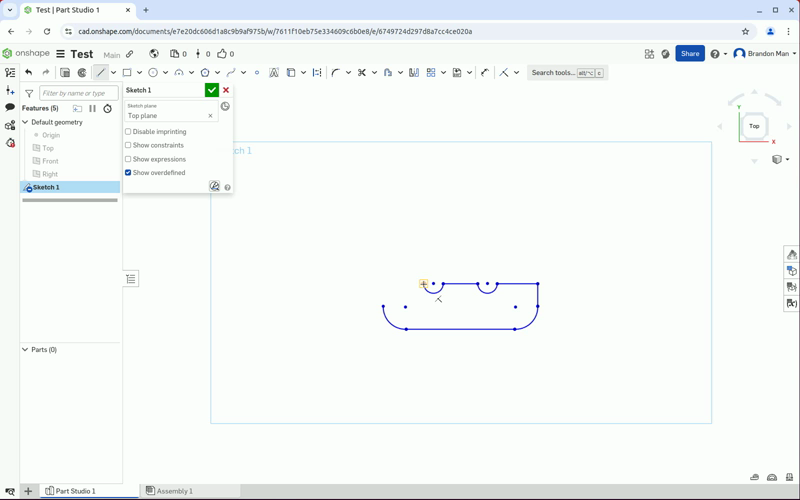
key_down(shift)
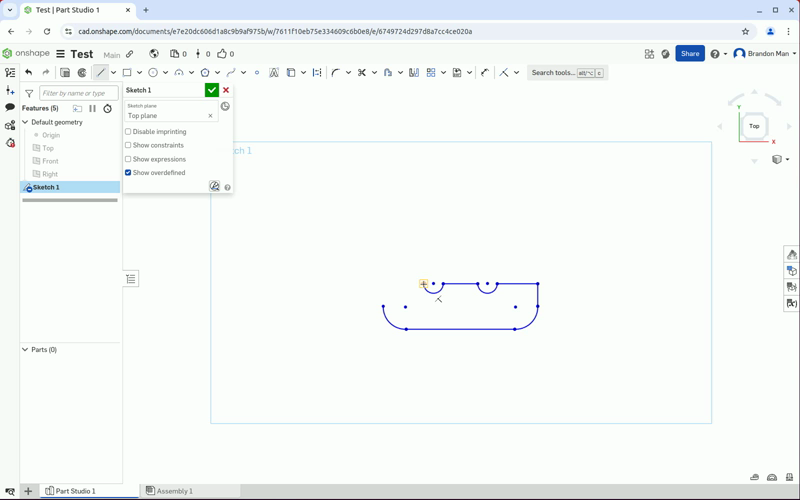
mouse_move(453, 283)
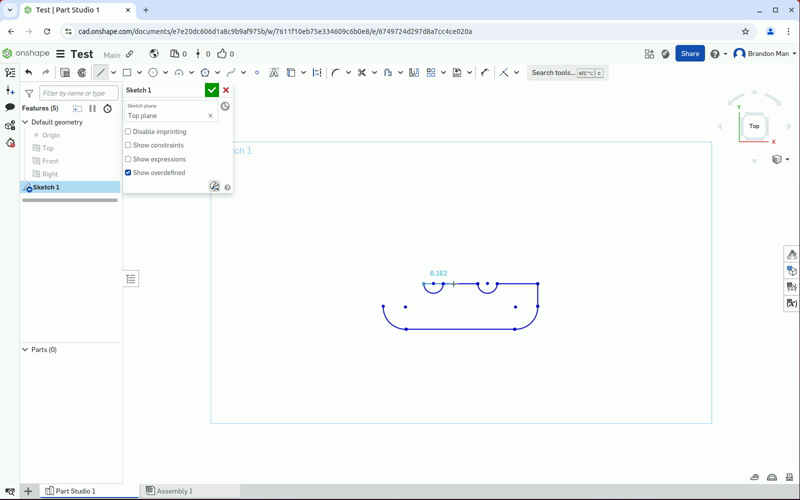
mouse_move(383, 283)
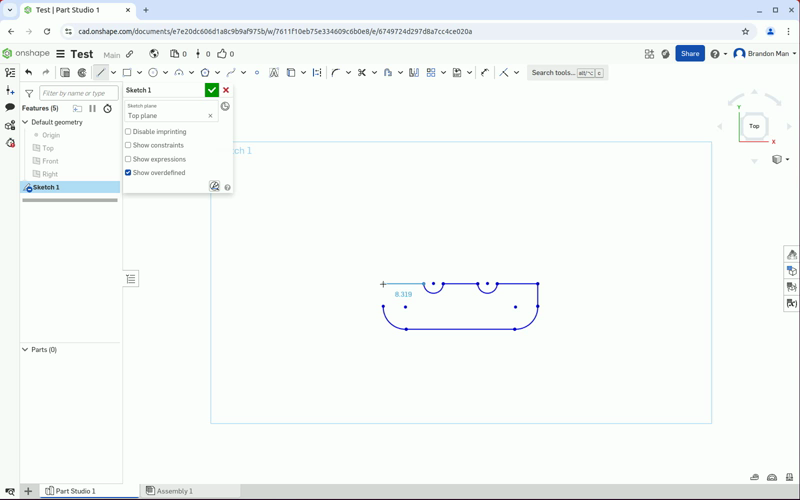
click(383, 283)
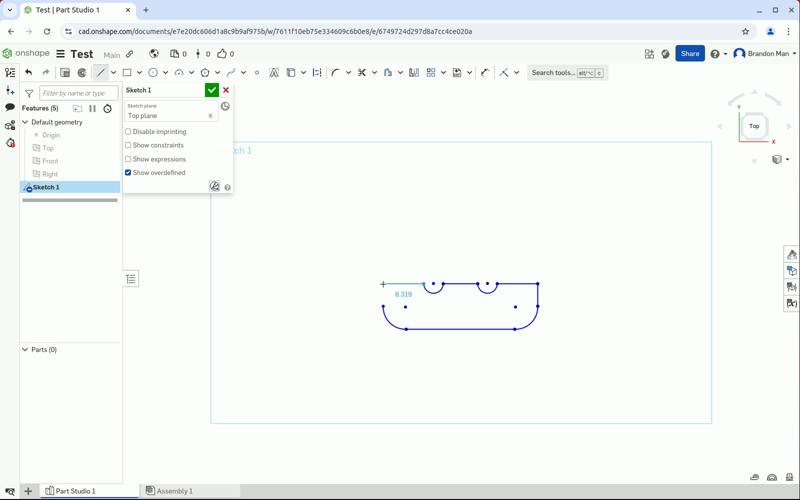
key_up(shift)
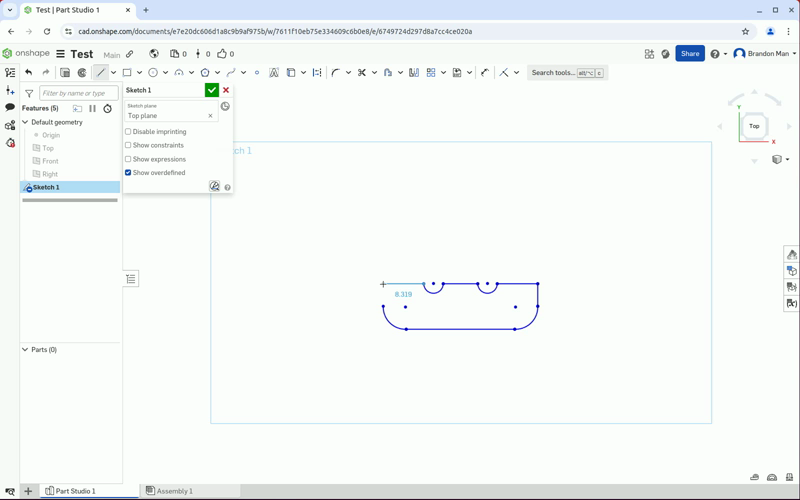
mouse_move(413, 283)
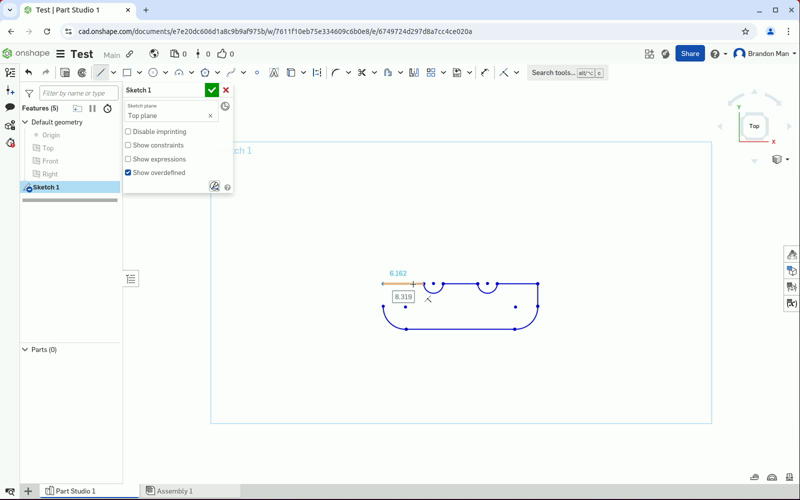
key_down(shift)
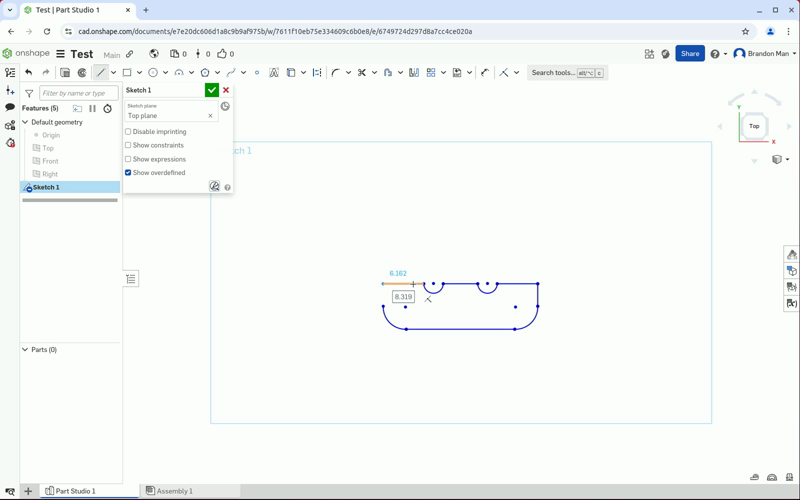
mouse_move(383, 306)
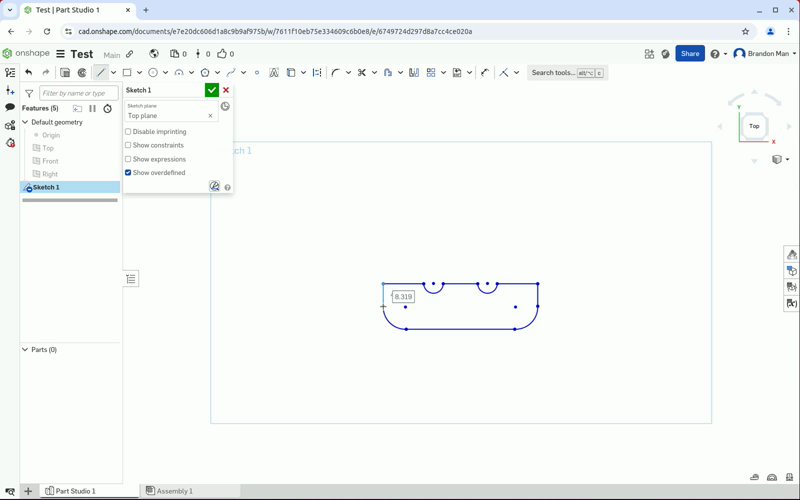
key_up(shift)
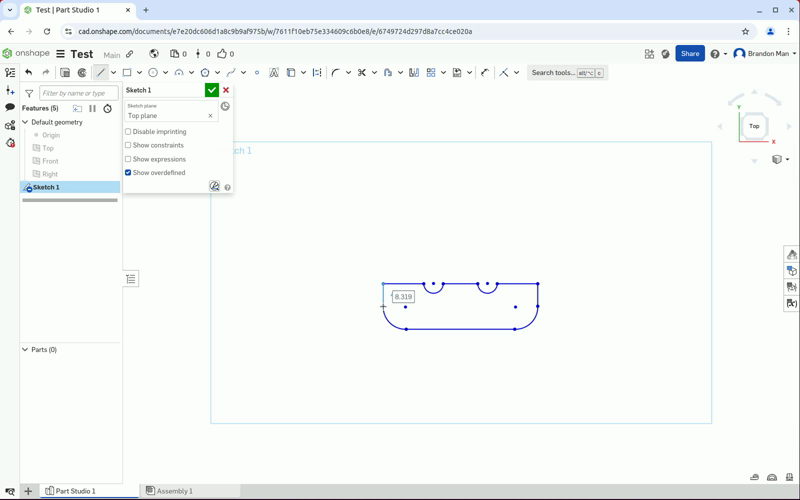
click(383, 306)
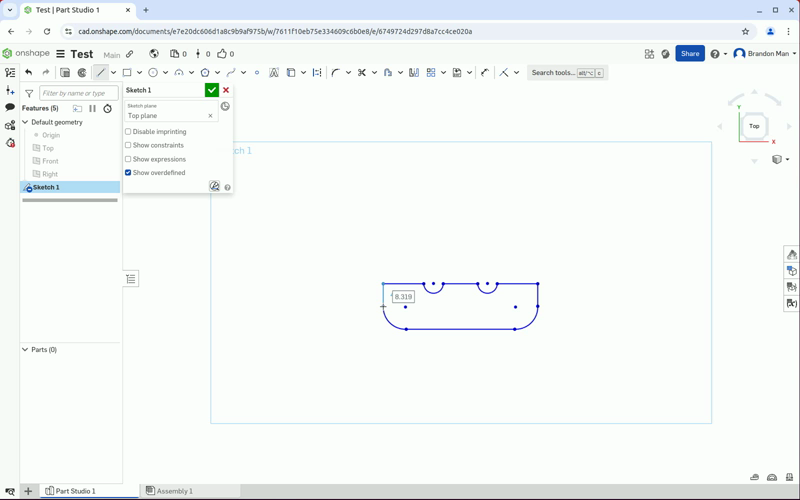
key(esc)
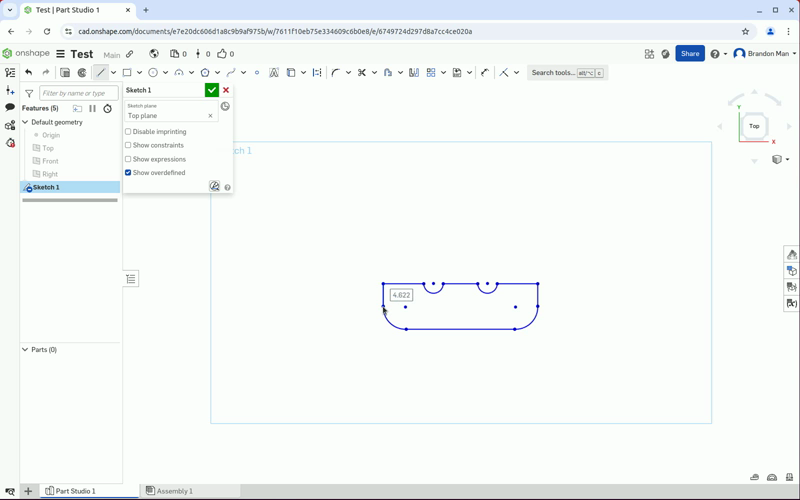
key(c)
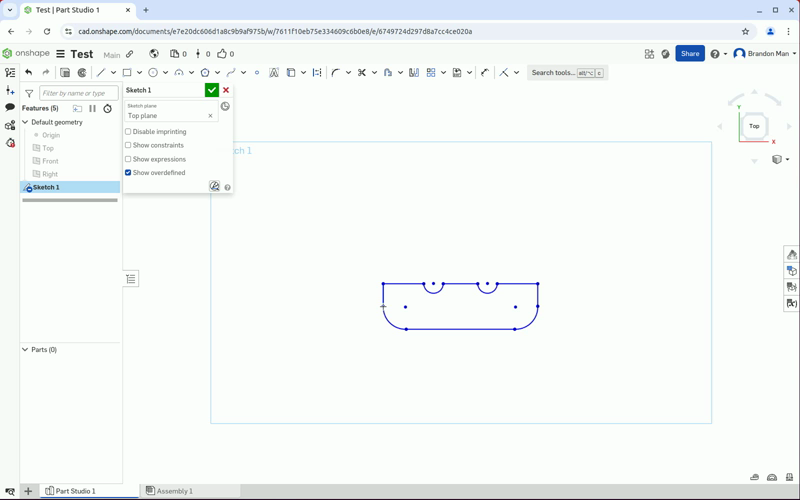
key_down(shift)
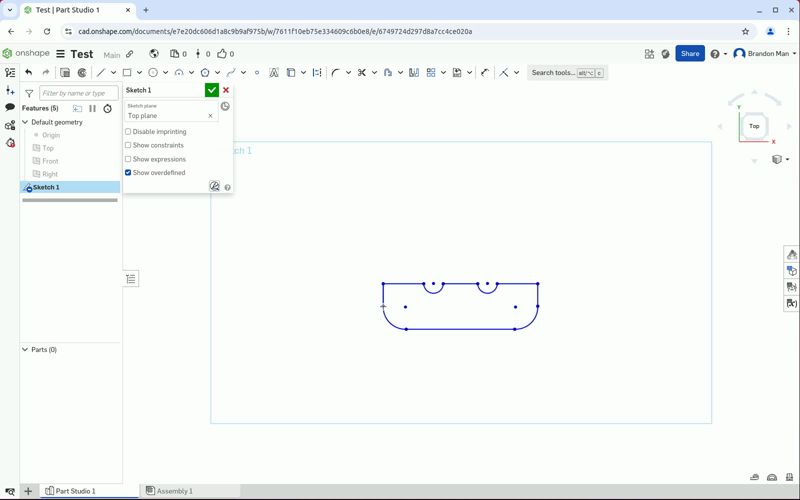
mouse_move(406, 306)
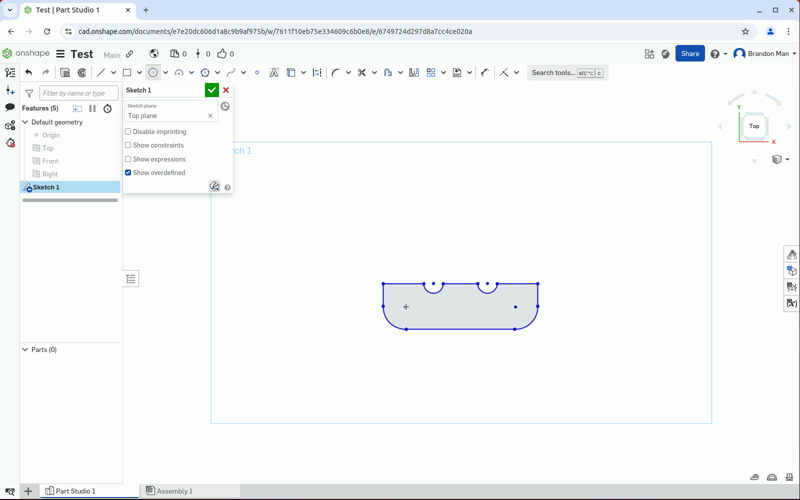
click(406, 306)
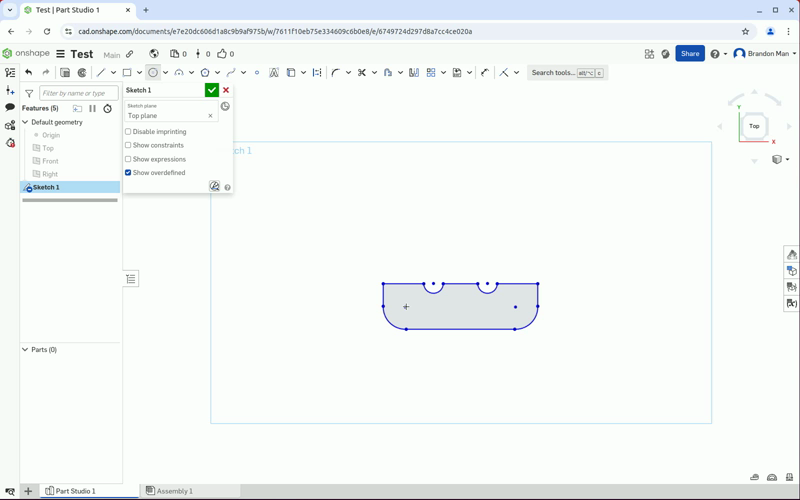
key_up(shift)
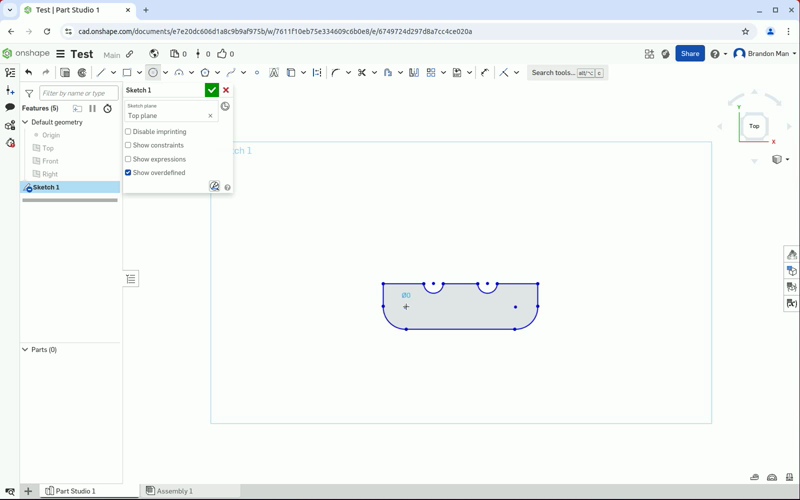
mouse_move(422, 306)
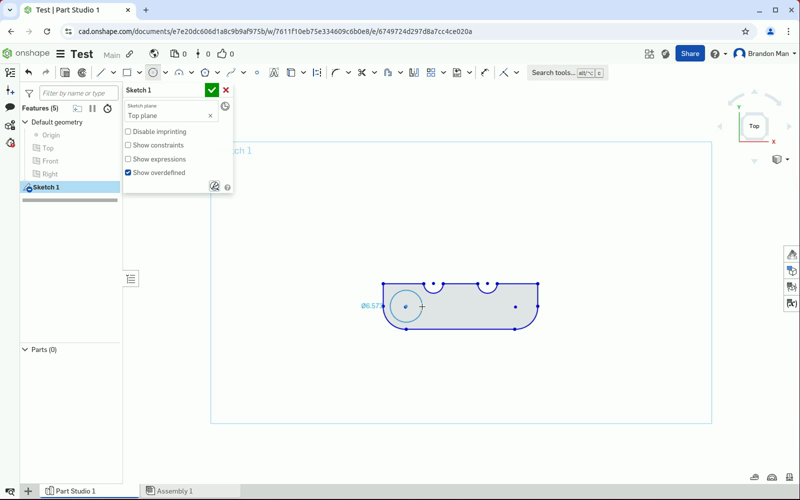
click(422, 306)
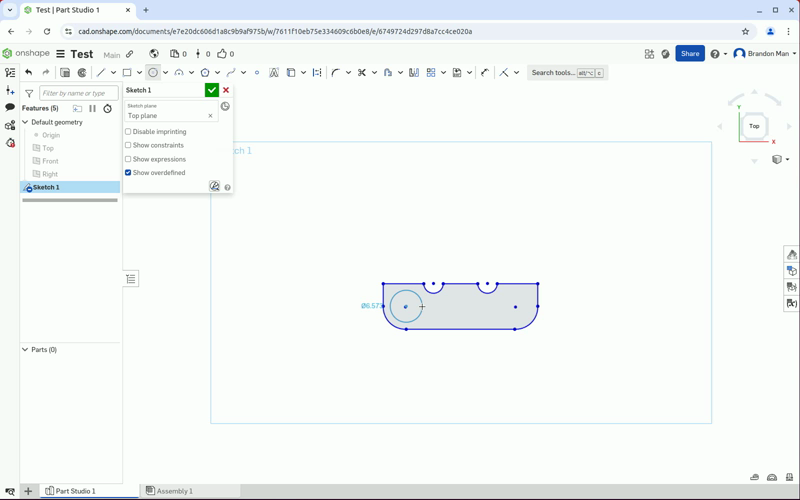
key(esc)
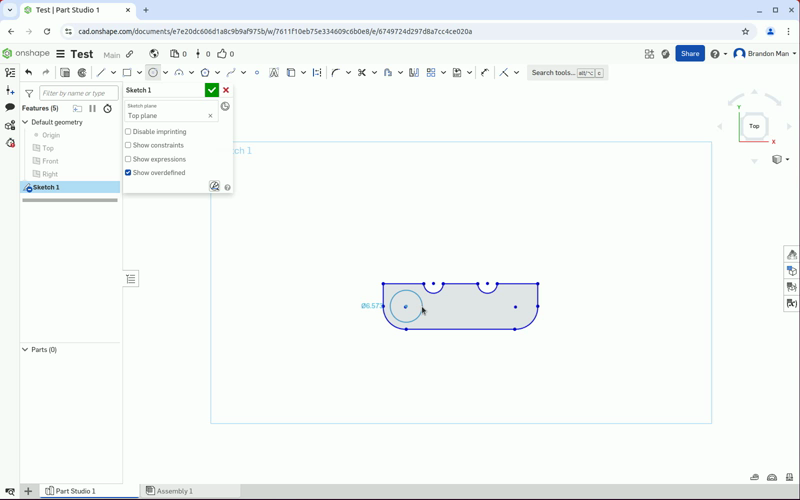
key(c)
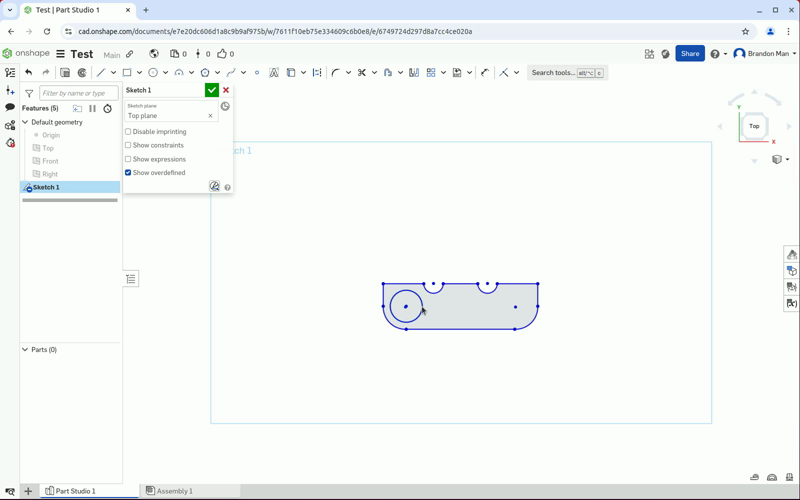
key_down(shift)
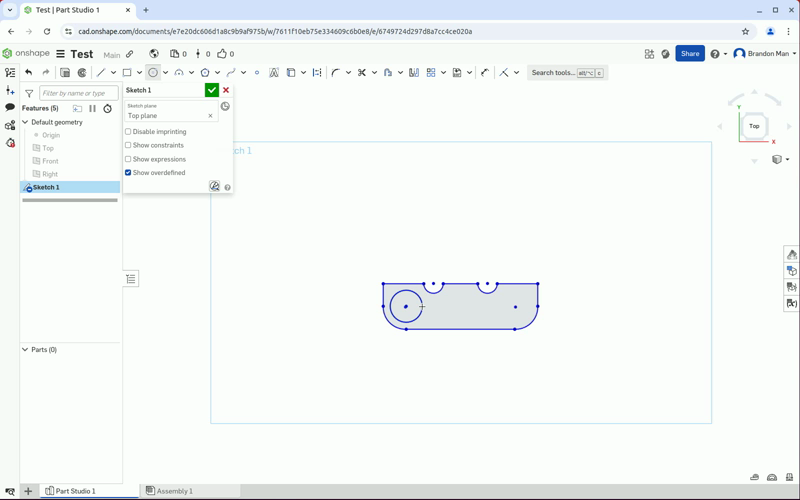
mouse_move(514, 306)
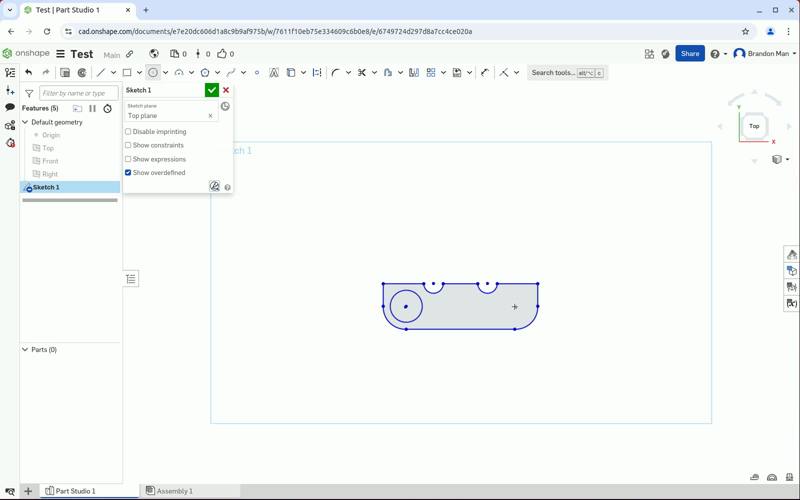
click(514, 306)
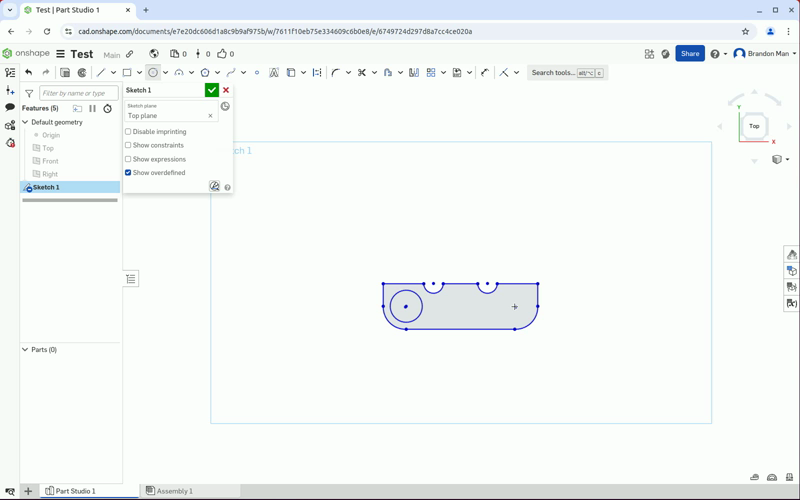
key_up(shift)
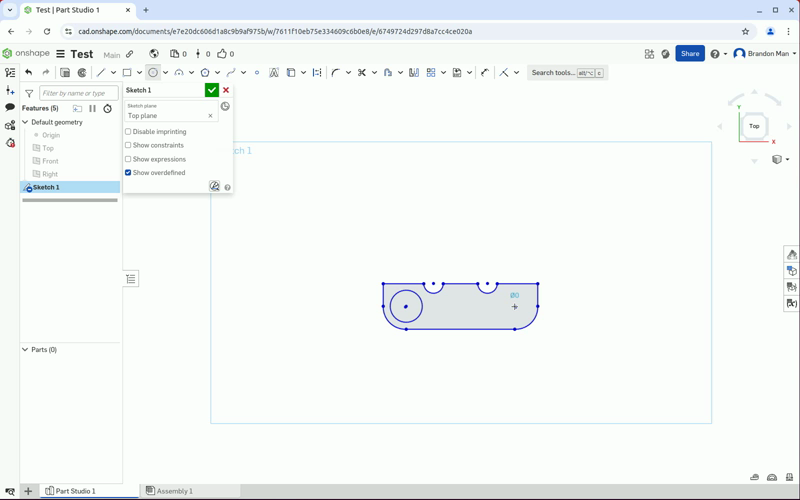
mouse_move(531, 306)
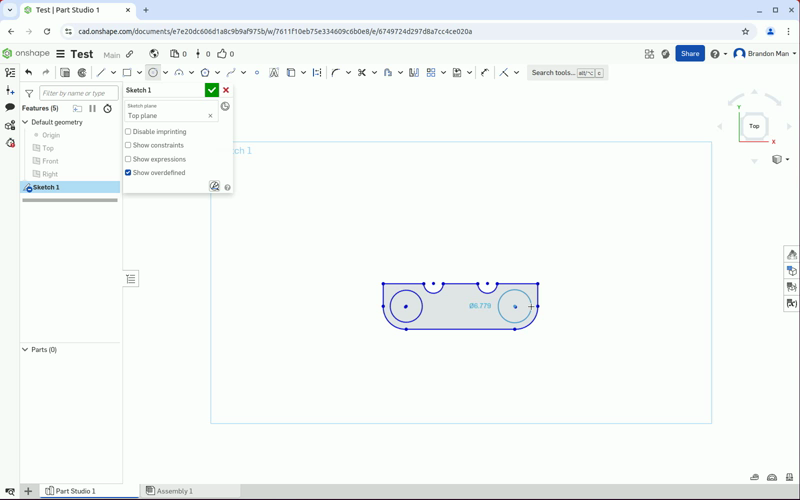
click(531, 306)
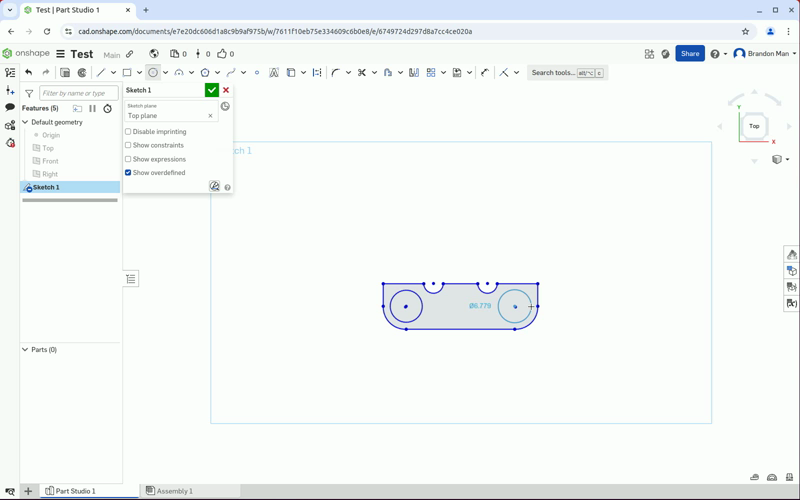
key(esc)
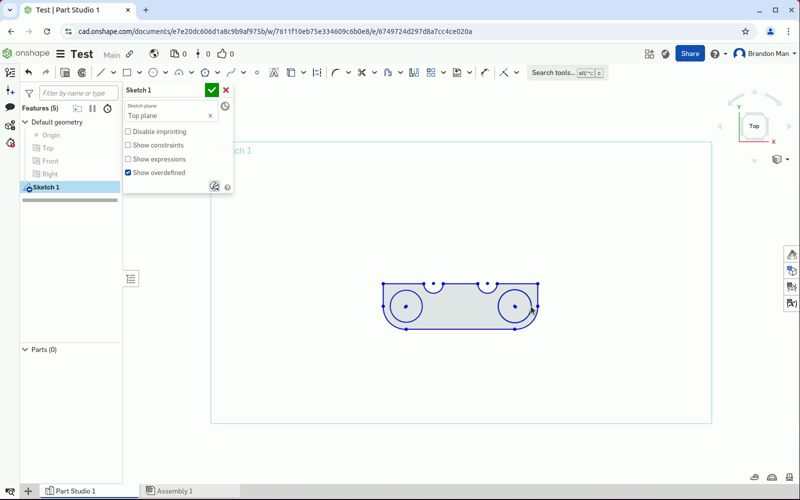
mouse_move(442, 299)
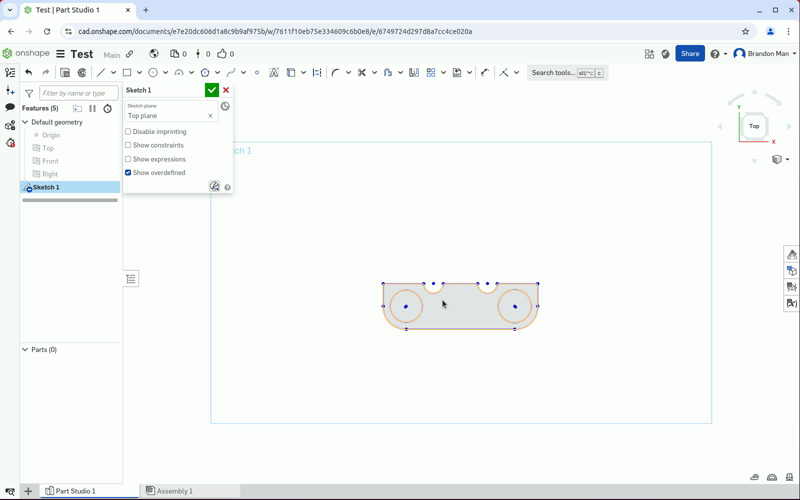
click(442, 299)
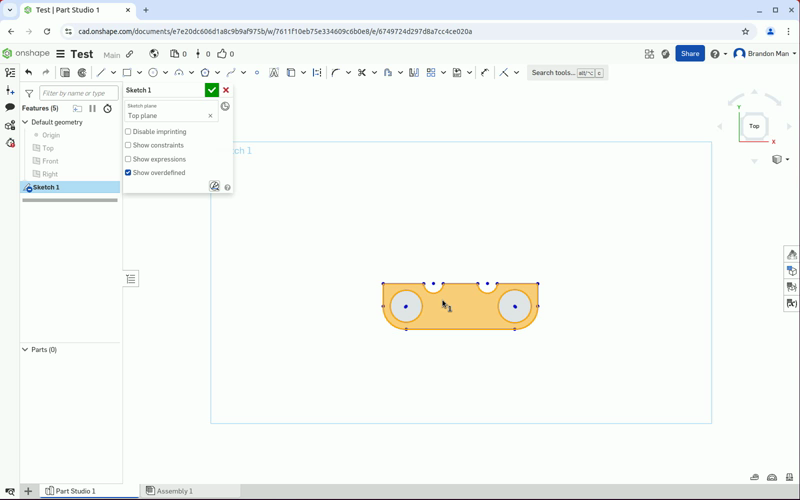
mouse_move(73, 352)
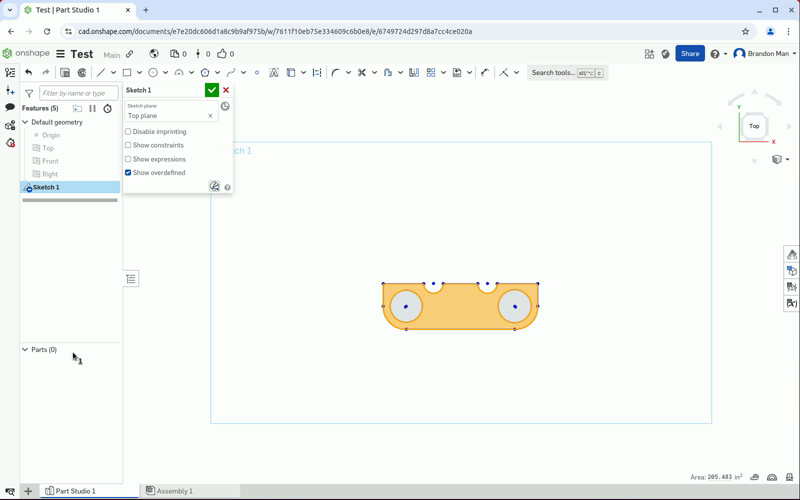
key(shift+y)
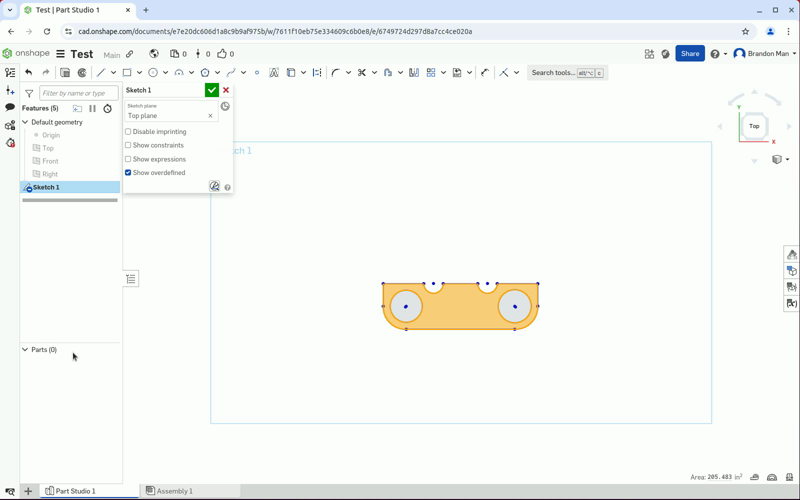
key(shift+e)
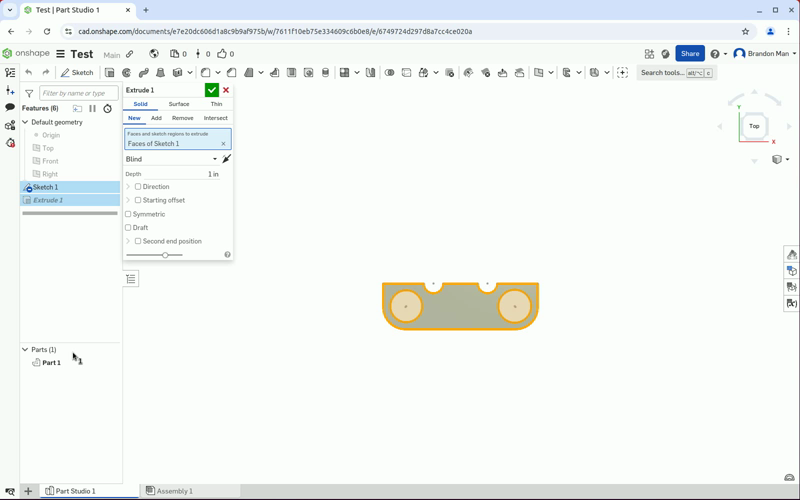
mouse_move(143, 106)
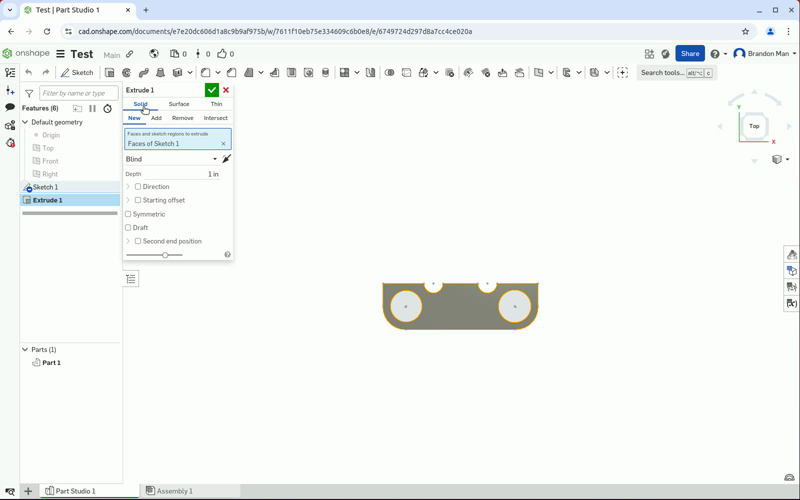
click(143, 106)
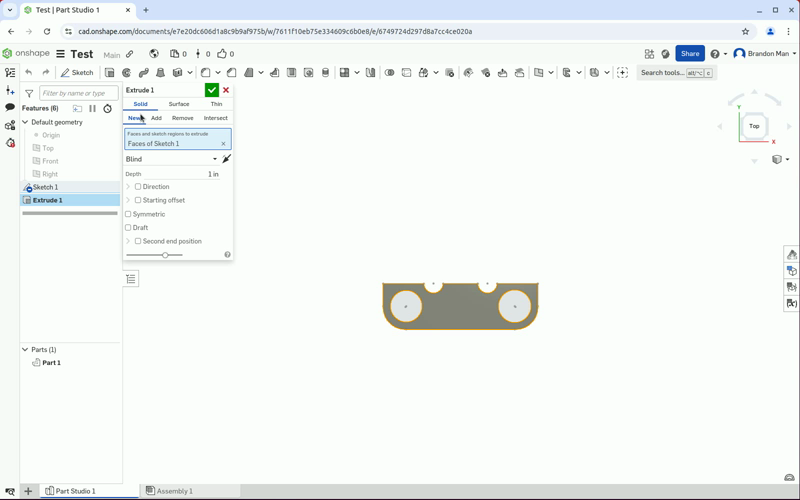
mouse_move(137, 120)
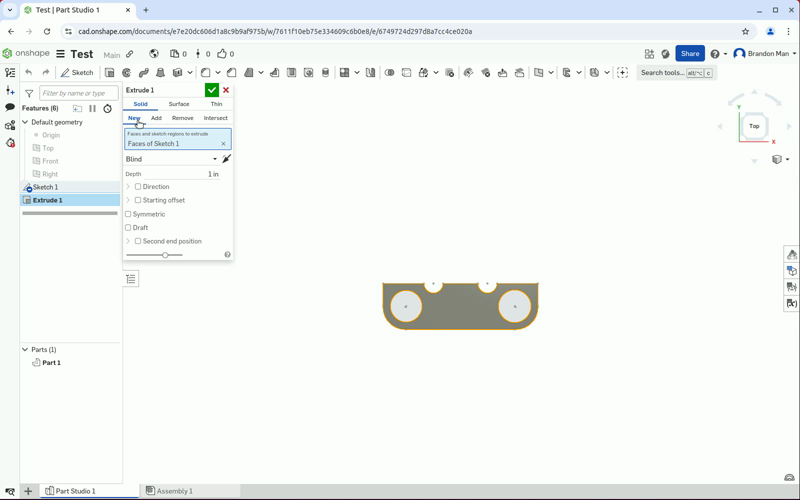
click(137, 120)
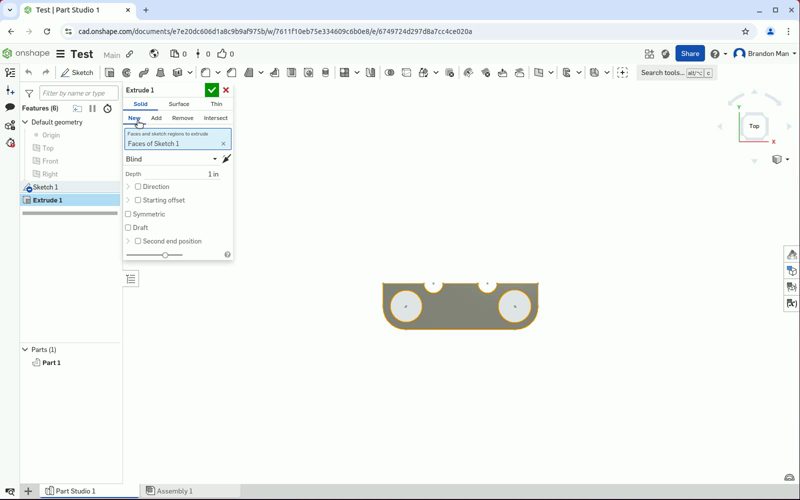
key(tab, 4)
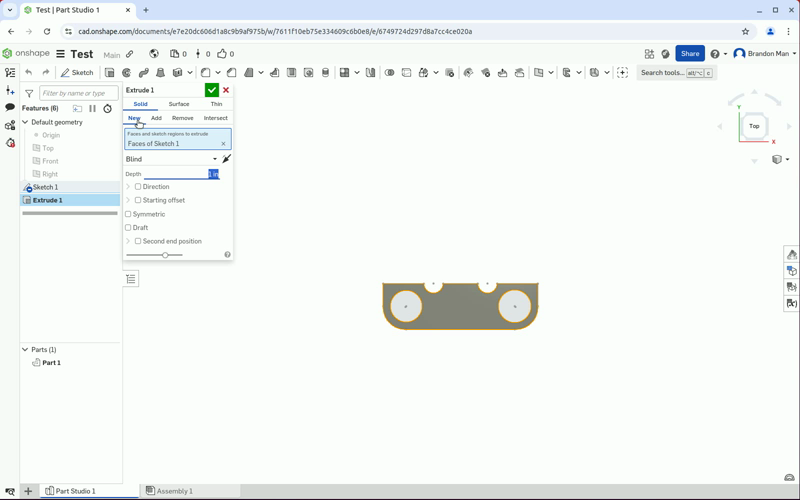
text(23.108)
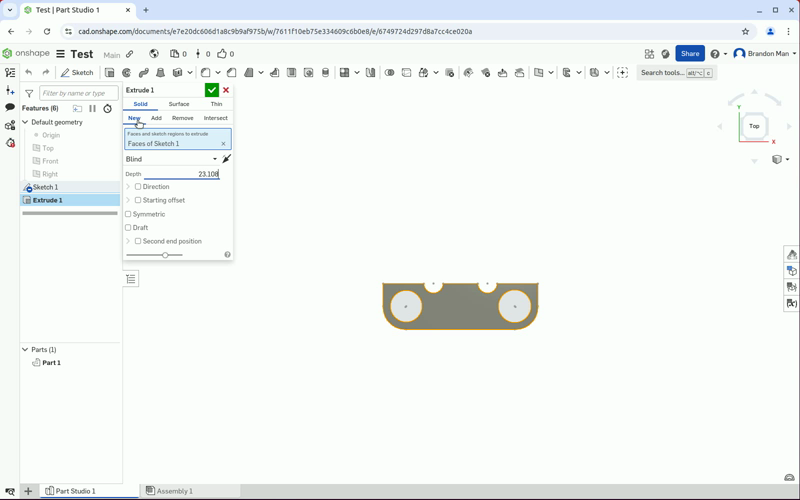
key(enter)
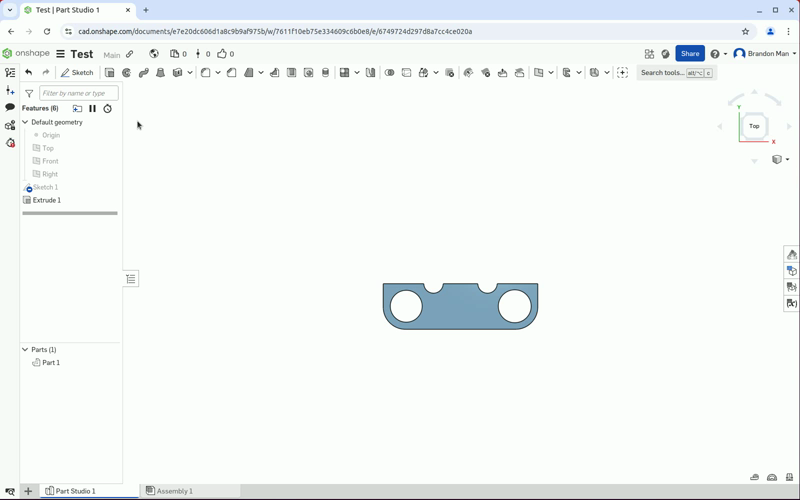
key(shift+h)
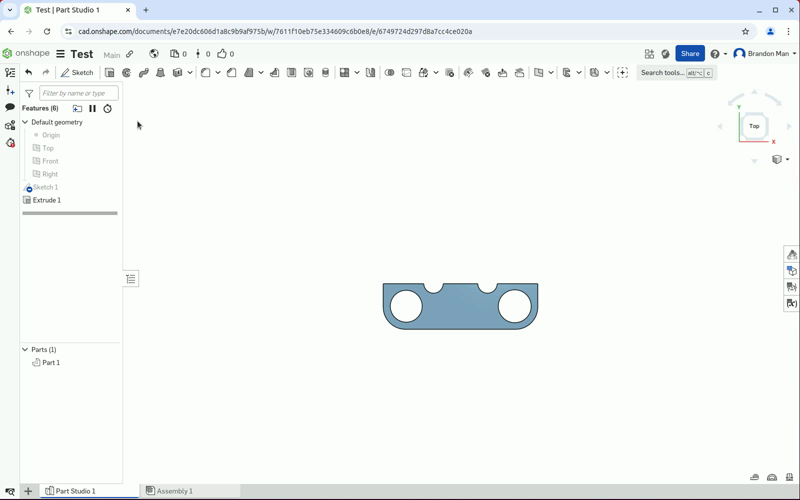
key(shift+h)
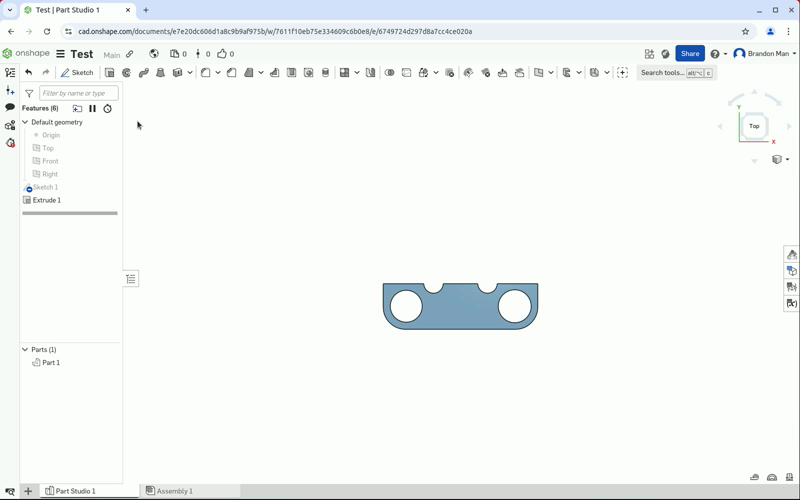
mouse_move(73, 189)
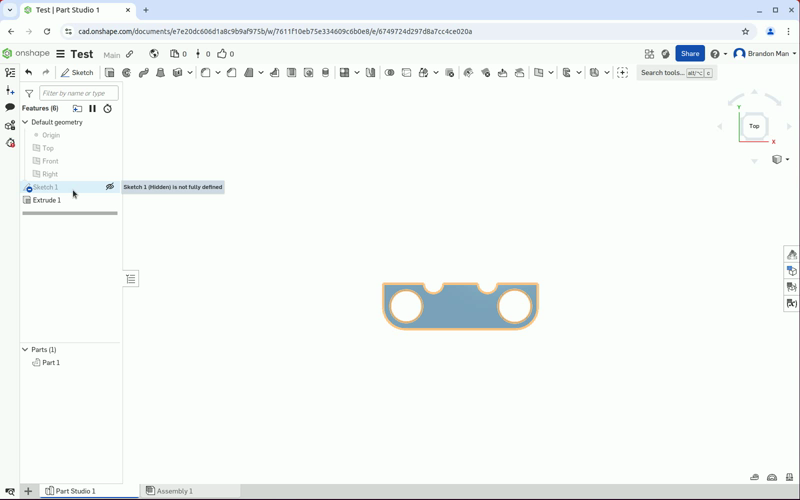
click(73, 189)
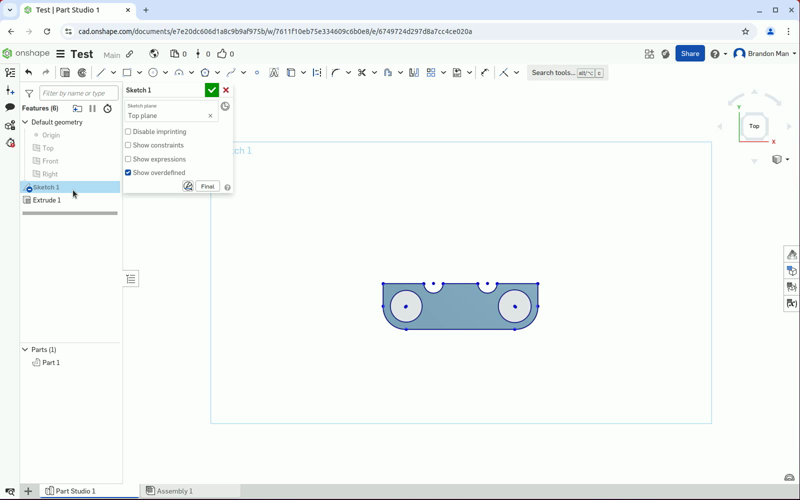
mouse_move(229, 92)
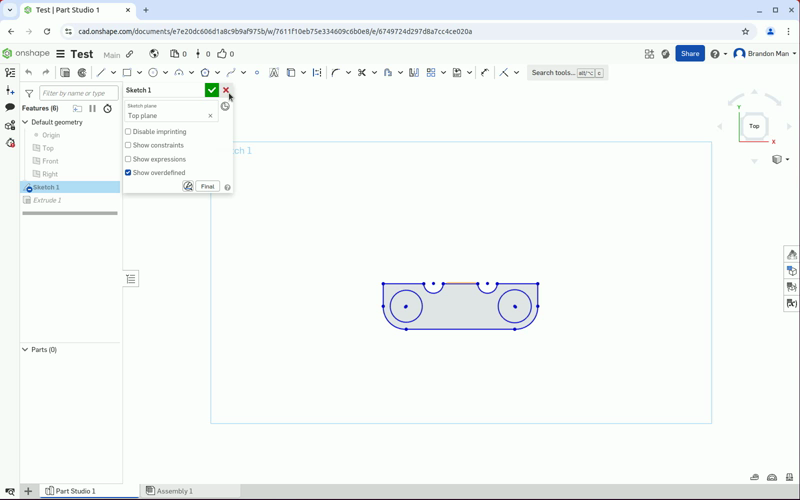
click(229, 92)
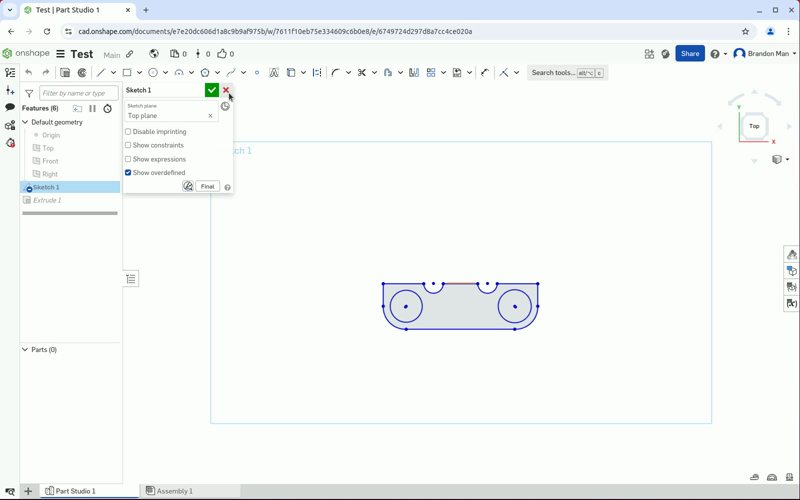
key(shift+s)
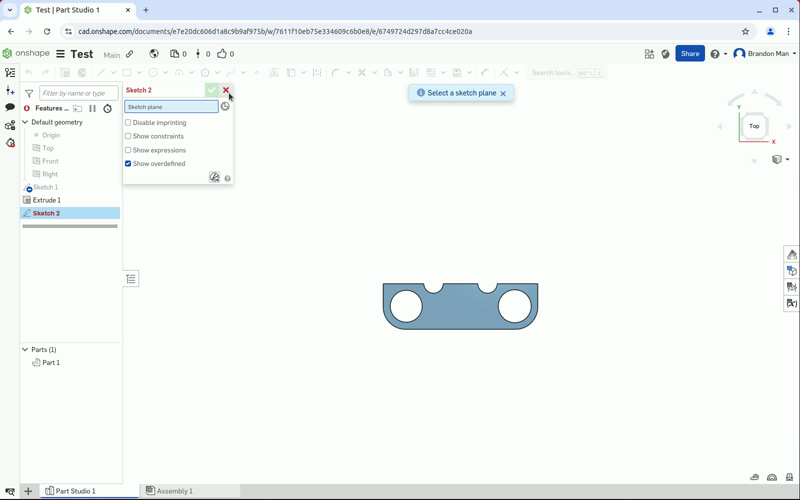
mouse_move(73, 150)
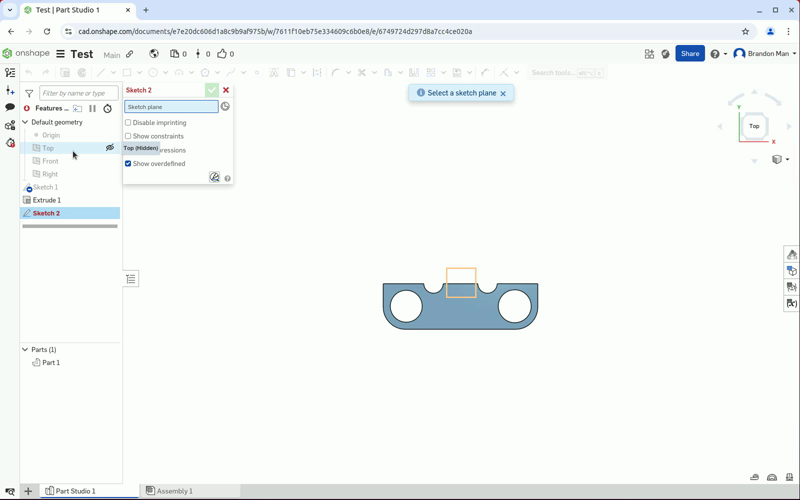
click(73, 150)
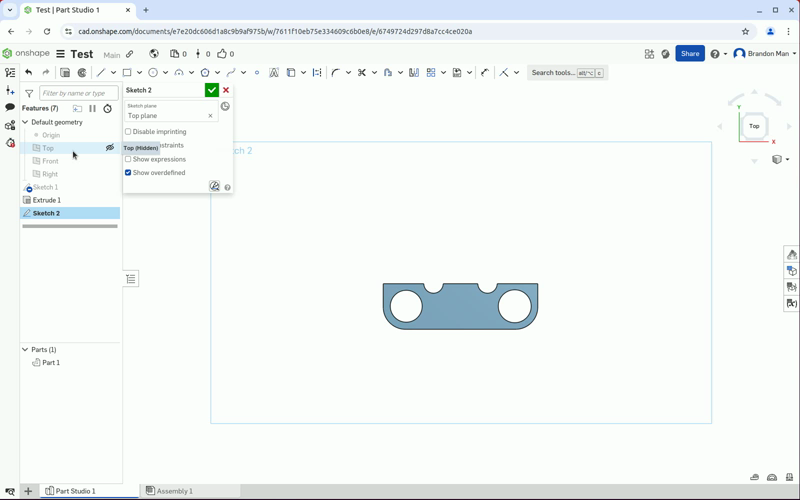
mouse_move(73, 352)
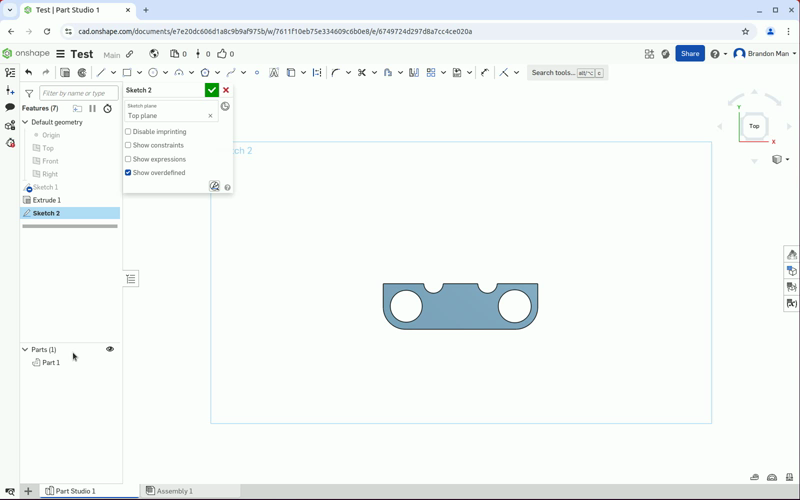
key(y)
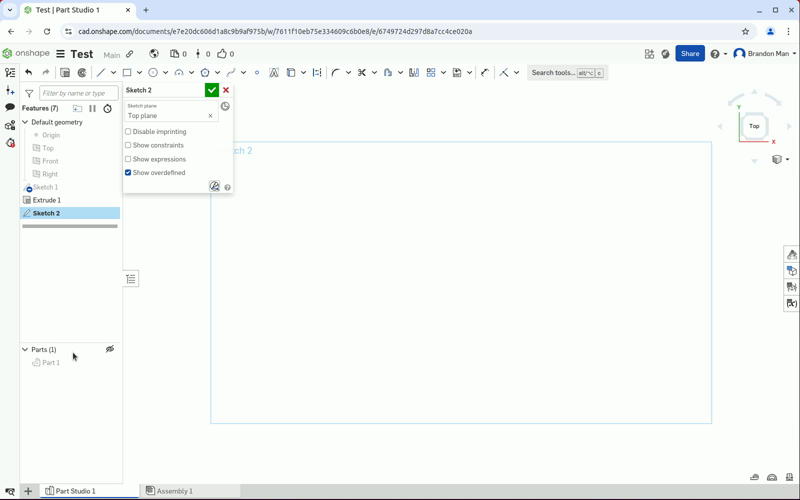
key(l)
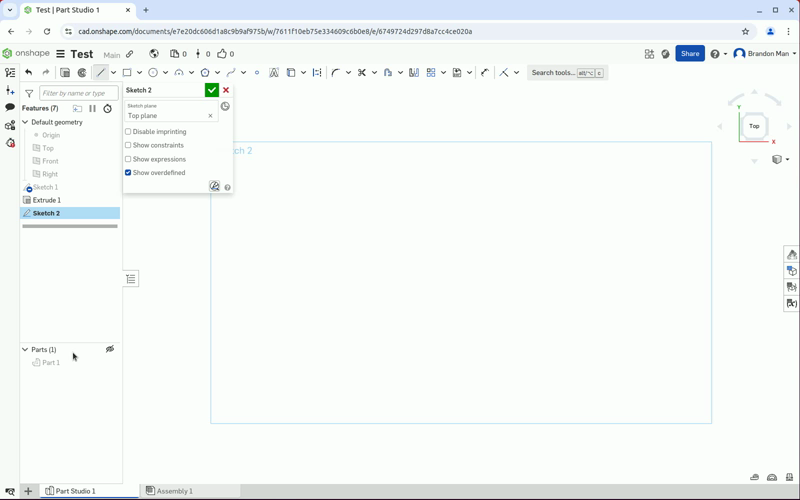
key_down(shift)
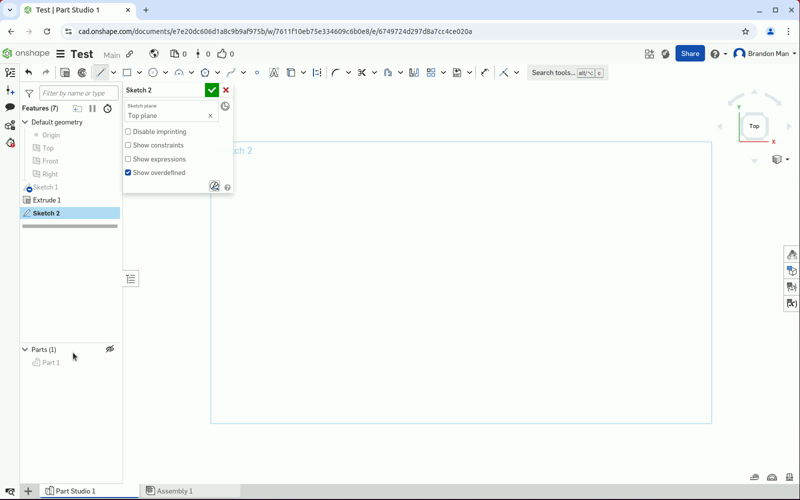
mouse_move(383, 282)
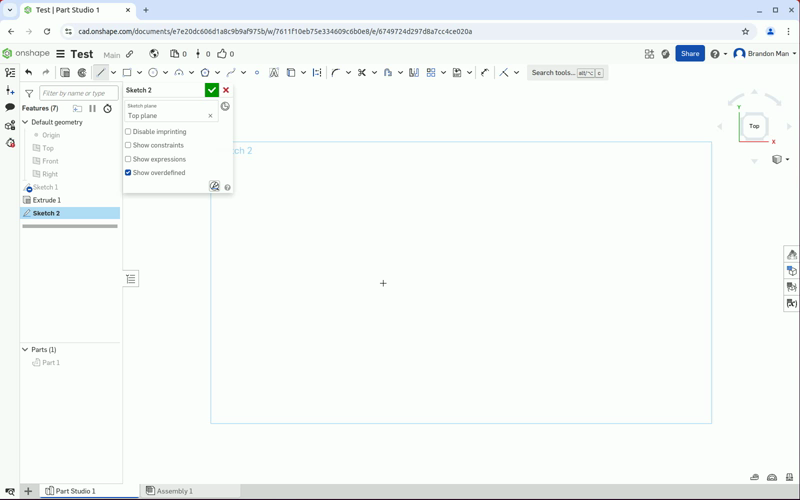
click(383, 282)
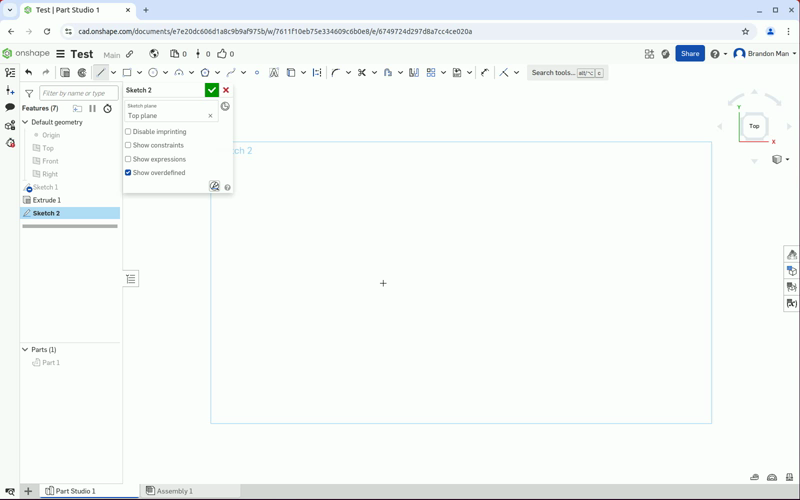
key_up(shift)
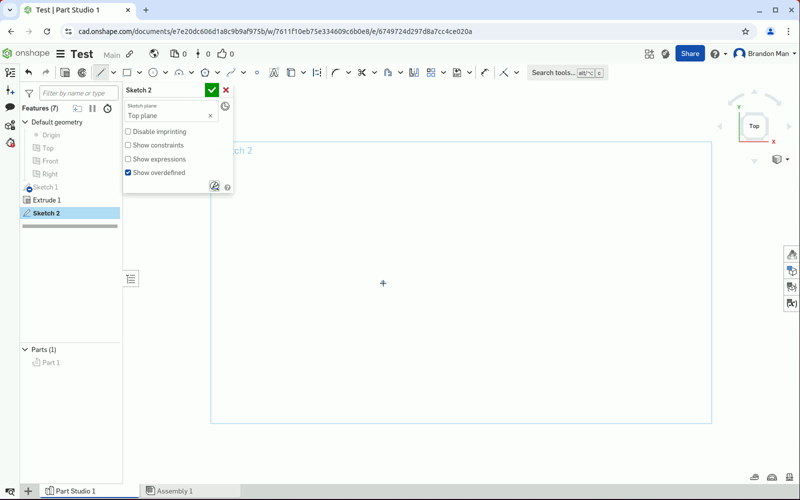
key_down(shift)
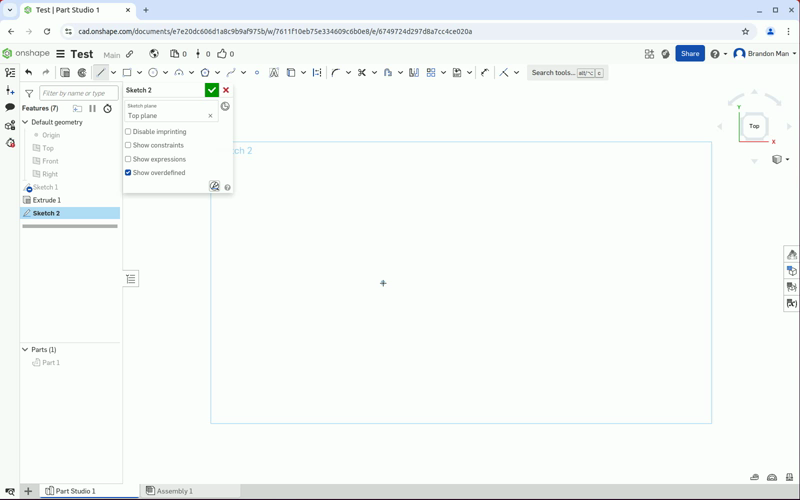
mouse_move(413, 282)
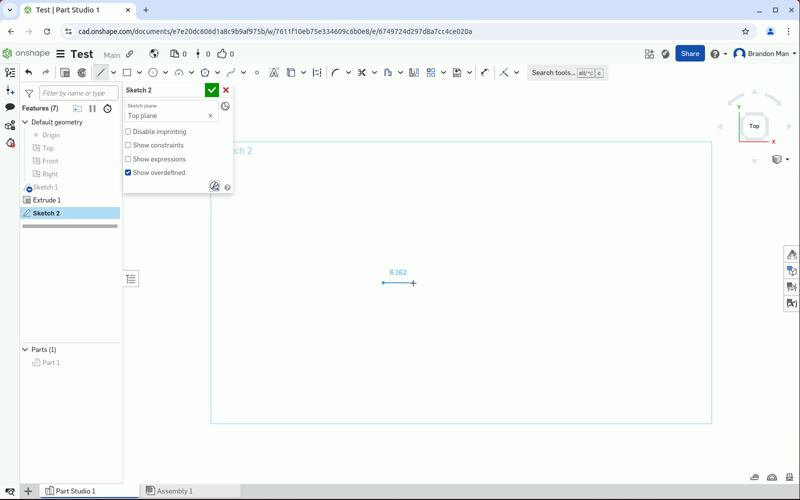
mouse_move(423, 282)
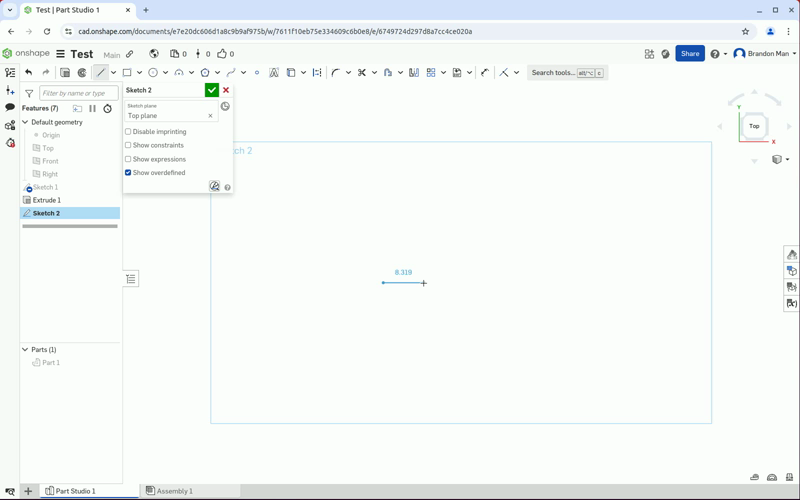
click(423, 282)
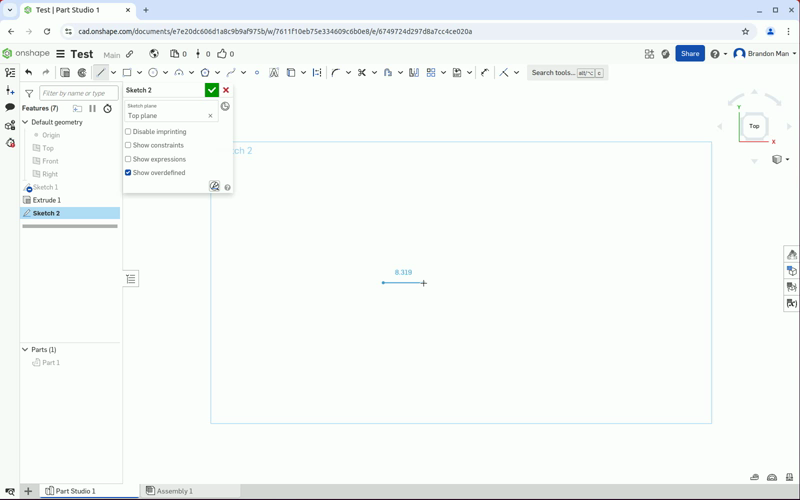
key_up(shift)
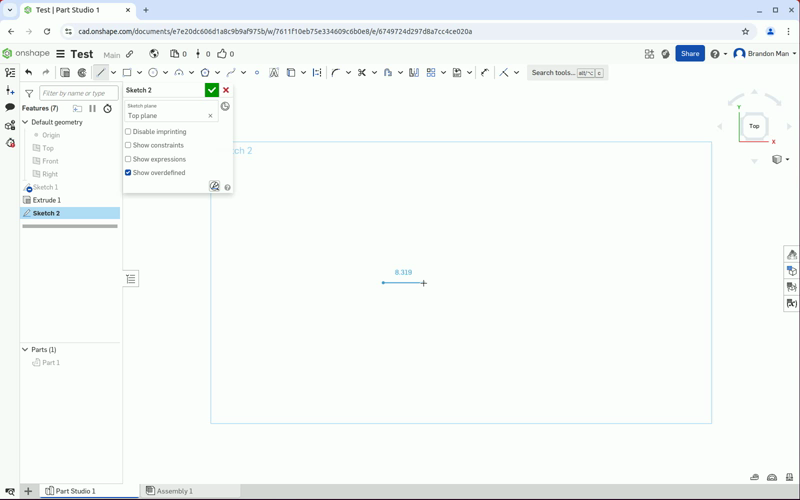
key(esc)
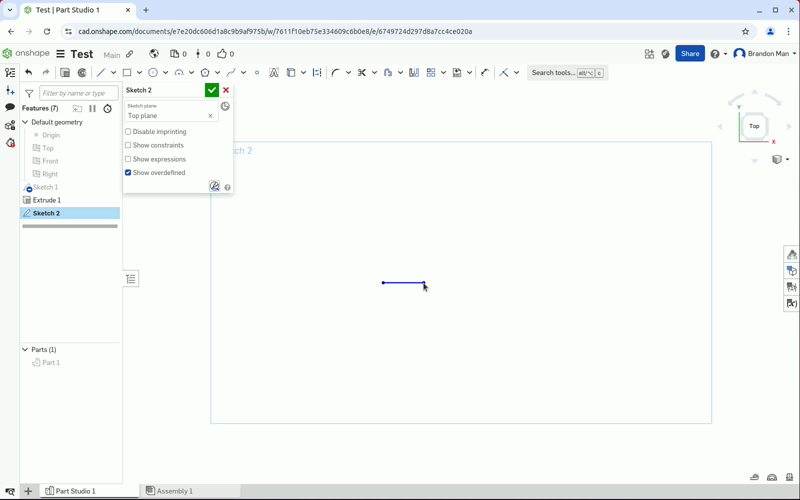
key(a)
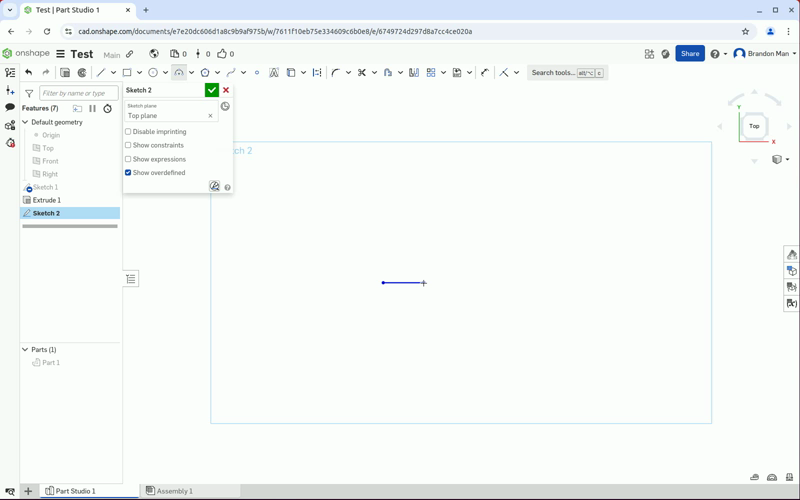
mouse_move(423, 282)
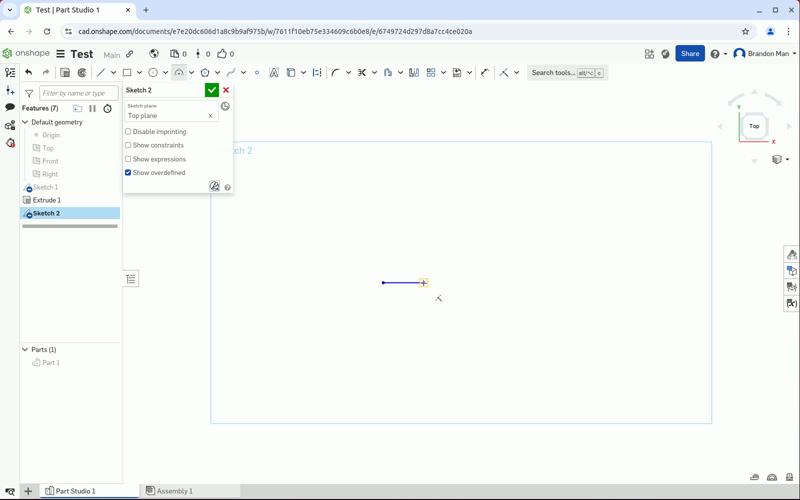
click(423, 282)
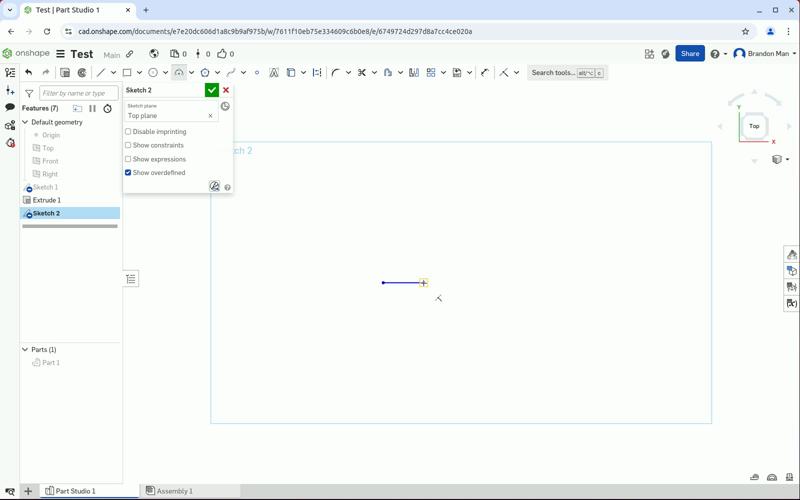
key_down(shift)
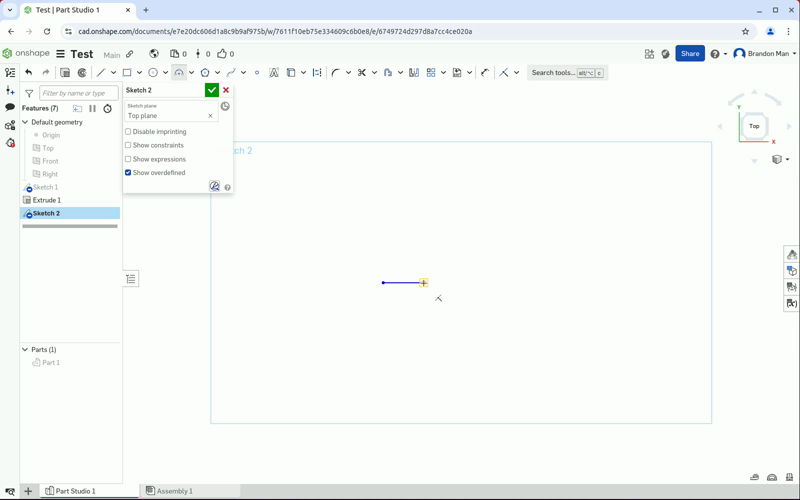
mouse_move(443, 282)
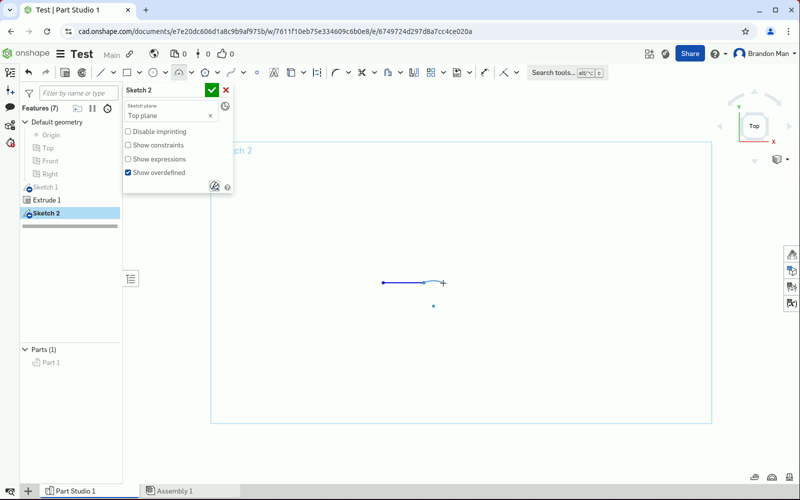
click(443, 282)
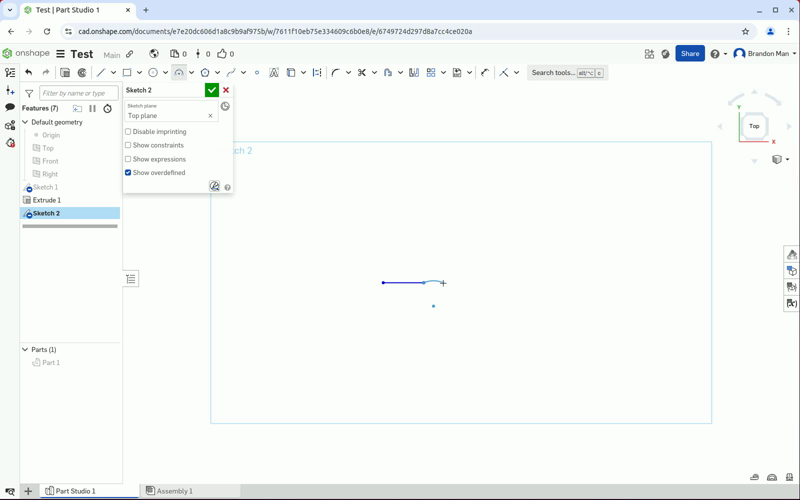
mouse_move(433, 273)
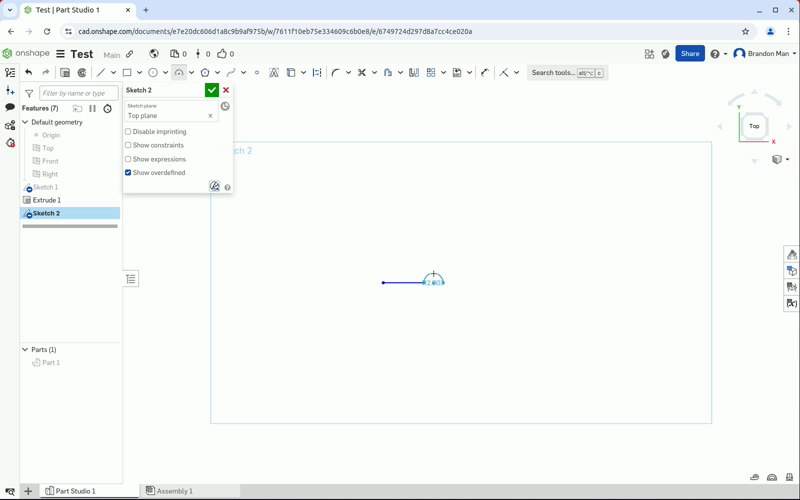
click(433, 273)
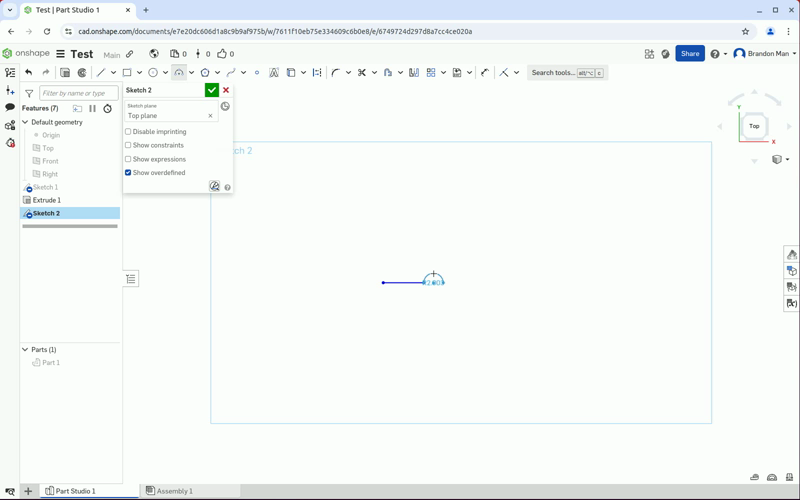
key_up(shift)
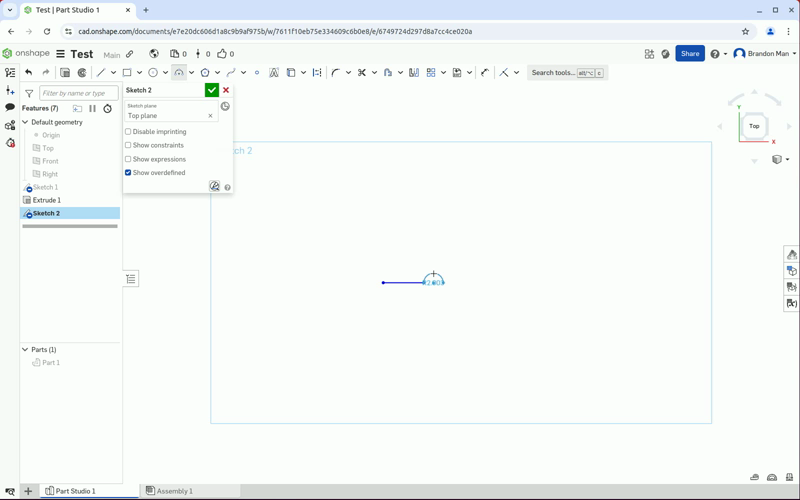
key(esc)
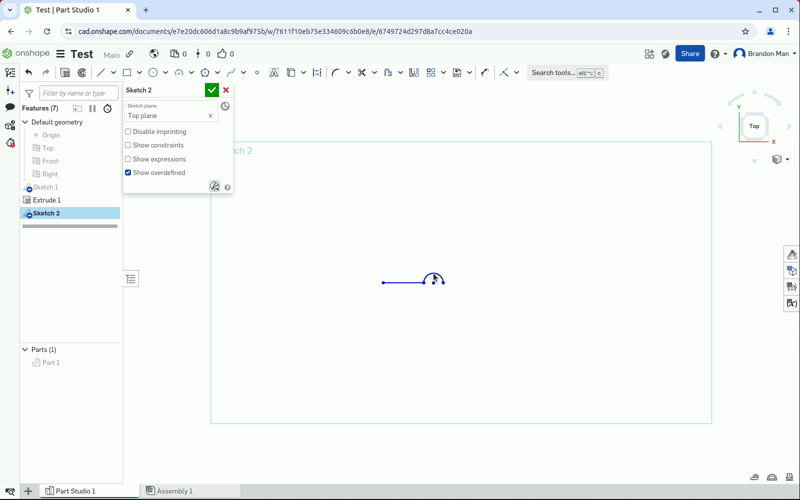
key(l)
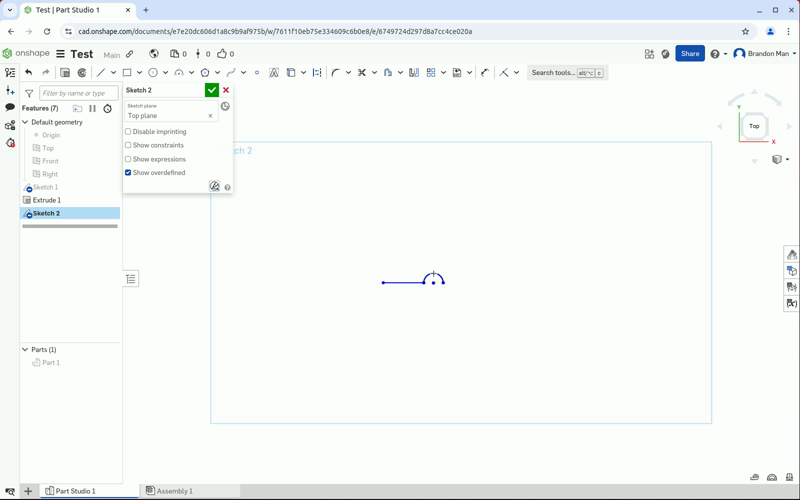
mouse_move(443, 282)
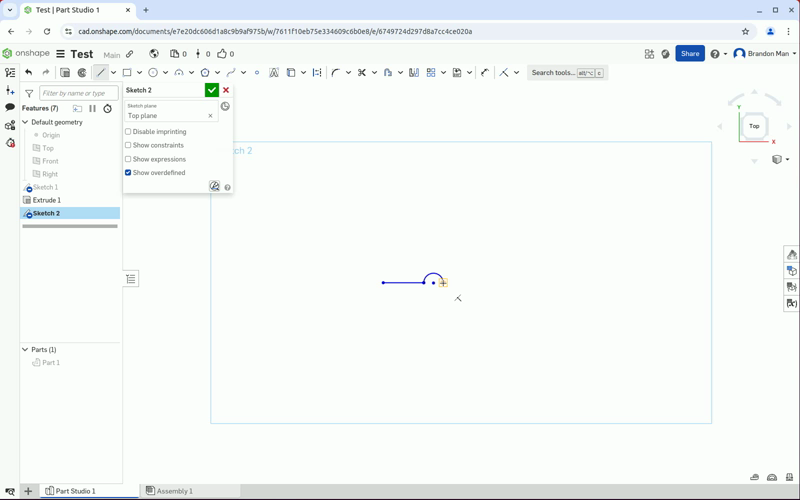
click(443, 282)
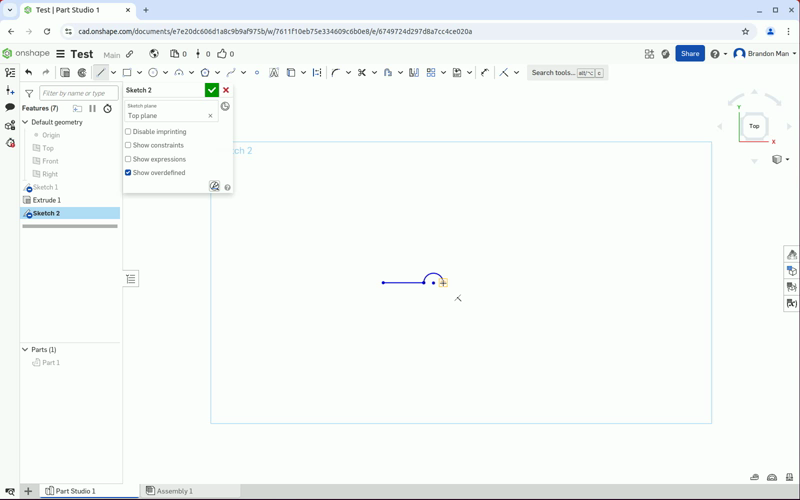
key_down(shift)
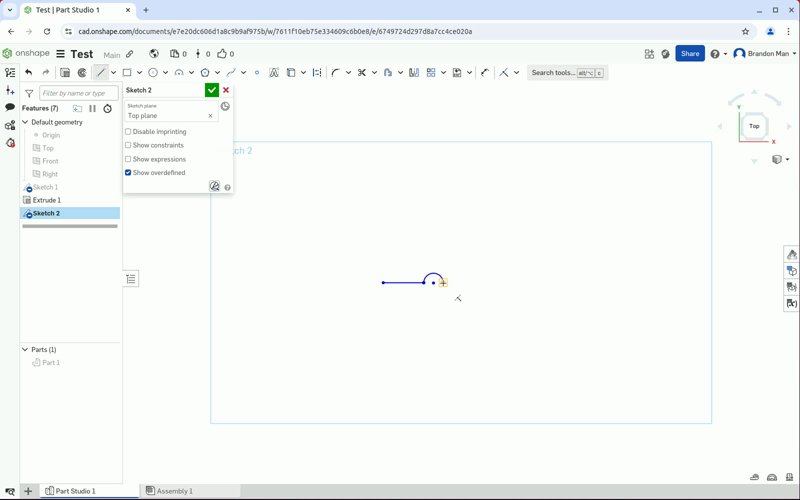
mouse_move(473, 282)
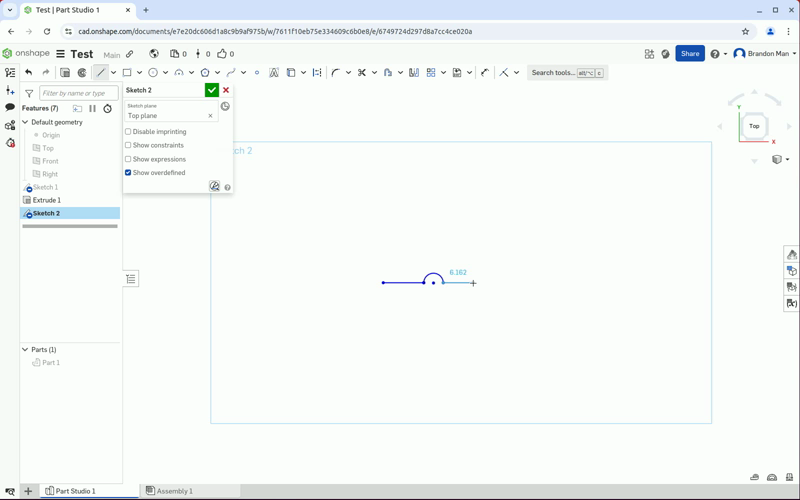
mouse_move(477, 282)
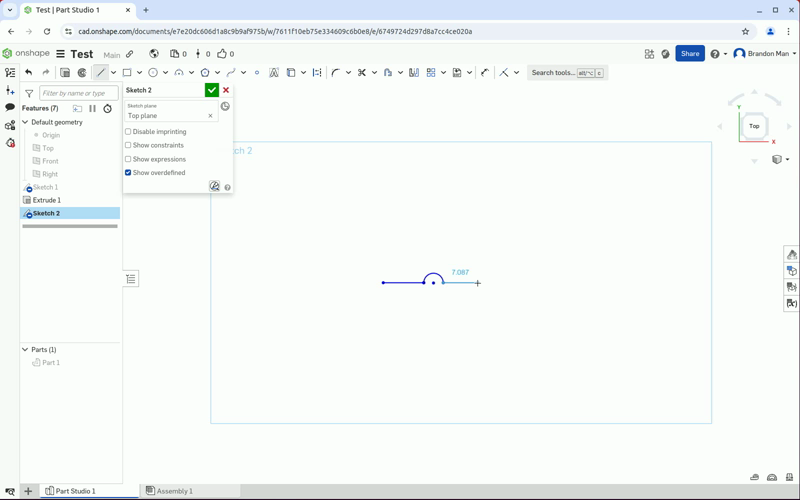
click(477, 282)
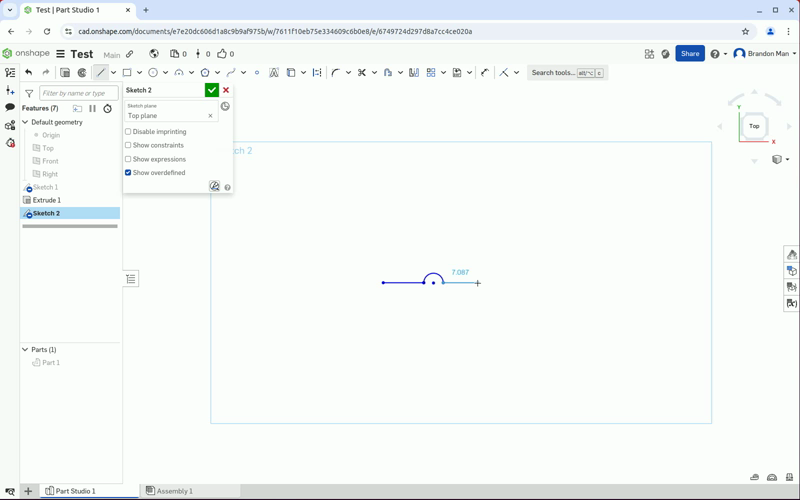
key_up(shift)
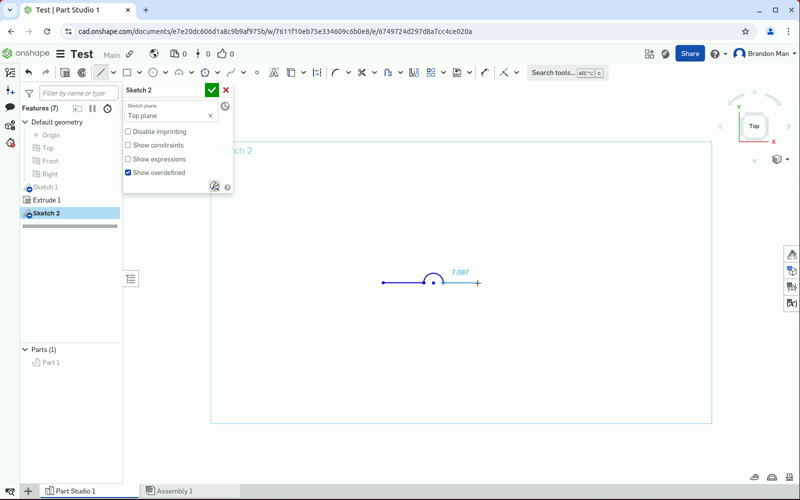
key(esc)
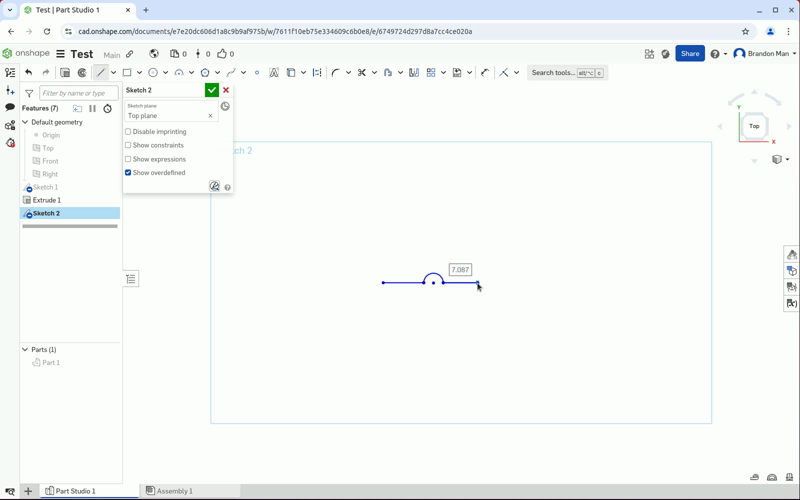
key(a)
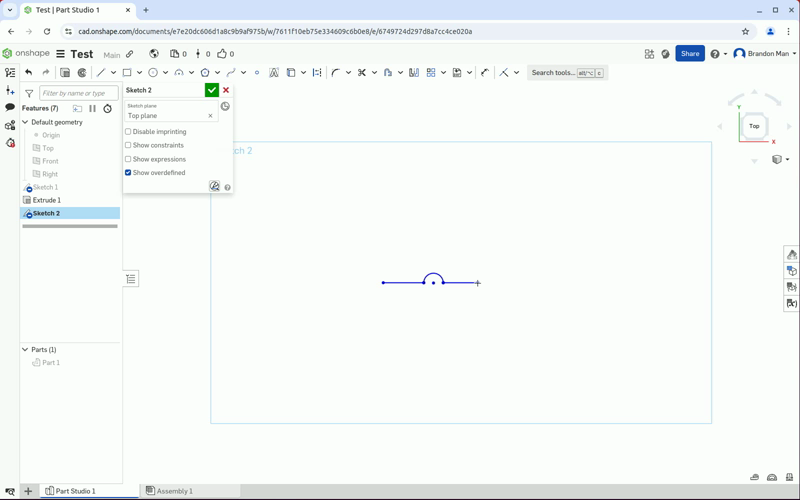
mouse_move(477, 282)
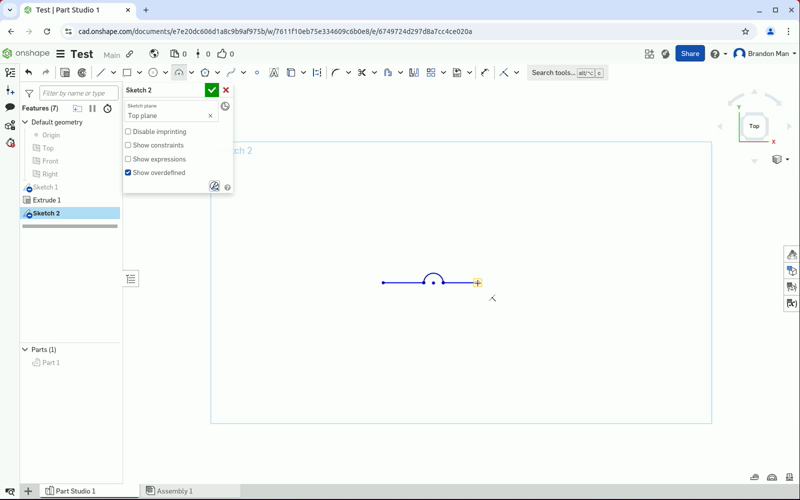
click(477, 282)
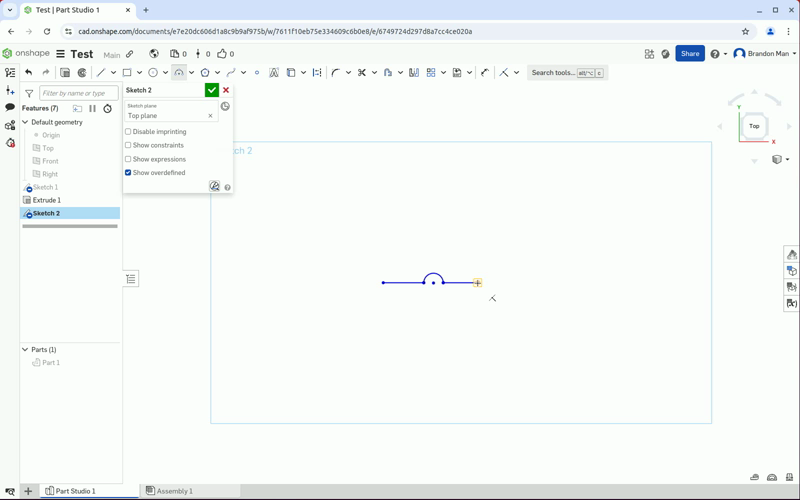
key_down(shift)
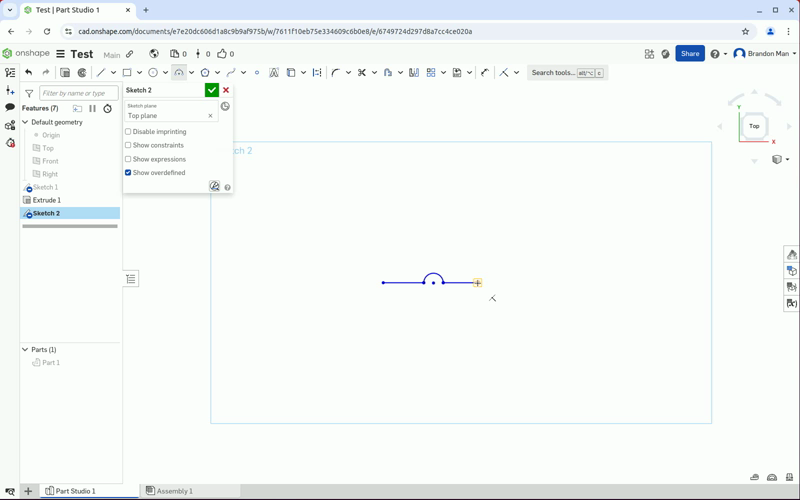
mouse_move(497, 282)
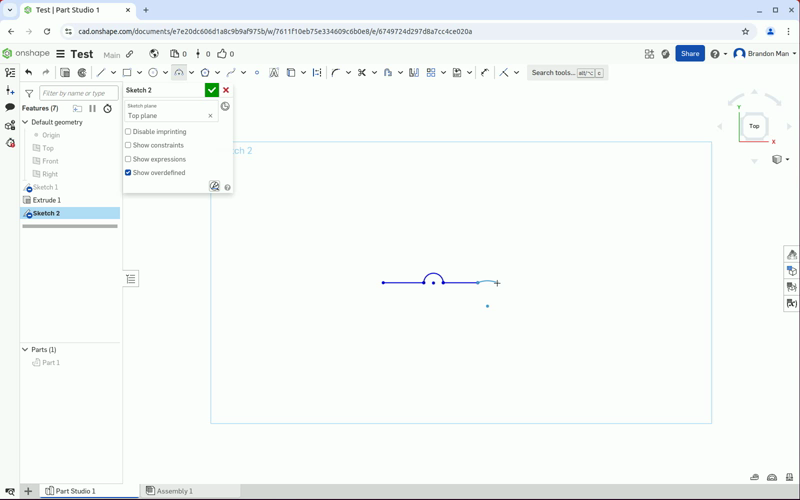
click(497, 282)
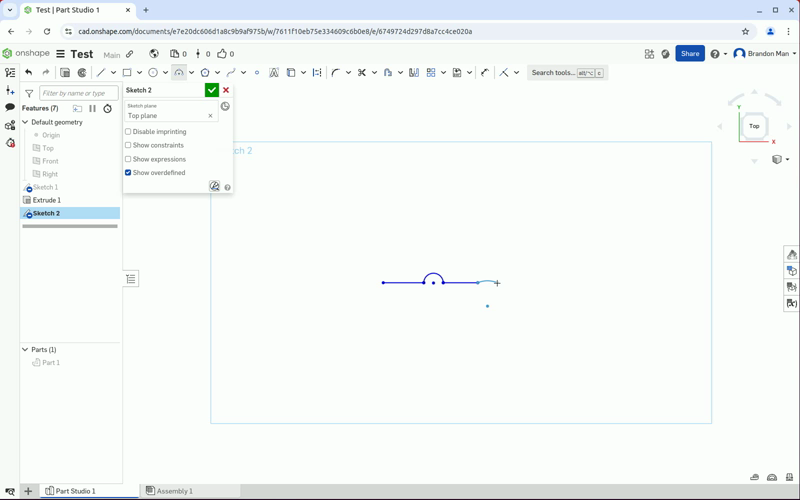
mouse_move(487, 273)
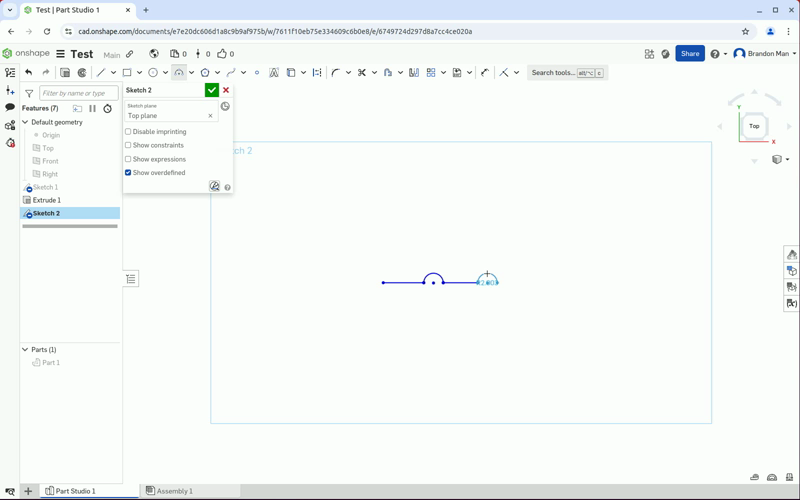
click(487, 273)
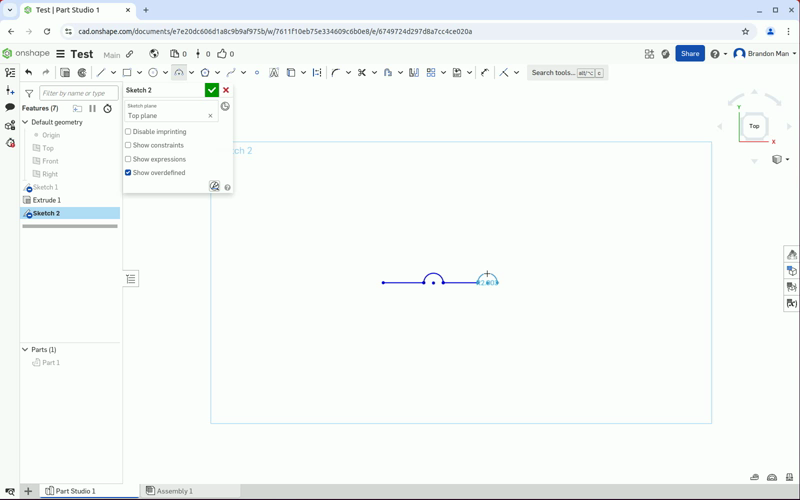
key_up(shift)
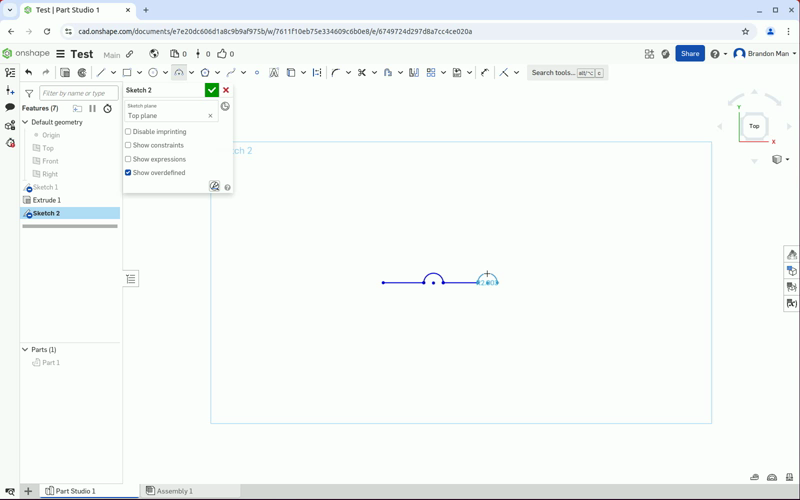
key(esc)
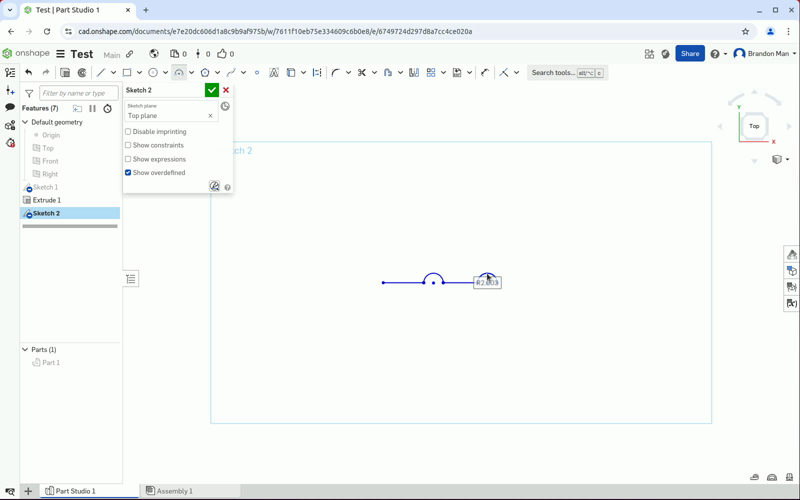
key(l)
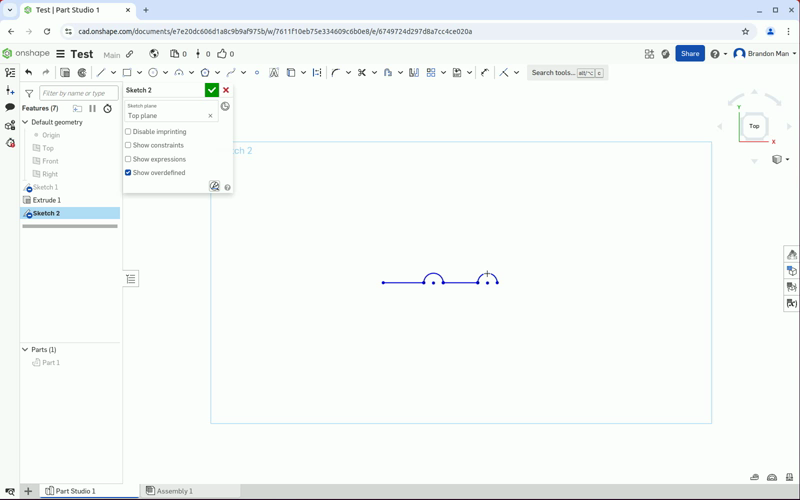
mouse_move(497, 282)
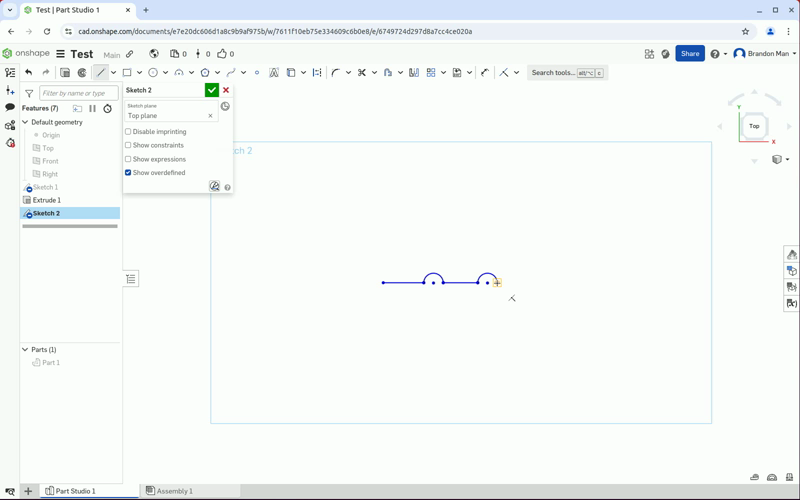
click(497, 282)
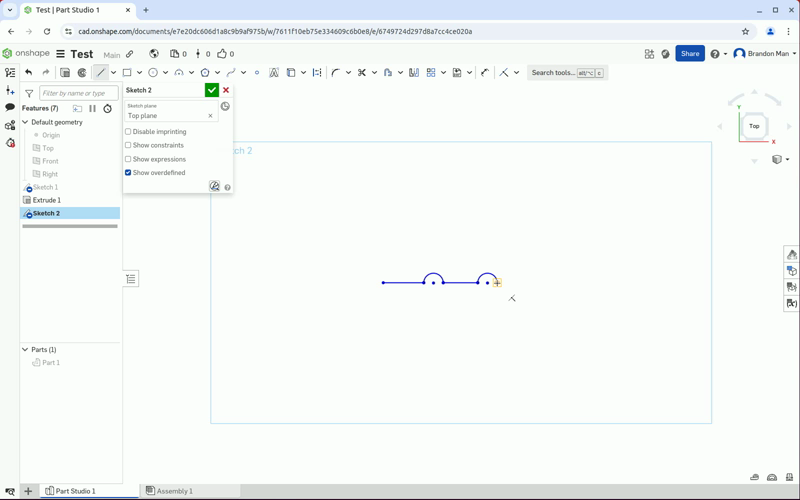
key_down(shift)
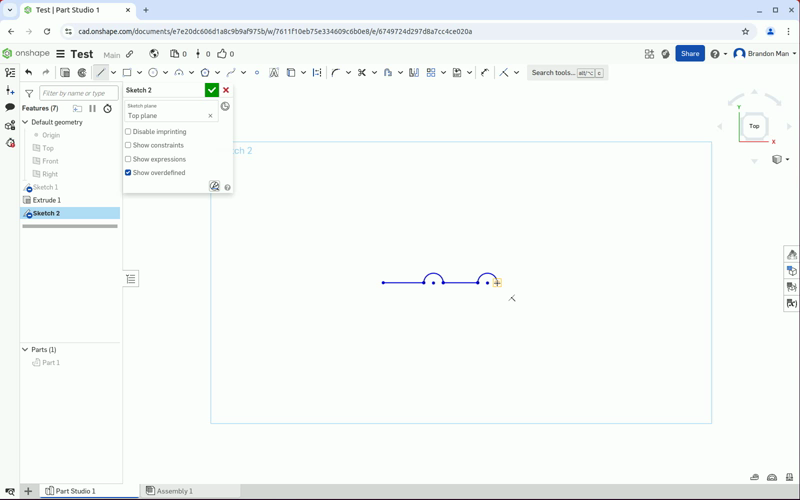
mouse_move(527, 282)
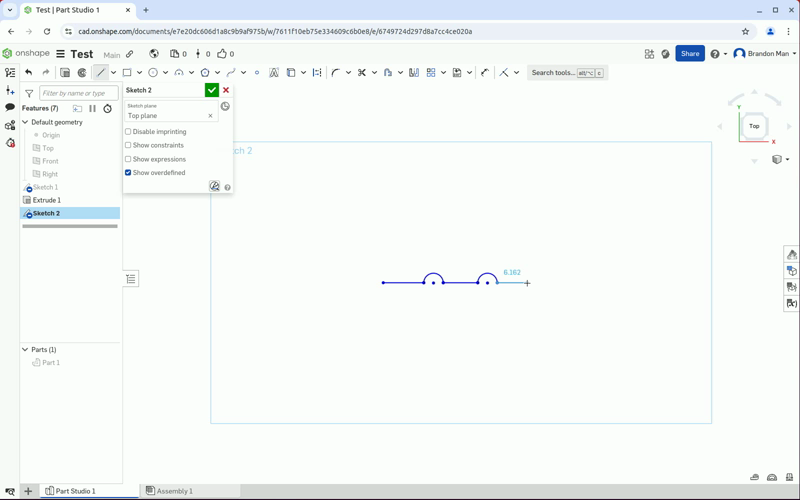
mouse_move(537, 282)
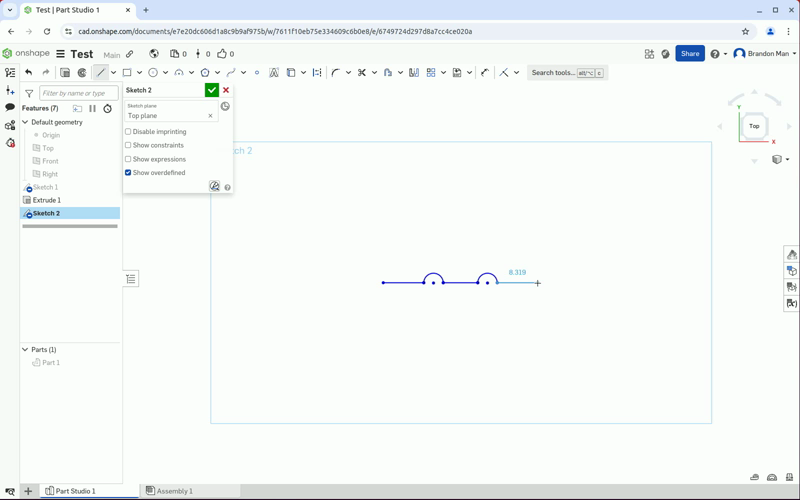
click(537, 282)
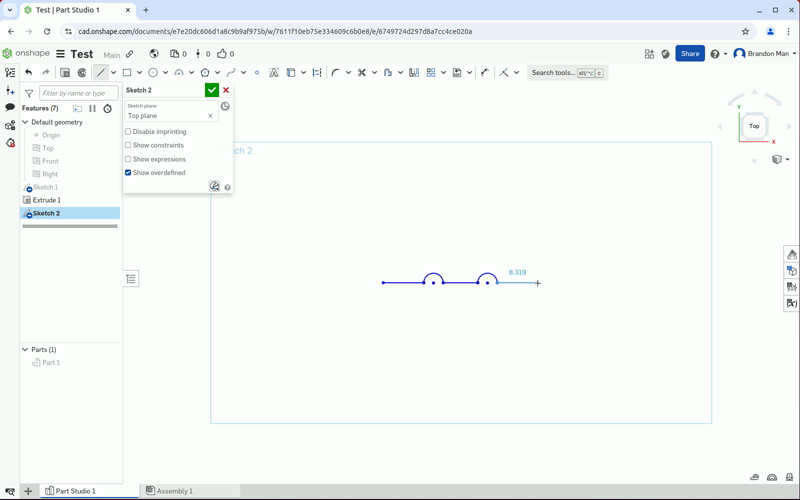
key_up(shift)
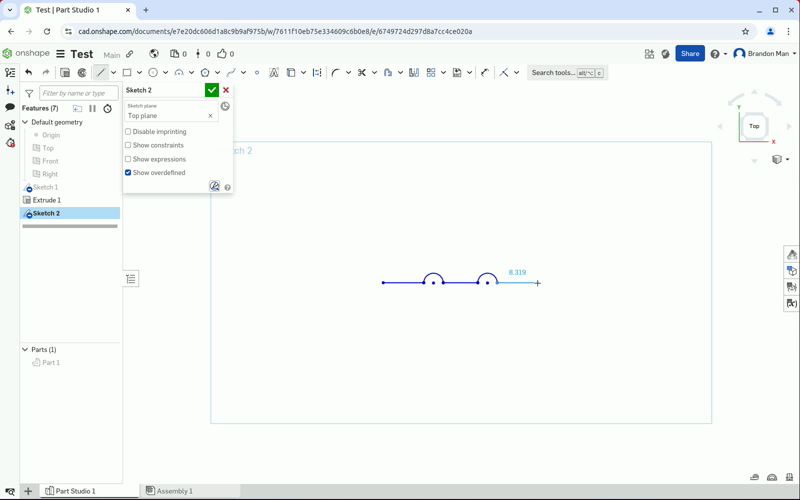
key_down(shift)
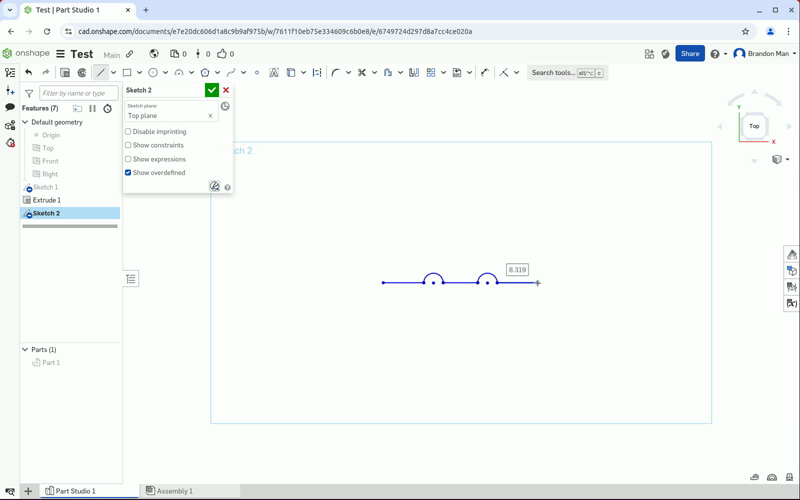
mouse_move(567, 282)
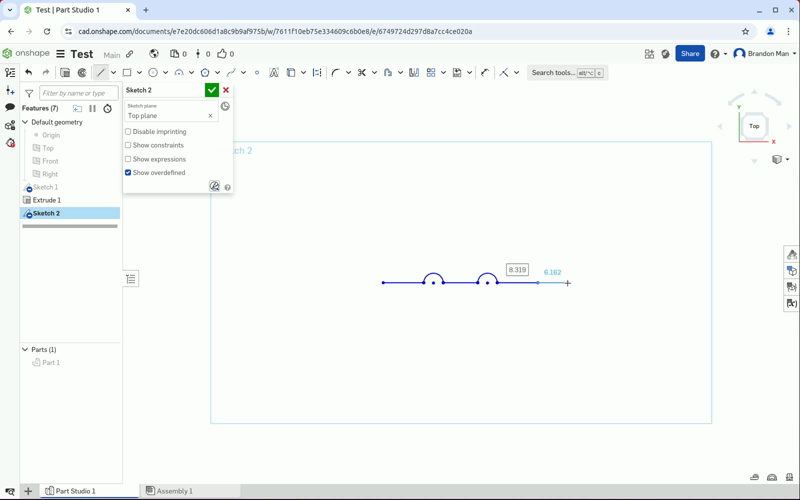
mouse_move(537, 260)
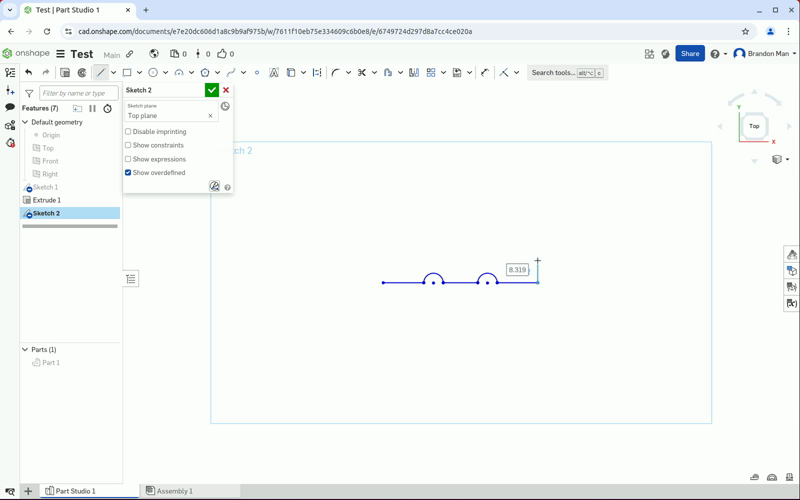
click(537, 260)
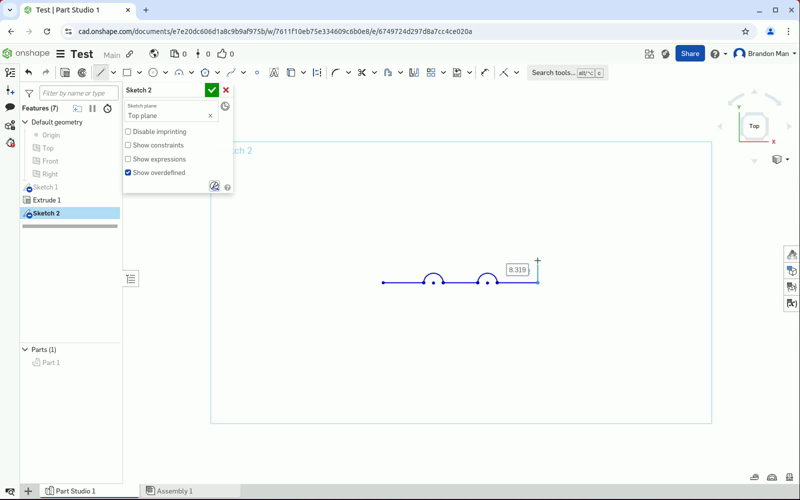
key_up(shift)
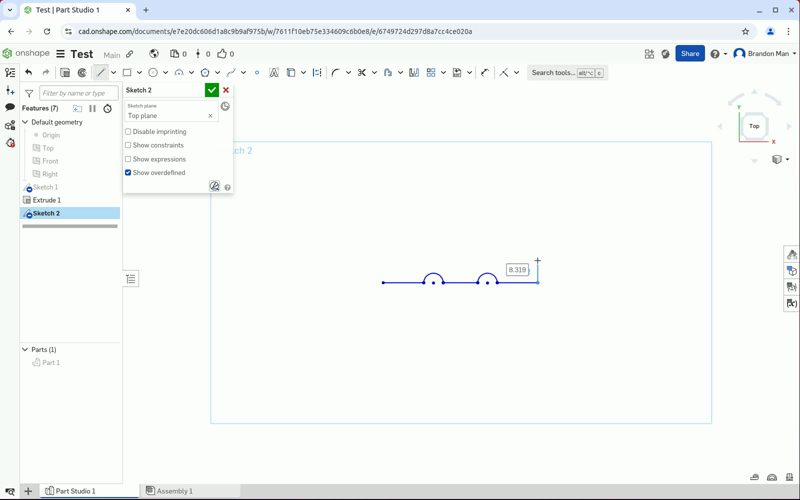
key(esc)
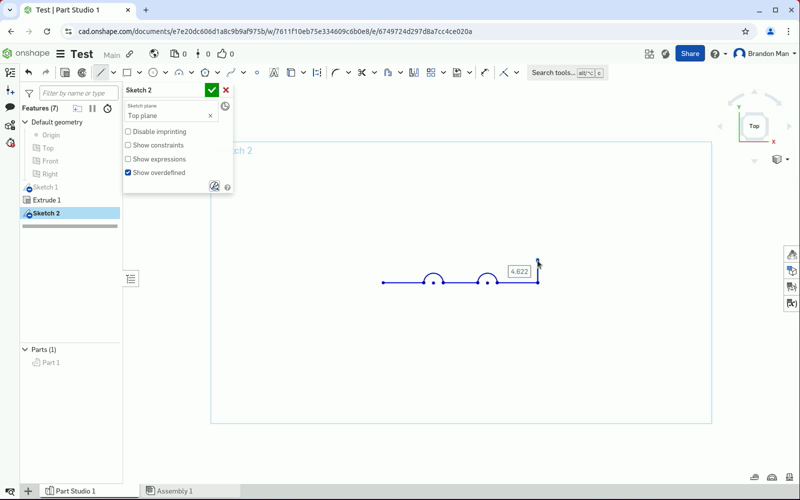
key(a)
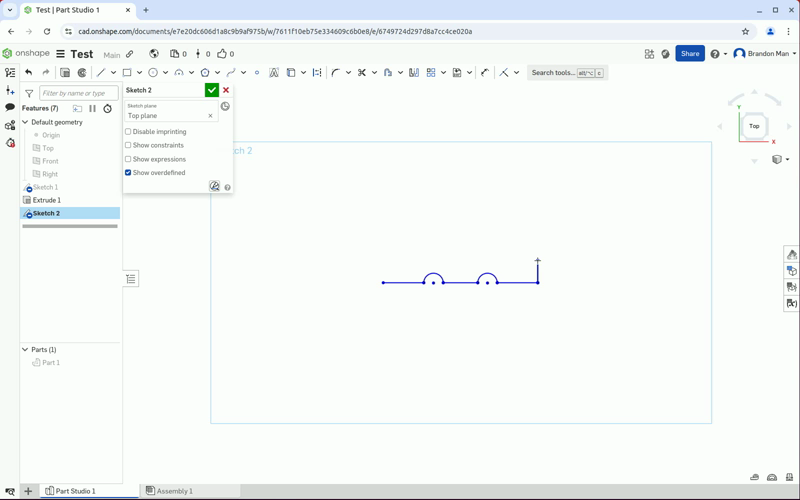
mouse_move(537, 260)
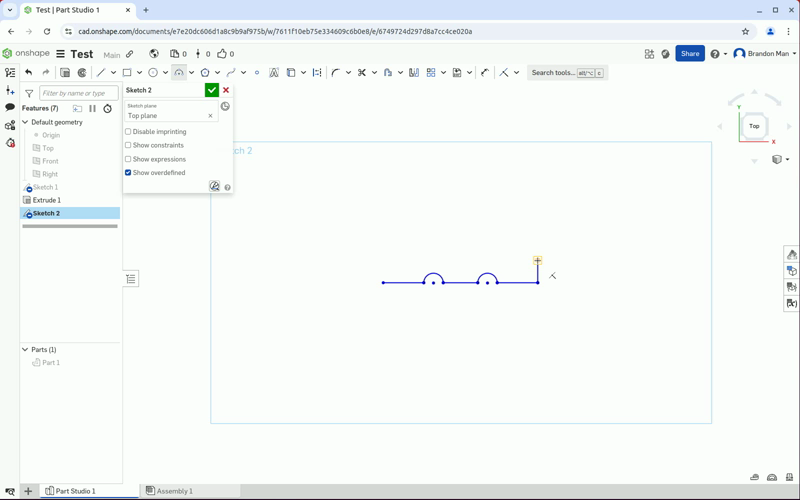
click(537, 260)
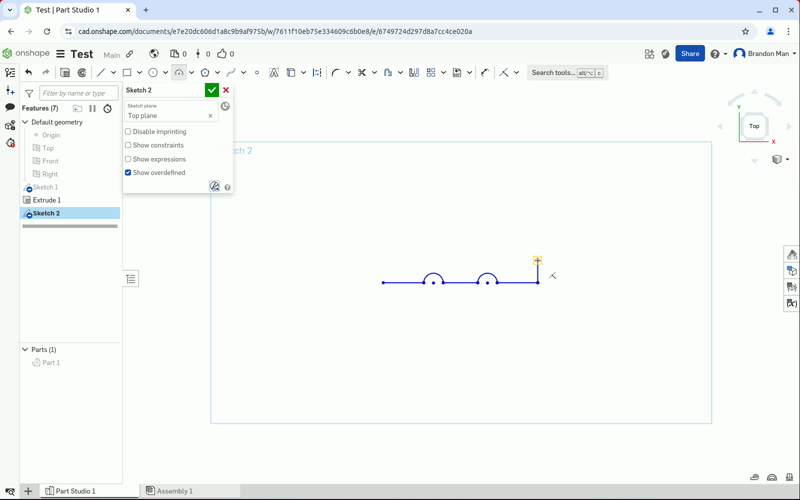
key_down(shift)
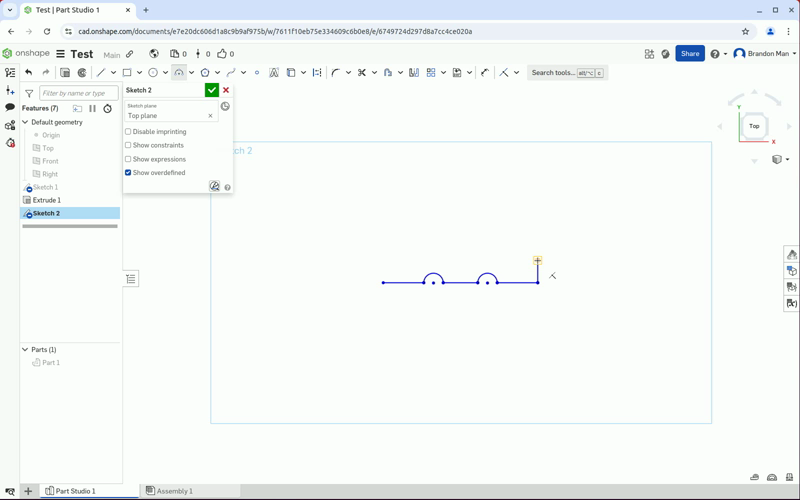
mouse_move(514, 235)
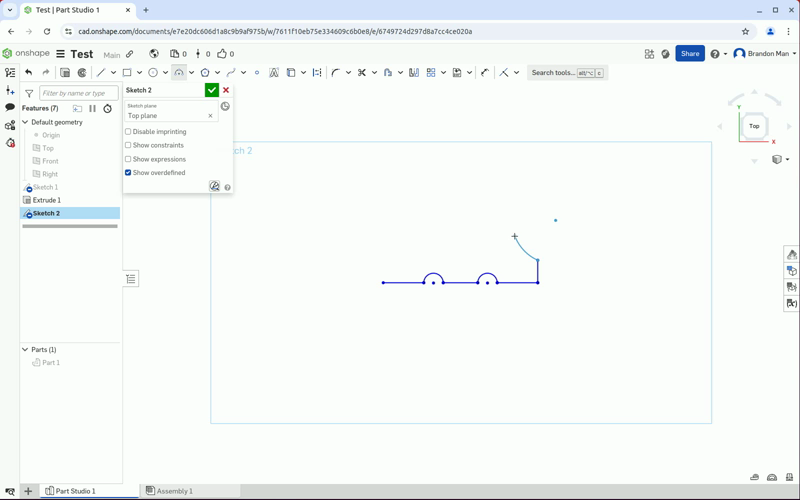
click(514, 235)
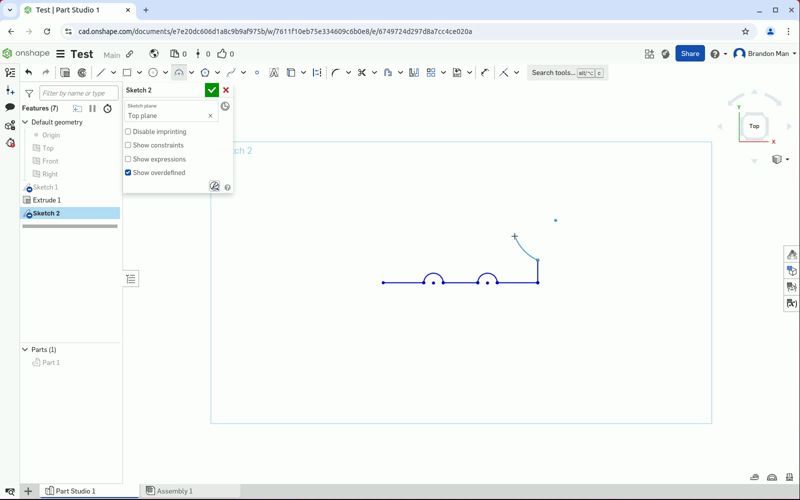
mouse_move(531, 243)
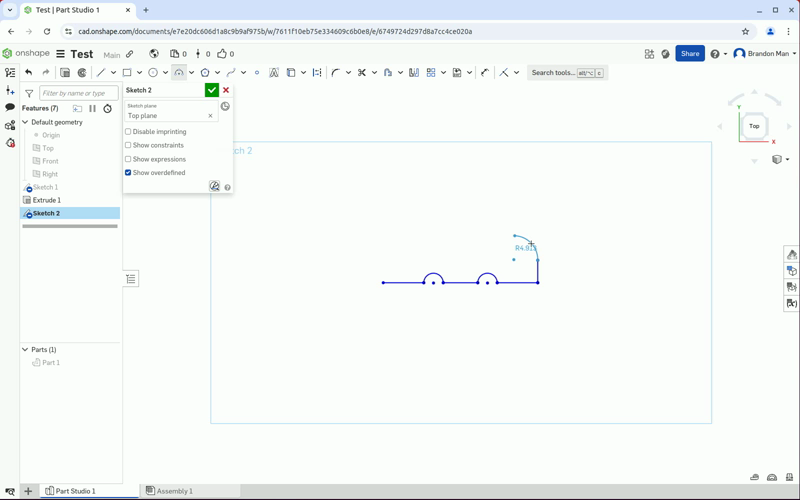
click(531, 243)
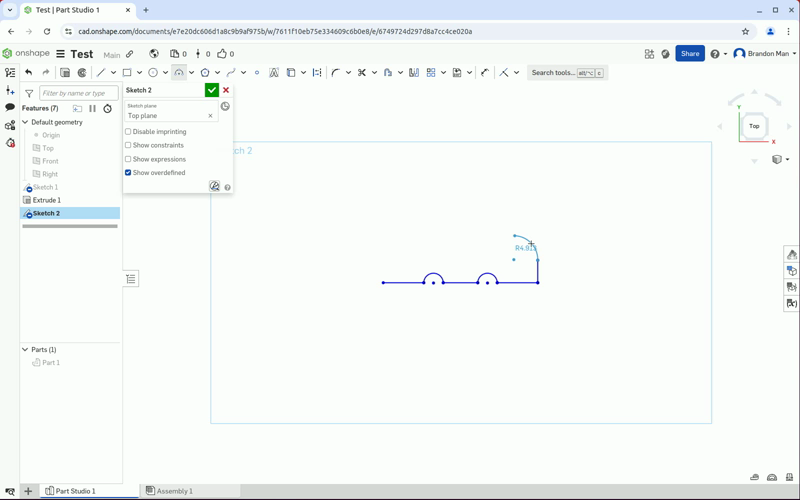
key_up(shift)
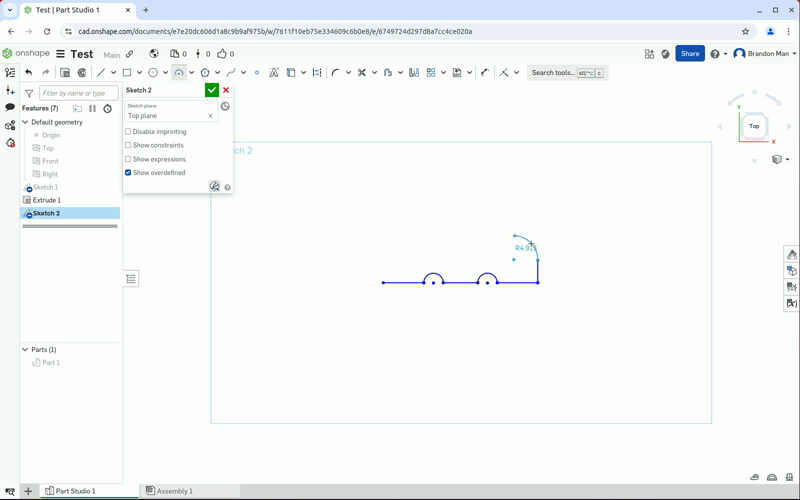
key(esc)
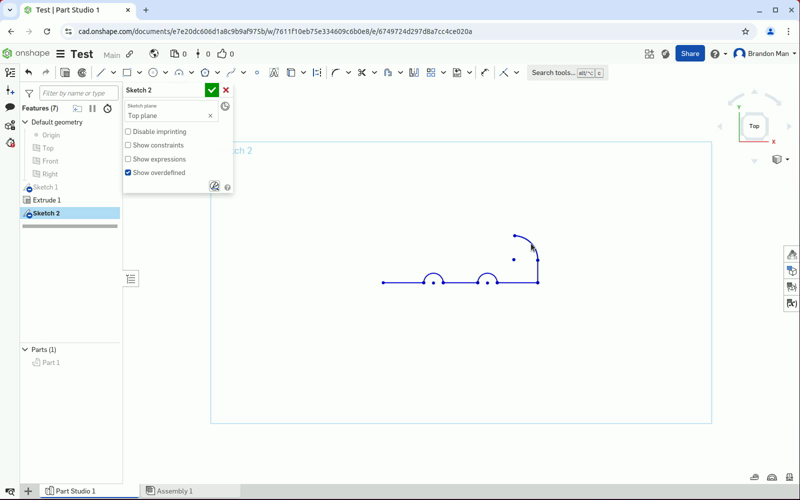
key(l)
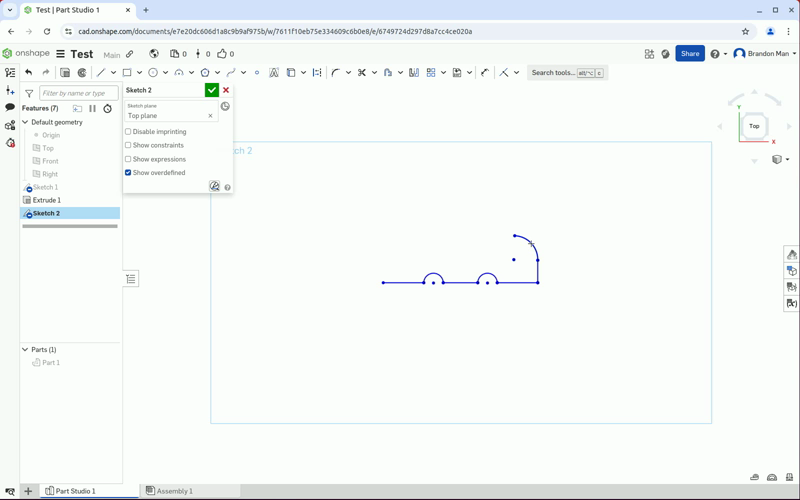
mouse_move(514, 235)
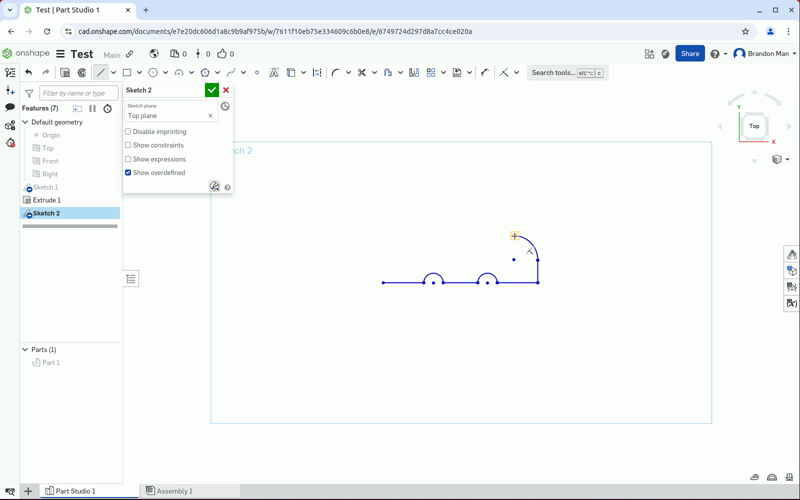
click(514, 235)
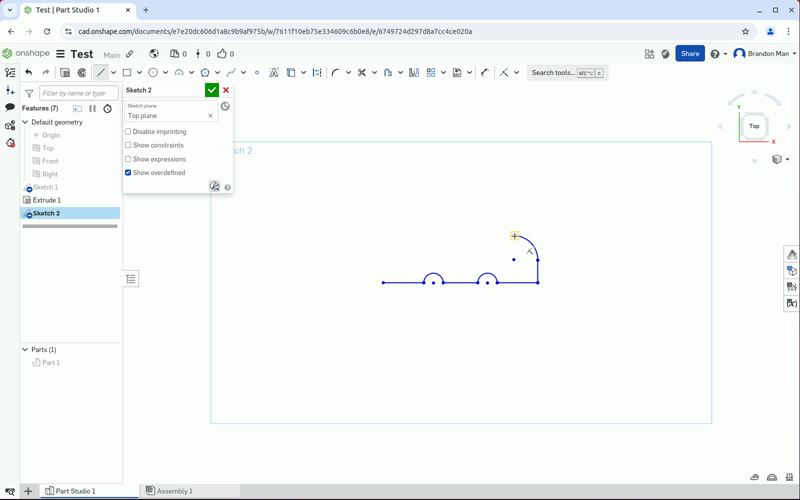
key_down(shift)
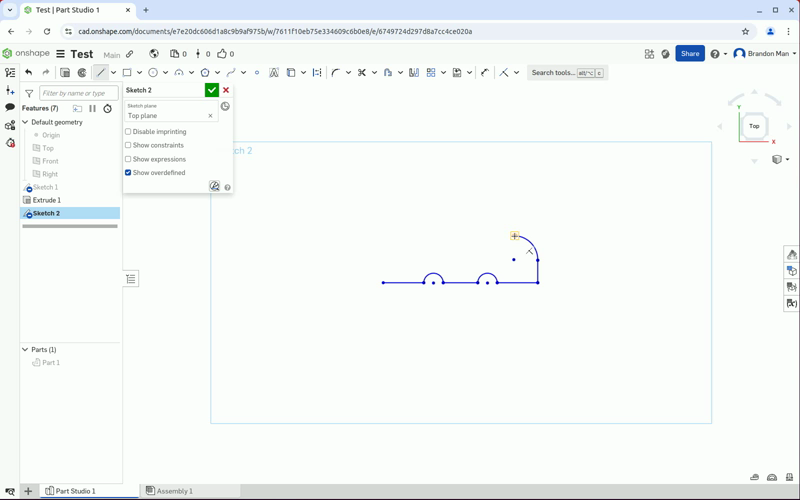
mouse_move(406, 235)
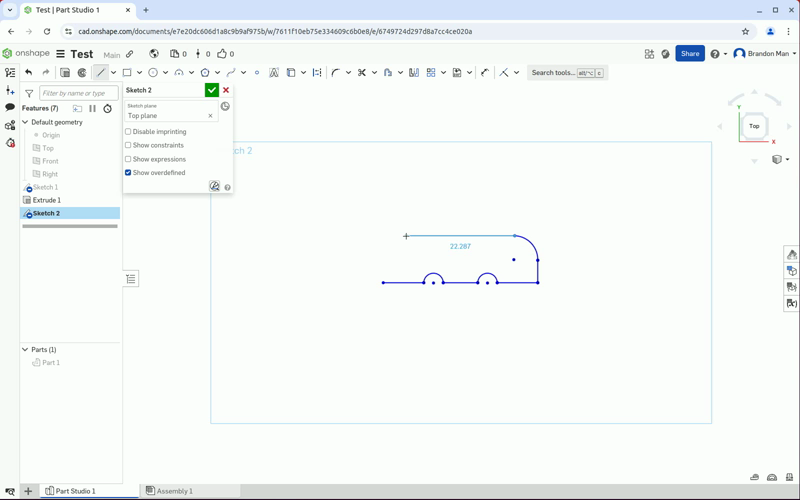
click(406, 235)
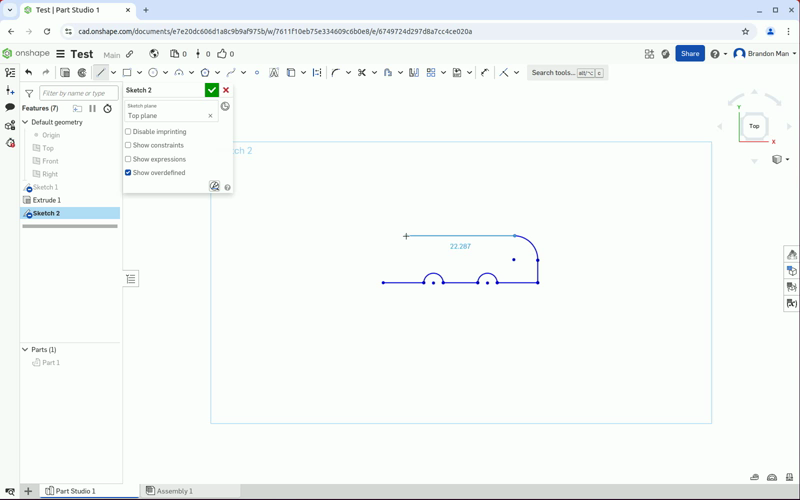
key_up(shift)
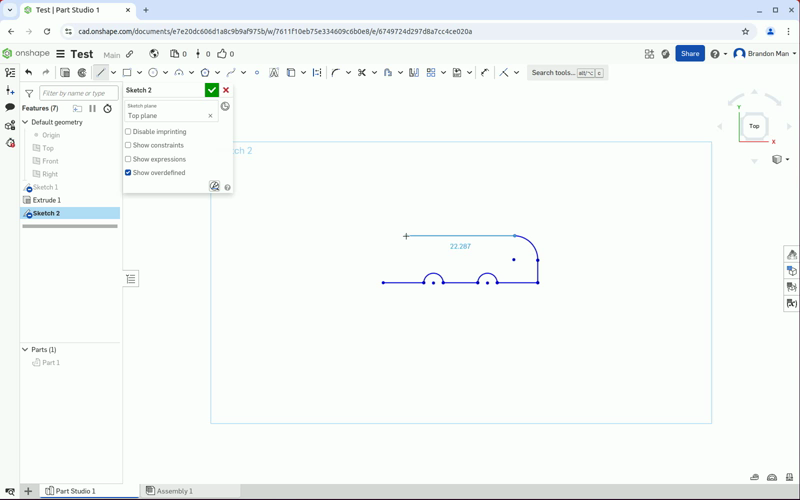
key(esc)
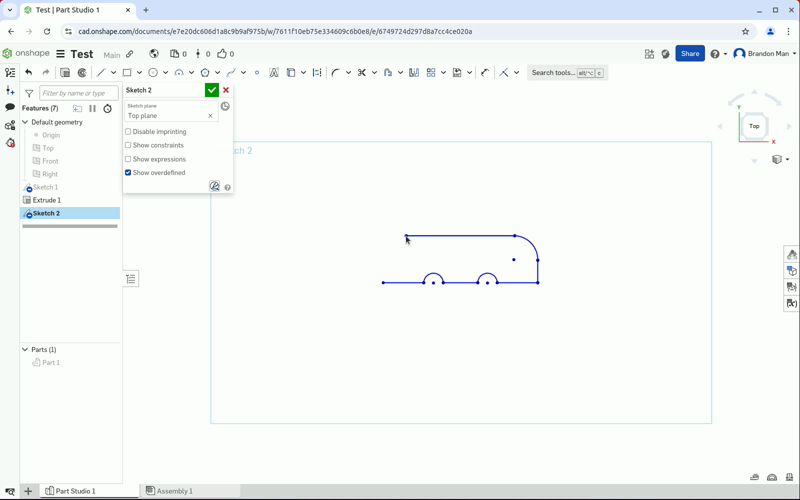
key(a)
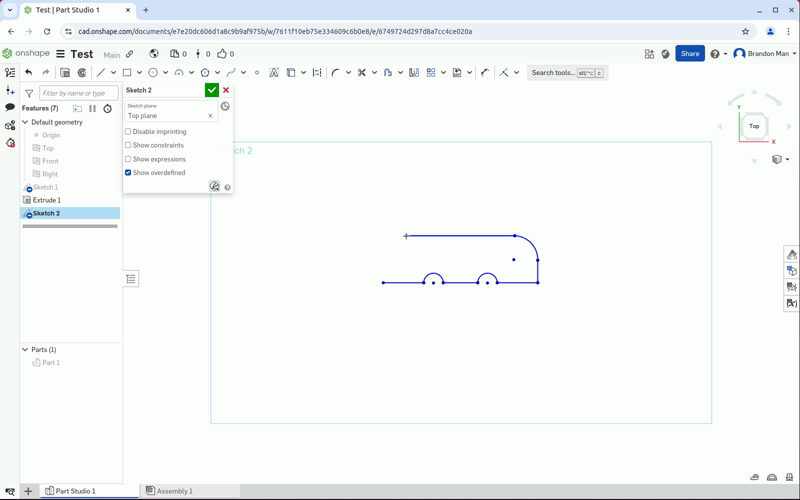
mouse_move(406, 235)
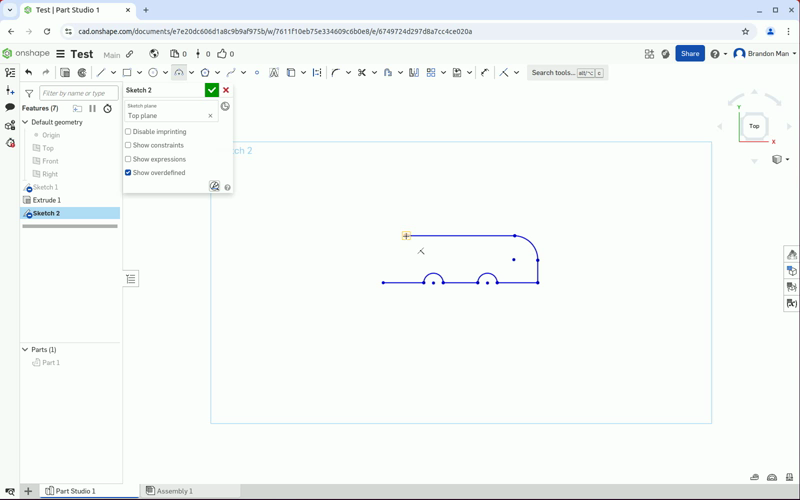
click(406, 235)
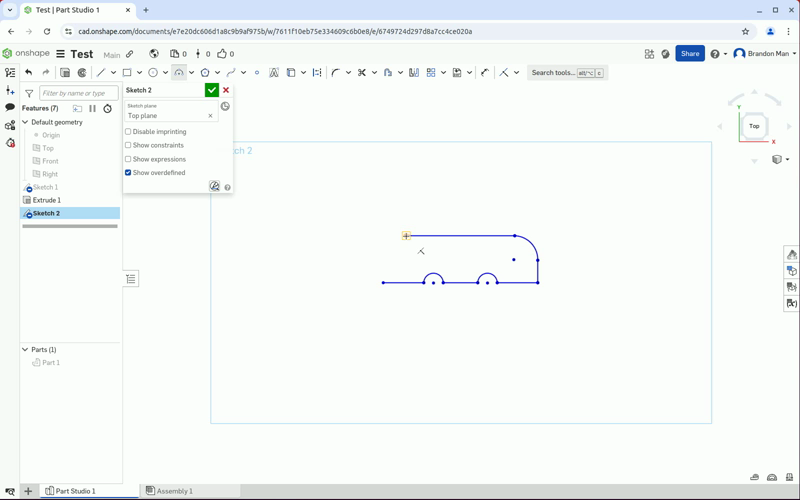
key_down(shift)
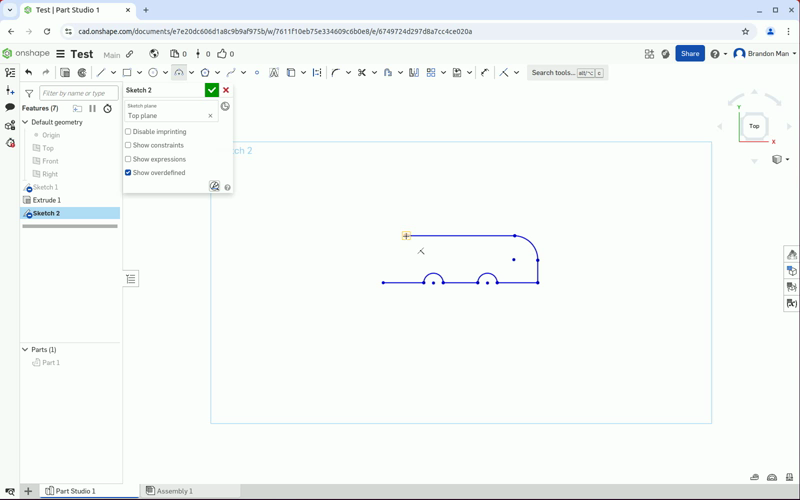
mouse_move(383, 260)
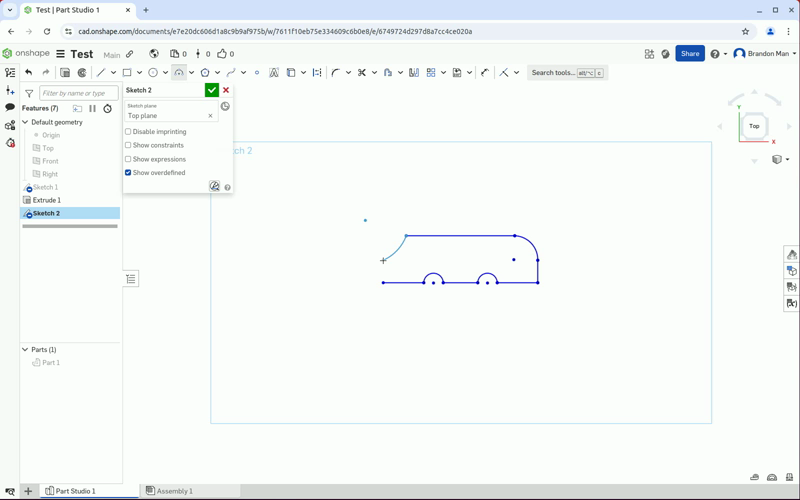
click(383, 260)
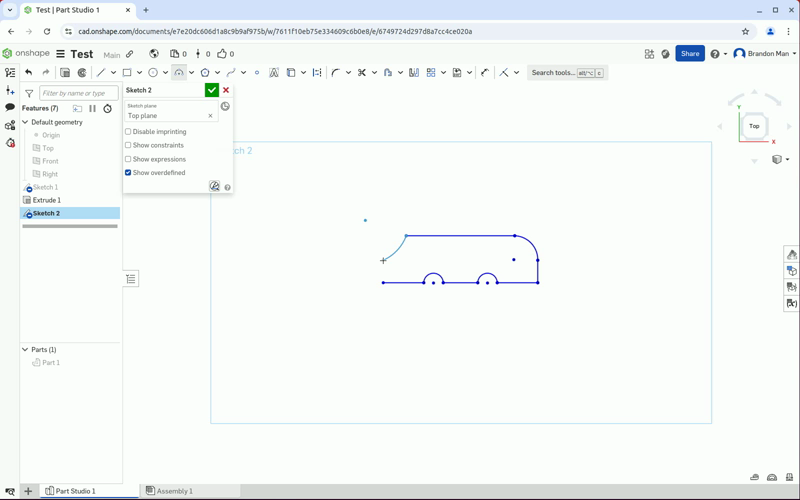
mouse_move(389, 243)
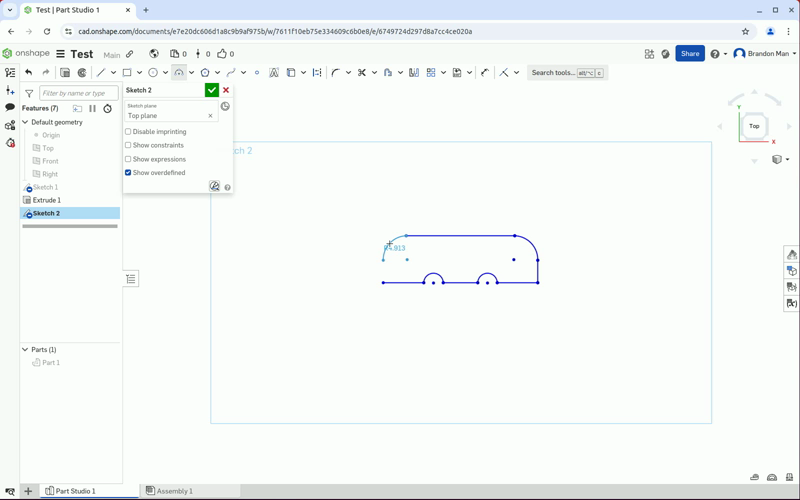
click(389, 243)
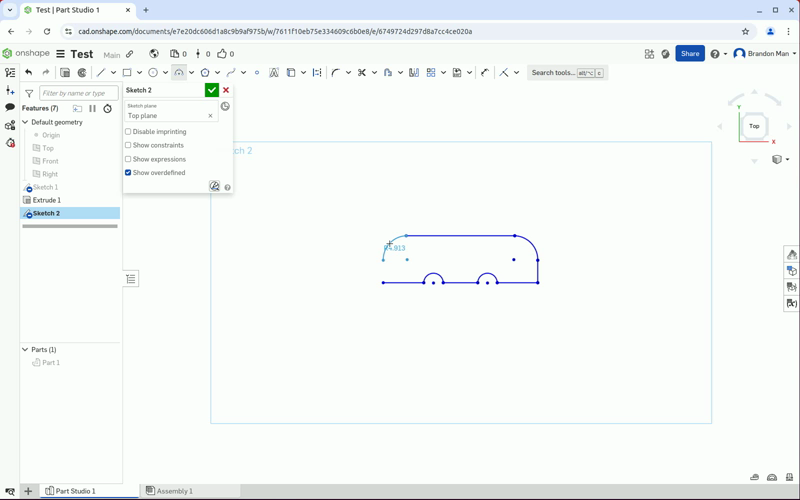
key_up(shift)
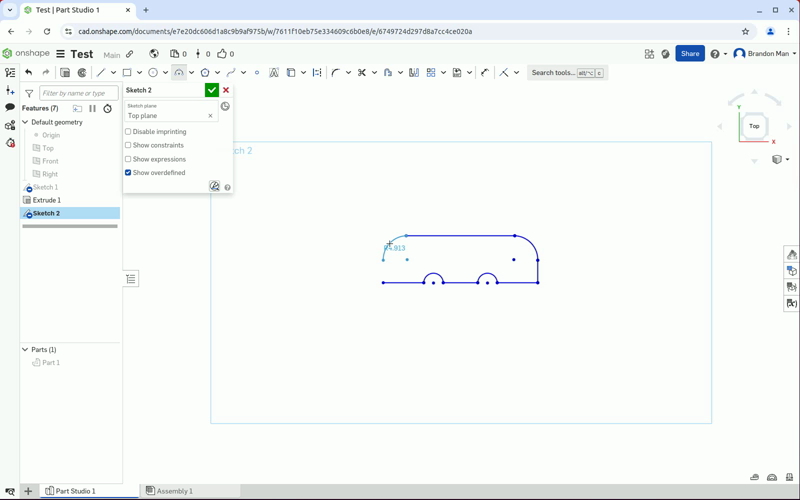
key(esc)
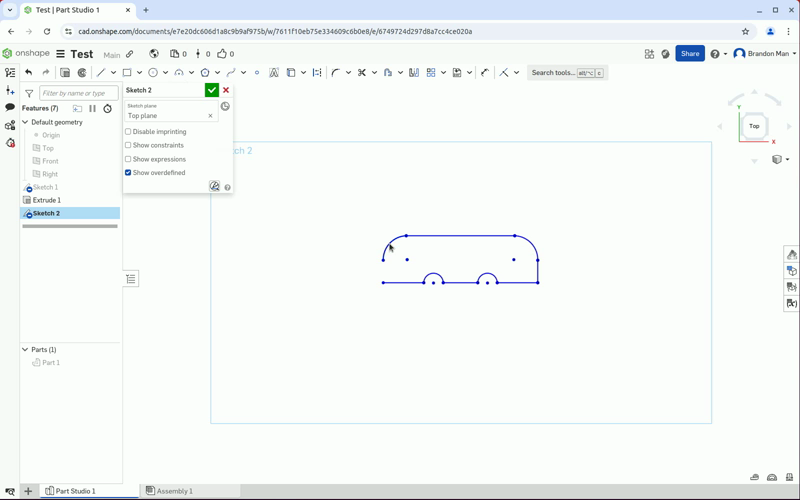
key(l)
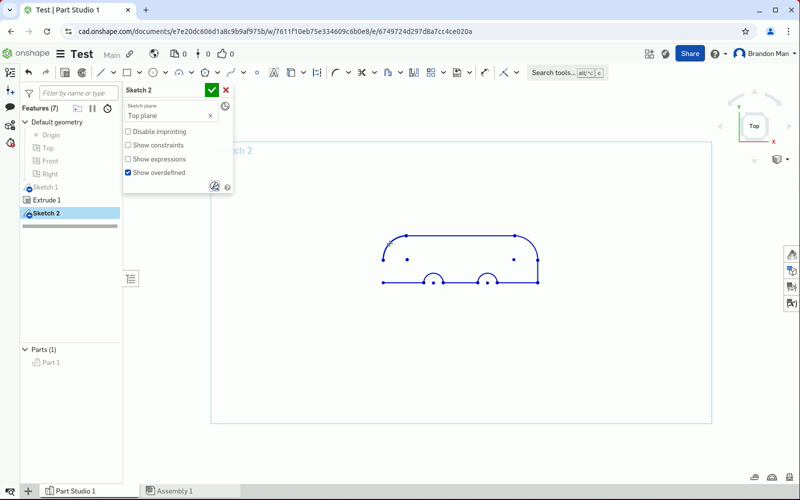
mouse_move(383, 260)
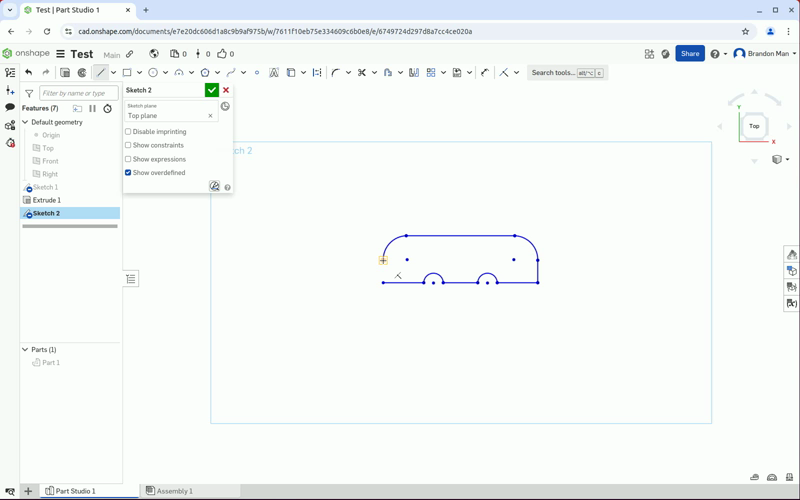
click(383, 260)
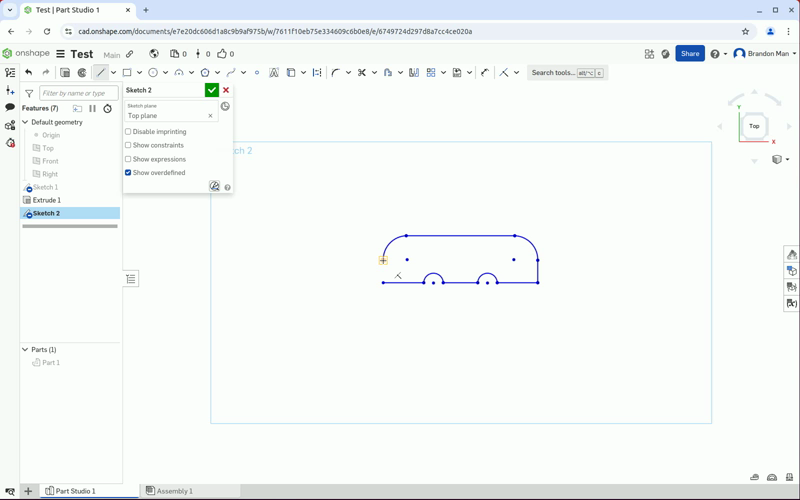
mouse_move(413, 260)
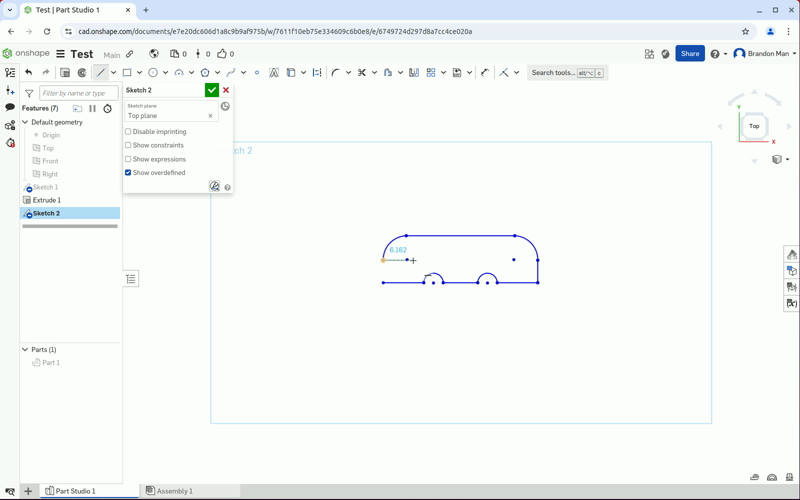
key_down(shift)
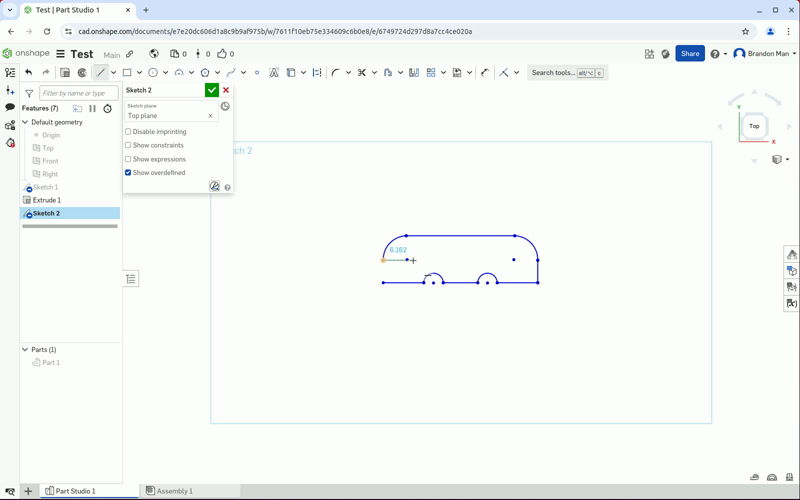
mouse_move(383, 282)
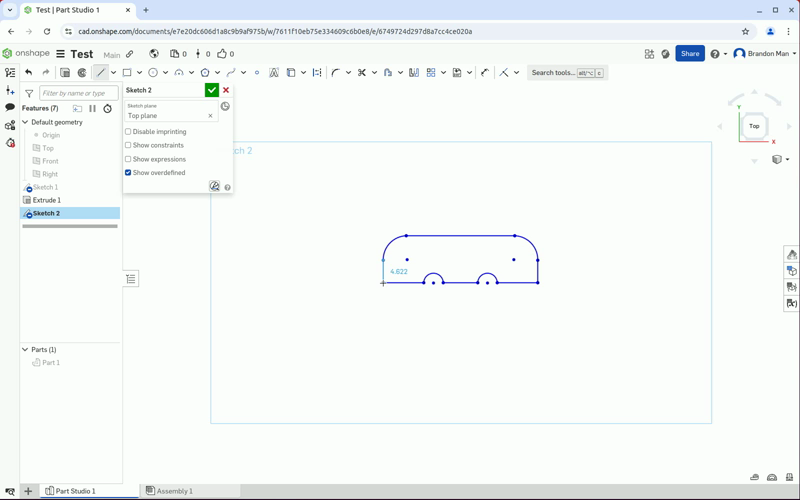
key_up(shift)
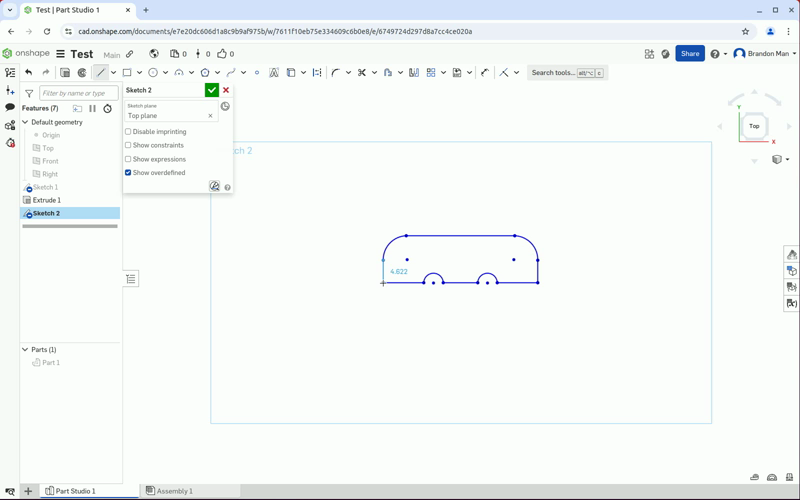
click(383, 282)
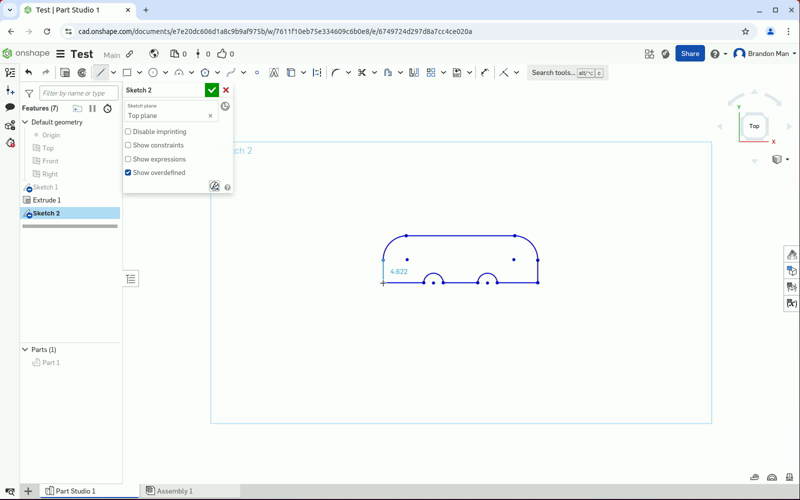
key(esc)
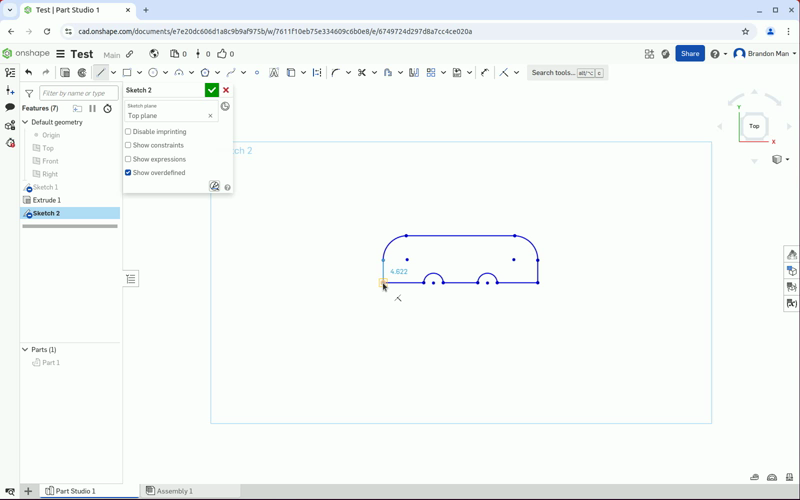
key(c)
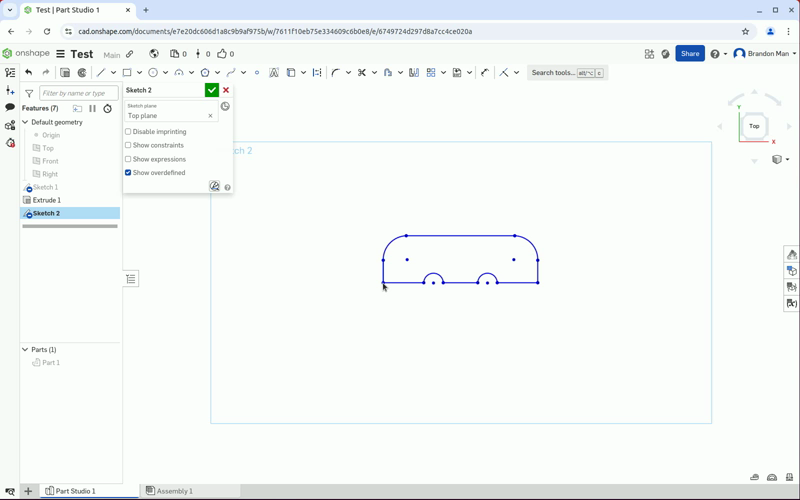
key_down(shift)
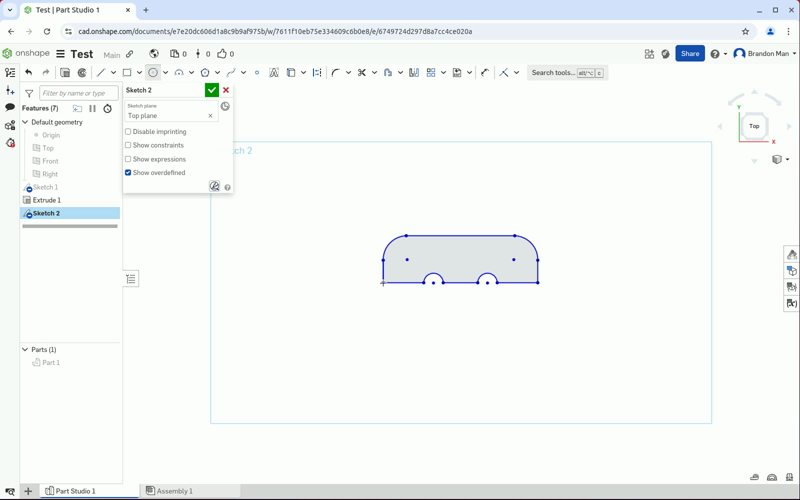
mouse_move(406, 260)
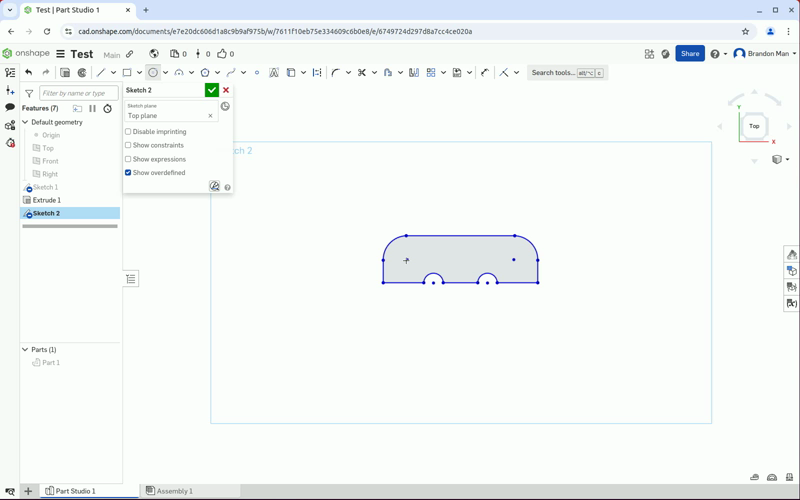
scroll(6)
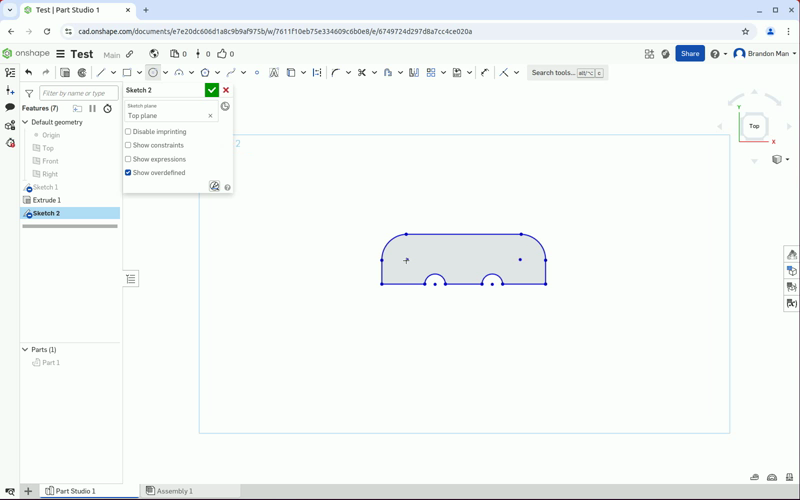
scroll(6)
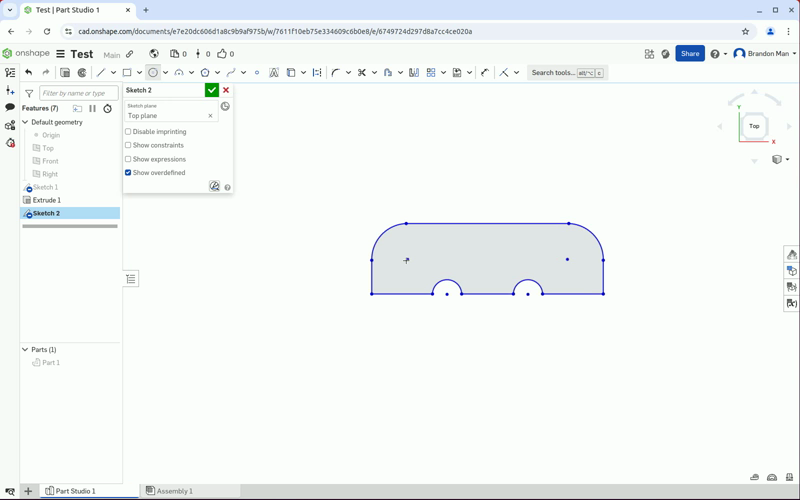
scroll(6)
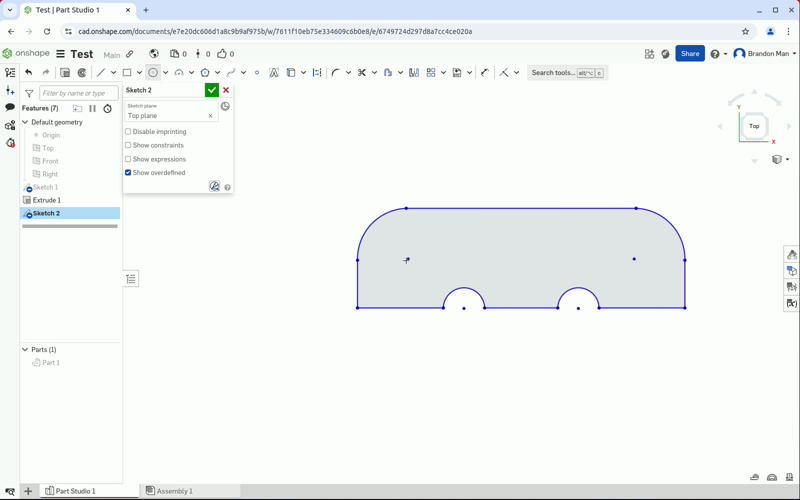
scroll(6)
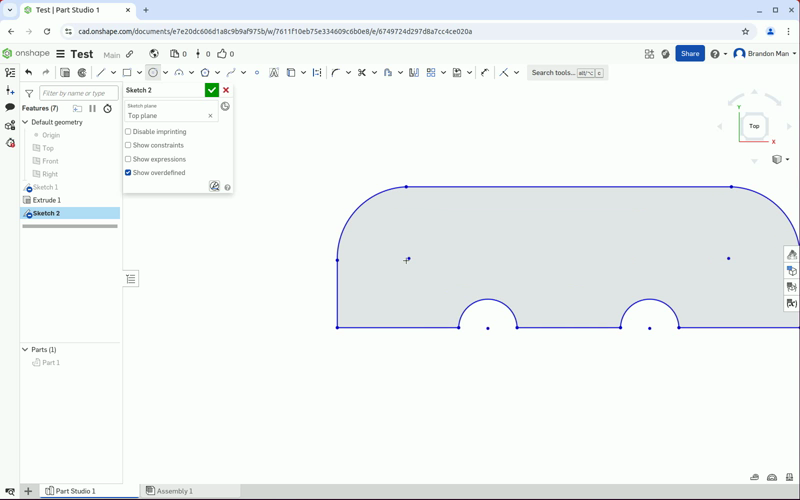
scroll(6)
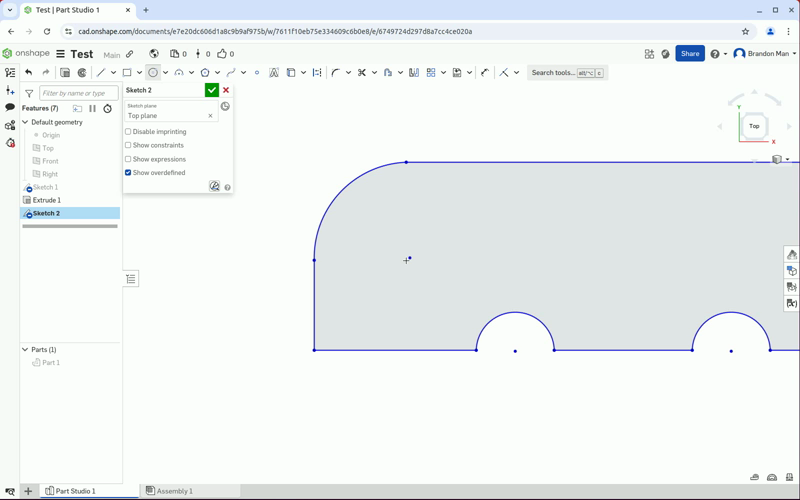
scroll(6)
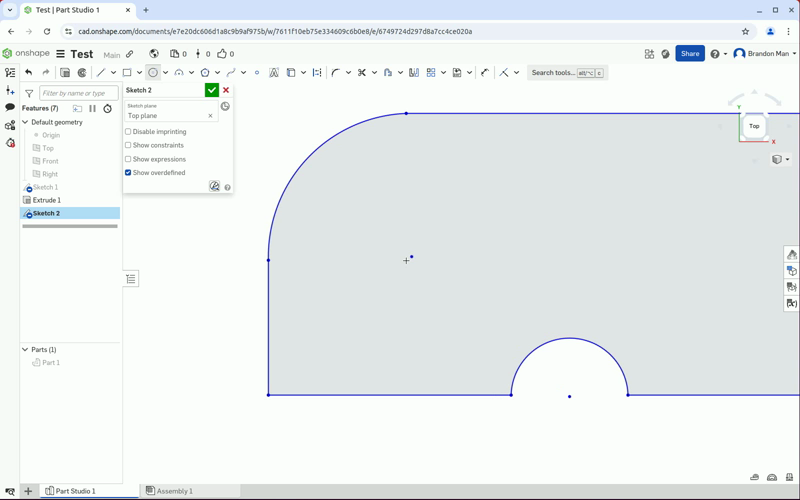
scroll(6)
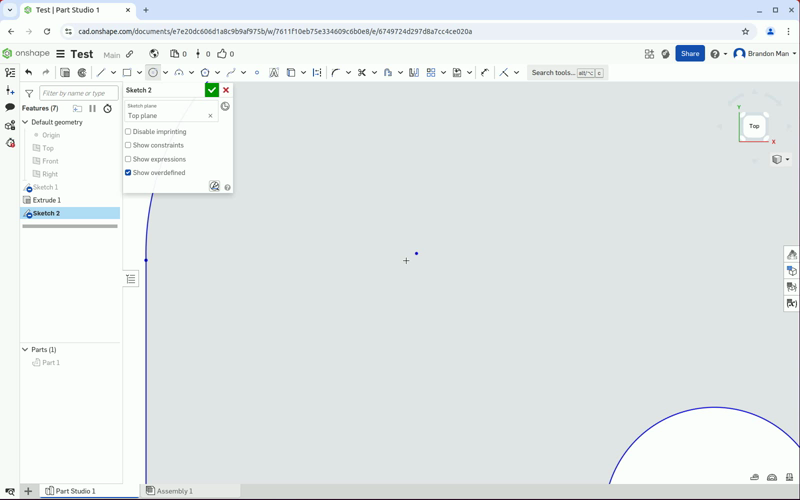
click(406, 260)
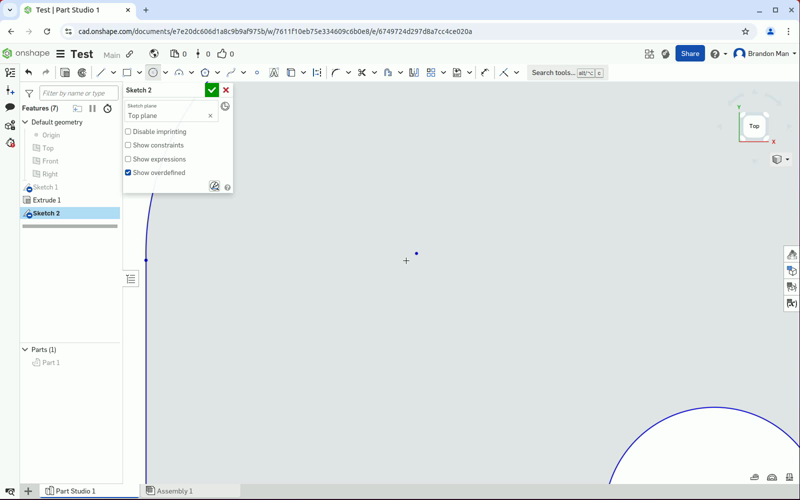
scroll(-6)
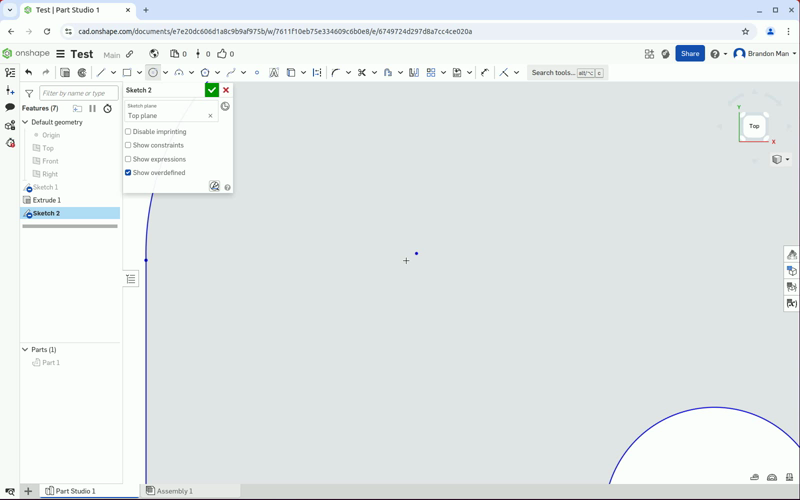
scroll(-6)
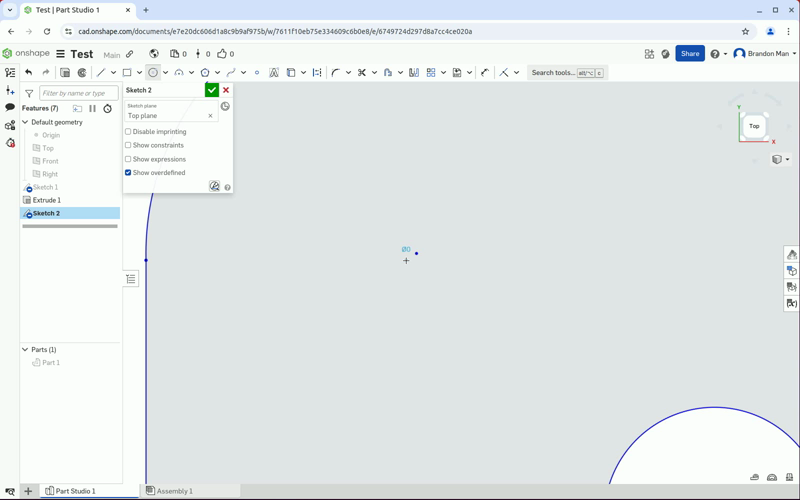
scroll(-6)
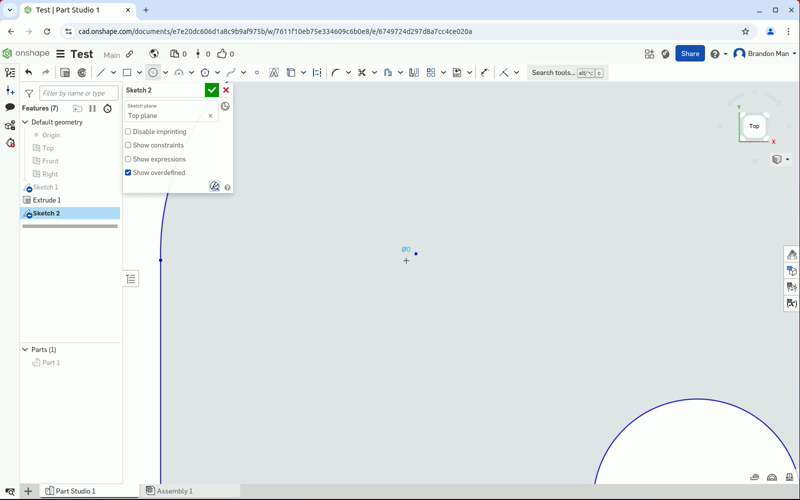
scroll(-6)
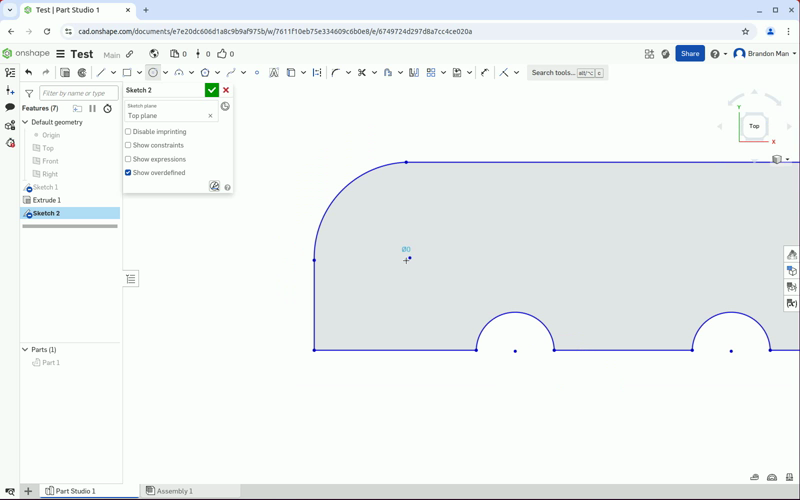
scroll(-6)
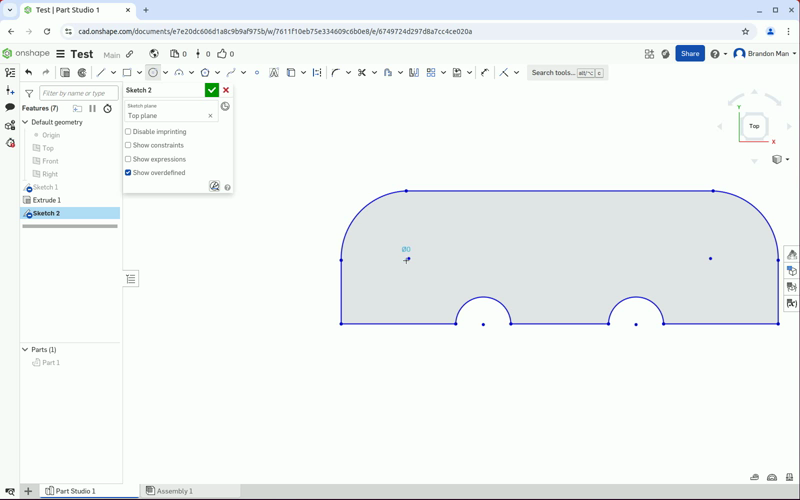
scroll(-6)
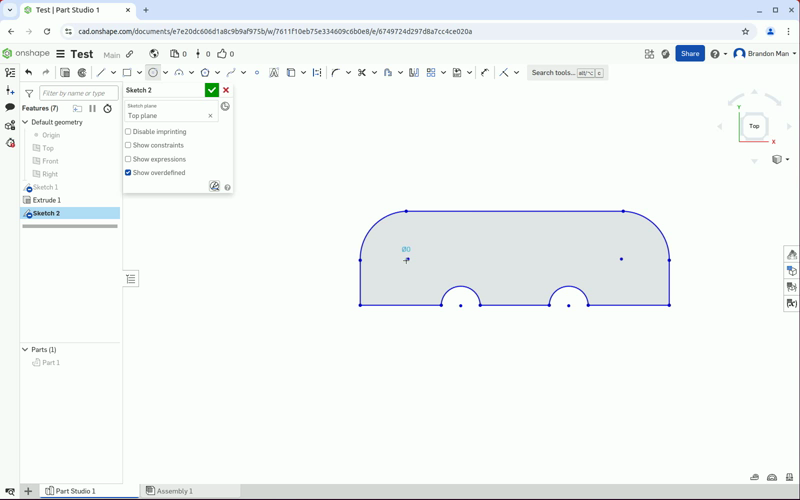
scroll(-6)
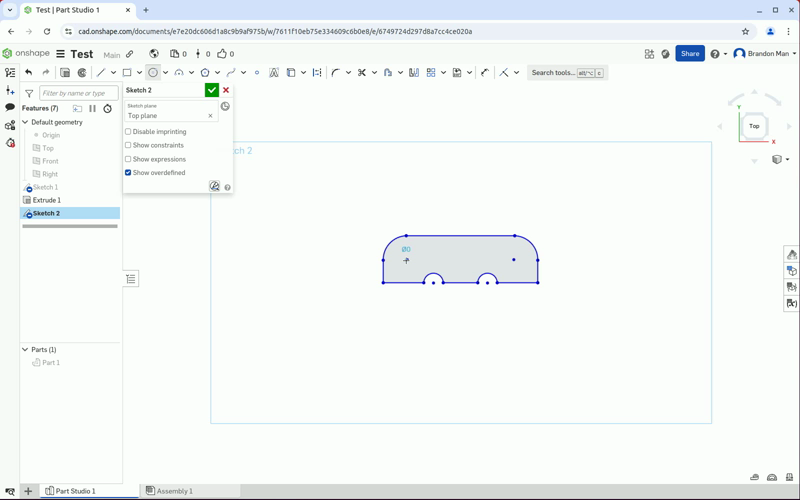
key_up(shift)
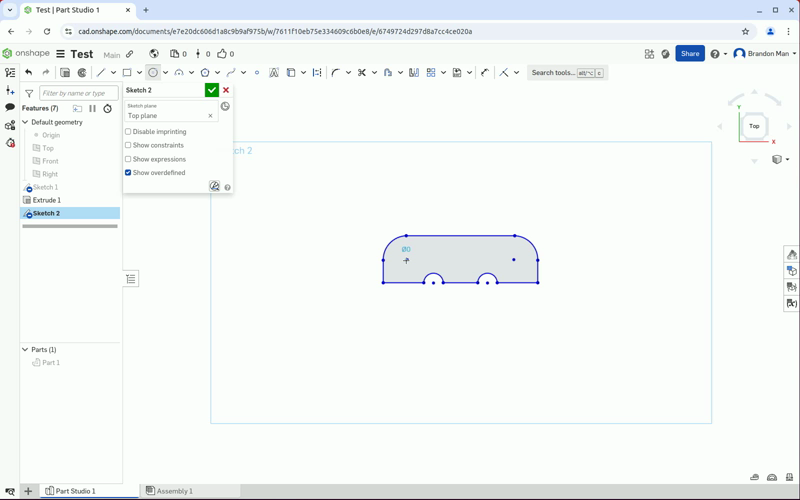
mouse_move(422, 260)
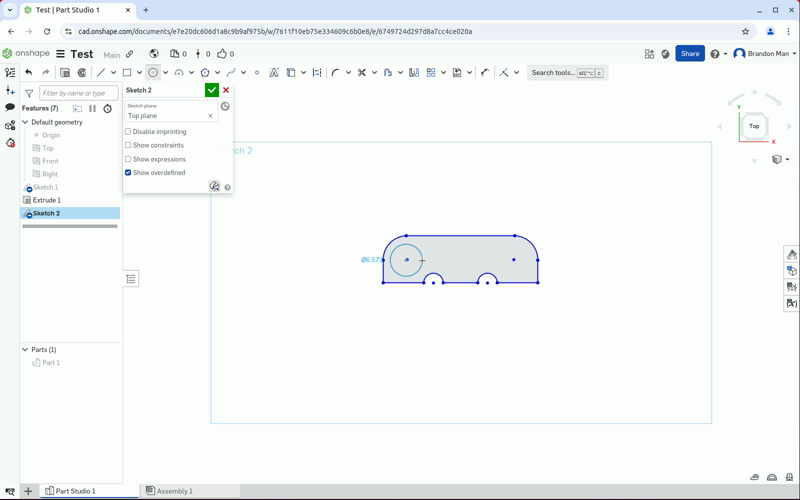
click(422, 260)
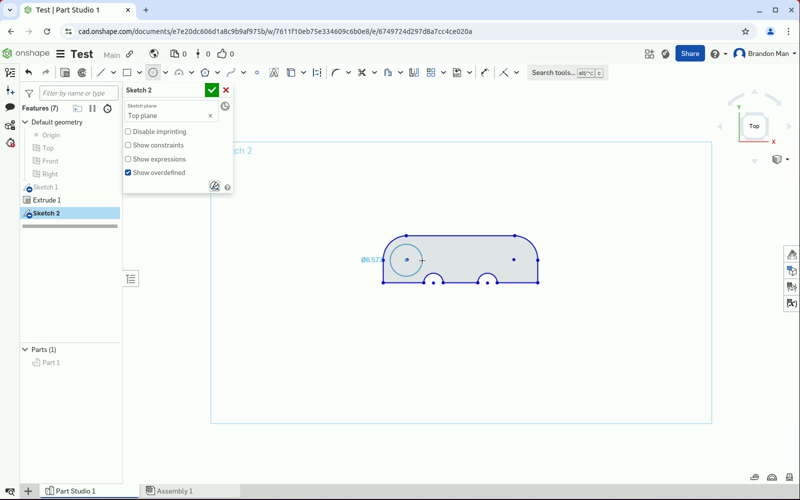
key(esc)
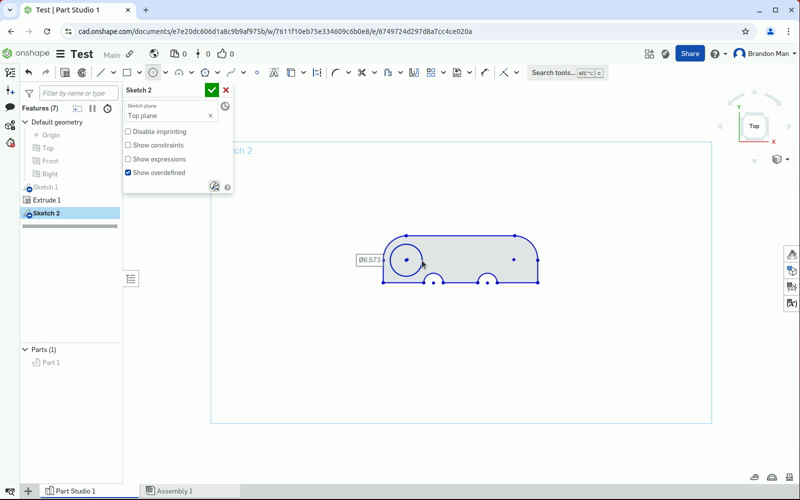
key(c)
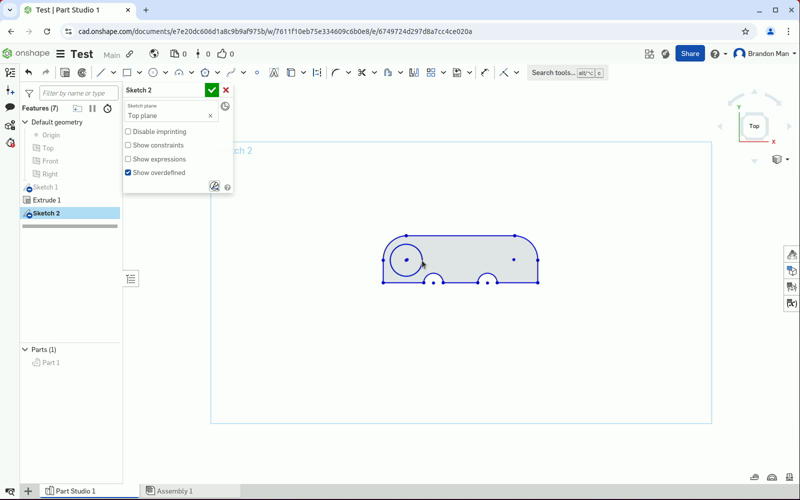
key_down(shift)
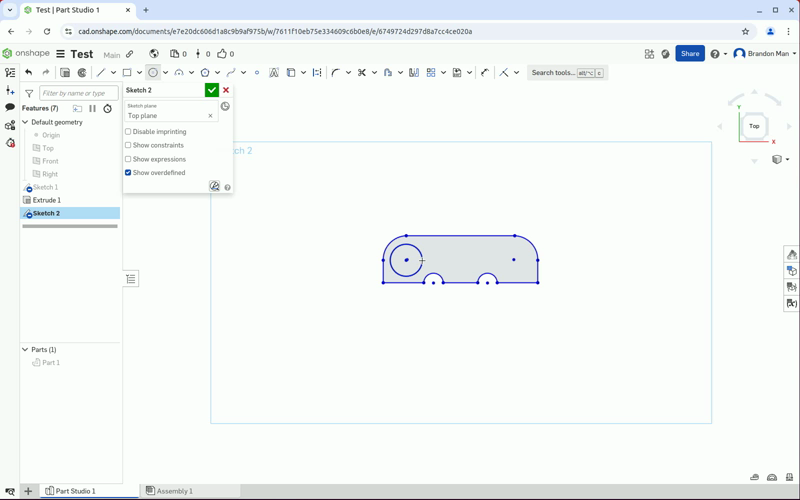
mouse_move(514, 260)
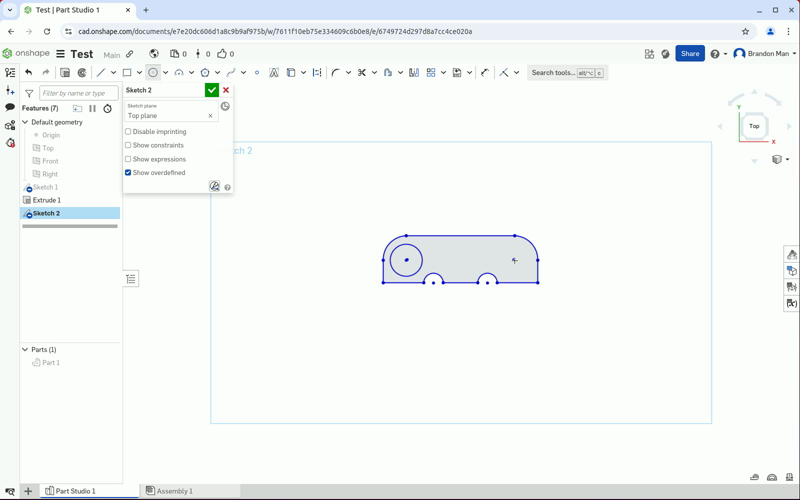
scroll(6)
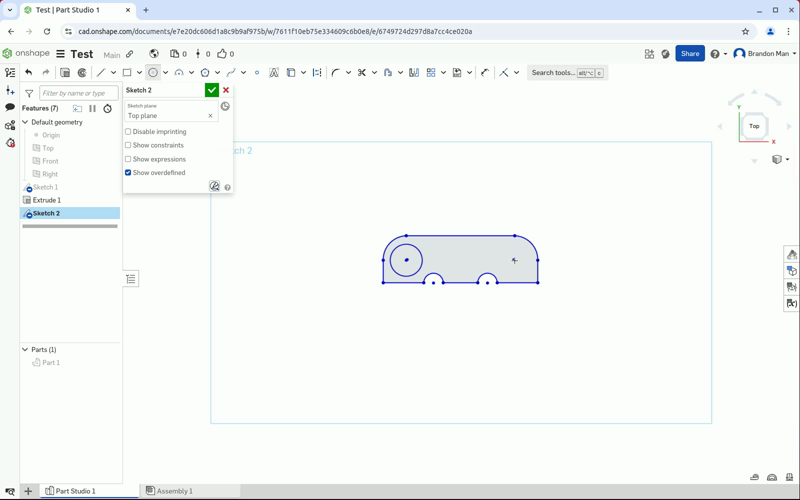
scroll(6)
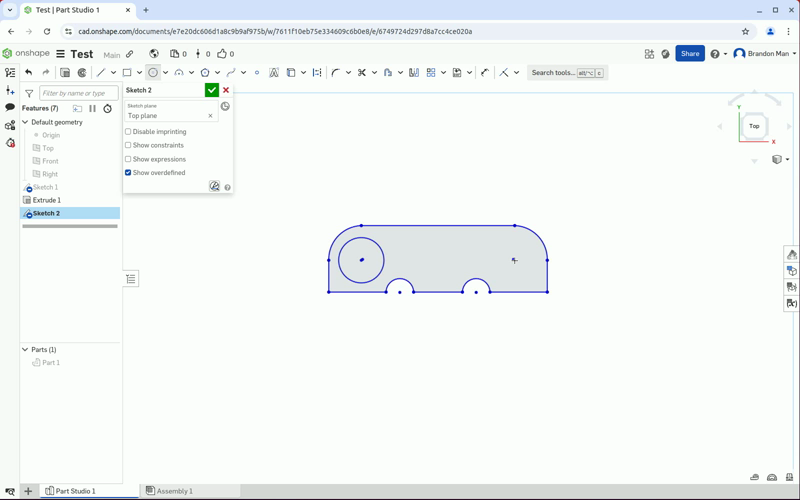
scroll(6)
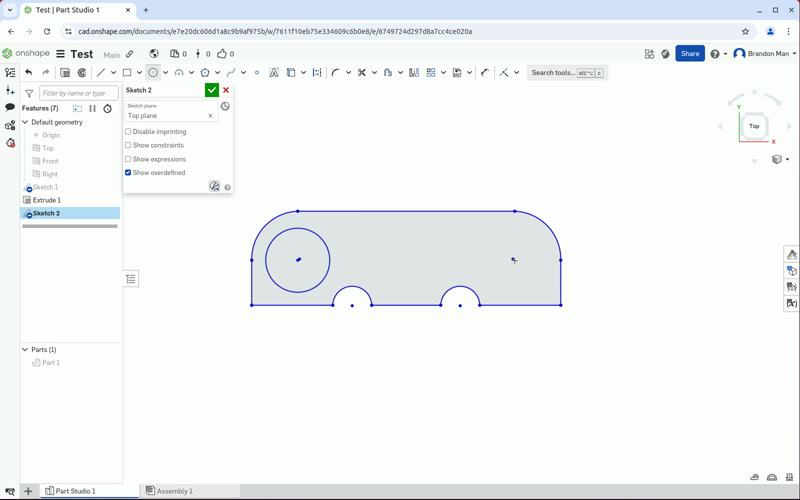
scroll(6)
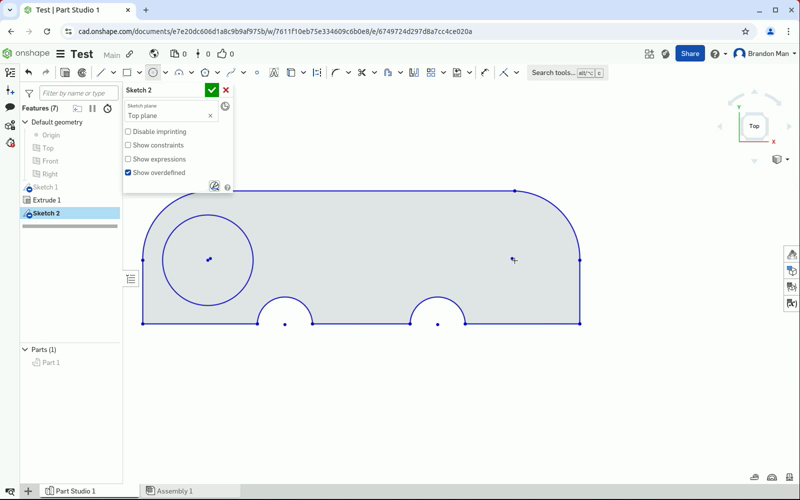
scroll(6)
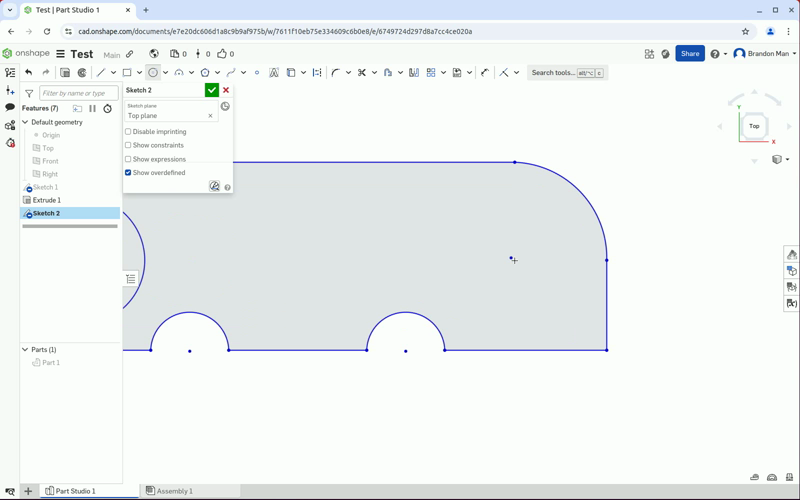
scroll(6)
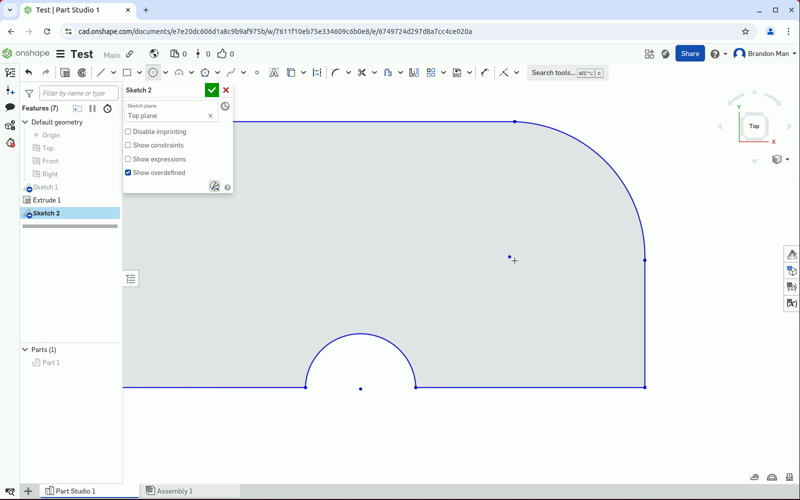
scroll(6)
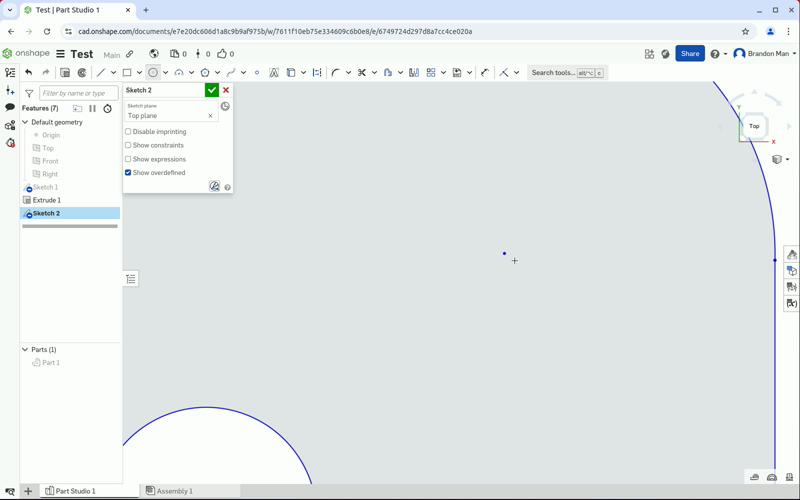
click(514, 260)
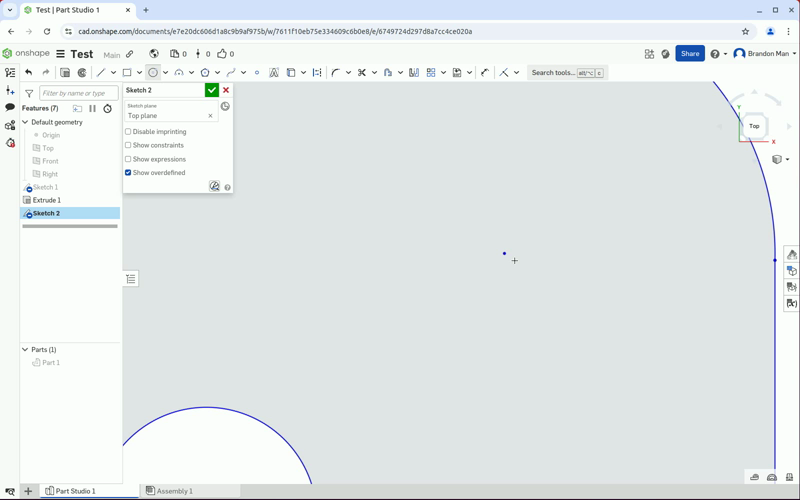
scroll(-6)
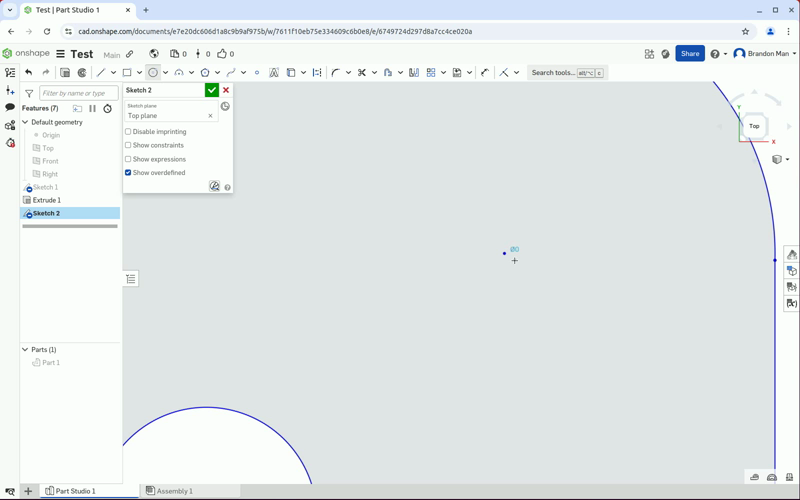
scroll(-6)
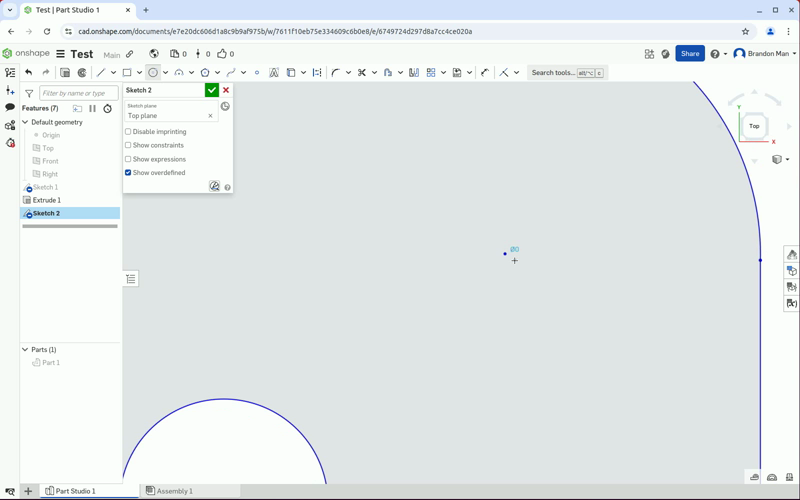
scroll(-6)
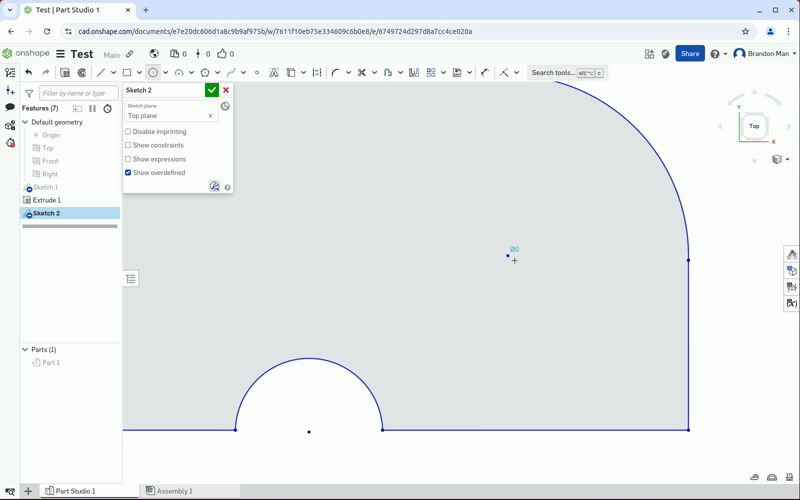
scroll(-6)
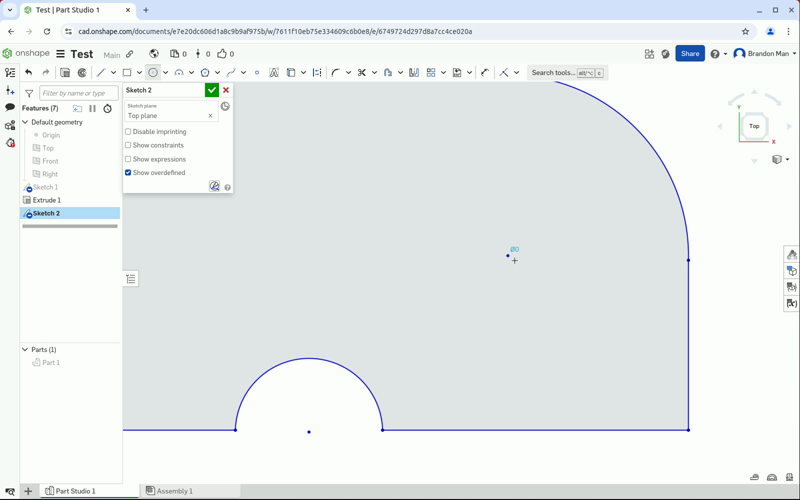
scroll(-6)
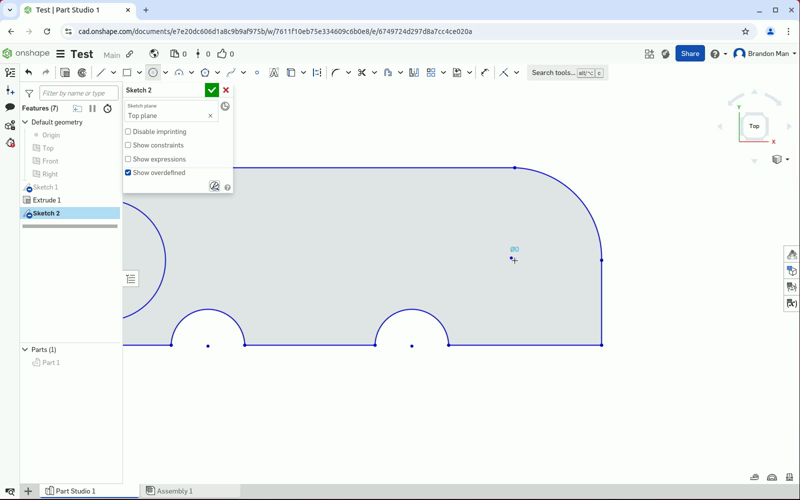
scroll(-6)
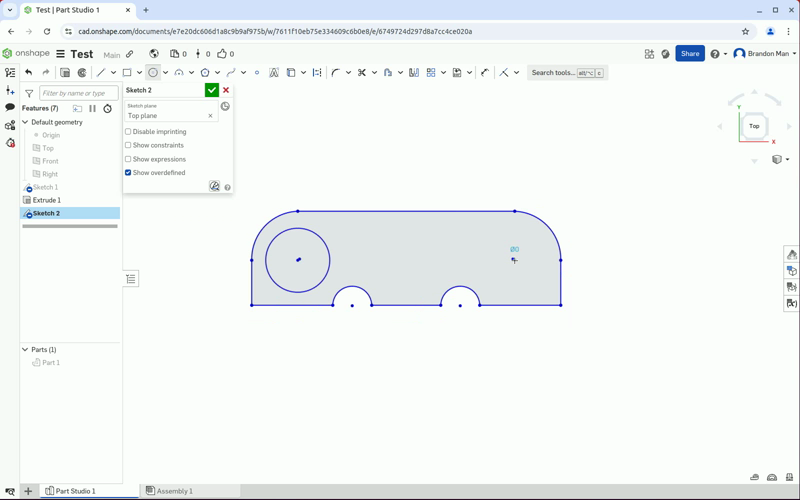
scroll(-6)
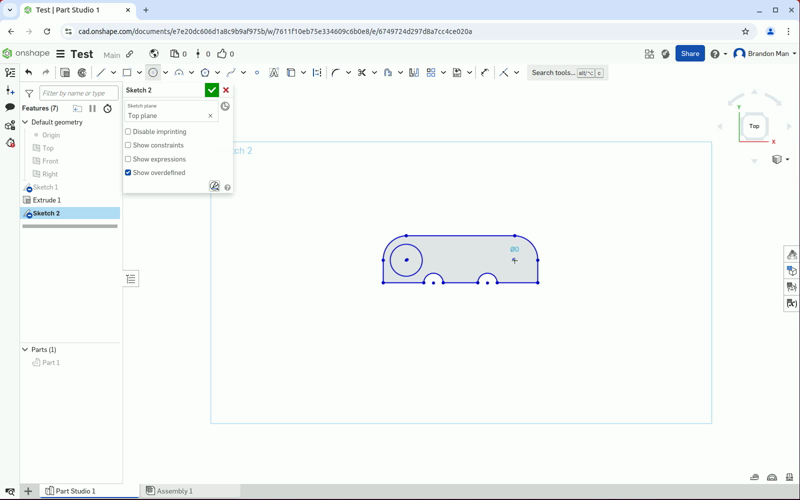
key_up(shift)
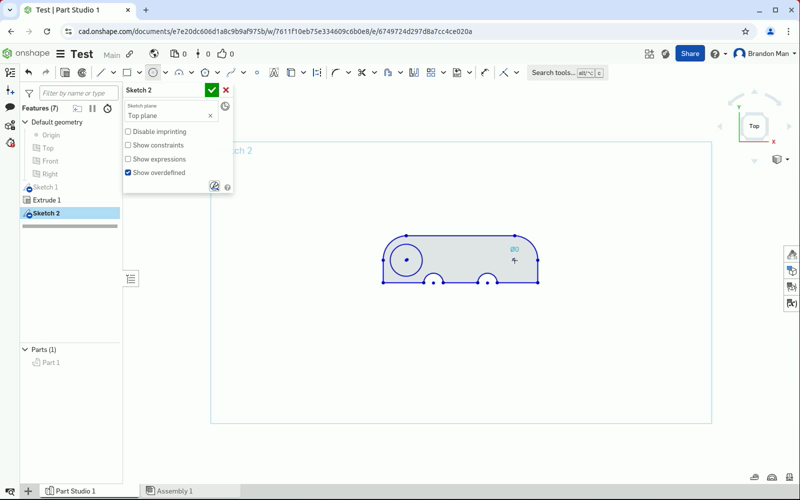
mouse_move(531, 260)
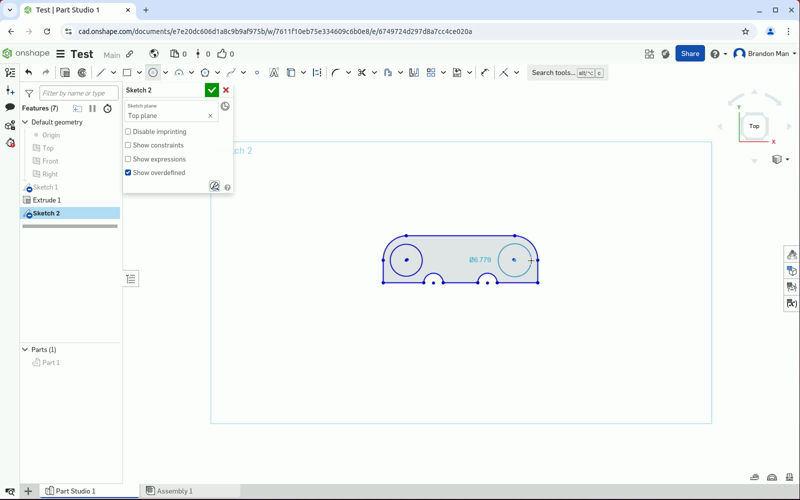
click(531, 260)
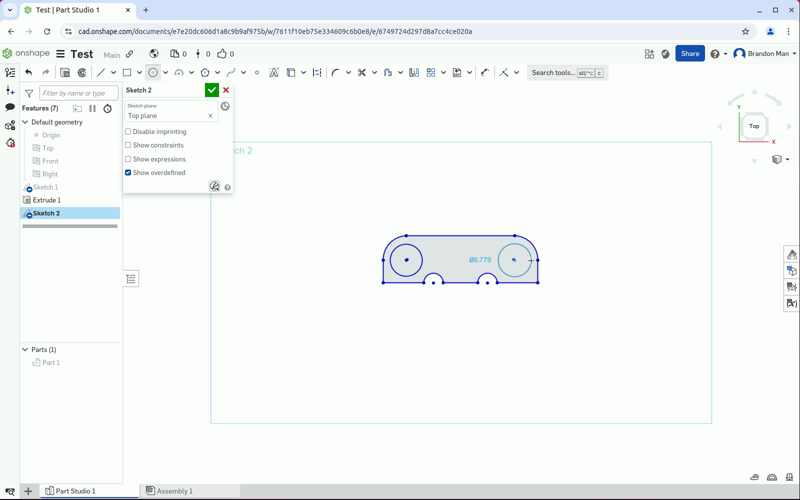
key(esc)
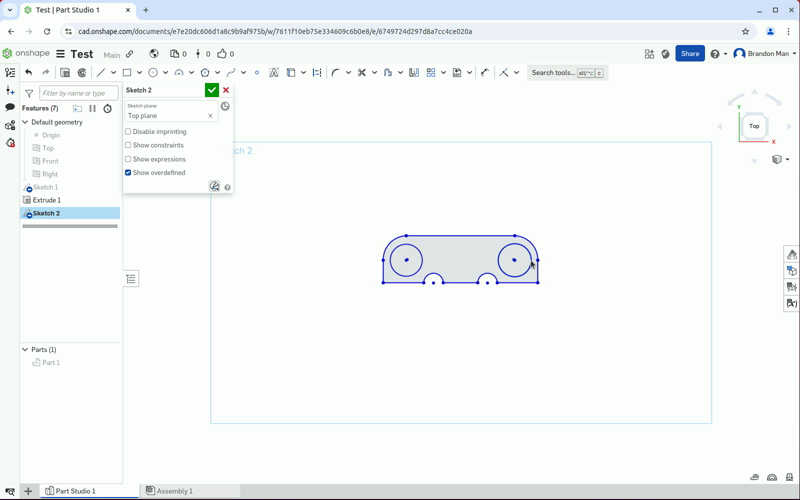
mouse_move(533, 276)
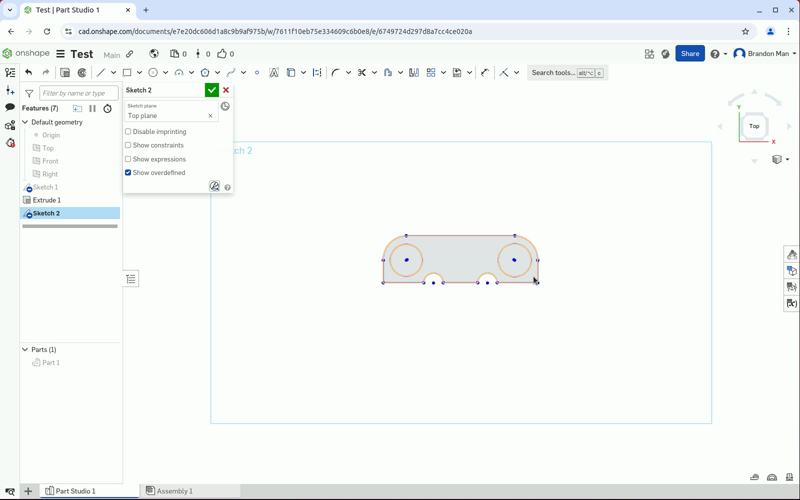
click(533, 276)
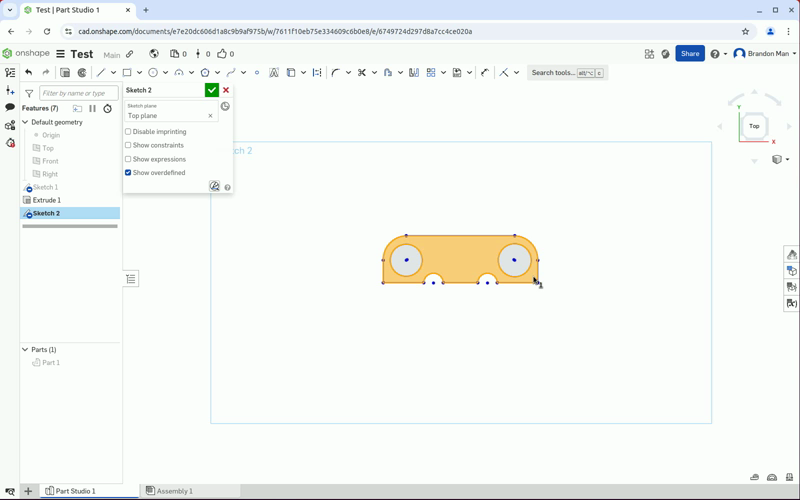
mouse_move(73, 352)
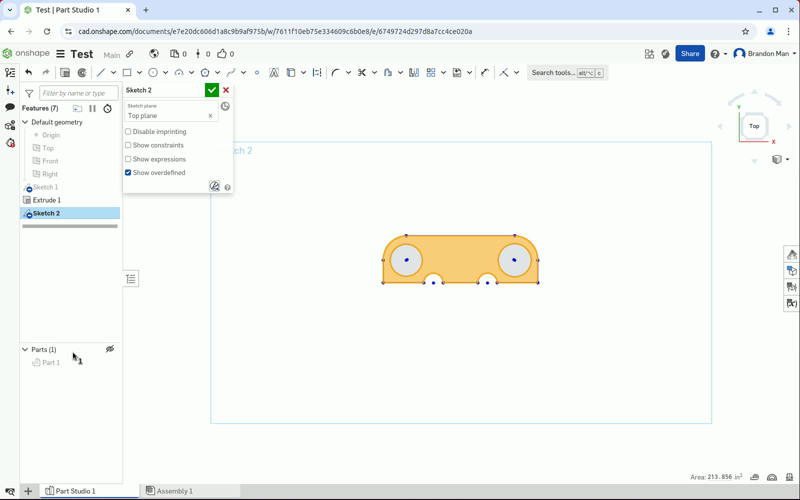
key(shift+y)
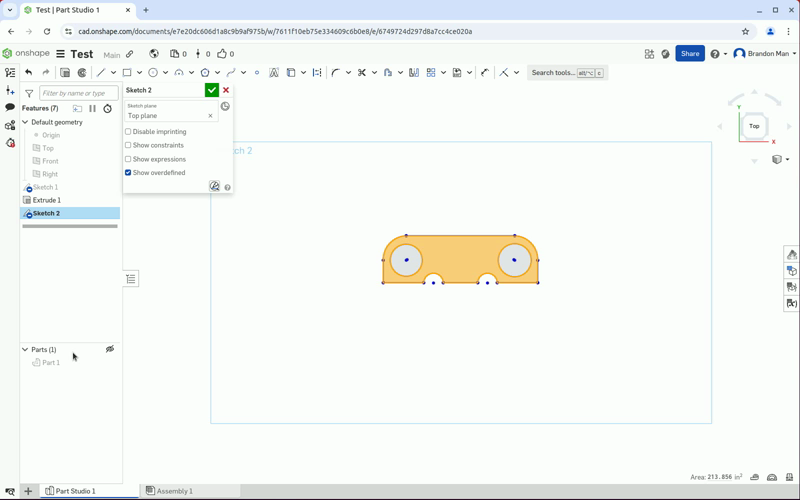
key(shift+e)
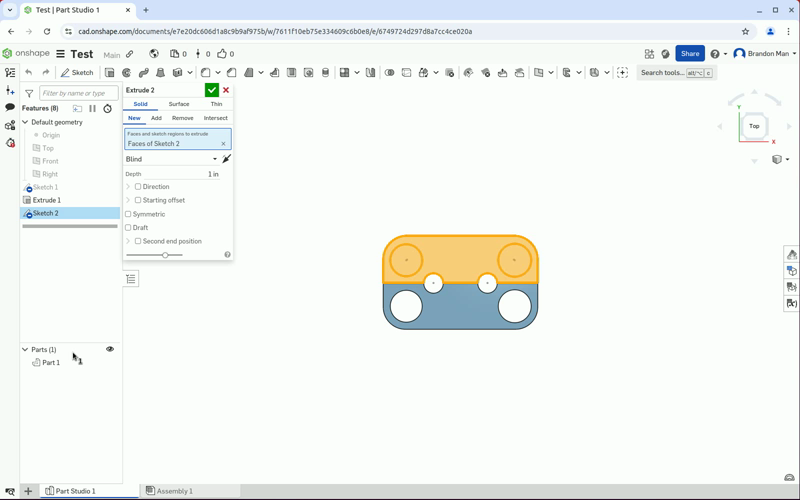
mouse_move(143, 106)
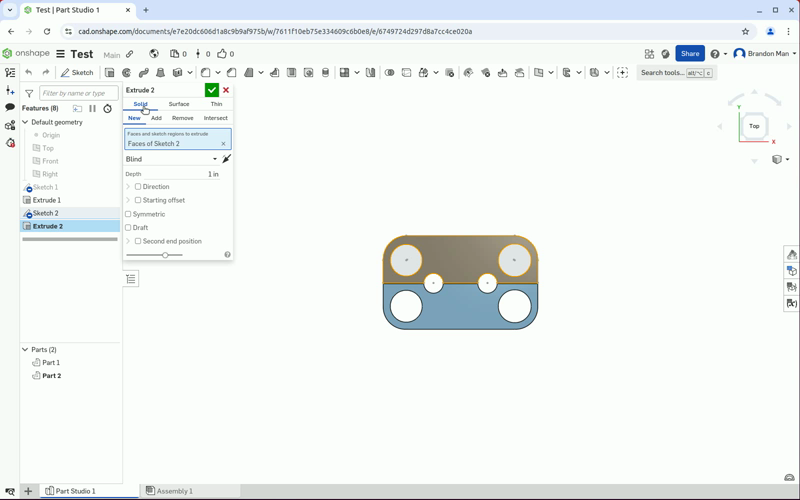
click(143, 106)
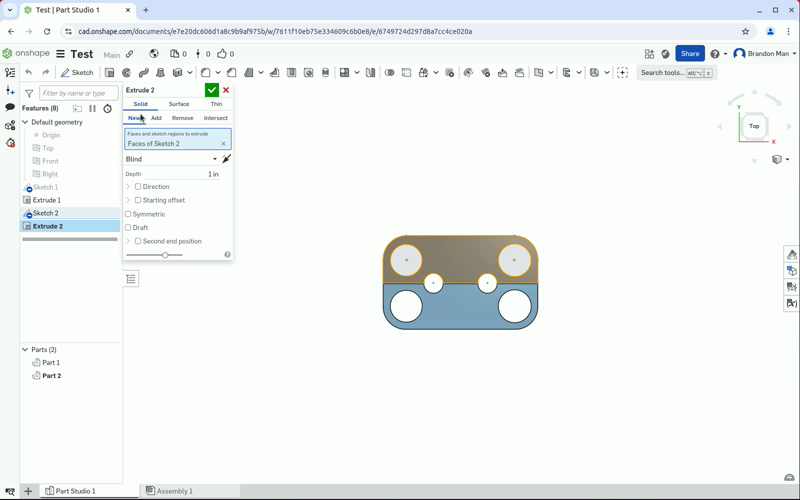
mouse_move(137, 120)
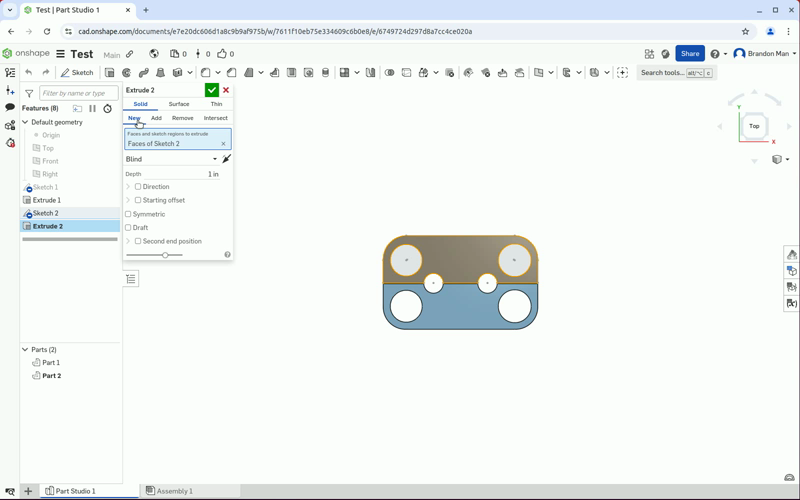
click(137, 120)
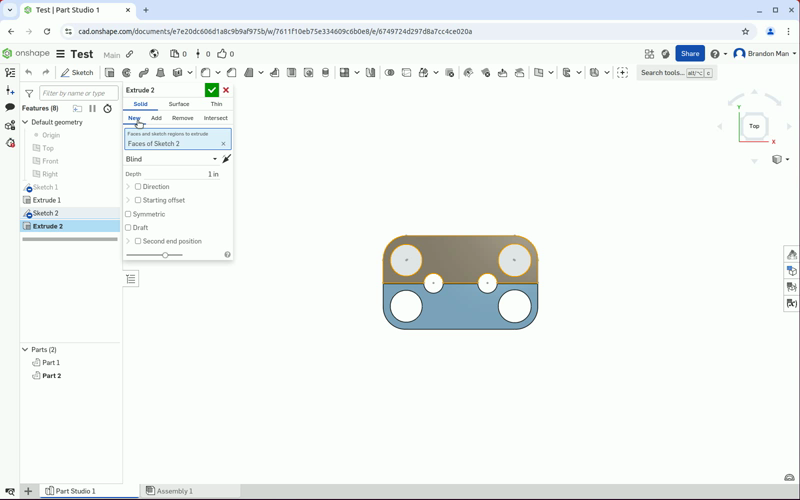
key(tab, 4)
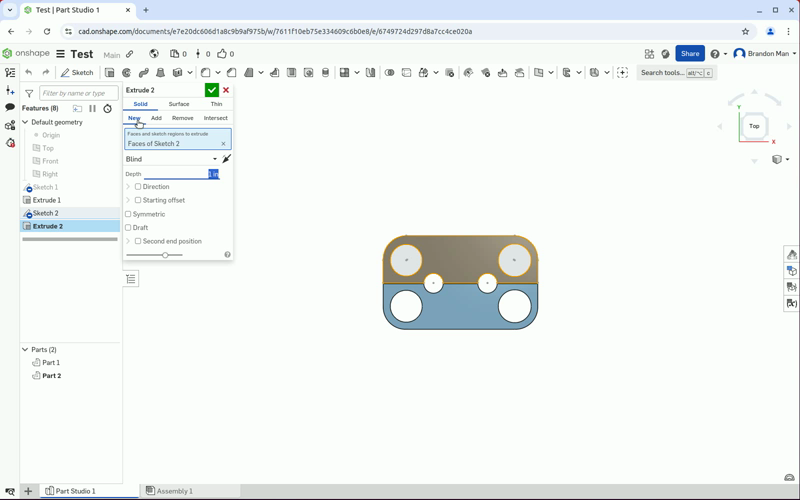
text(23.108)
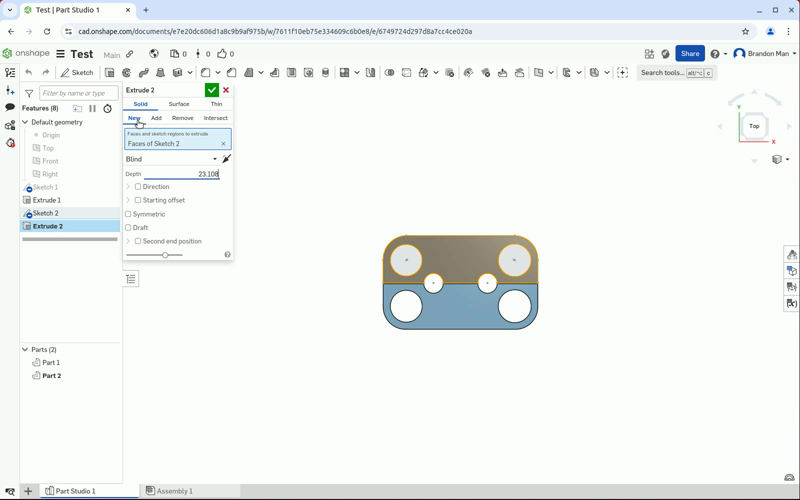
key(enter)
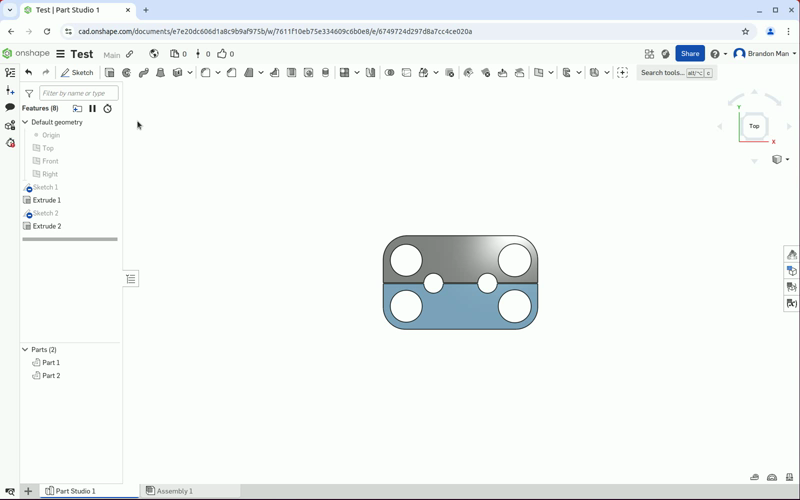
key(shift+h)
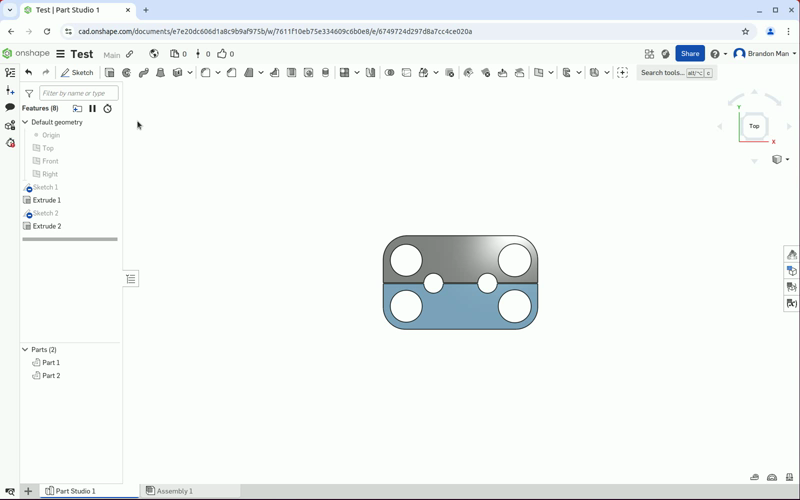
key(shift+h)
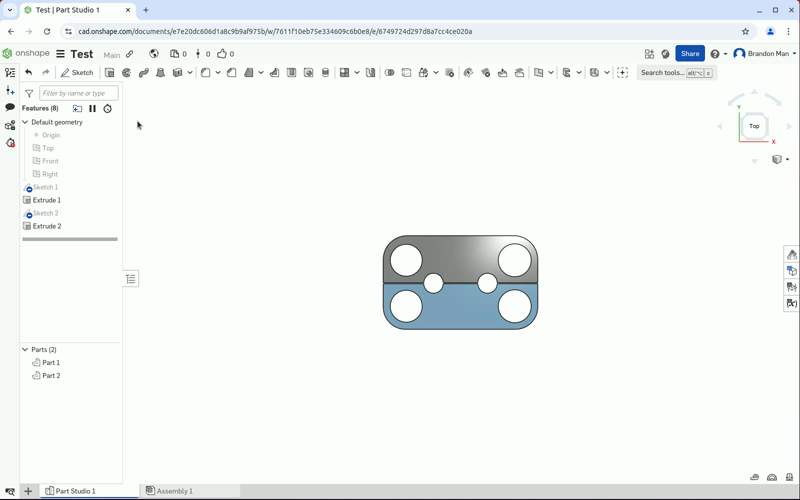
mouse_move(73, 189)
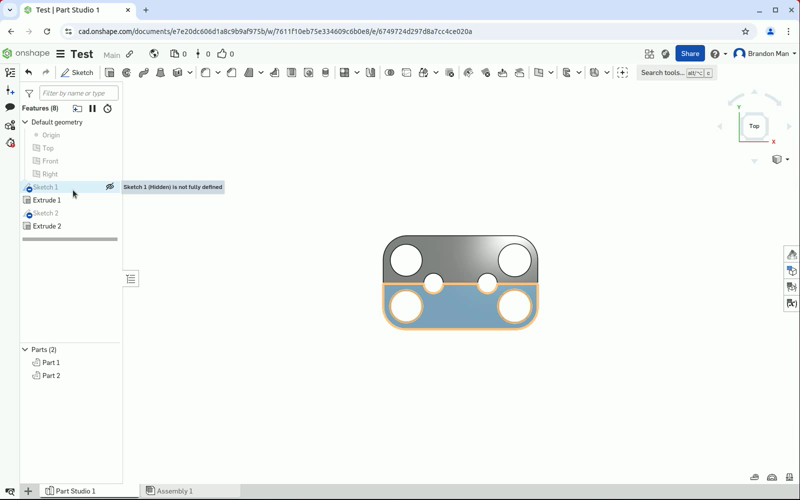
click(73, 189)
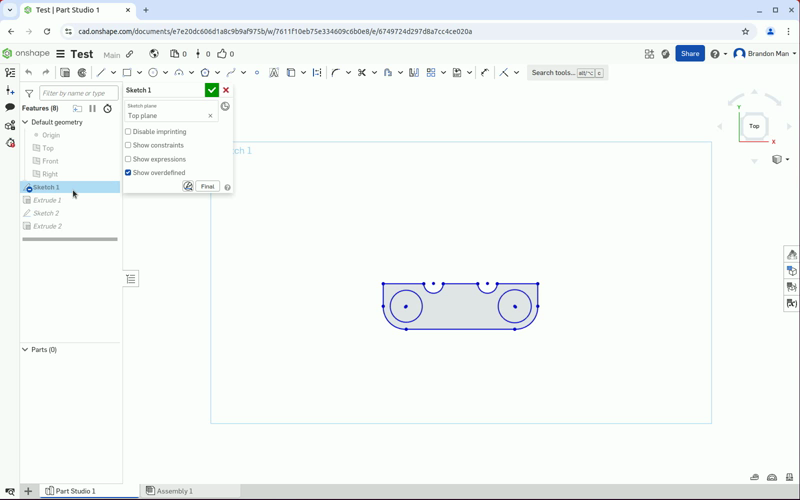
mouse_move(229, 92)
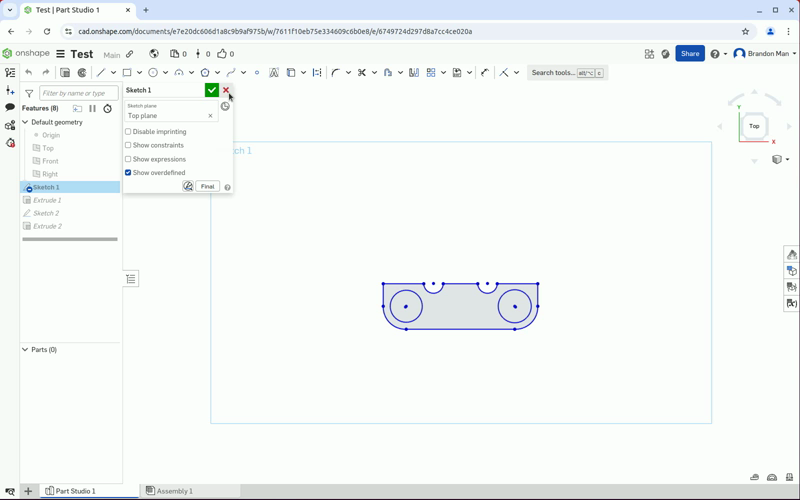
click(229, 92)
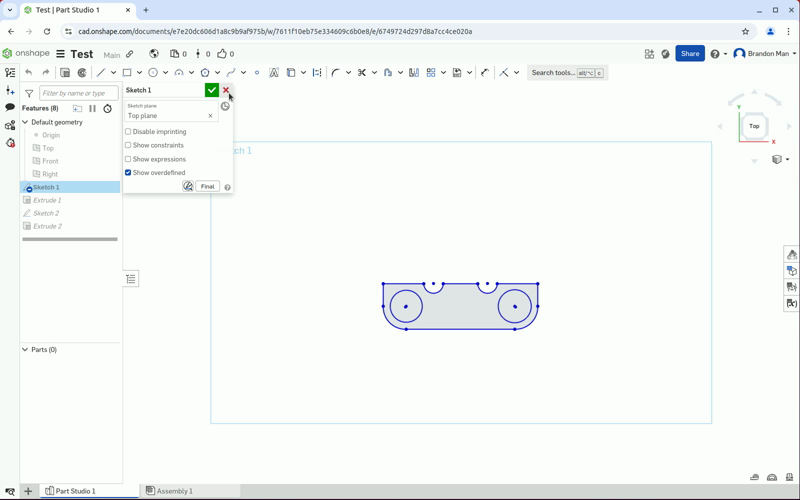
key(shift+s)
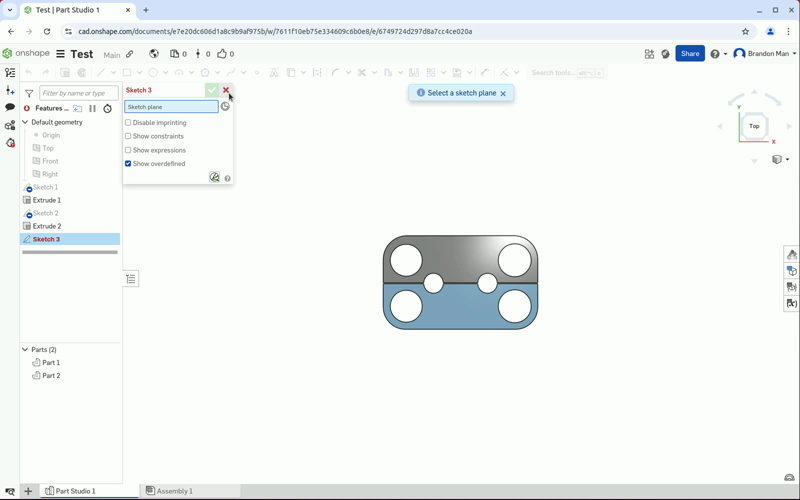
mouse_move(73, 150)
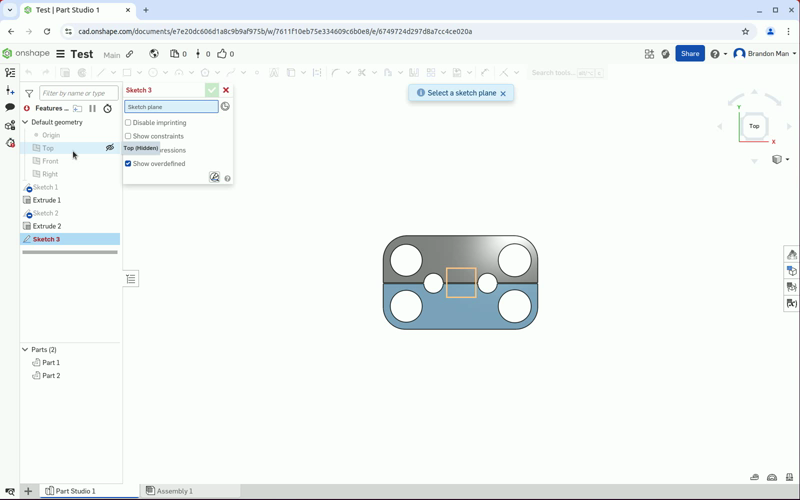
click(73, 150)
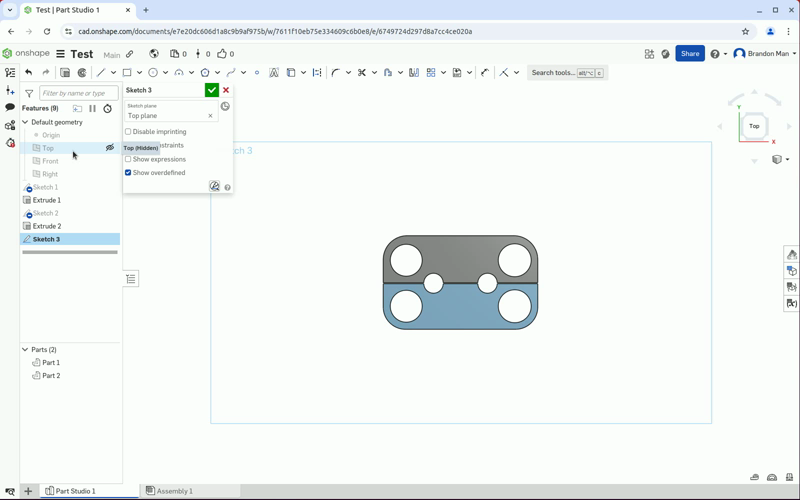
mouse_move(73, 352)
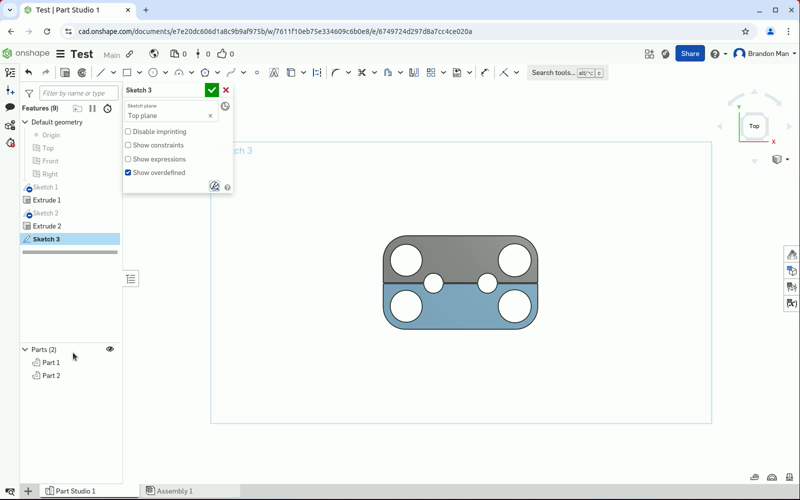
key(y)
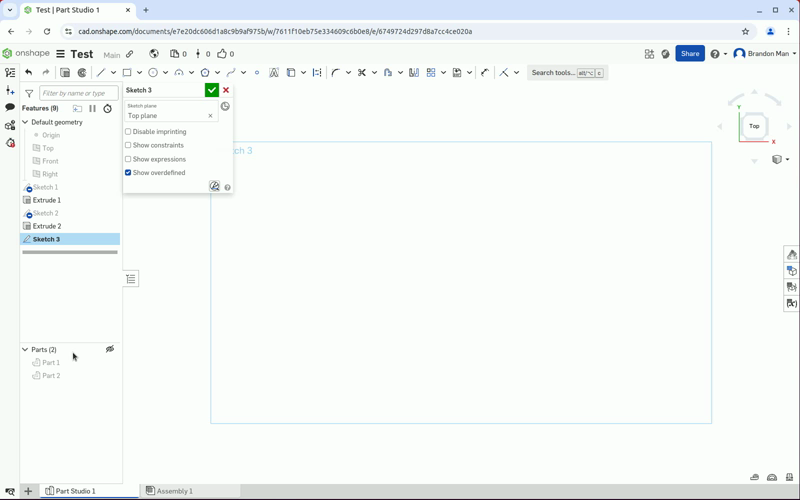
key(c)
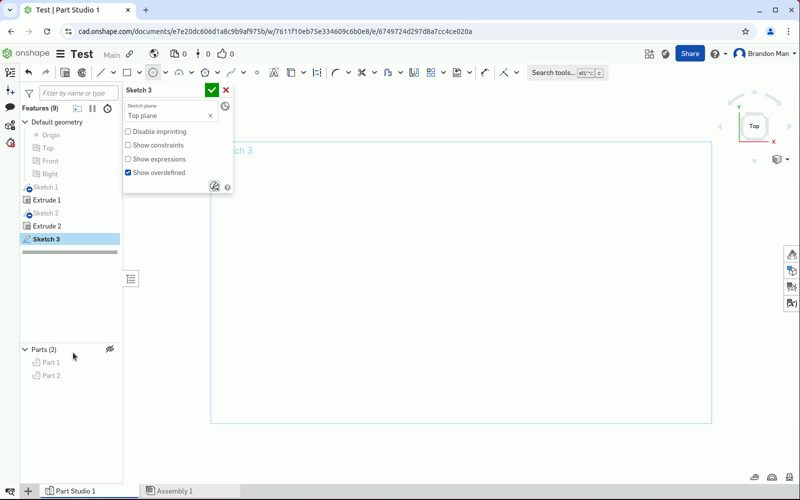
key_down(shift)
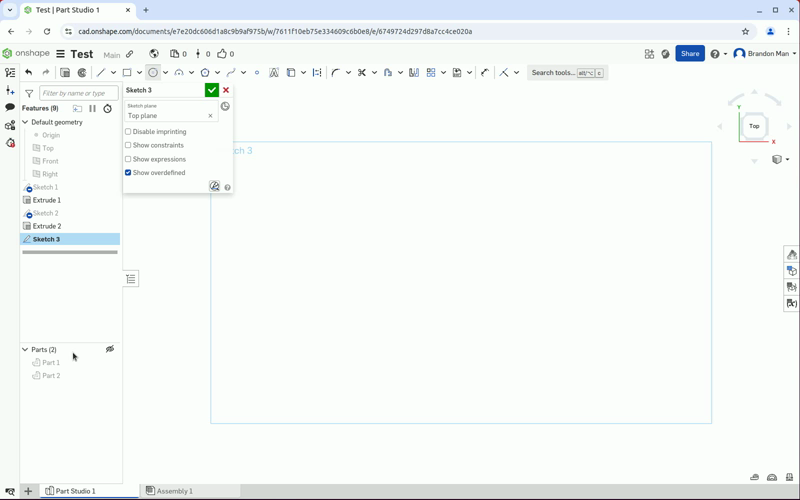
mouse_move(407, 306)
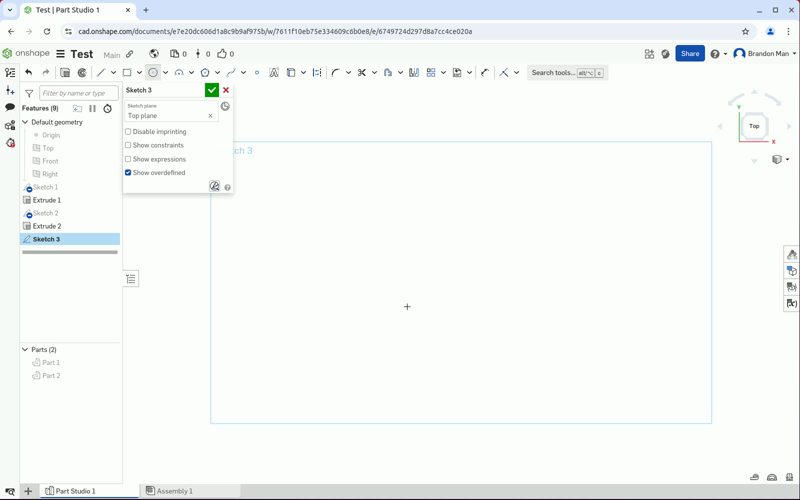
click(407, 306)
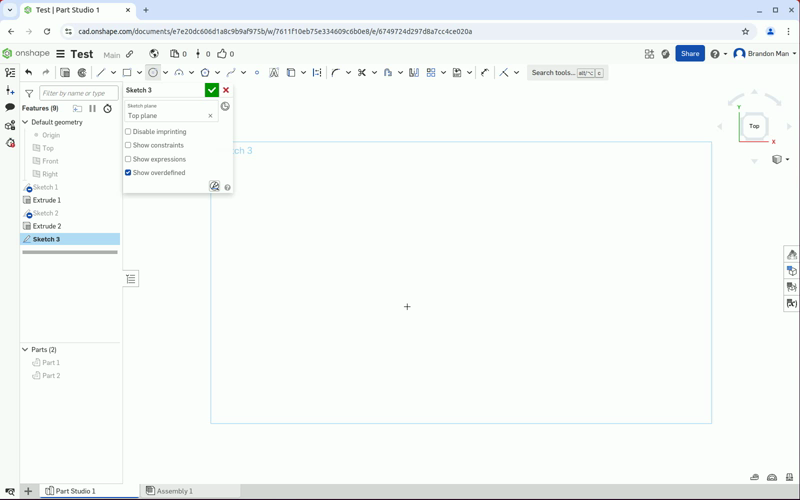
key_up(shift)
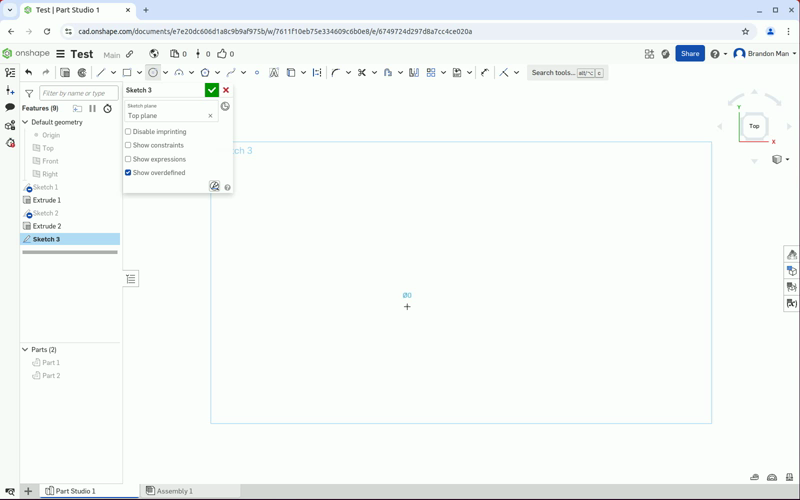
mouse_move(424, 306)
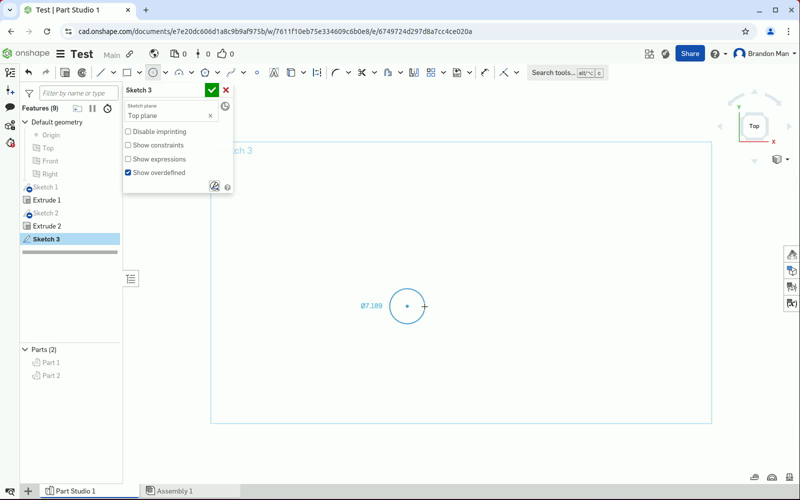
click(424, 306)
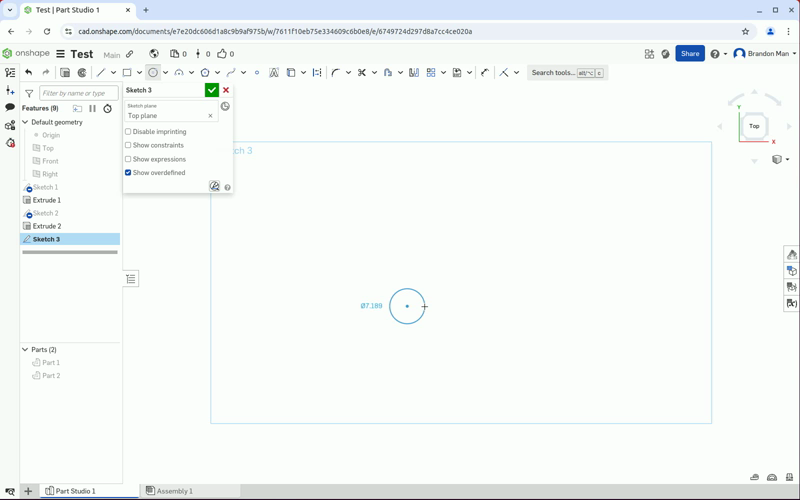
key(esc)
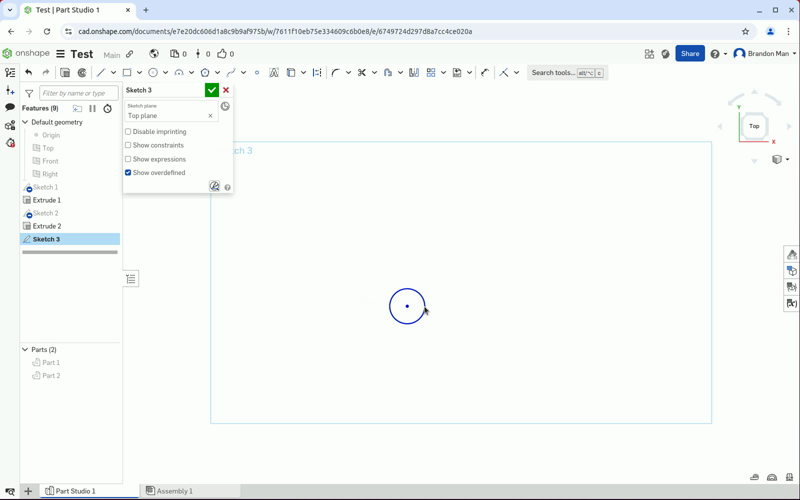
mouse_move(412, 314)
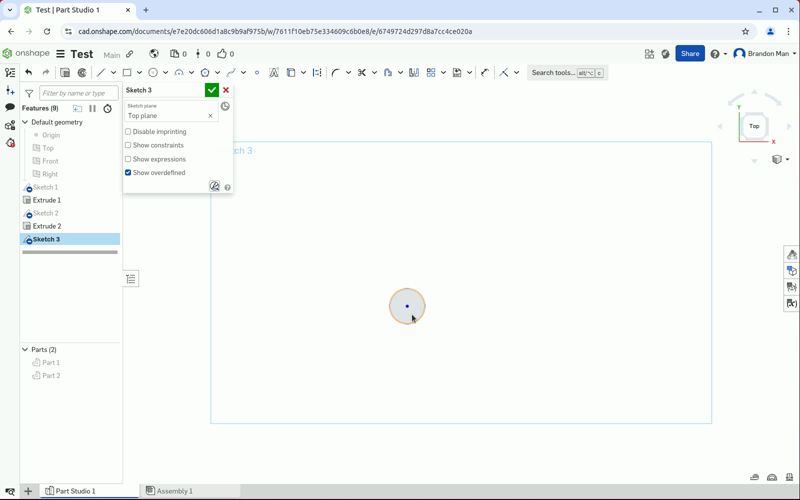
scroll(6)
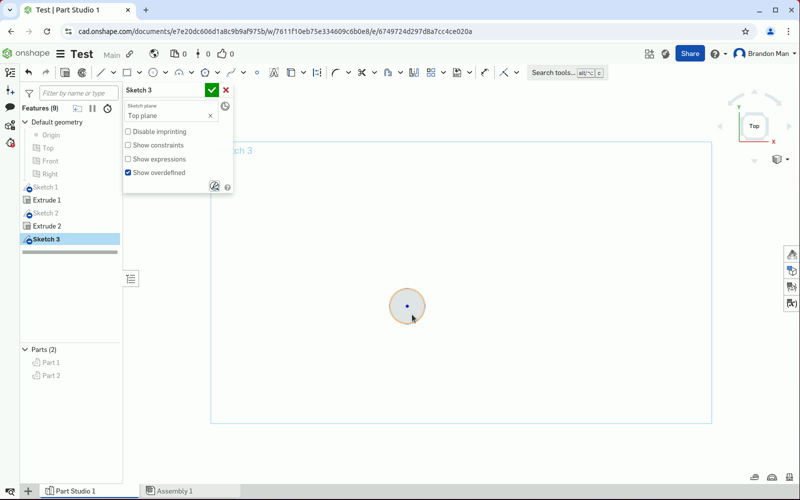
scroll(6)
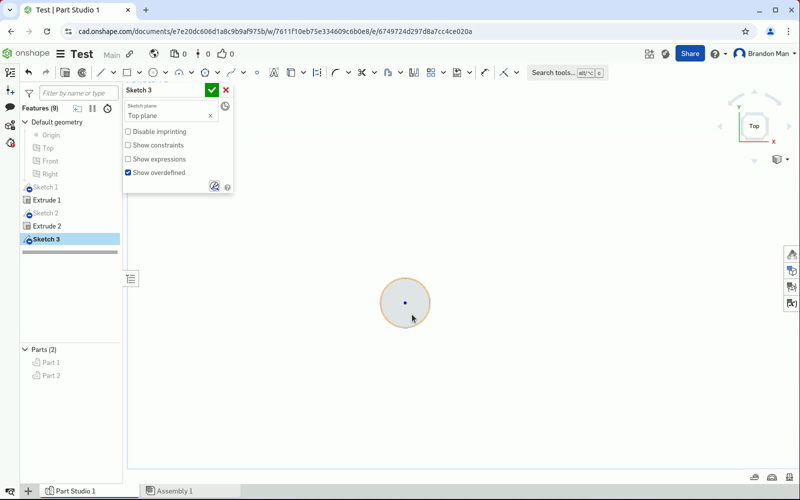
scroll(6)
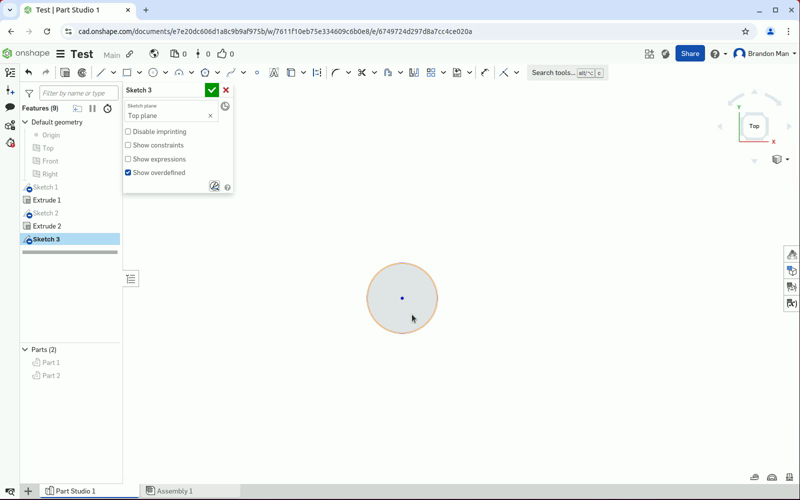
scroll(6)
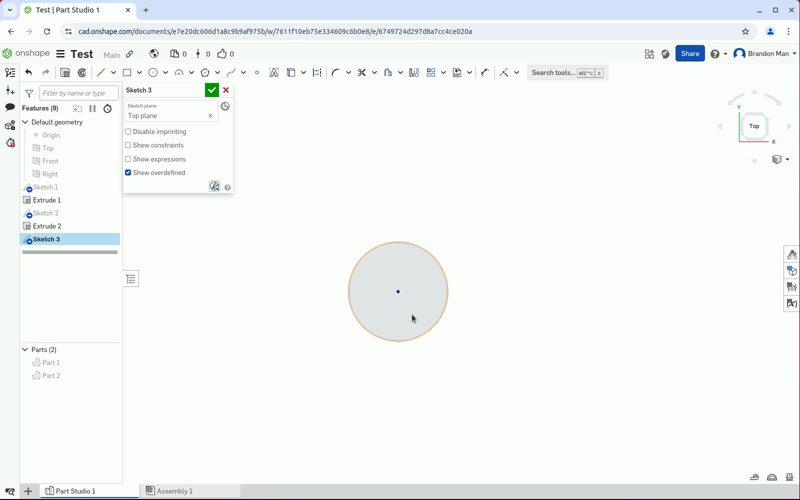
scroll(6)
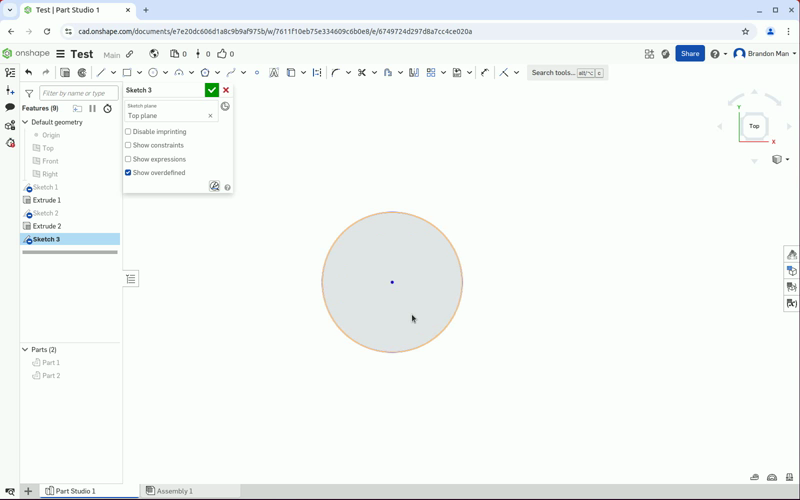
scroll(6)
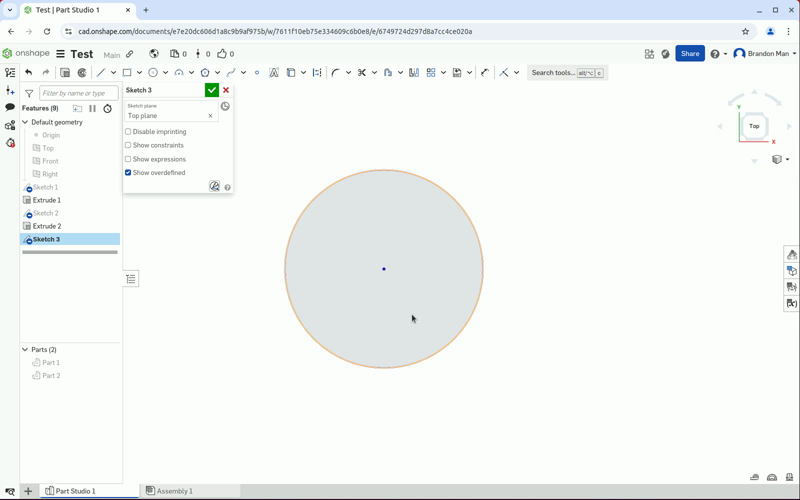
scroll(6)
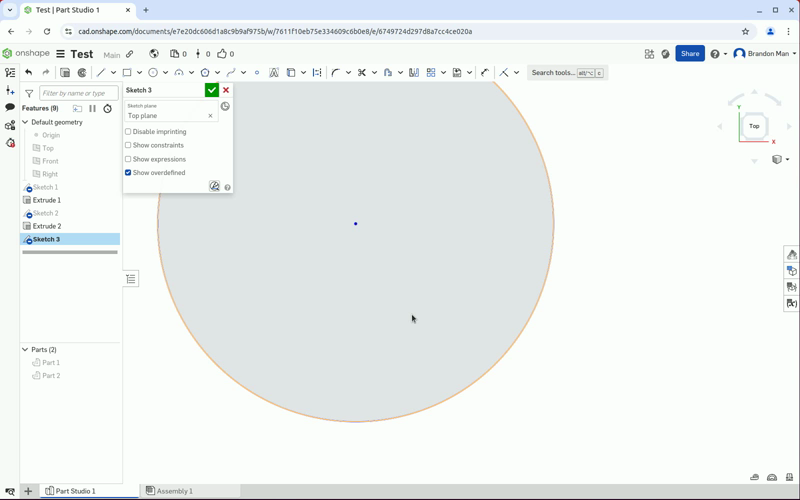
click(412, 314)
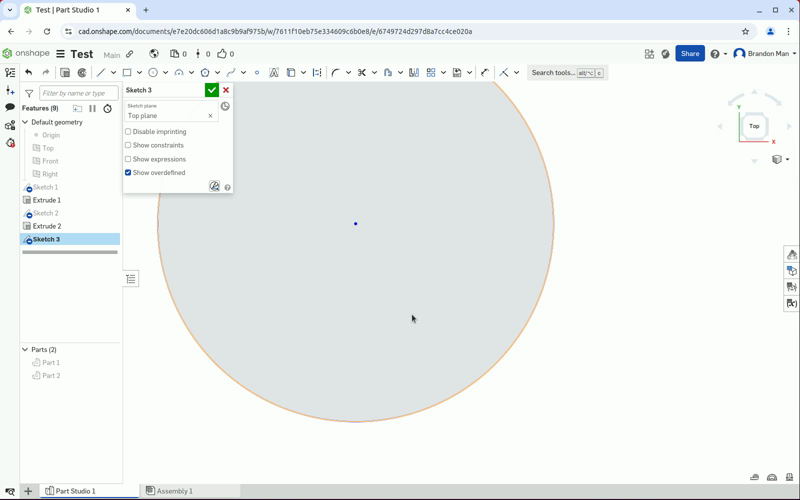
scroll(-6)
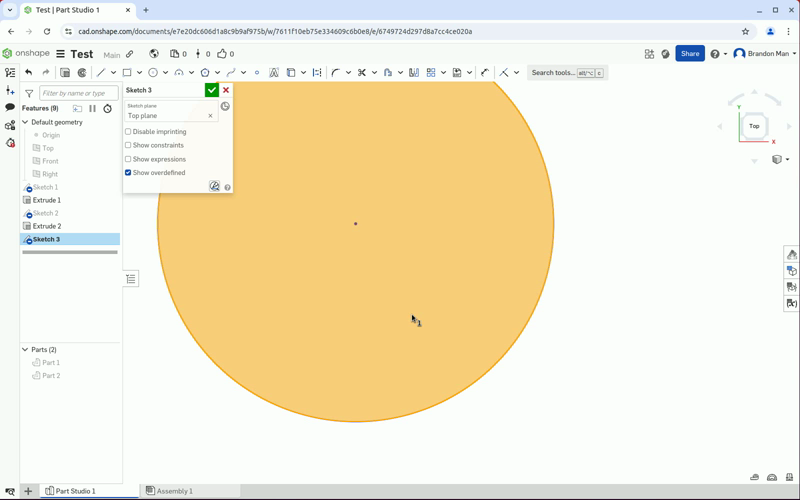
scroll(-6)
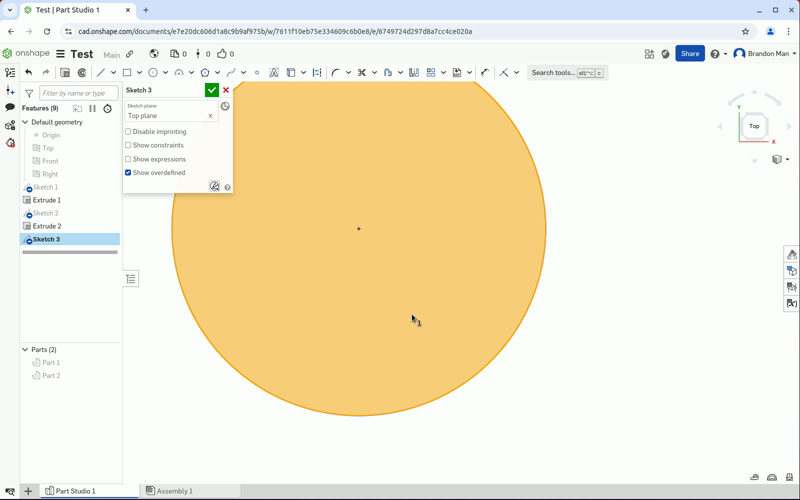
scroll(-6)
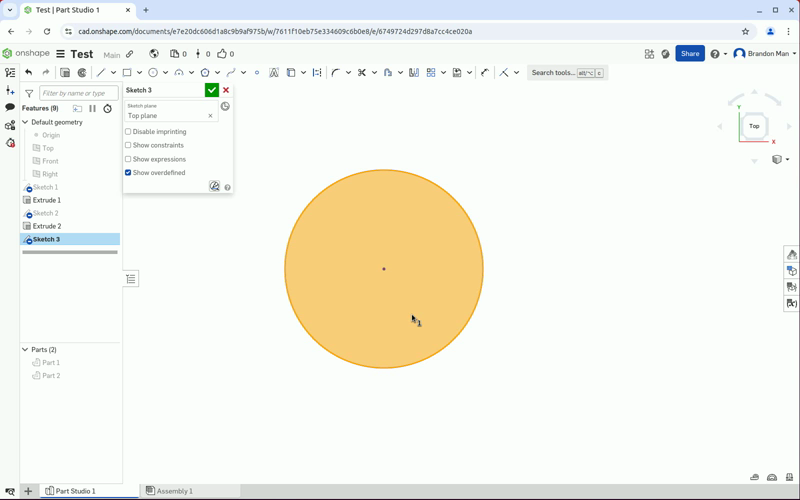
scroll(-6)
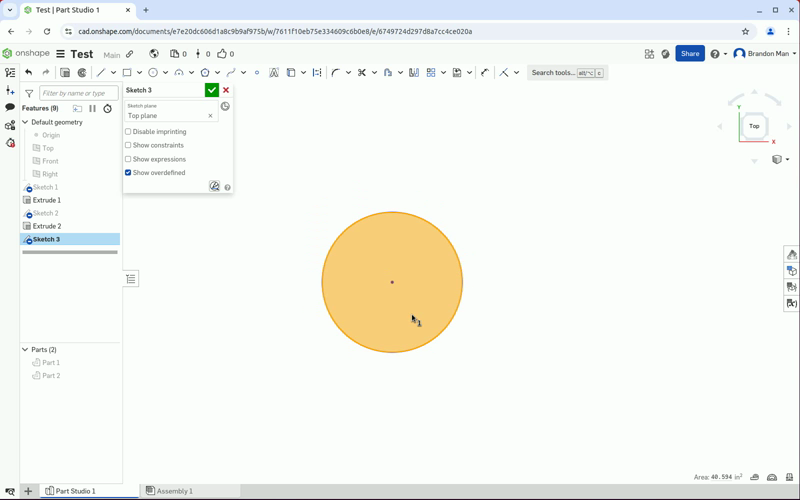
scroll(-6)
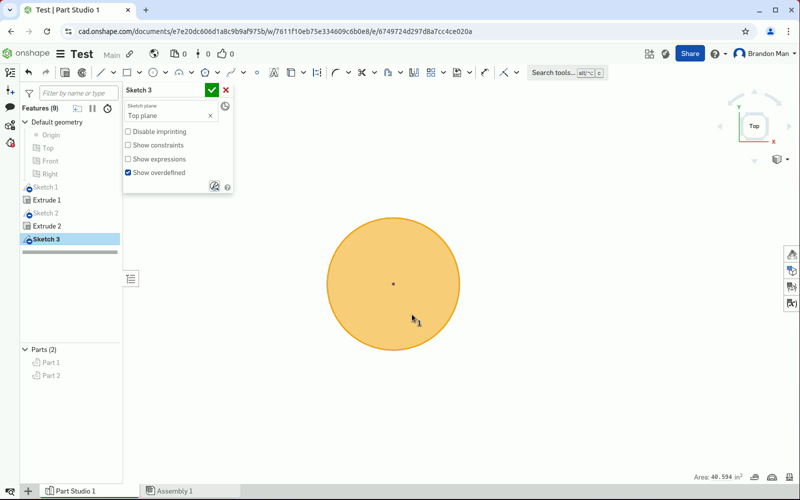
scroll(-6)
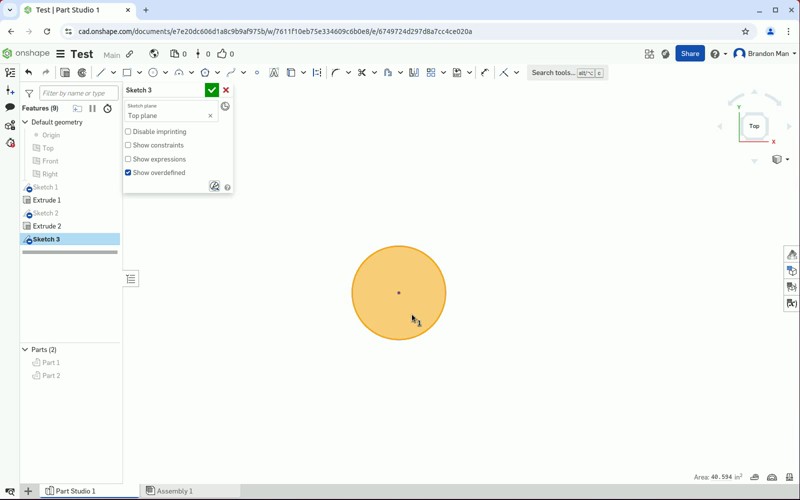
scroll(-6)
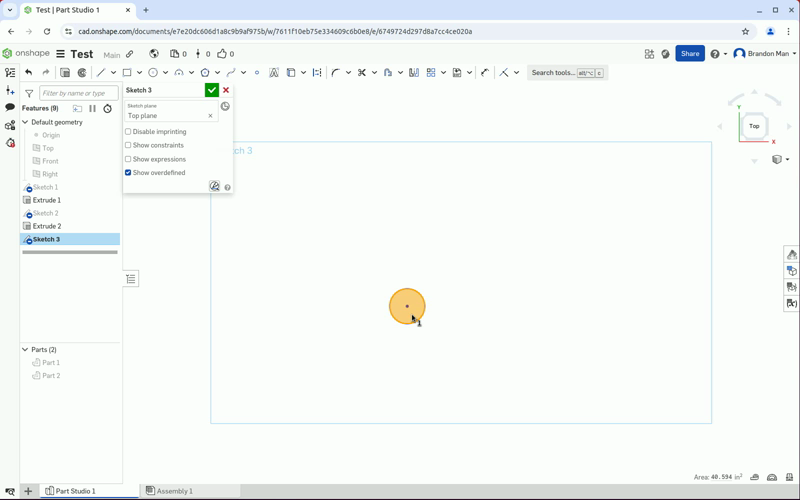
mouse_move(73, 352)
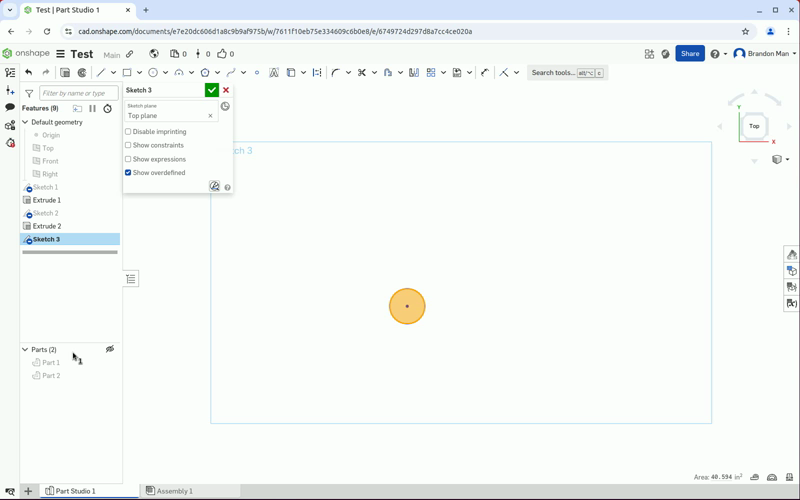
key(shift+y)
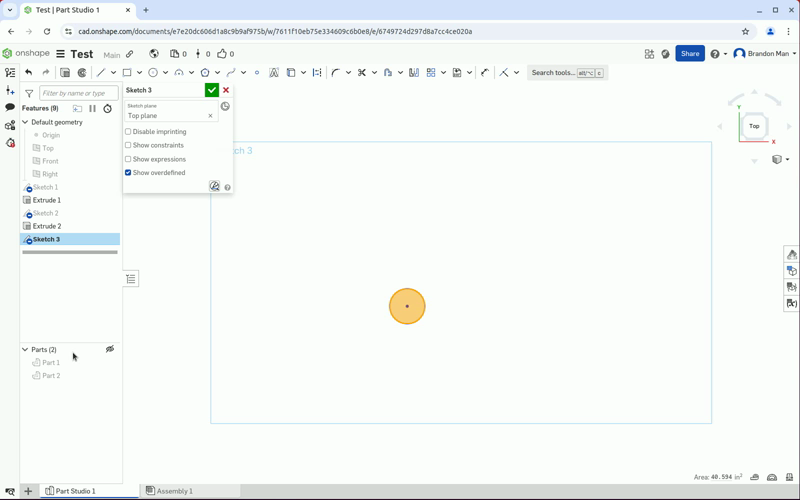
key(shift+e)
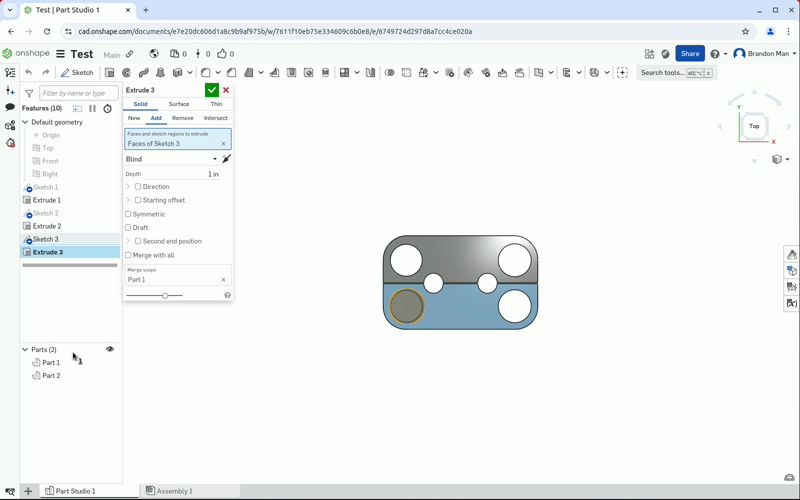
mouse_move(143, 106)
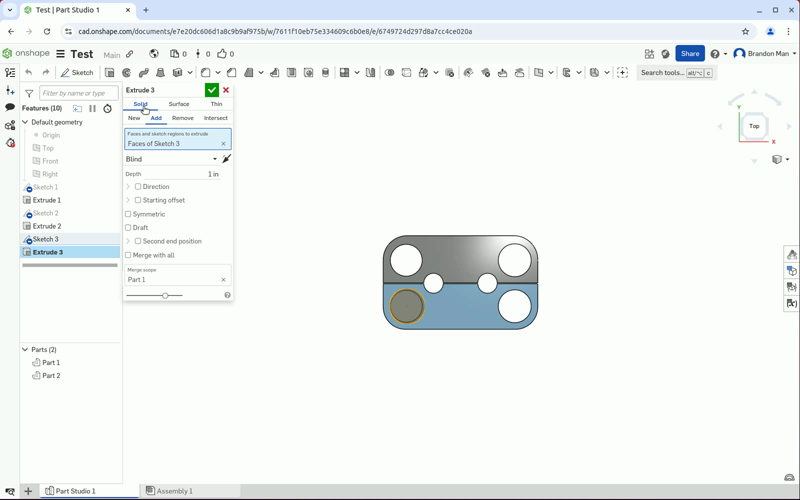
click(143, 106)
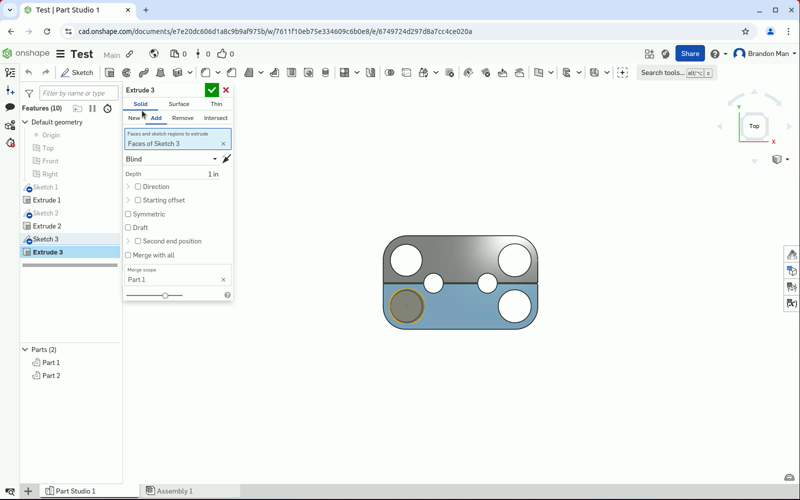
mouse_move(137, 120)
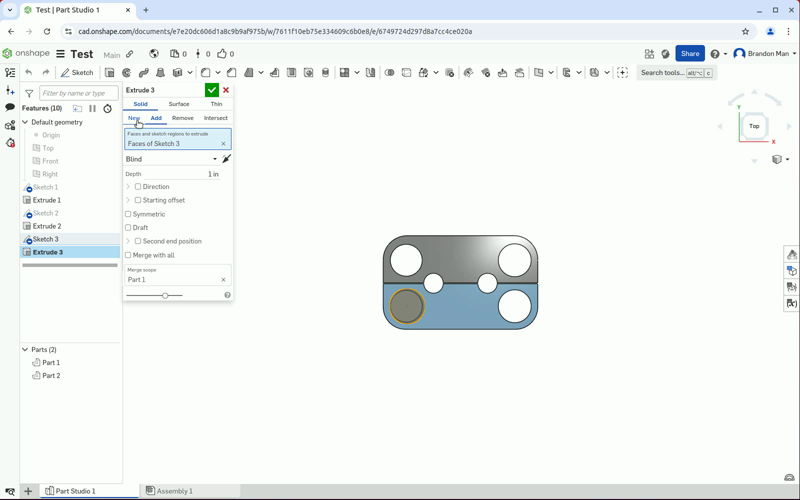
click(137, 120)
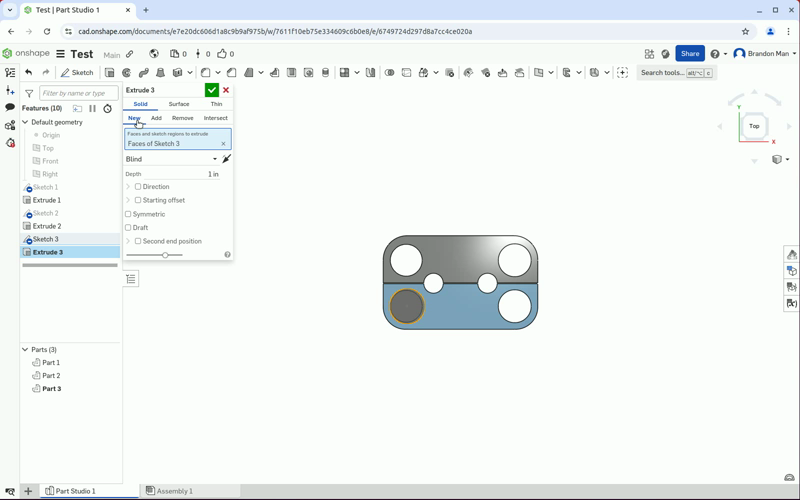
key(tab, 4)
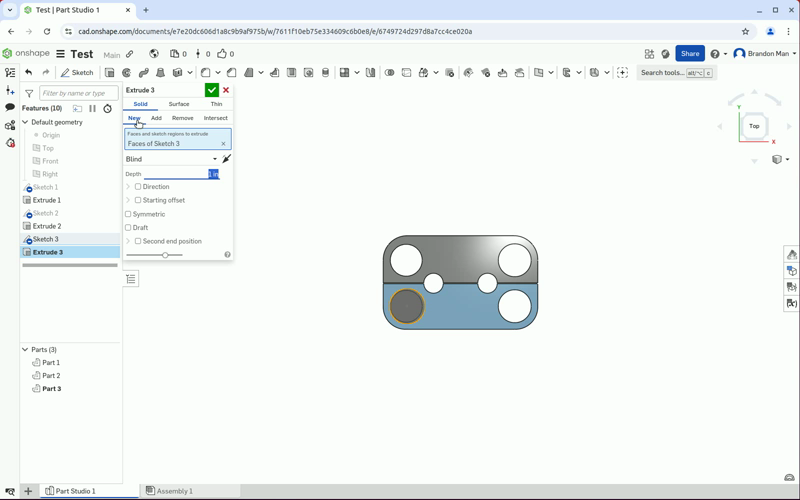
text(3.851)
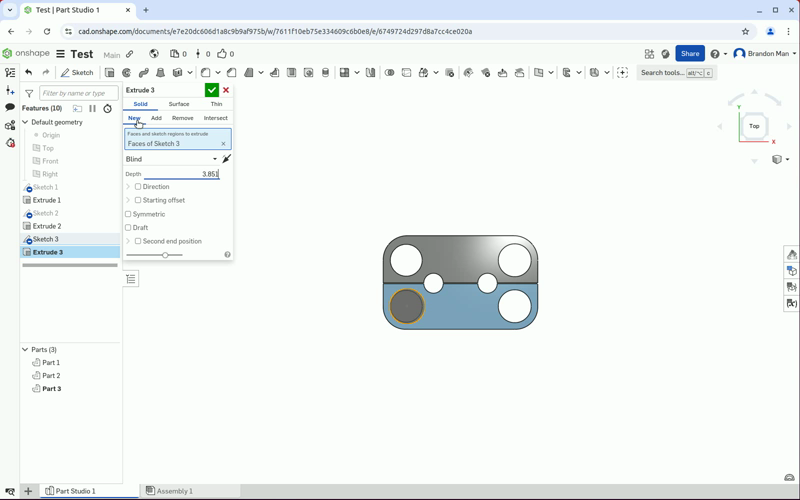
key(enter)
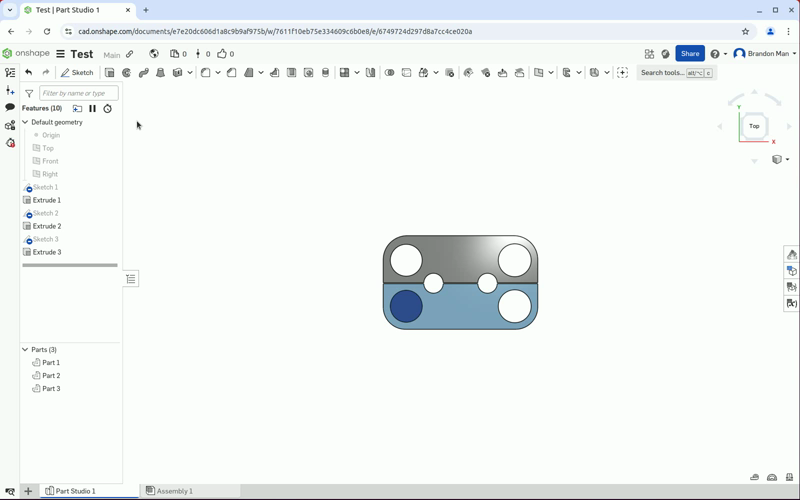
key(shift+h)
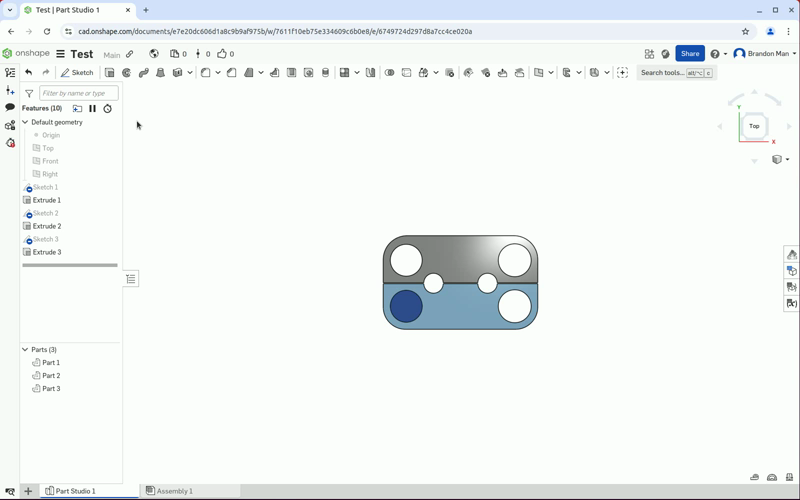
key(shift+h)
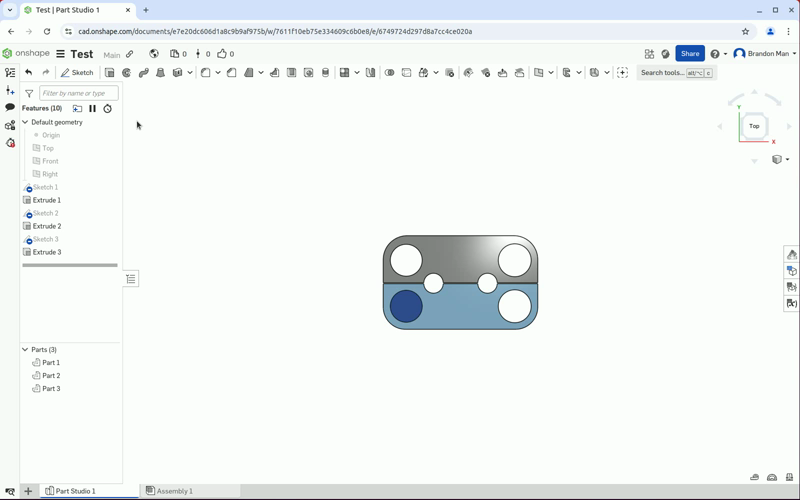
mouse_move(73, 189)
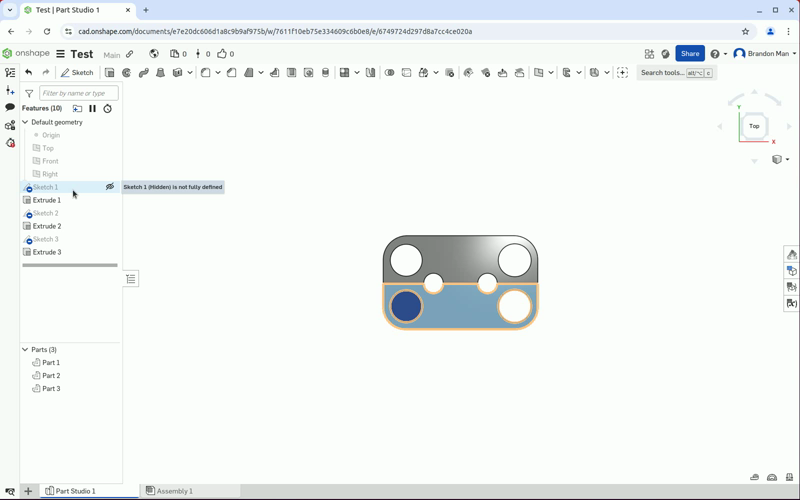
click(73, 189)
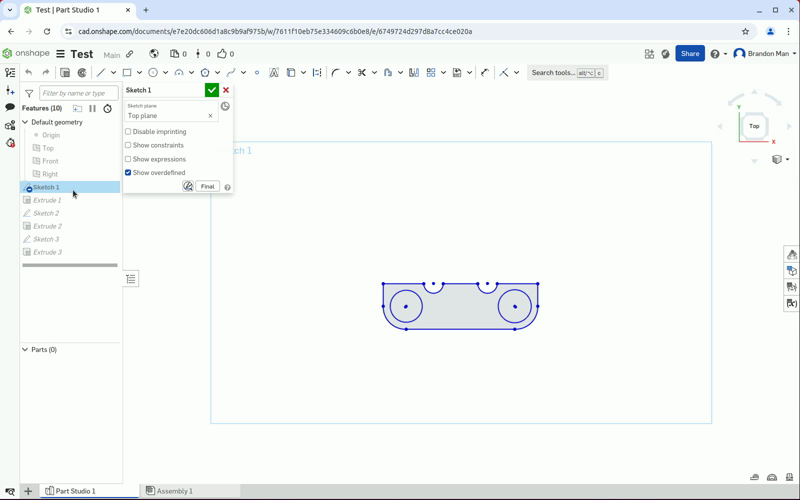
mouse_move(229, 92)
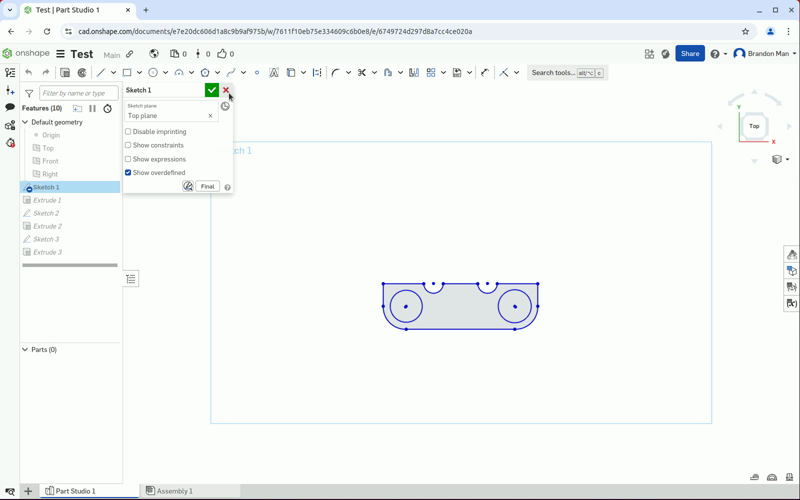
click(229, 92)
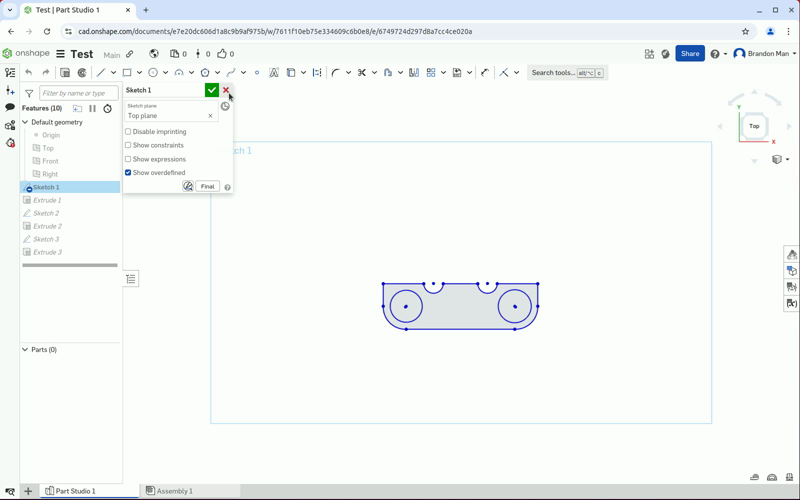
key(shift+s)
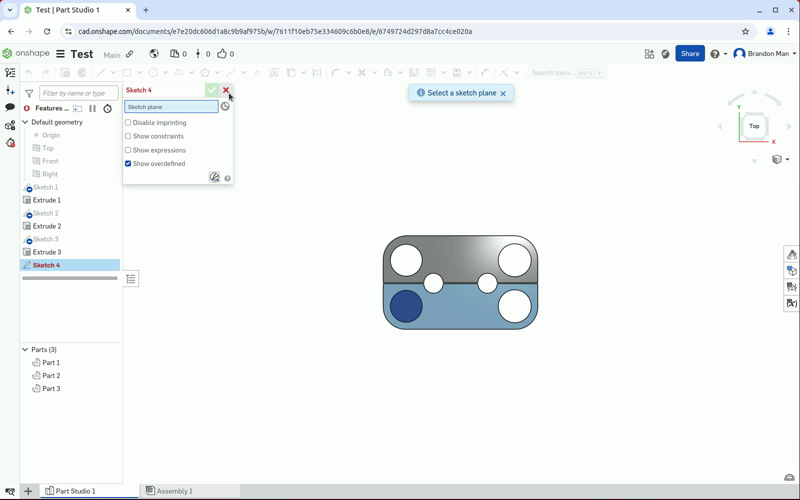
mouse_move(73, 150)
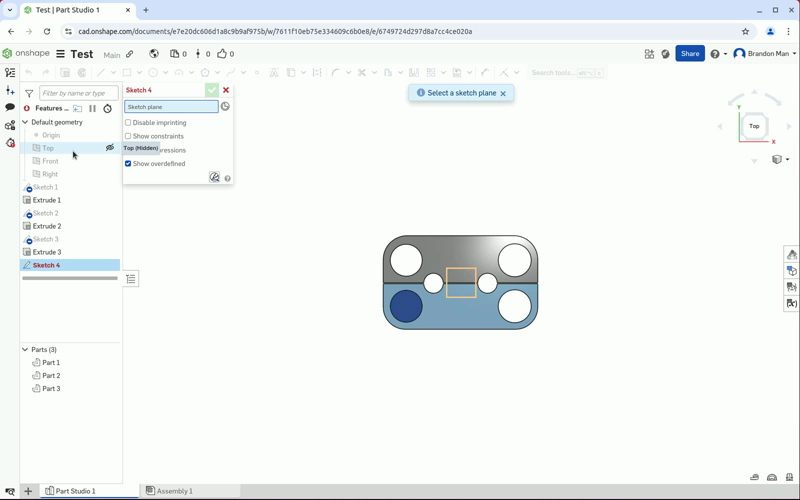
click(73, 150)
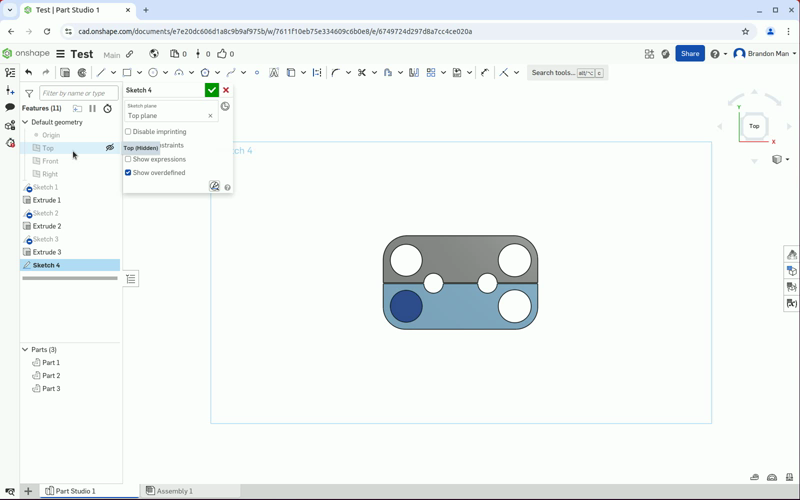
mouse_move(73, 352)
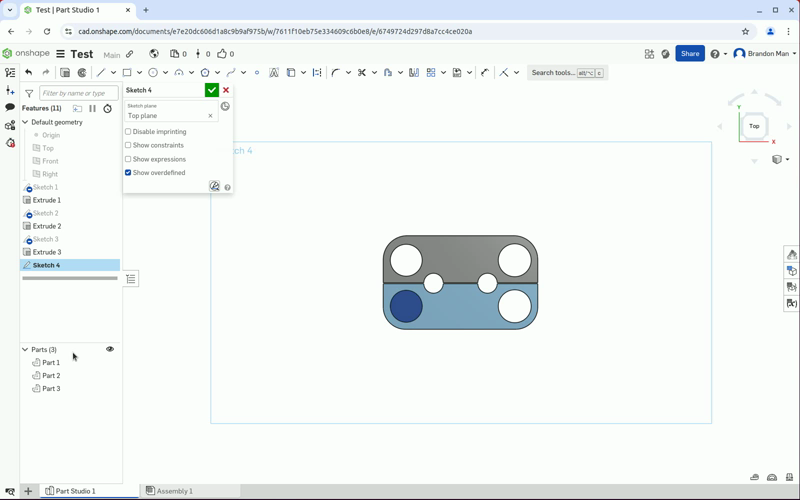
key(y)
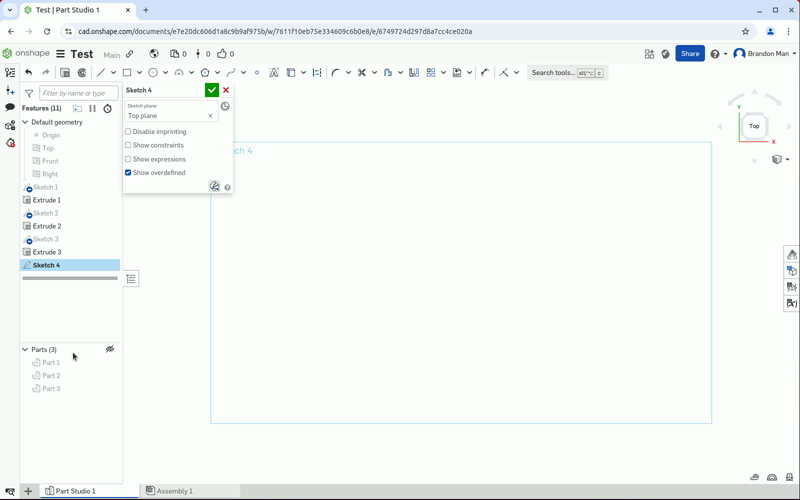
key(c)
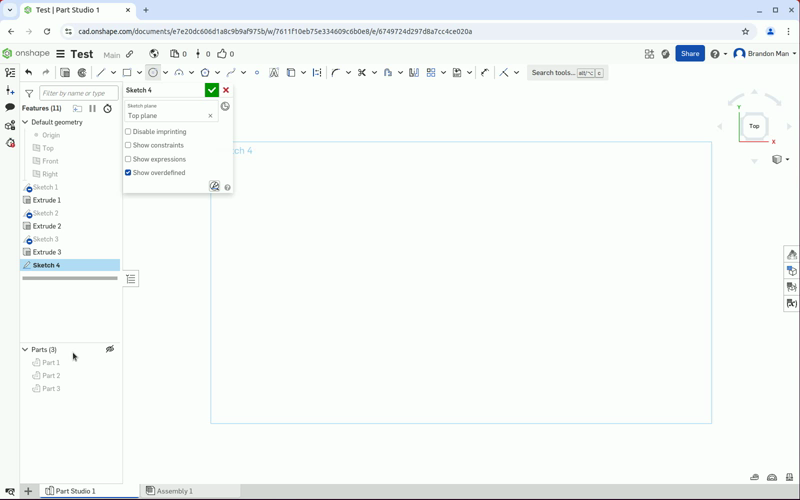
key_down(shift)
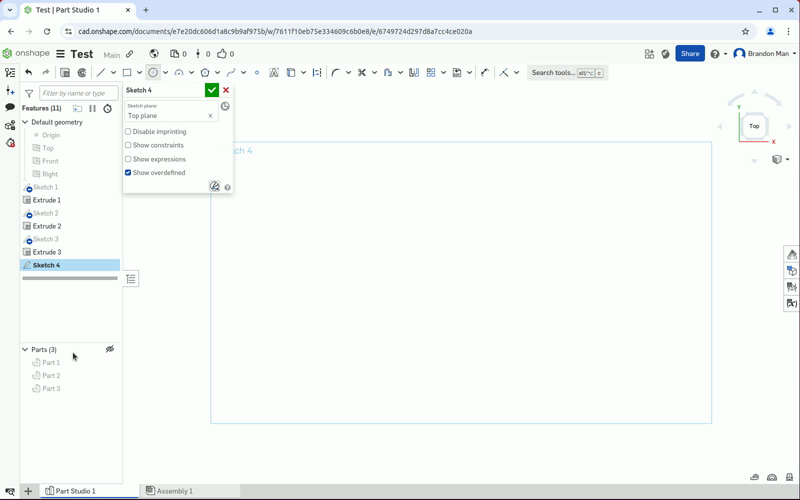
mouse_move(515, 306)
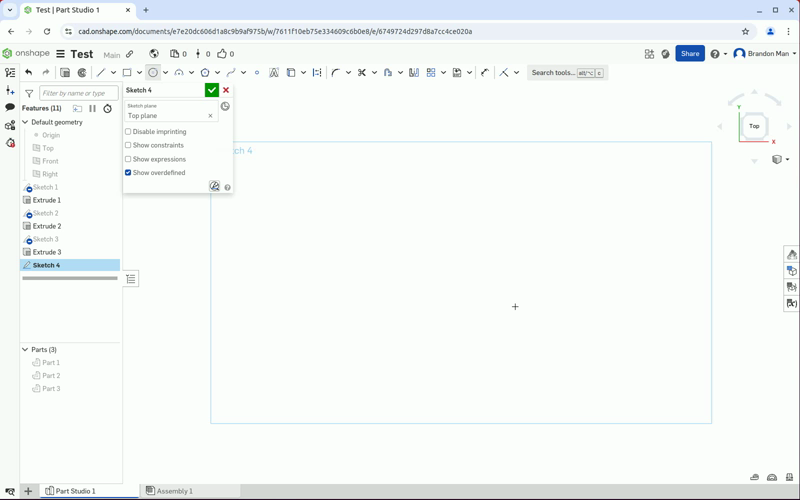
click(515, 306)
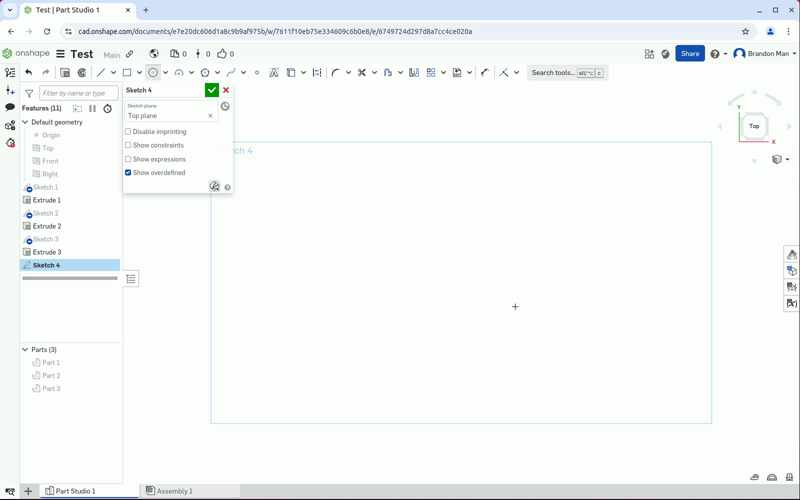
key_up(shift)
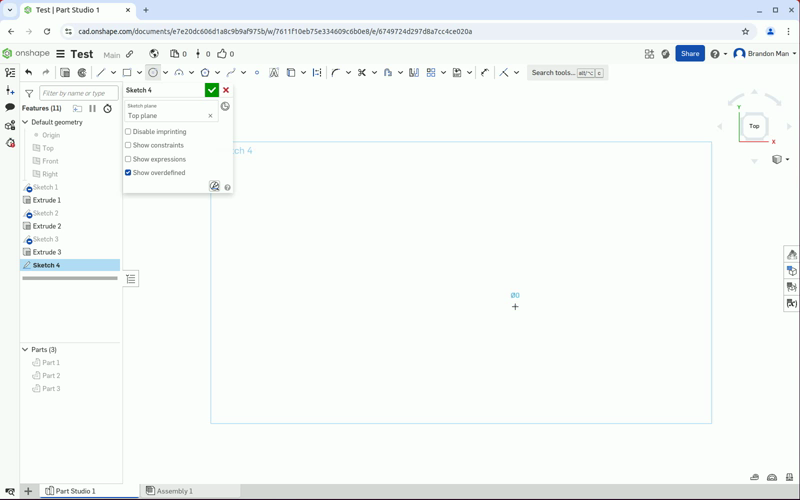
mouse_move(532, 306)
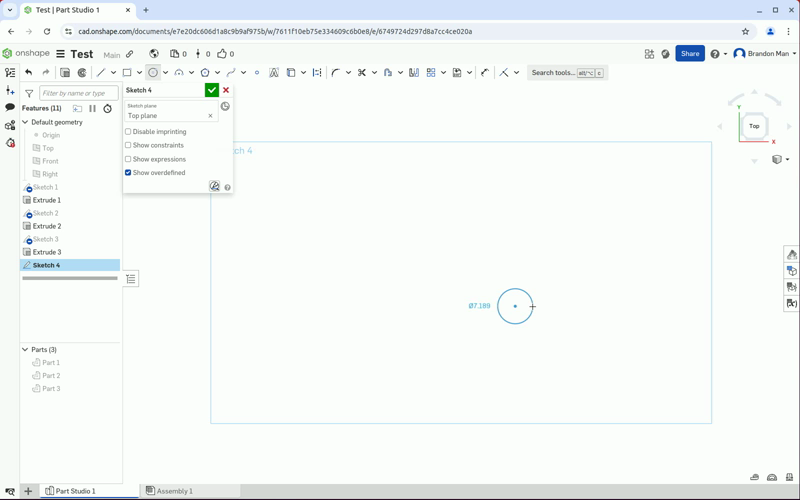
click(532, 306)
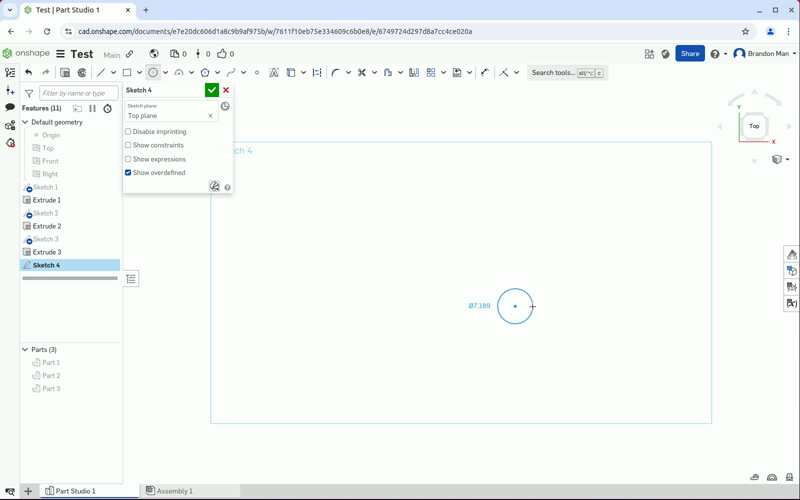
key(esc)
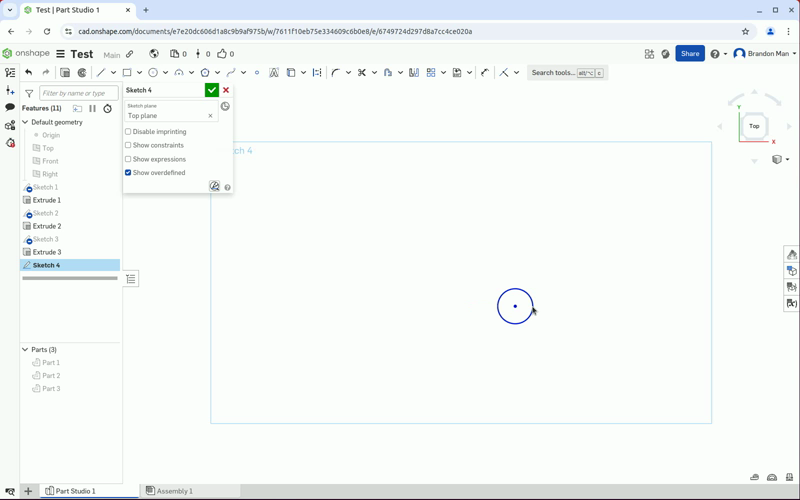
mouse_move(529, 309)
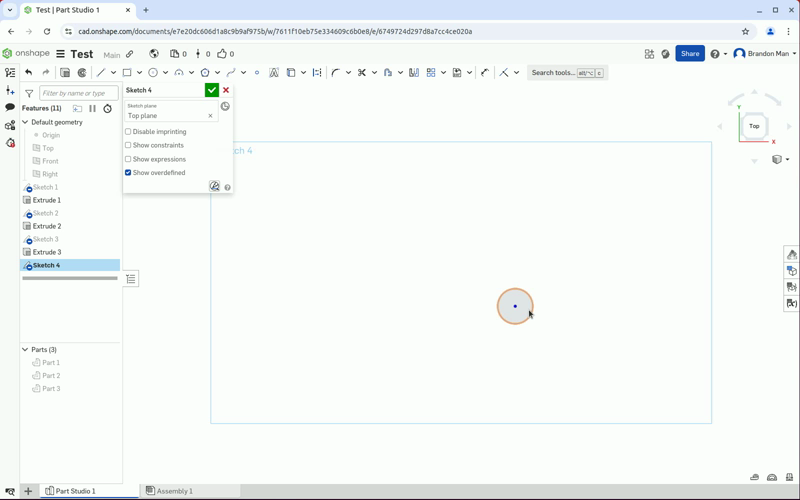
scroll(6)
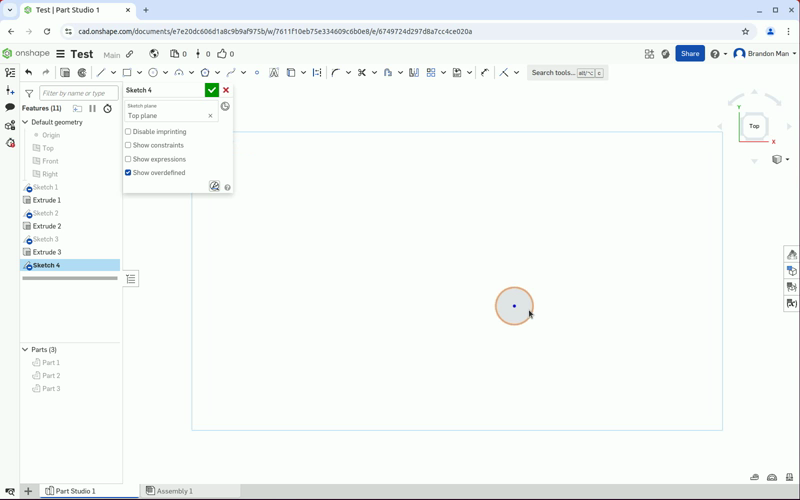
scroll(6)
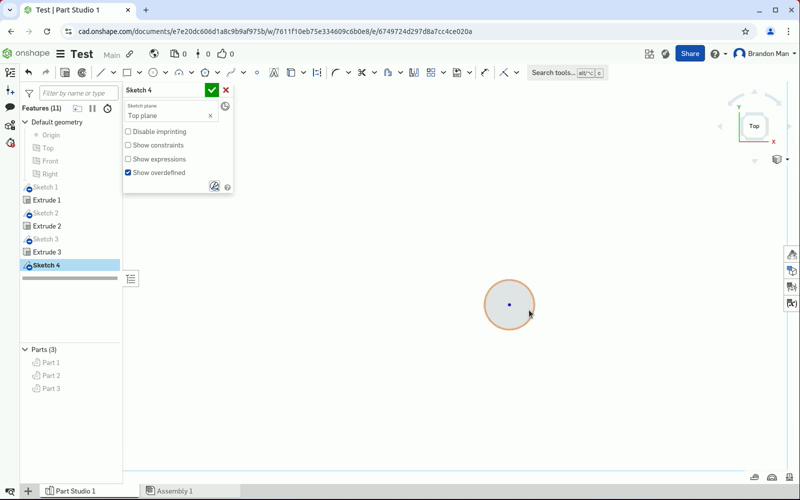
scroll(6)
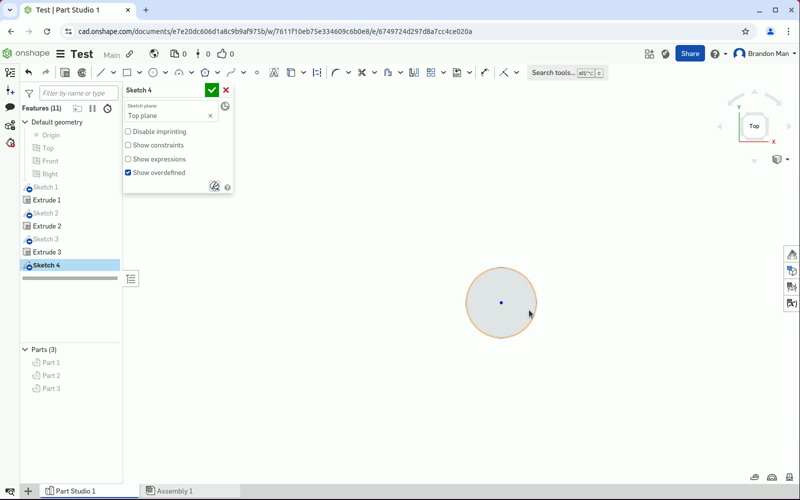
scroll(6)
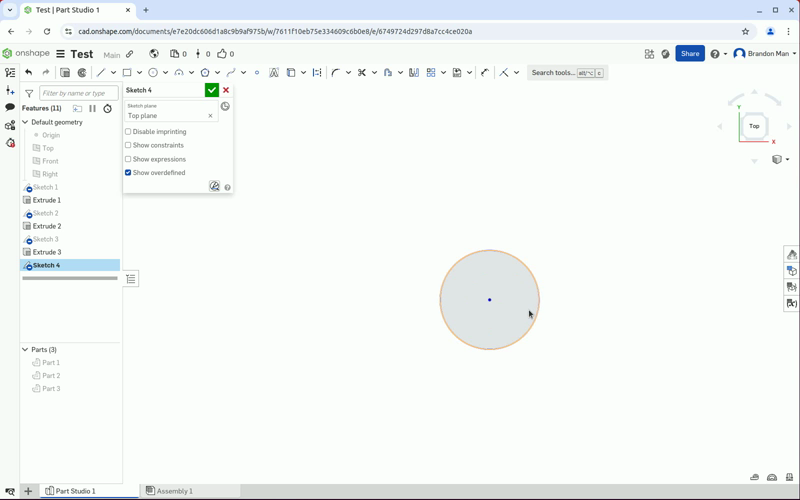
scroll(6)
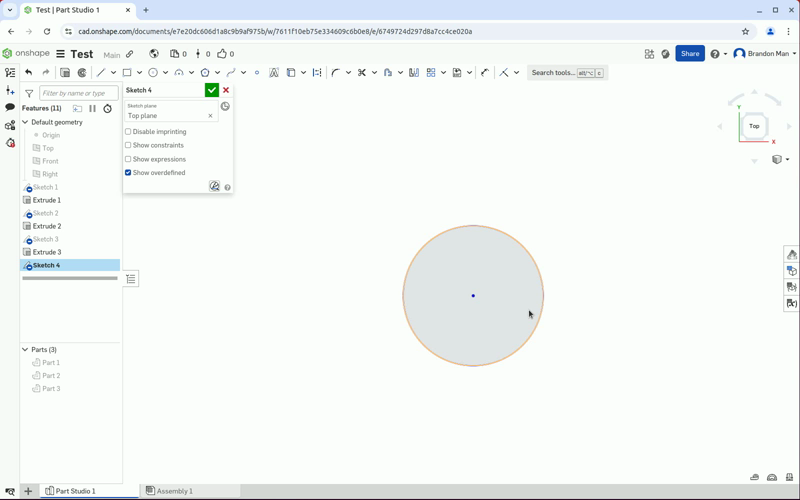
scroll(6)
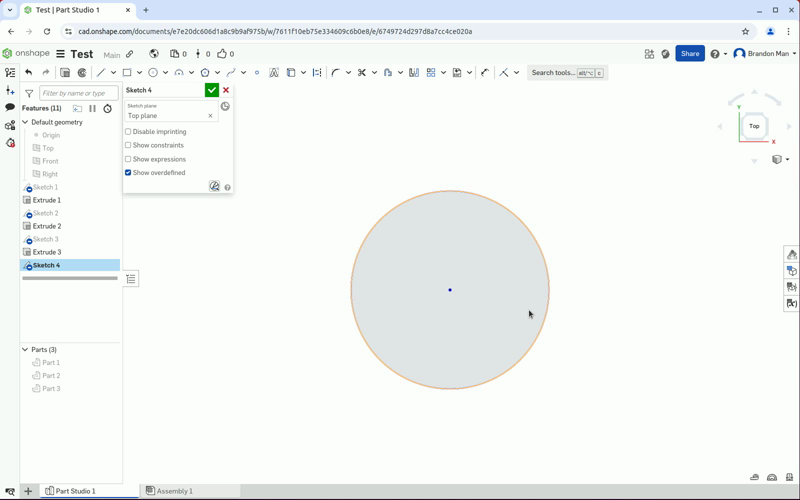
scroll(6)
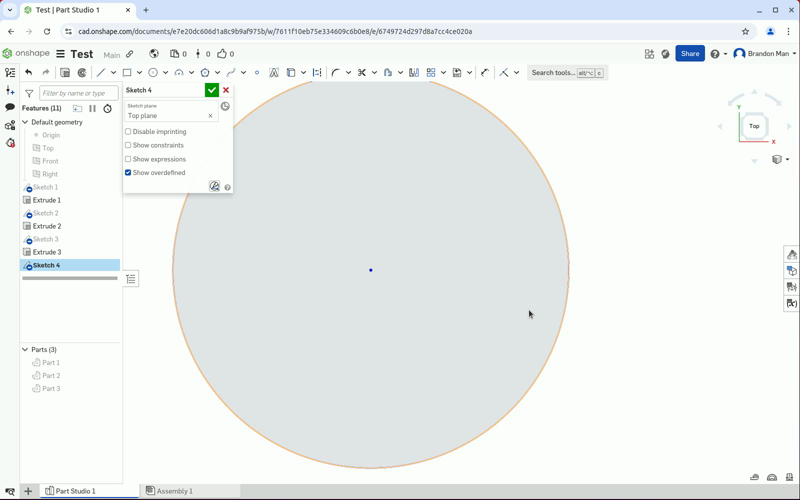
click(529, 309)
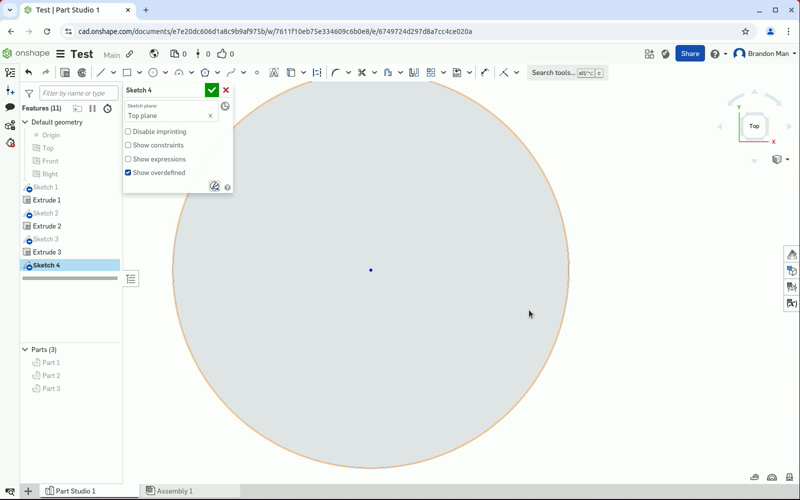
scroll(-6)
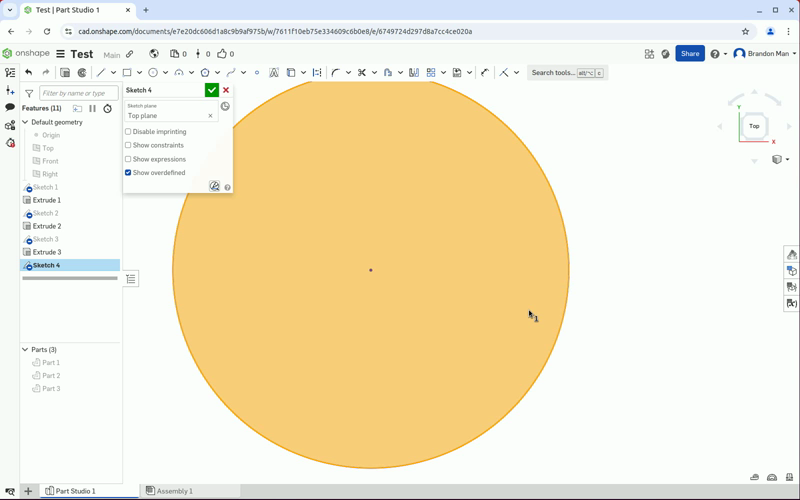
scroll(-6)
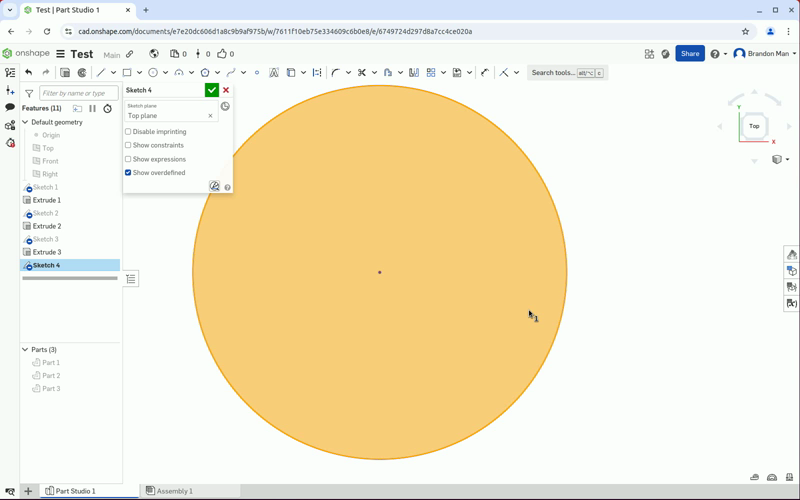
scroll(-6)
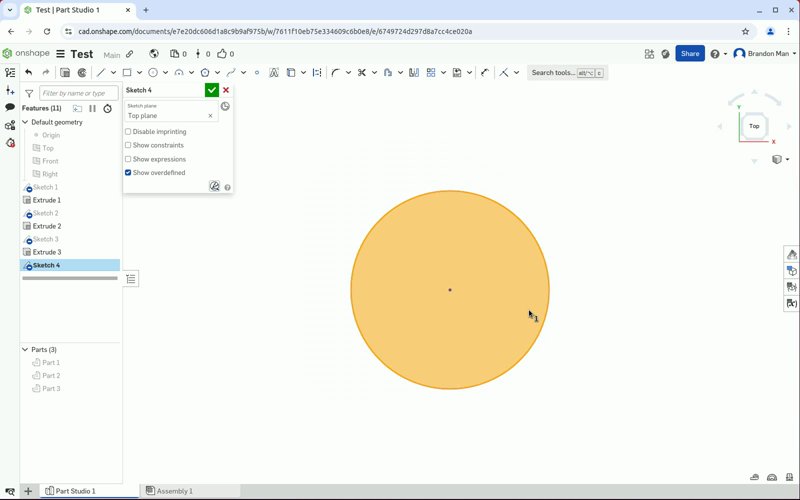
scroll(-6)
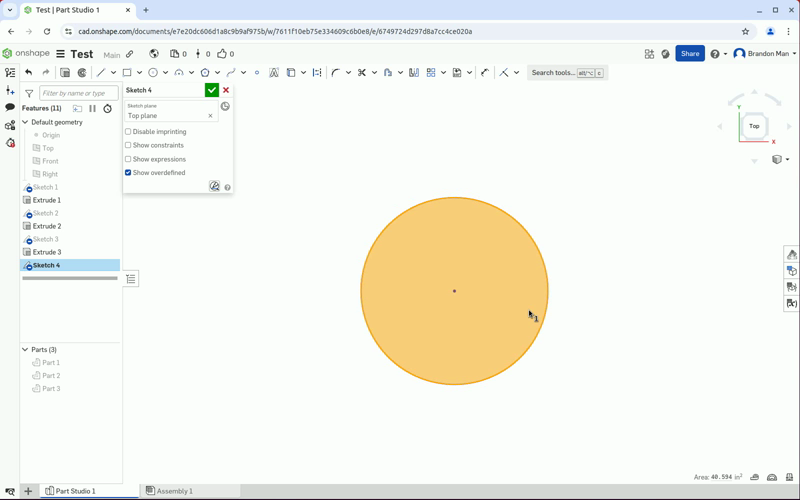
scroll(-6)
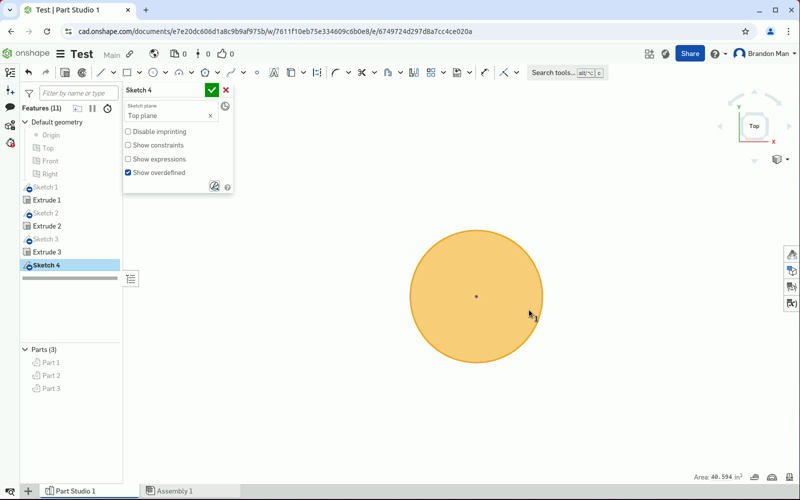
scroll(-6)
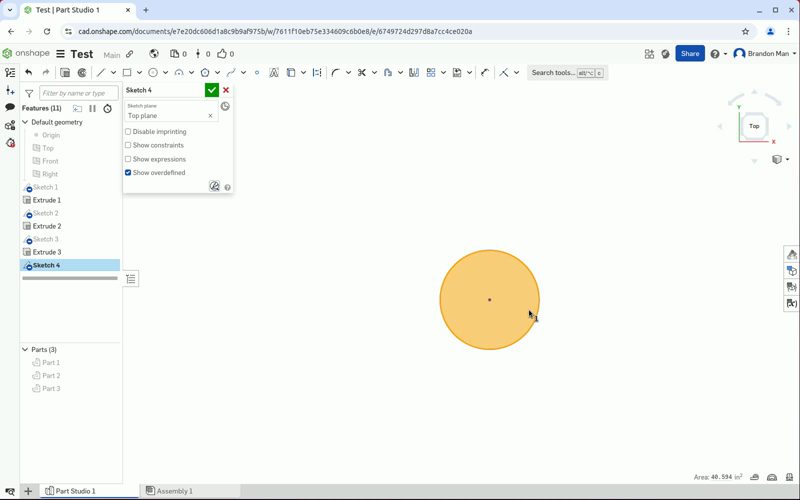
scroll(-6)
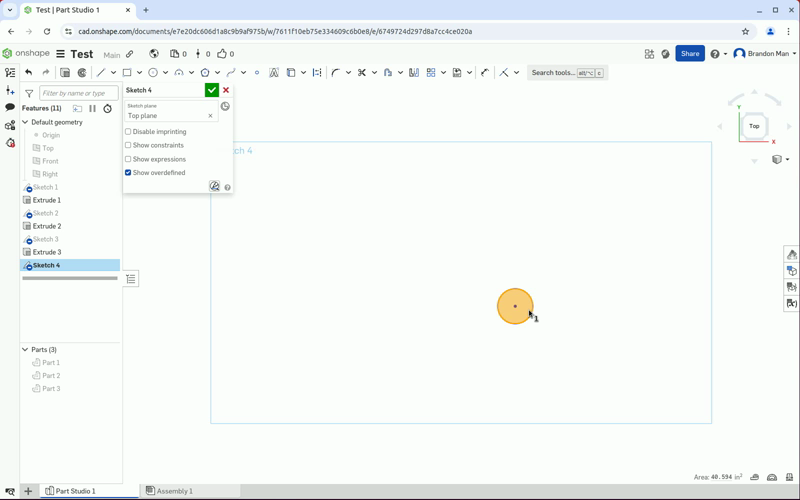
mouse_move(73, 352)
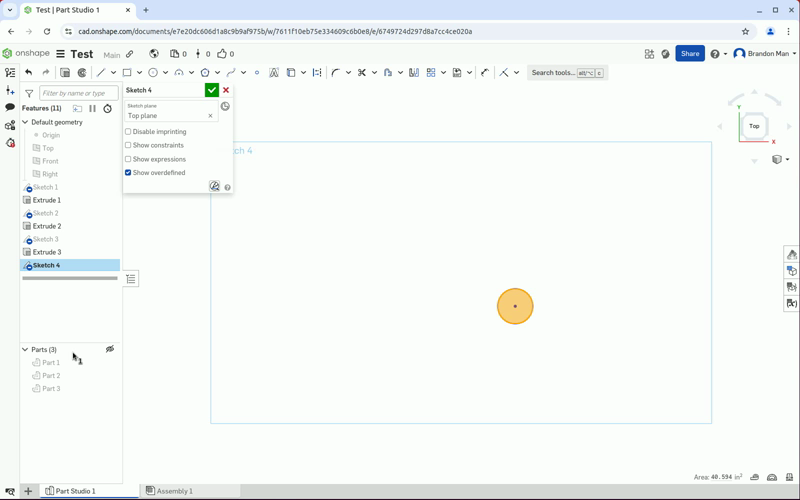
key(shift+y)
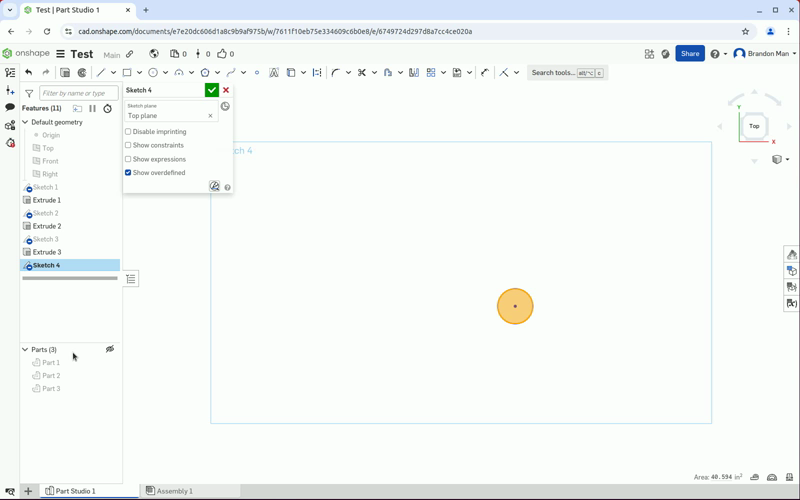
key(shift+e)
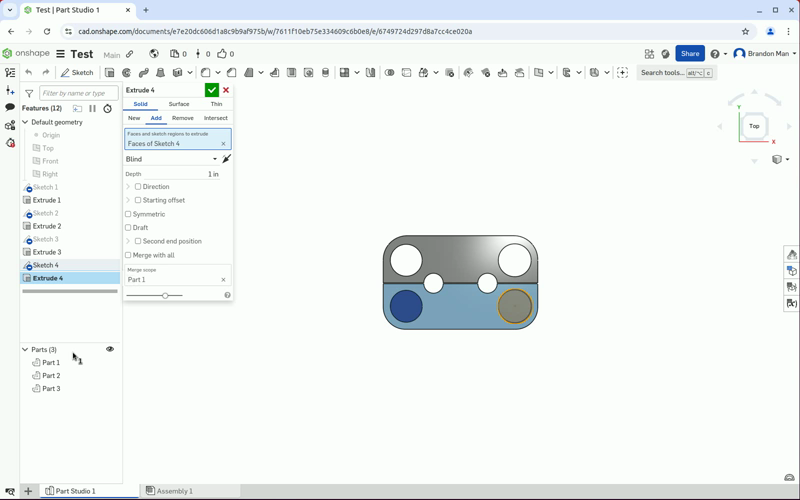
mouse_move(143, 106)
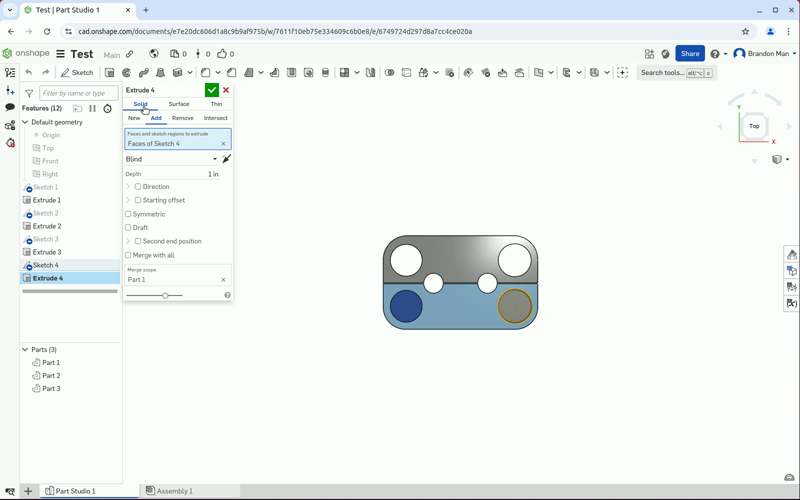
click(143, 106)
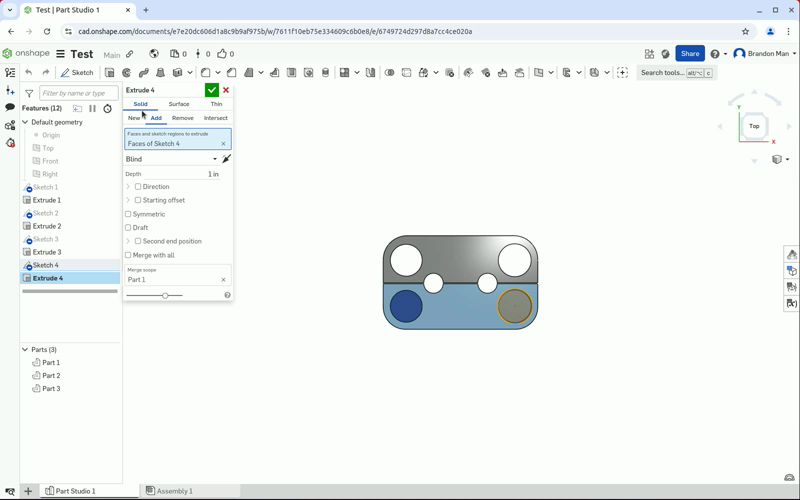
mouse_move(137, 120)
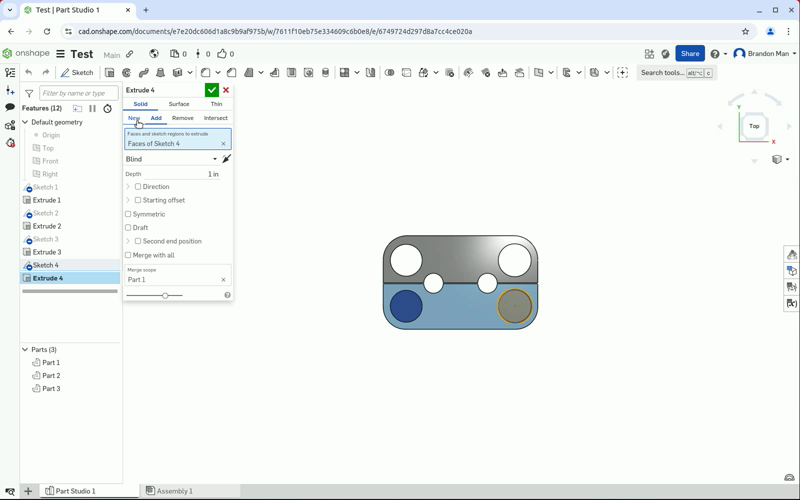
click(137, 120)
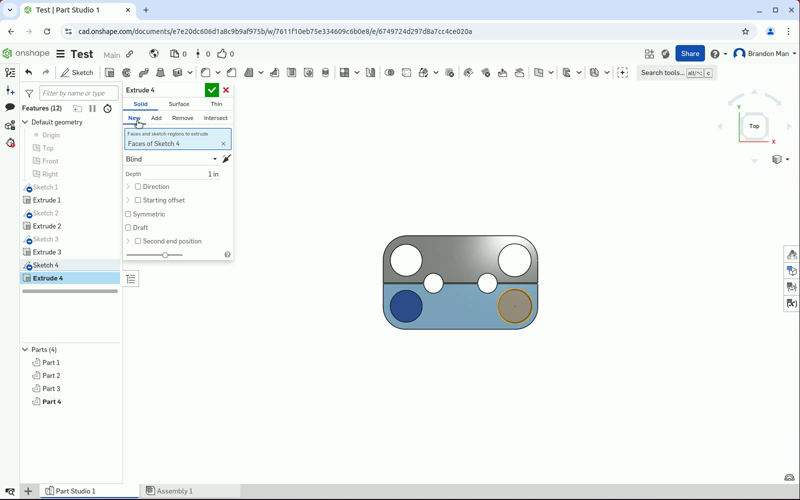
key(tab, 4)
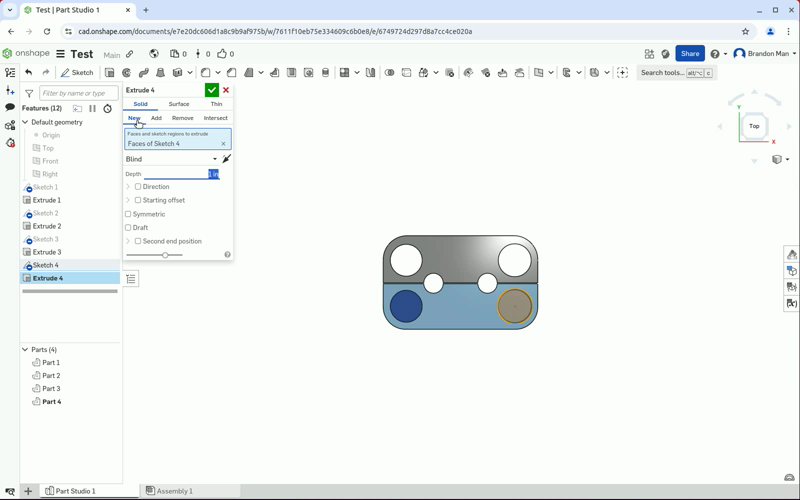
text(3.851)
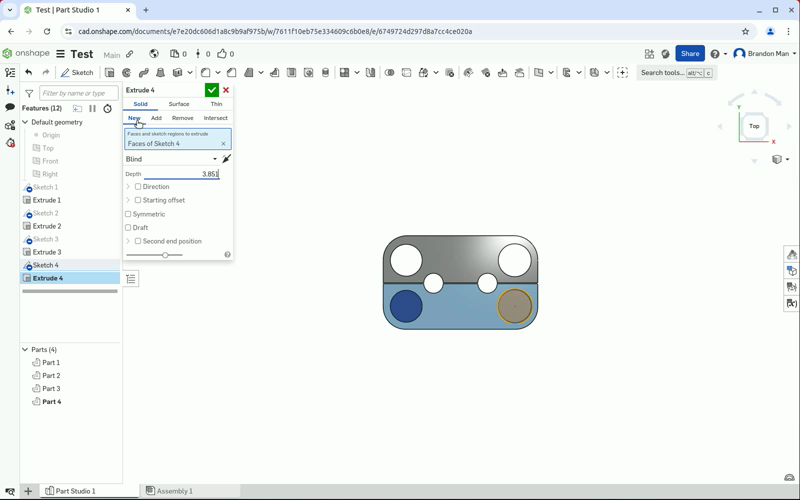
key(enter)
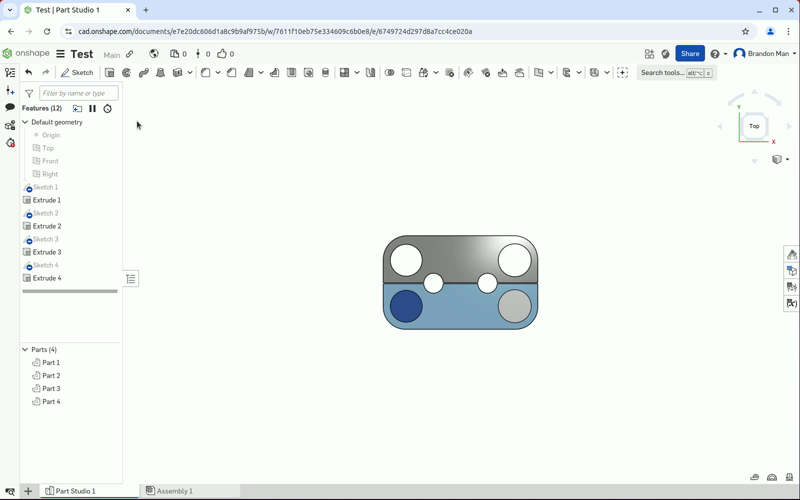
key(shift+h)
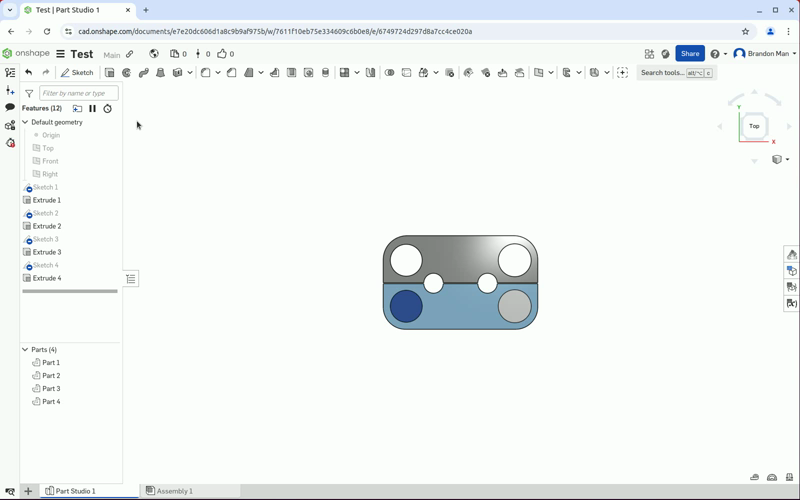
key(shift+h)
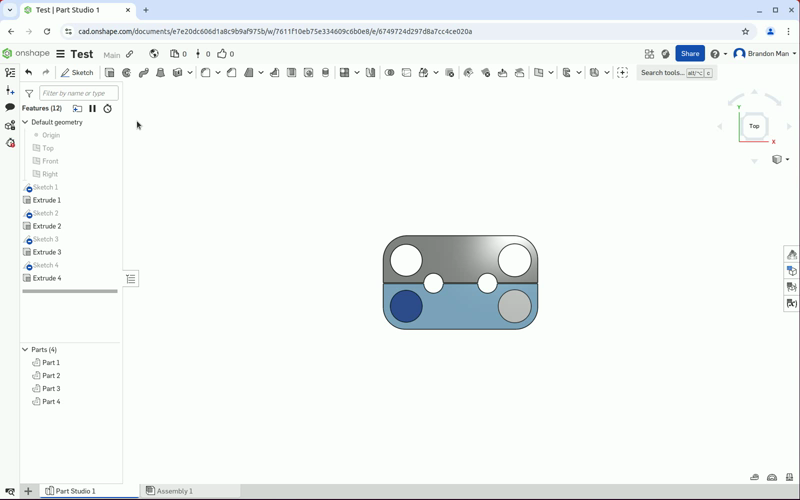
mouse_move(73, 189)
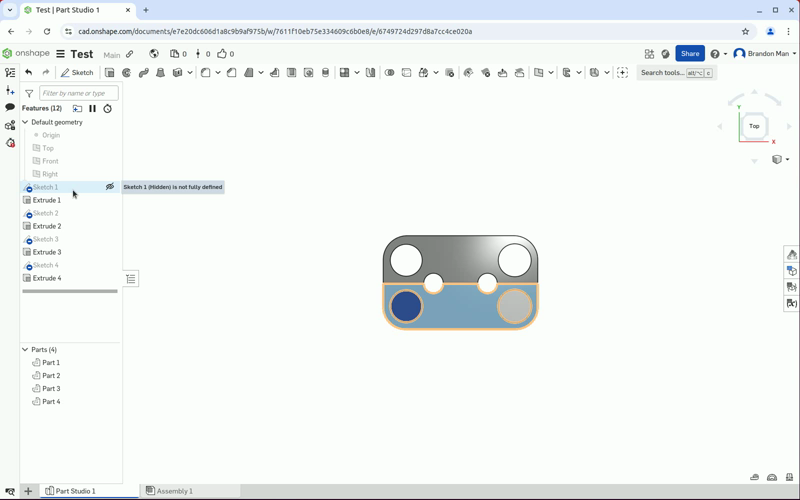
click(73, 189)
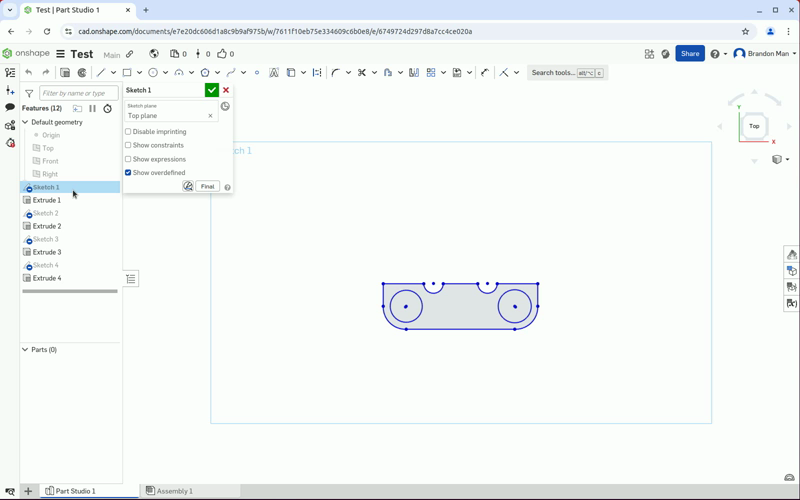
mouse_move(229, 92)
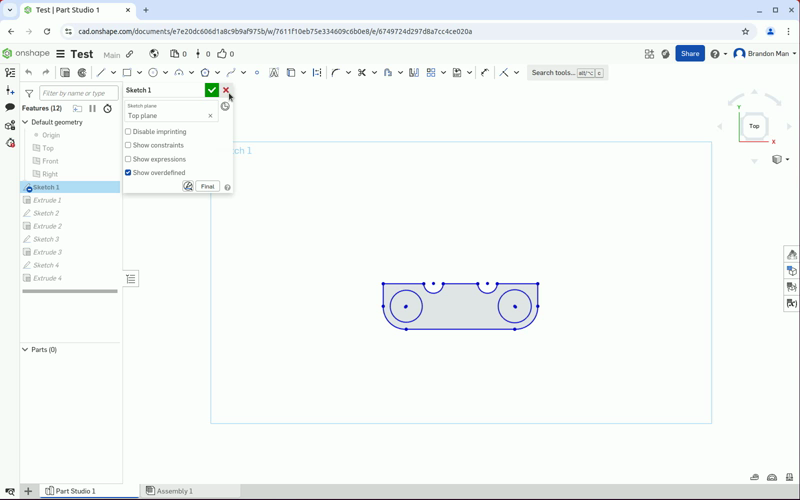
click(229, 92)
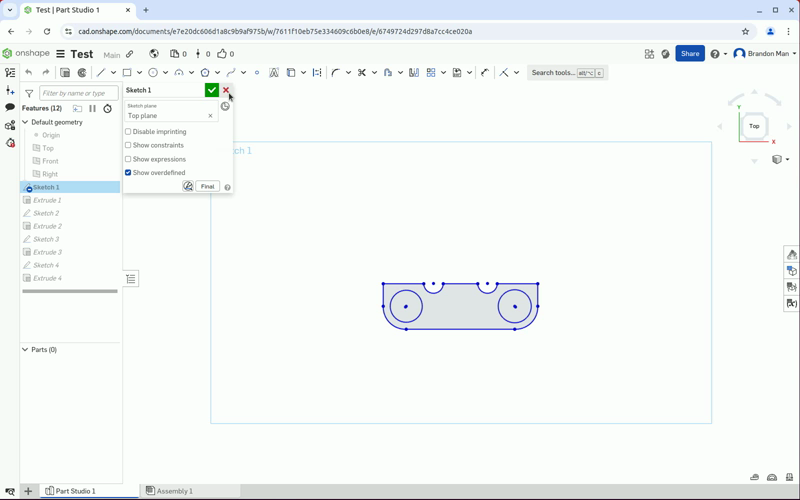
key(shift+s)
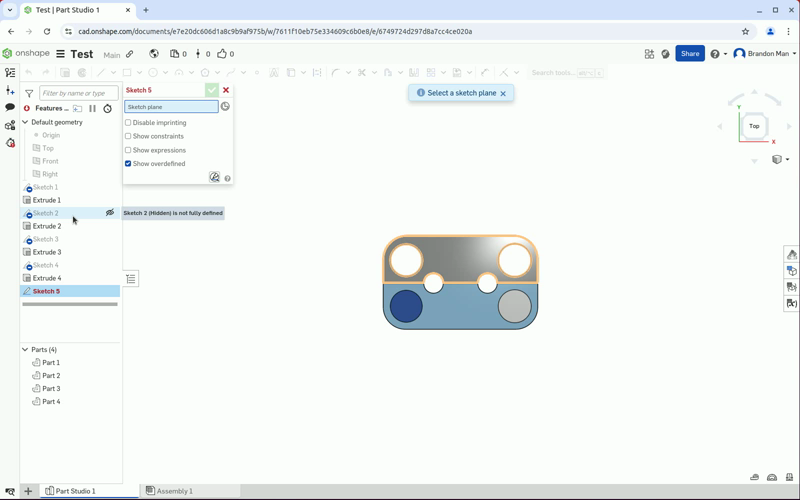
scroll(3)
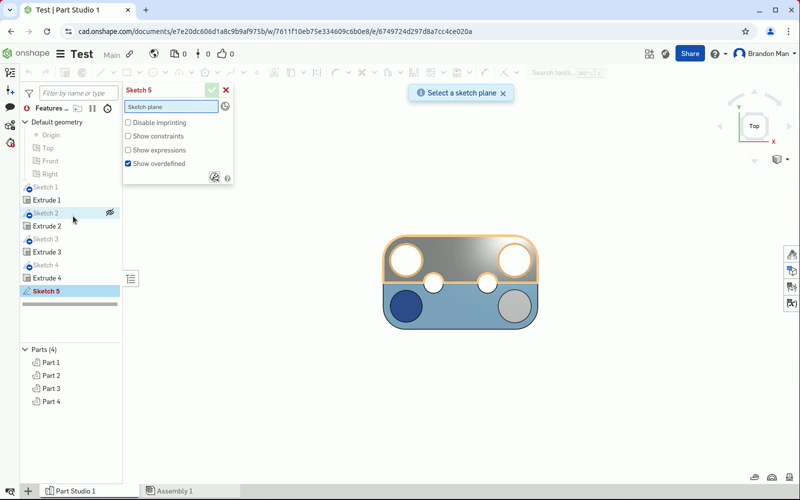
mouse_move(73, 150)
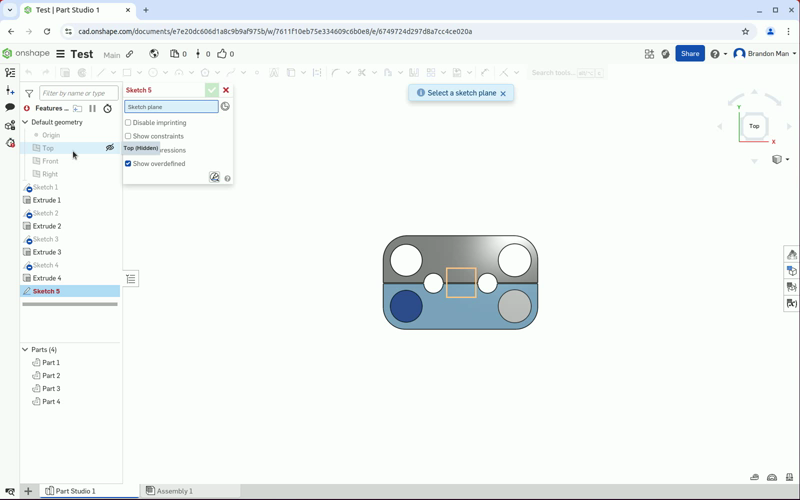
click(73, 150)
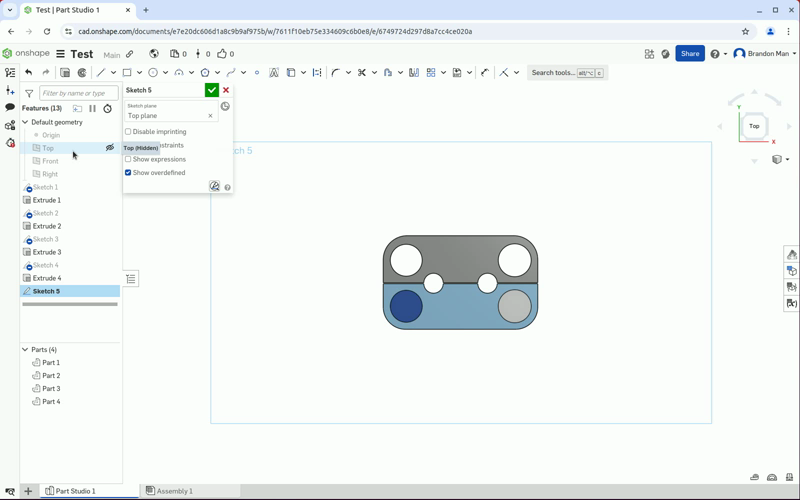
mouse_move(73, 352)
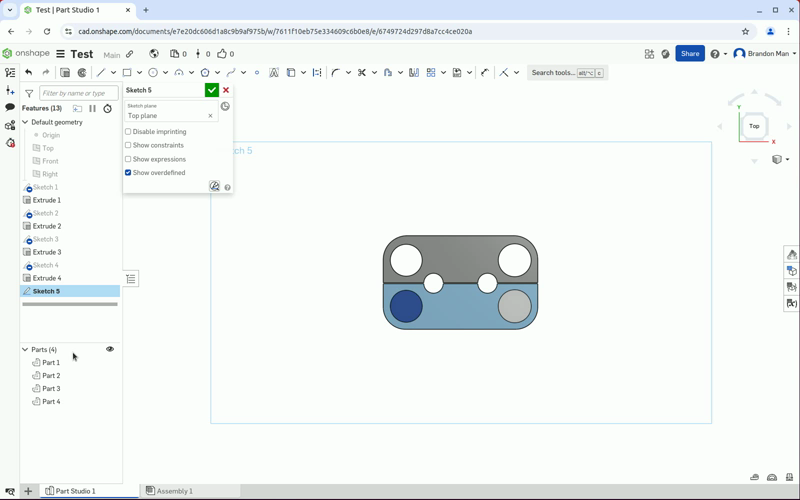
key(y)
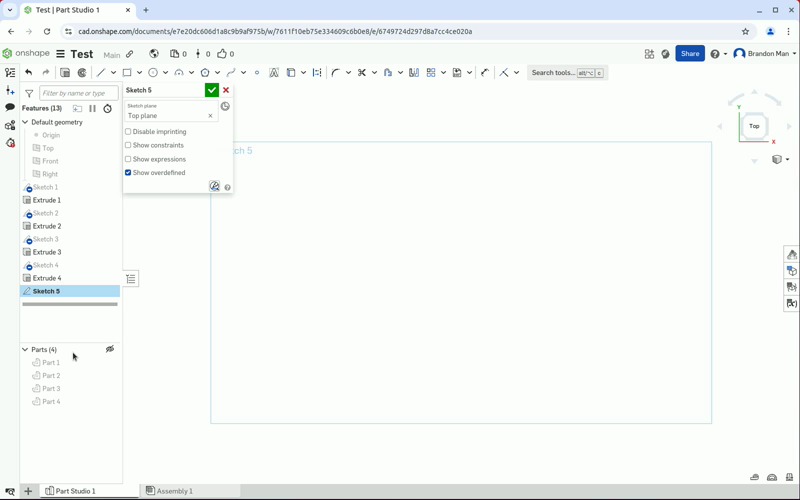
key(c)
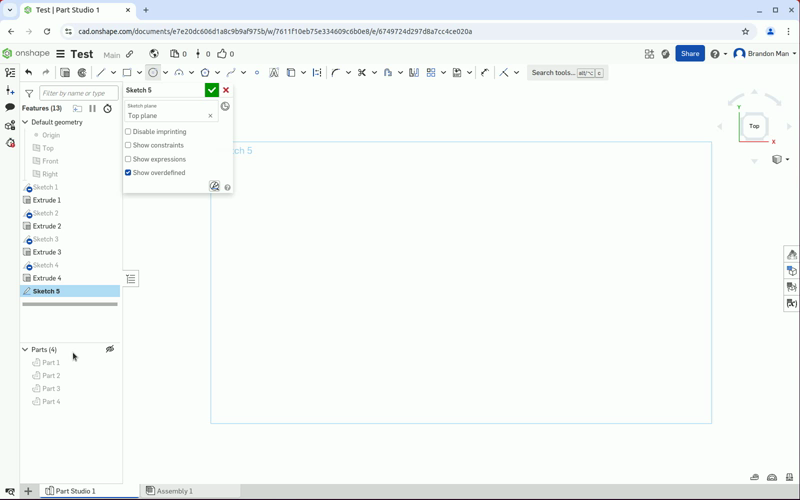
key_down(shift)
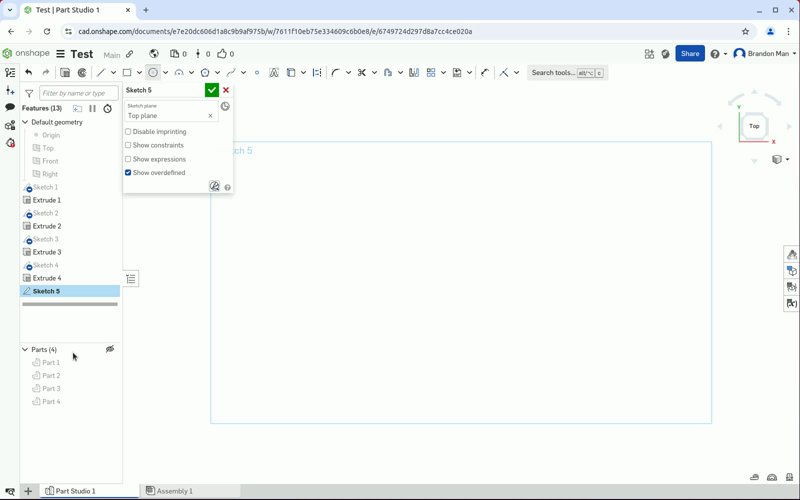
mouse_move(515, 259)
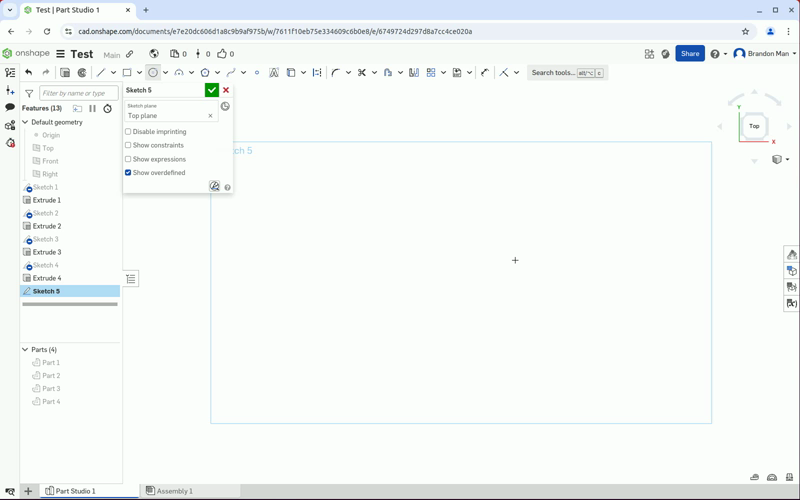
click(515, 259)
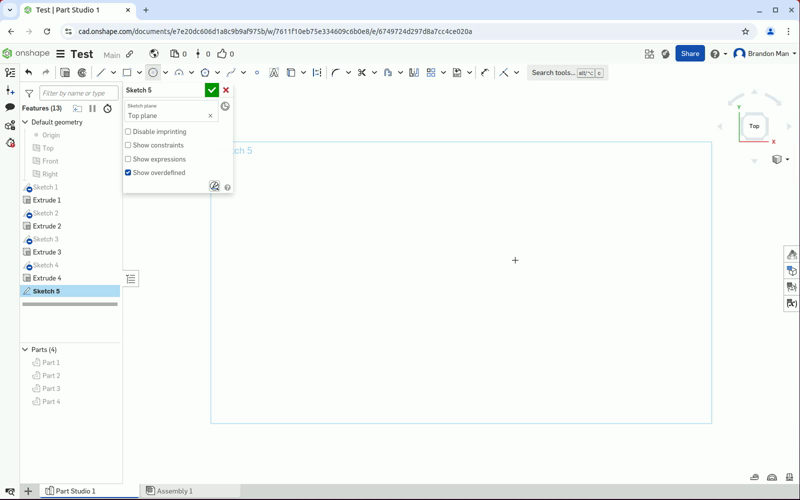
key_up(shift)
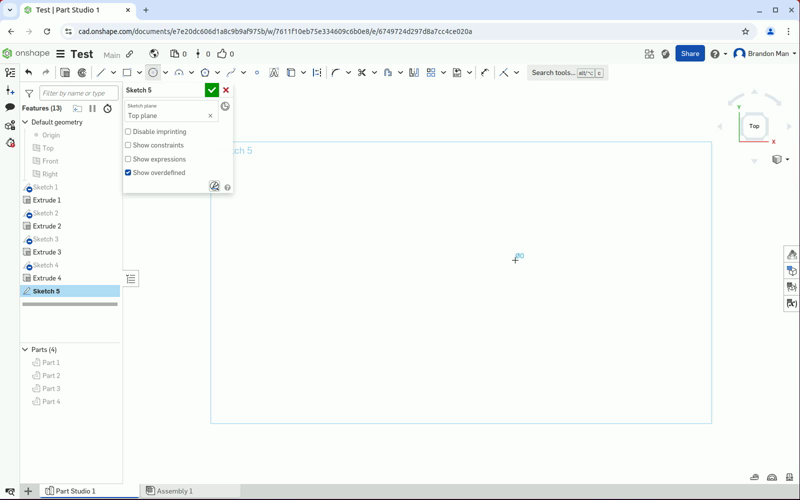
mouse_move(532, 259)
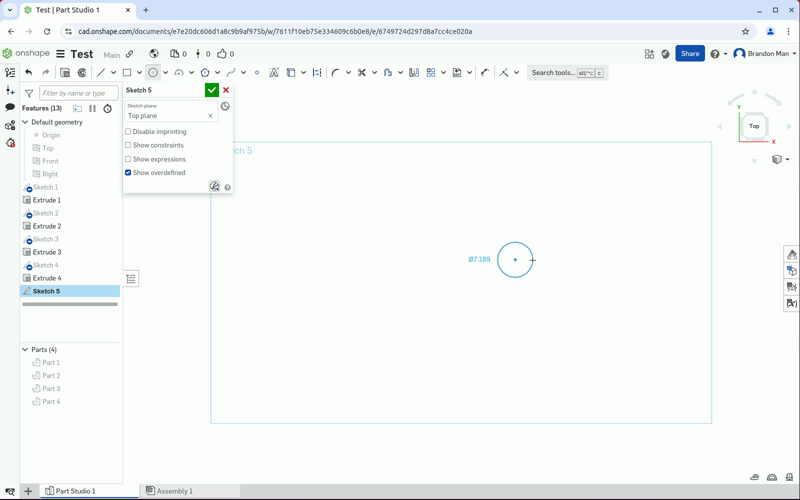
click(532, 259)
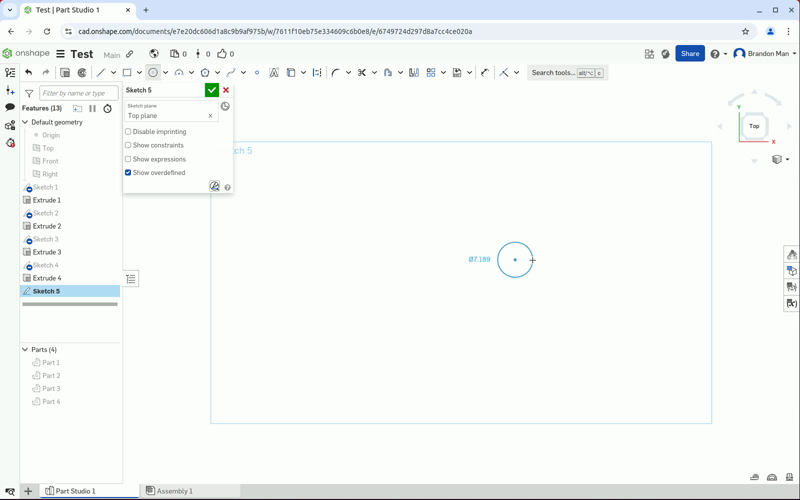
key(esc)
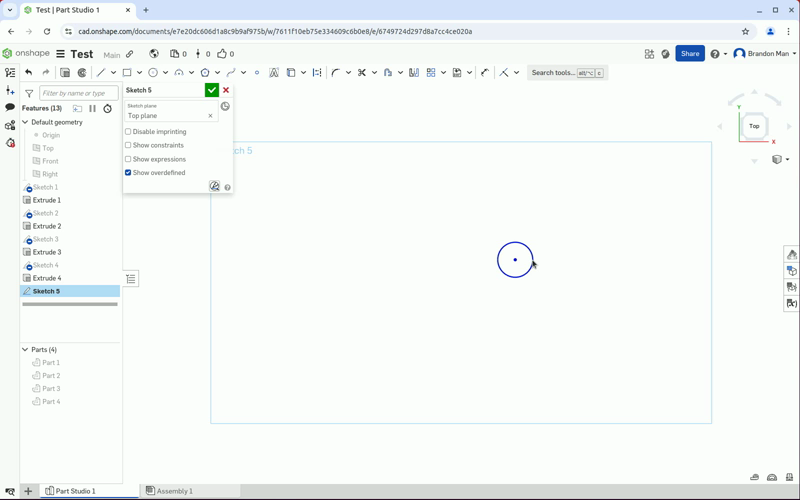
mouse_move(518, 269)
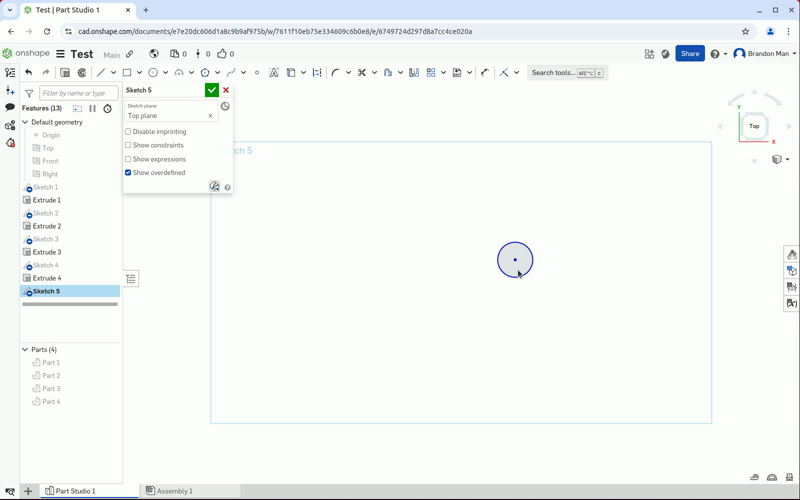
scroll(6)
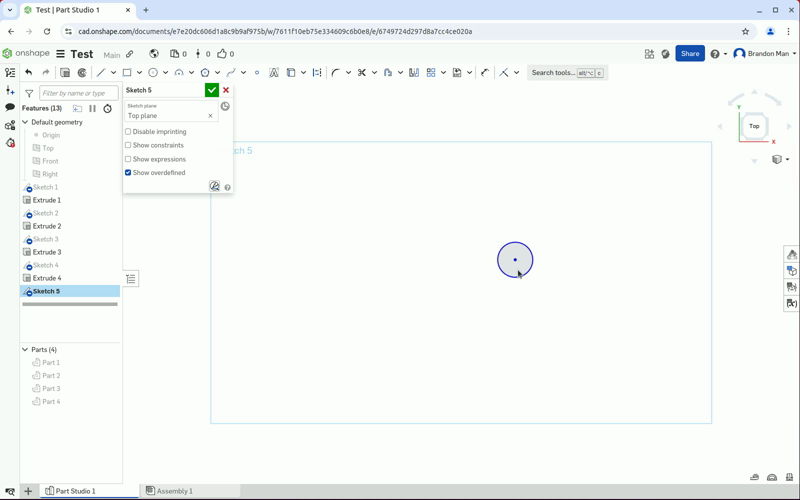
scroll(6)
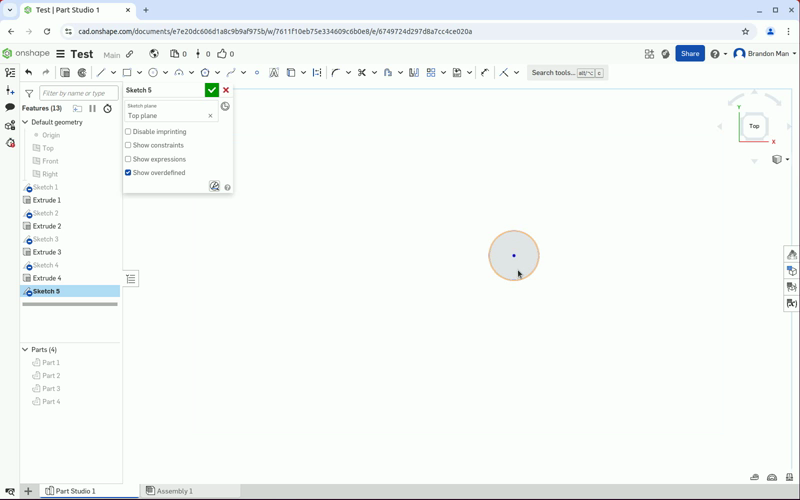
scroll(6)
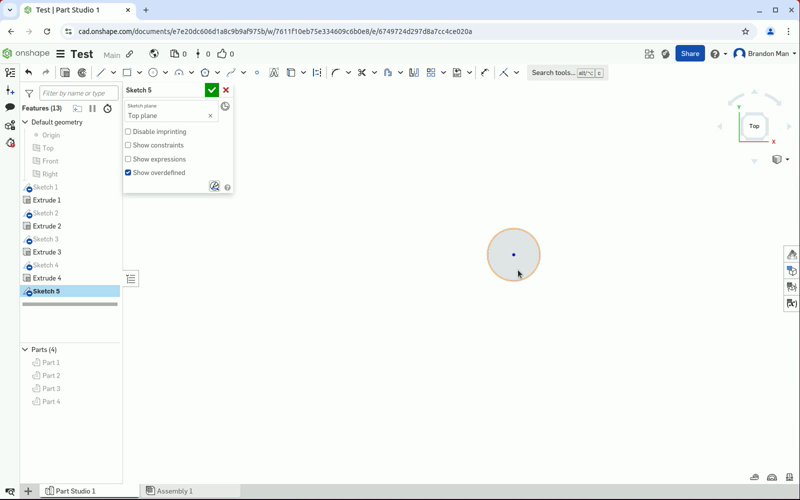
scroll(6)
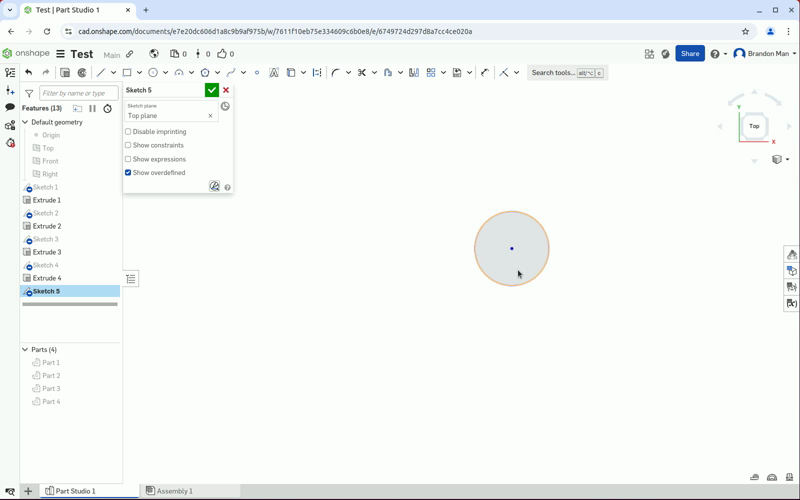
scroll(6)
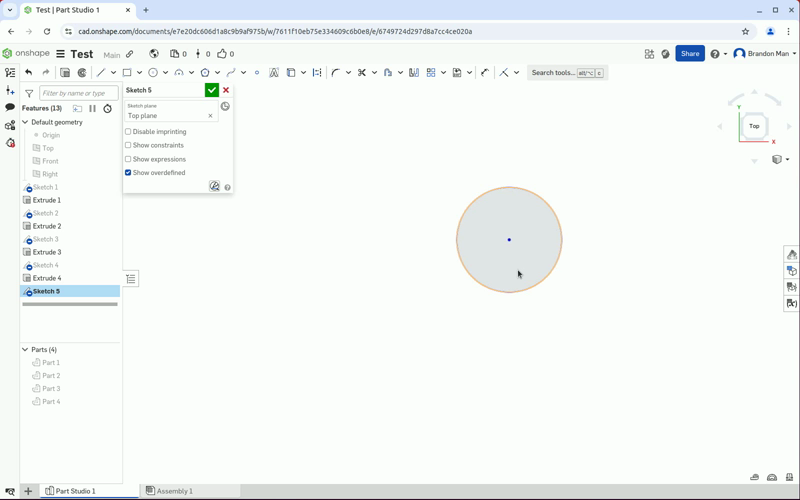
scroll(6)
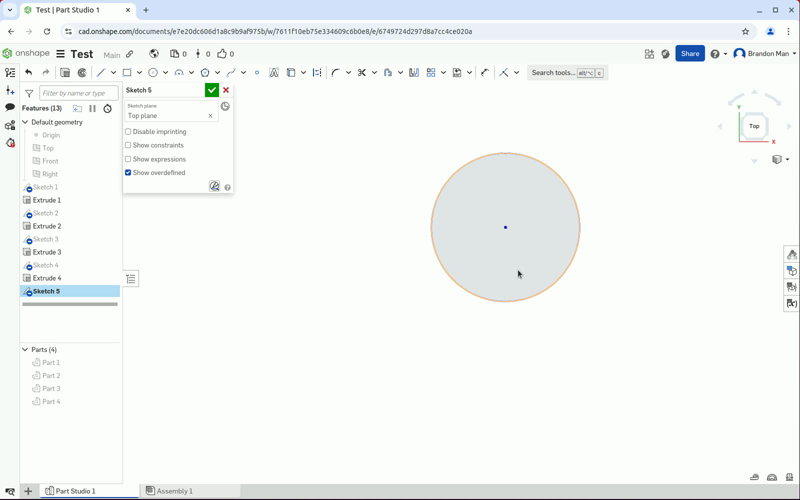
scroll(6)
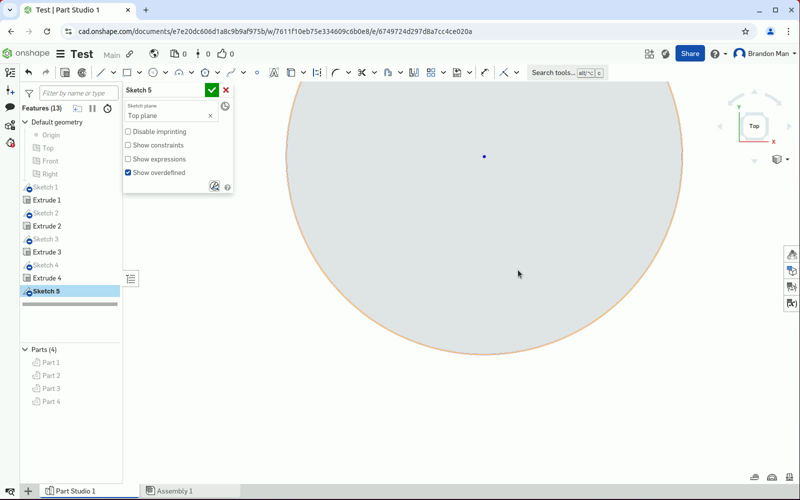
click(518, 269)
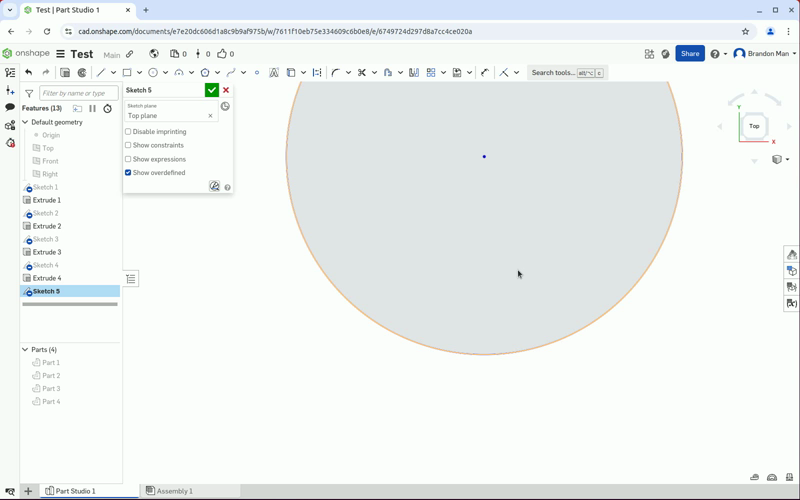
scroll(-6)
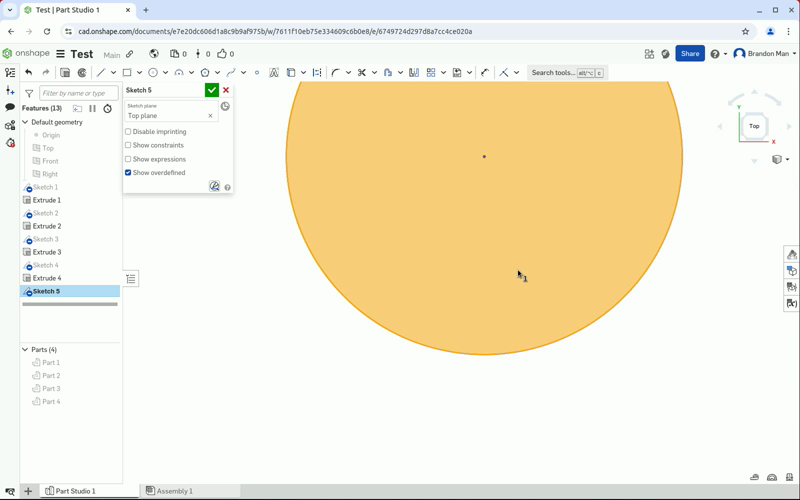
scroll(-6)
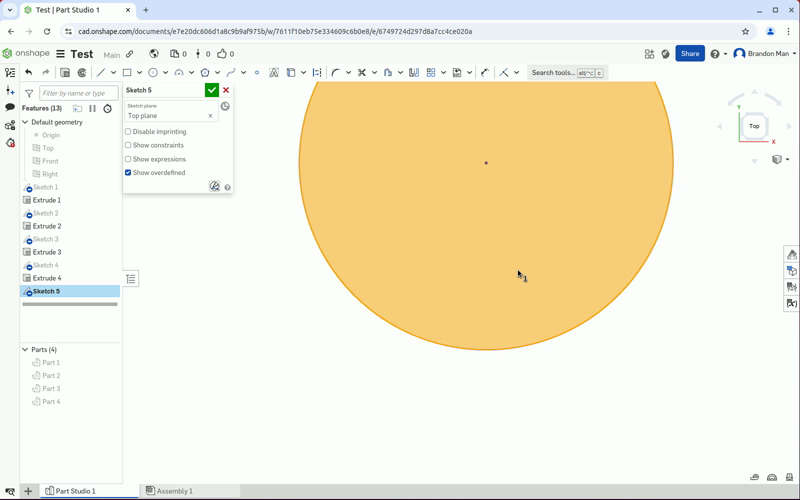
scroll(-6)
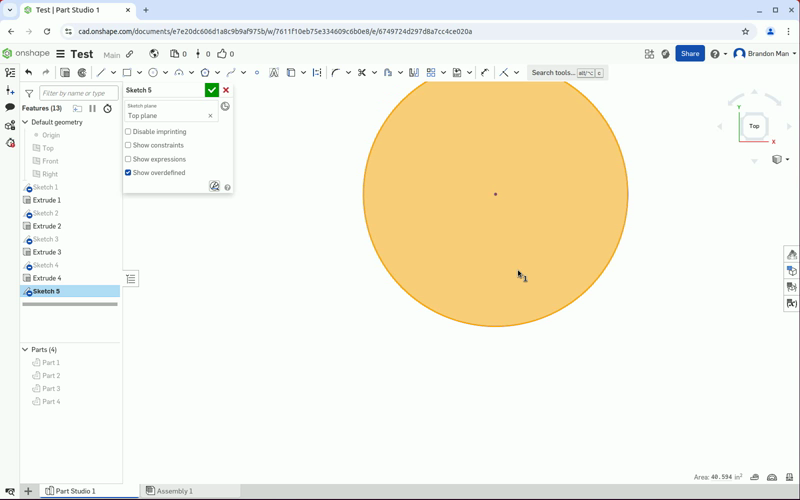
scroll(-6)
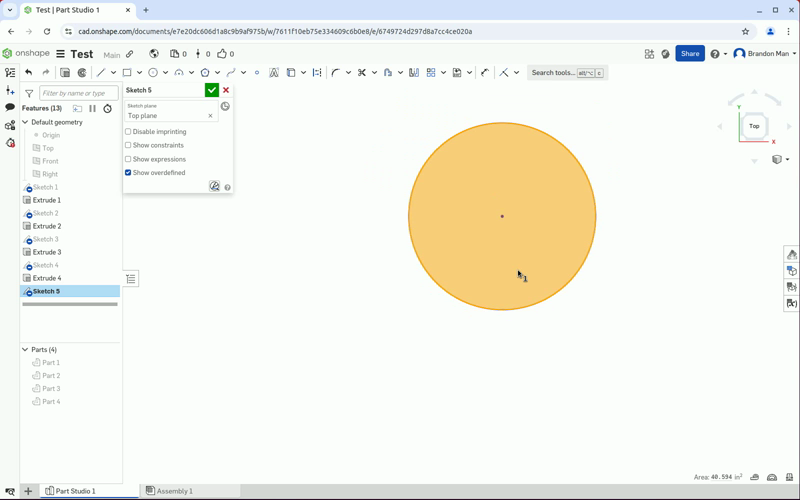
scroll(-6)
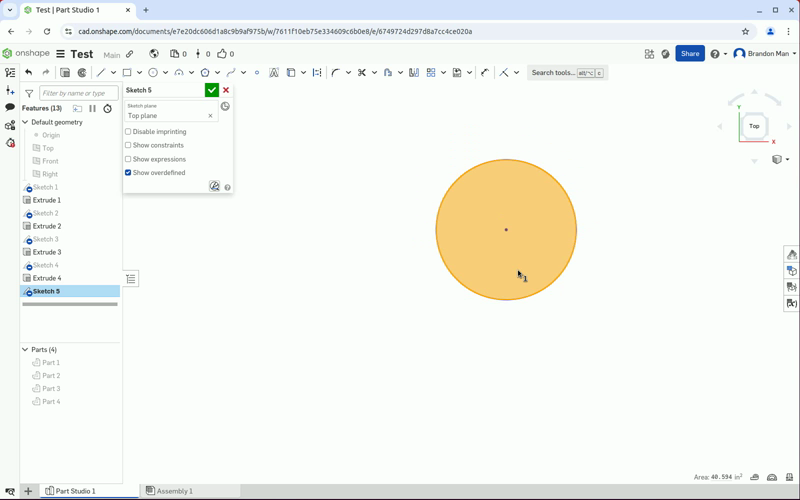
scroll(-6)
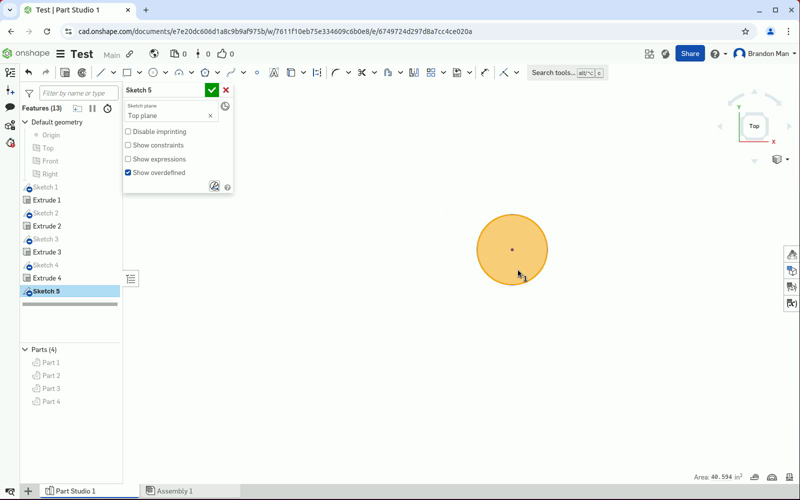
scroll(-6)
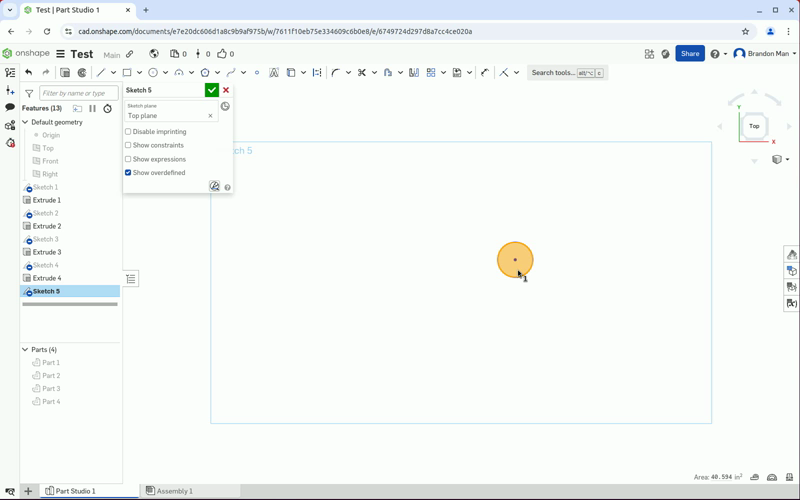
mouse_move(73, 352)
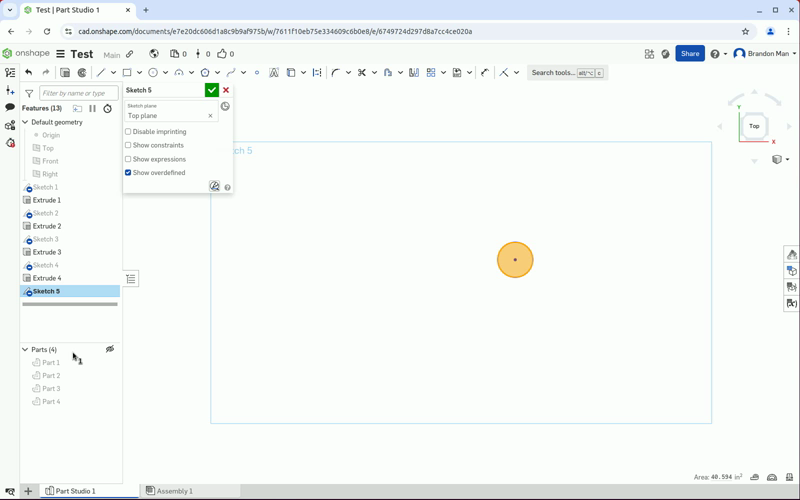
key(shift+y)
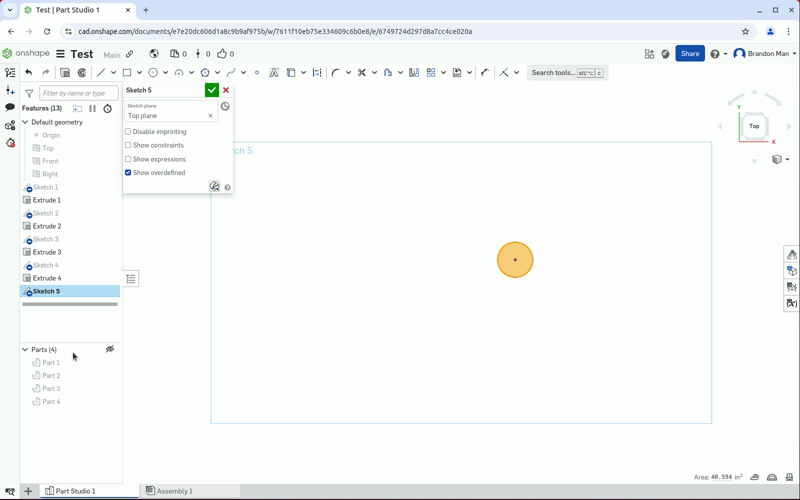
key(shift+e)
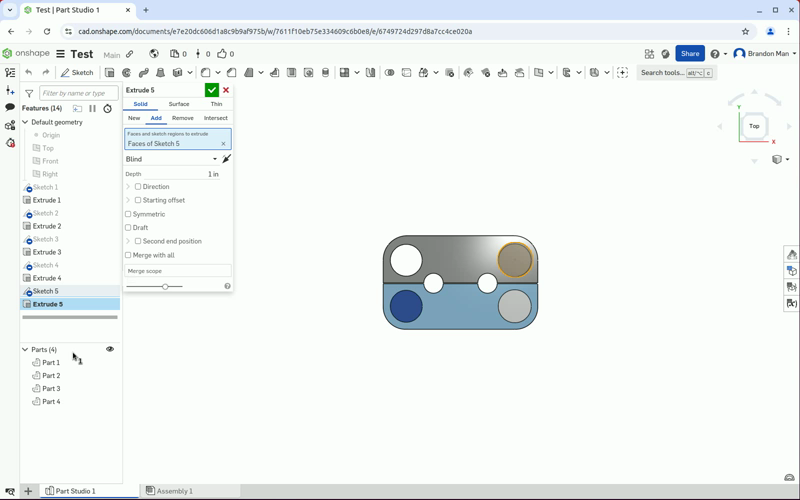
mouse_move(143, 106)
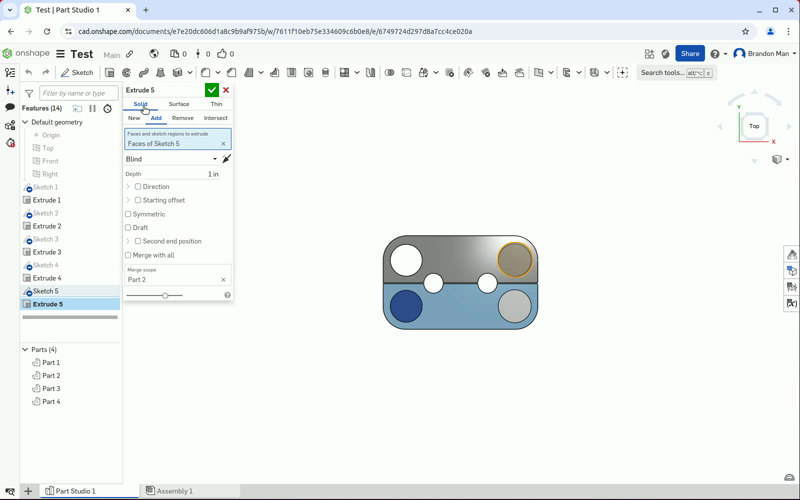
click(143, 106)
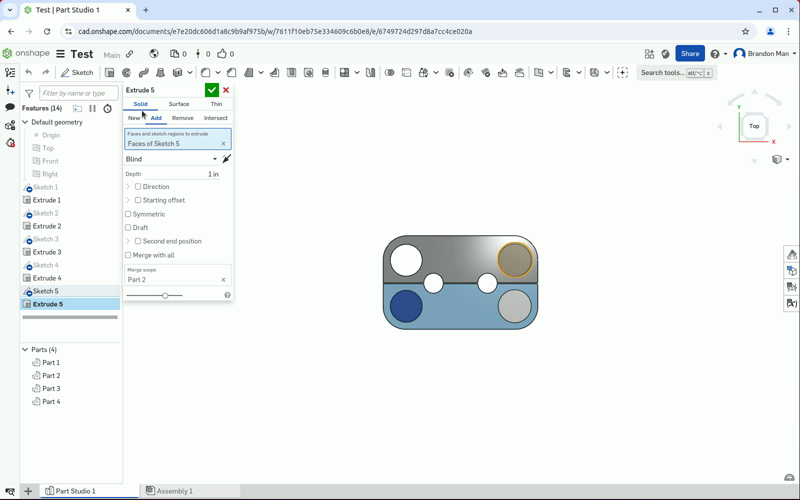
mouse_move(137, 120)
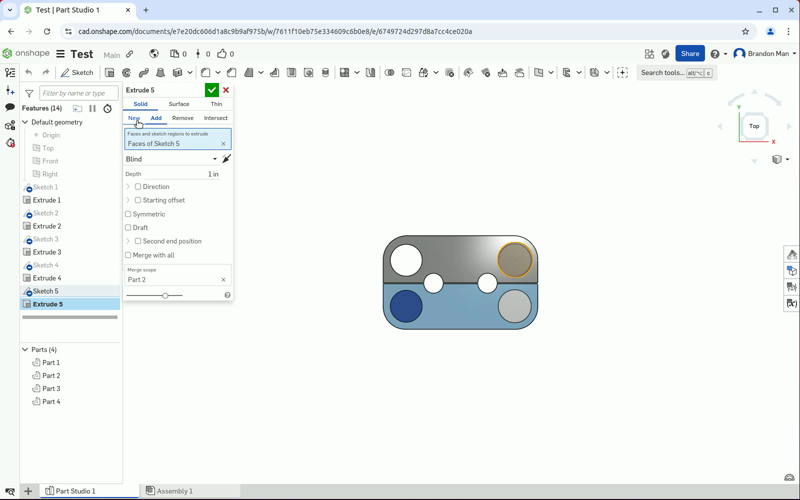
click(137, 120)
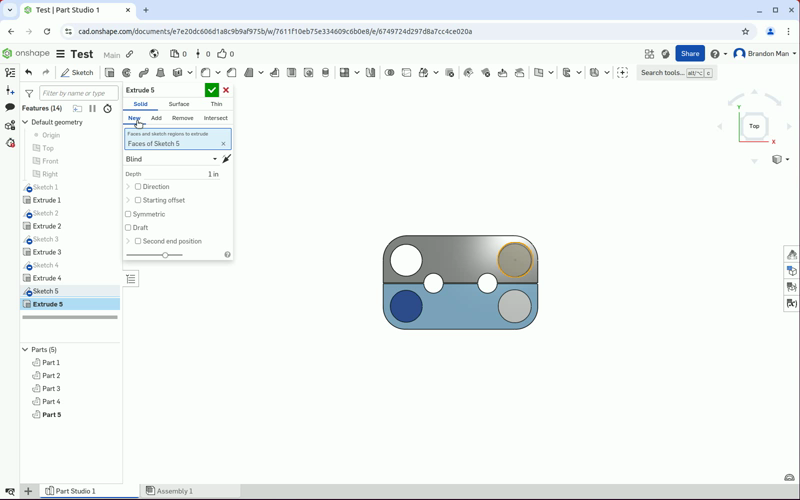
key(tab, 4)
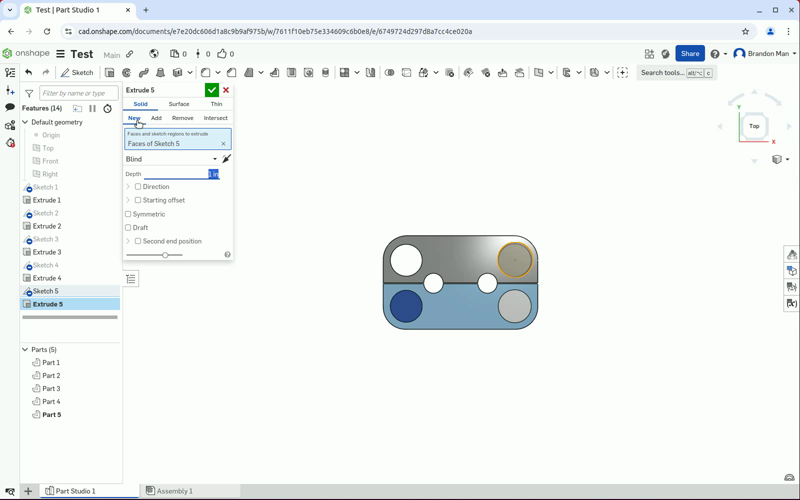
text(3.851)
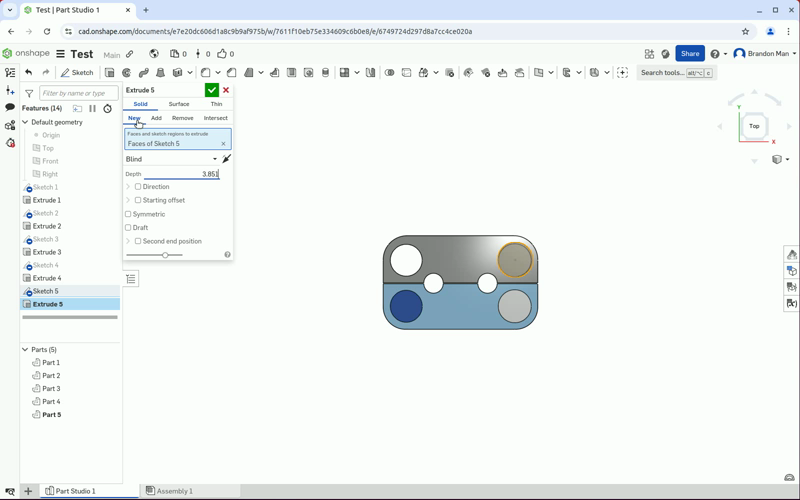
key(enter)
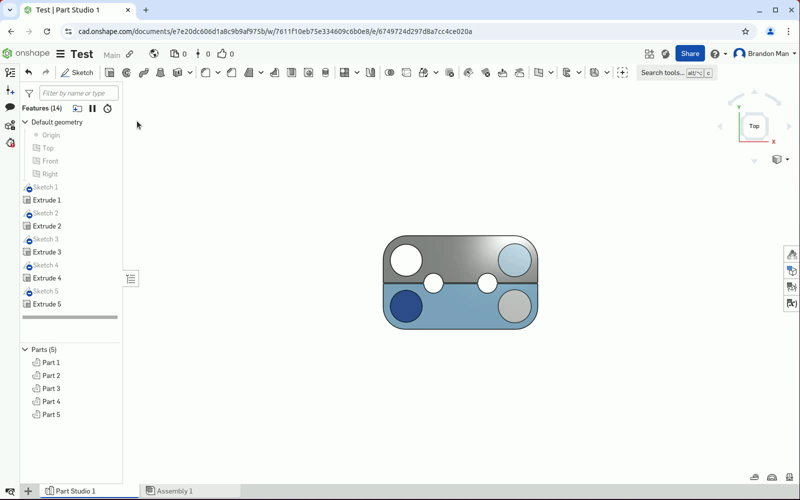
key(shift+h)
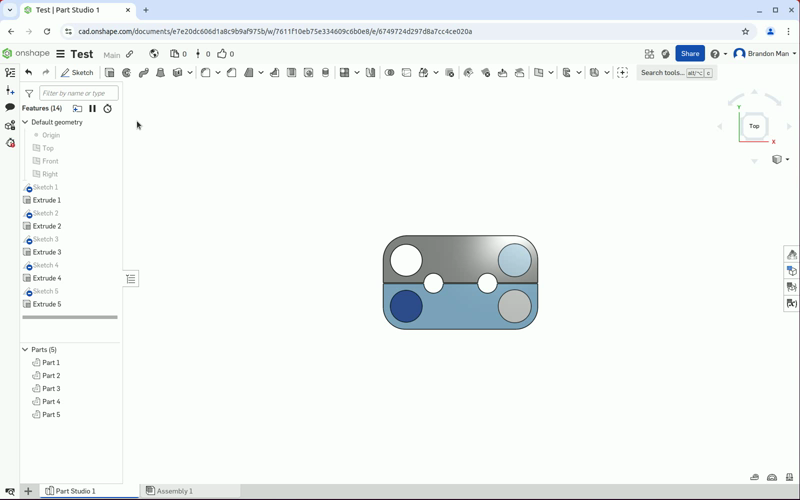
key(shift+h)
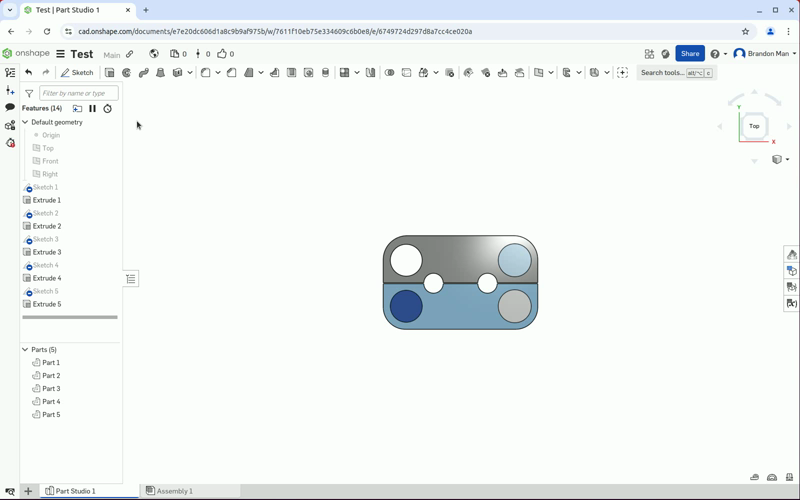
mouse_move(73, 189)
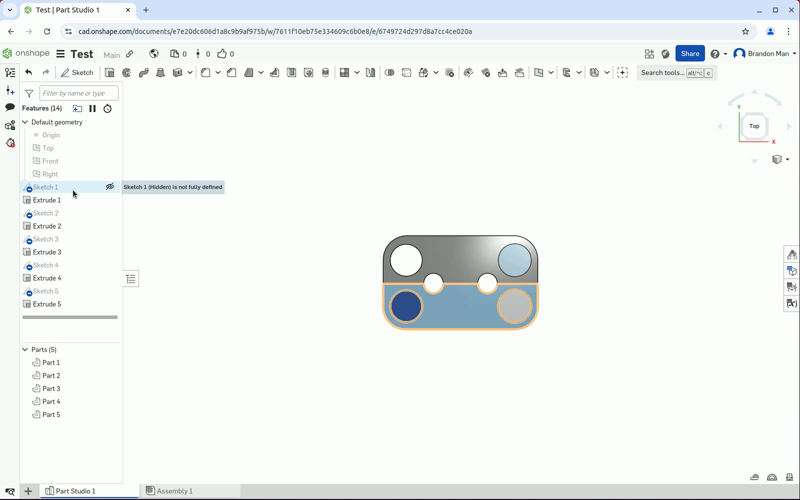
click(73, 189)
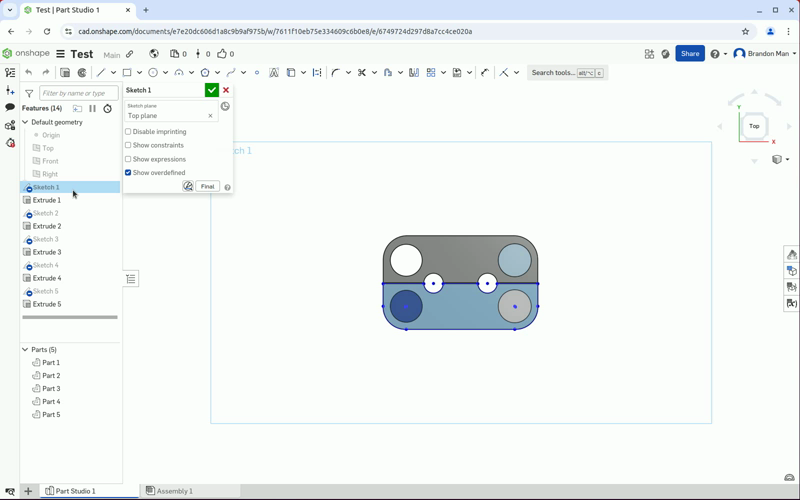
mouse_move(229, 92)
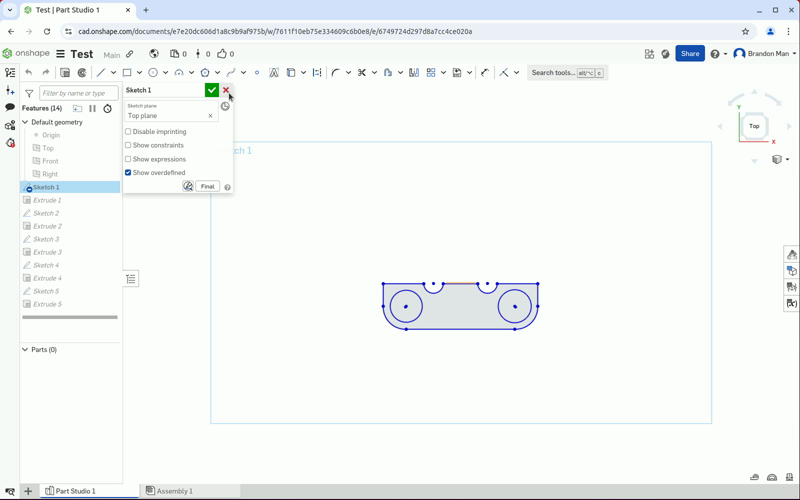
click(229, 92)
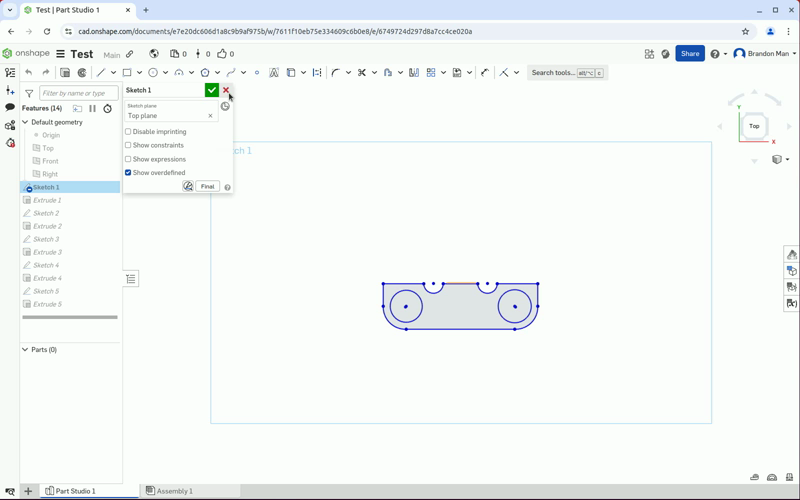
key(shift+s)
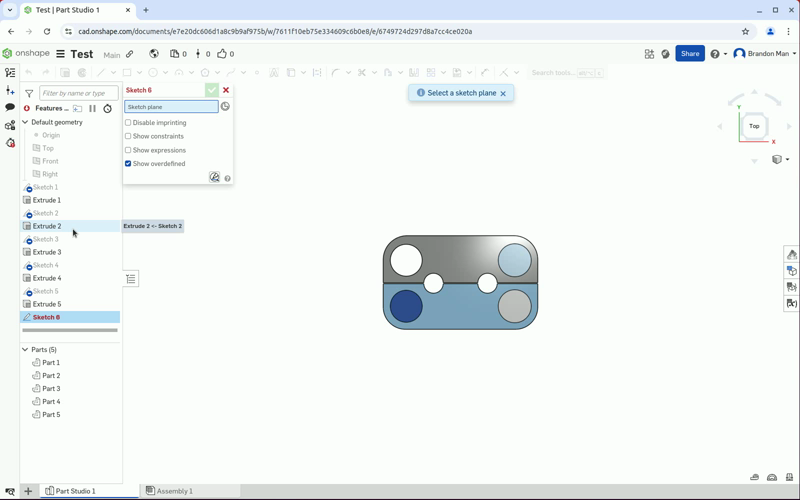
scroll(3)
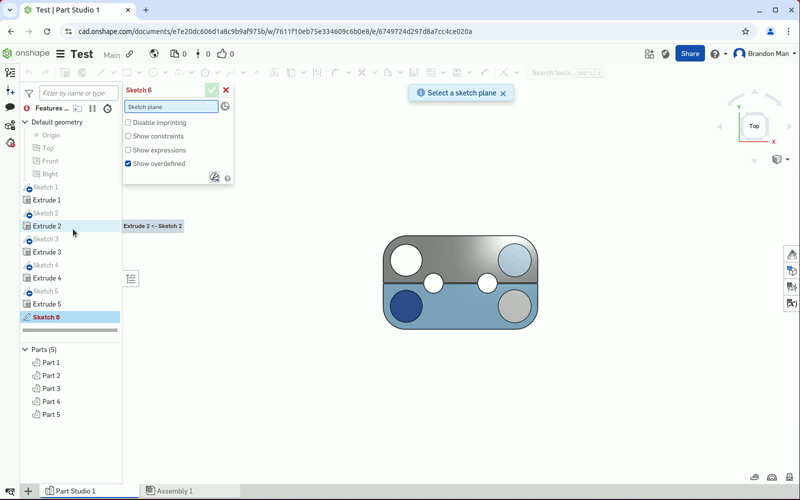
mouse_move(73, 150)
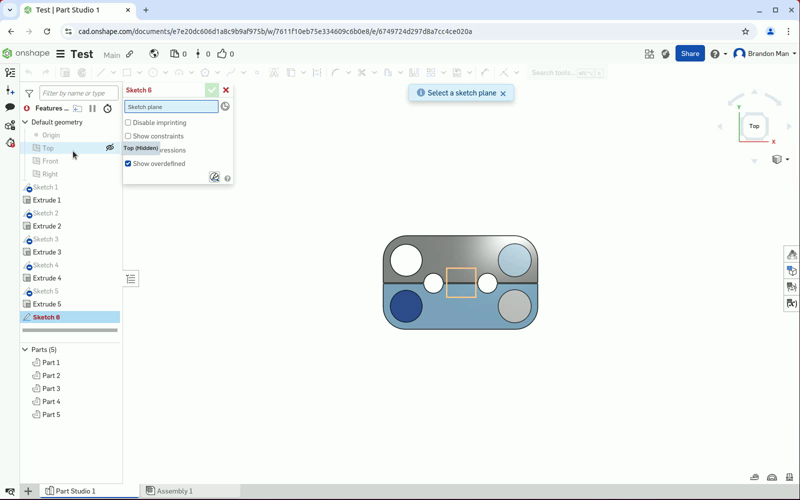
click(73, 150)
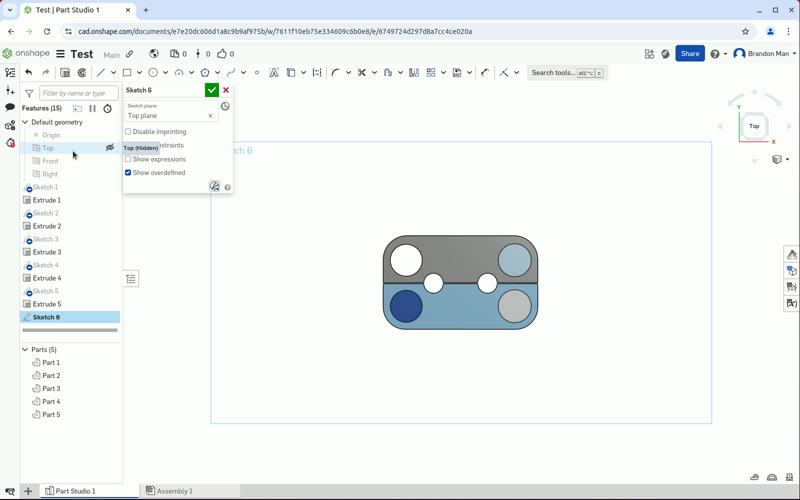
mouse_move(73, 352)
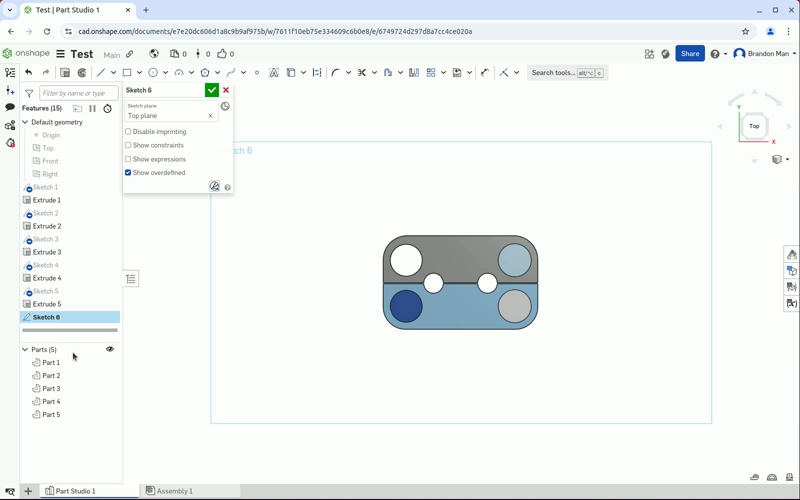
key(y)
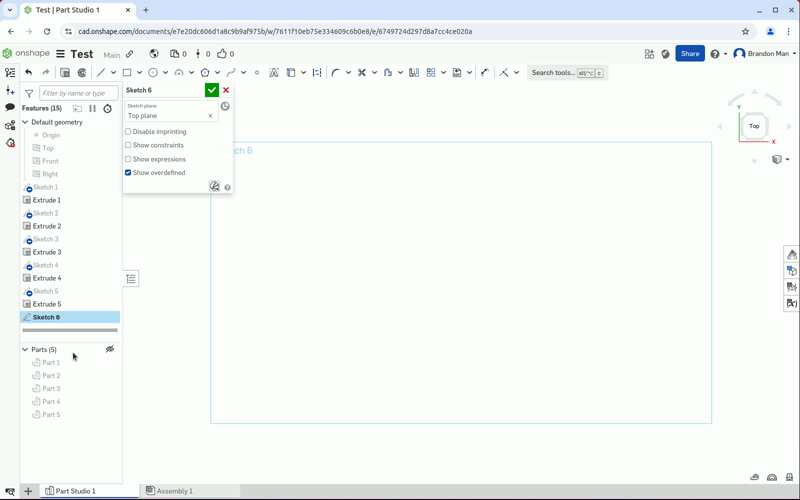
key(c)
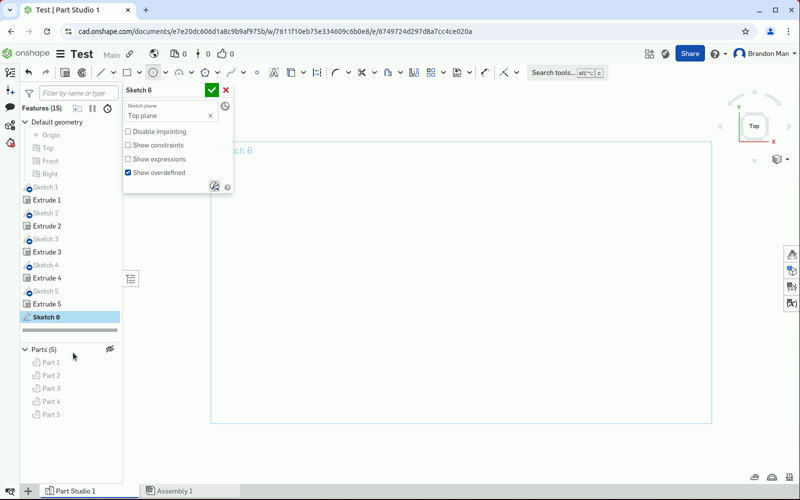
key_down(shift)
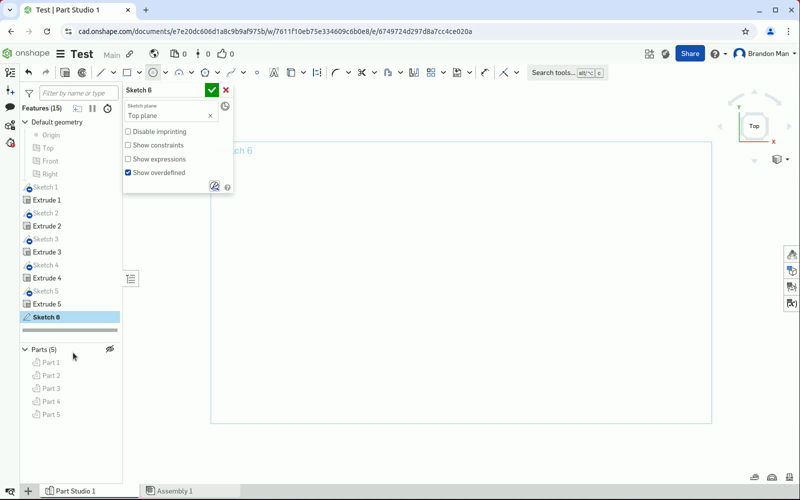
mouse_move(407, 259)
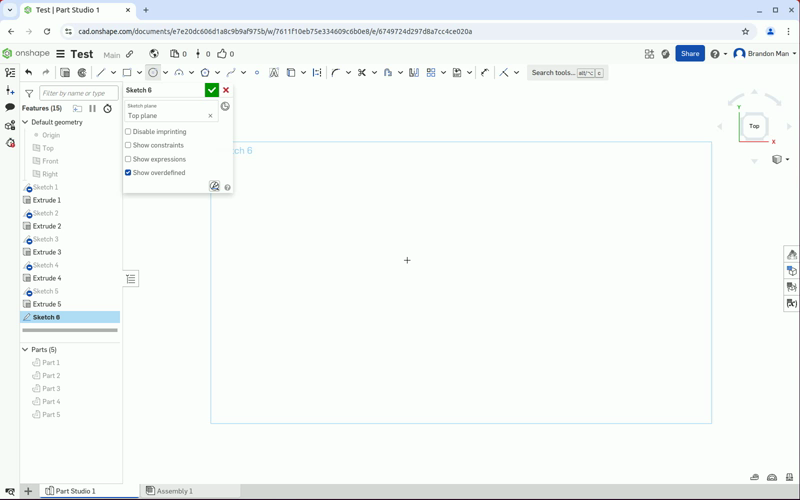
click(407, 259)
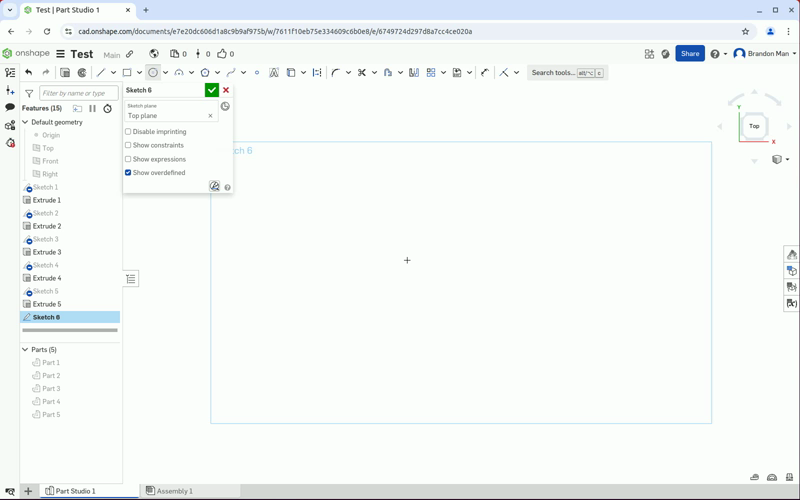
key_up(shift)
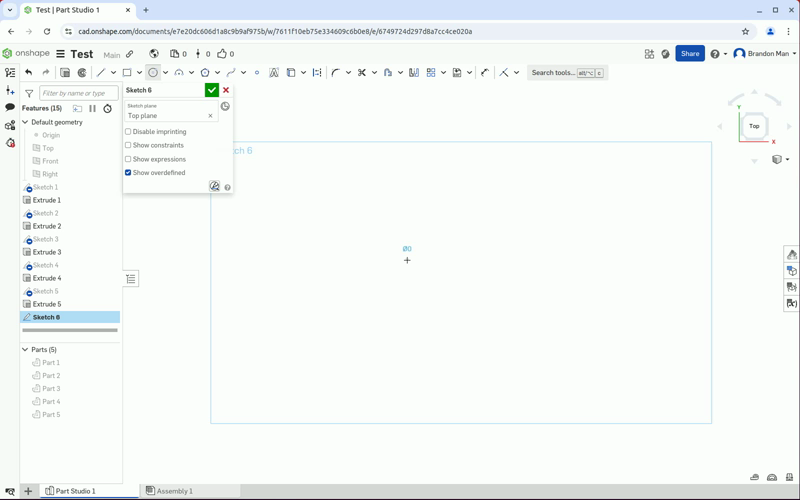
mouse_move(424, 259)
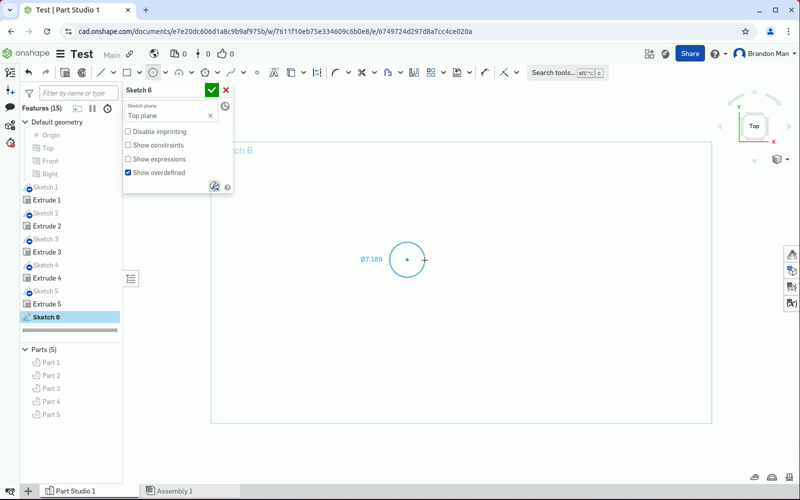
click(424, 259)
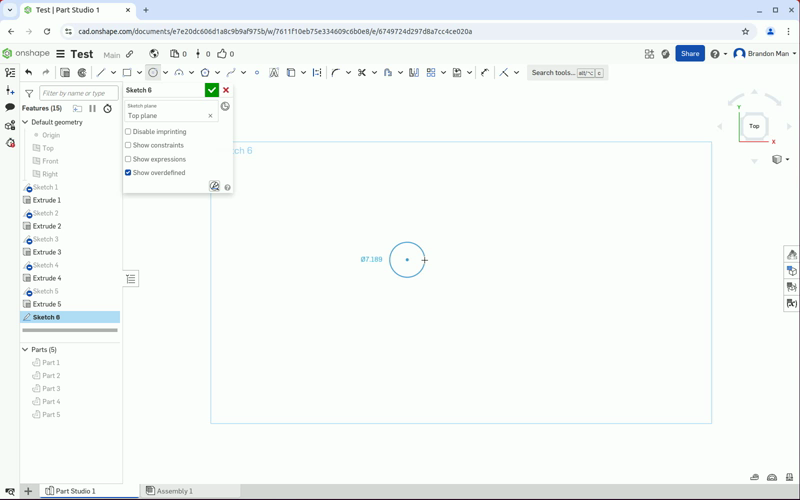
key(esc)
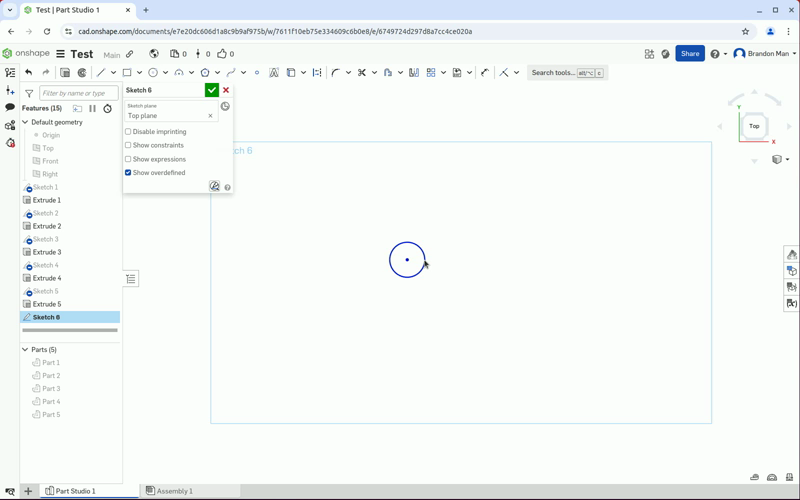
mouse_move(409, 268)
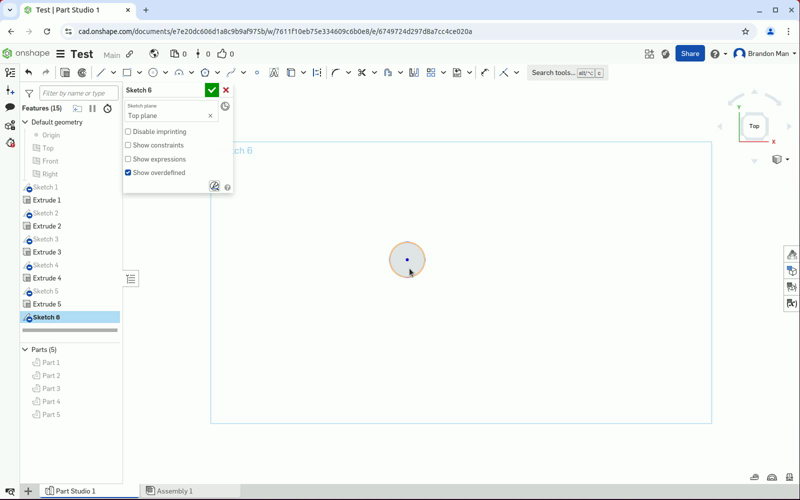
scroll(6)
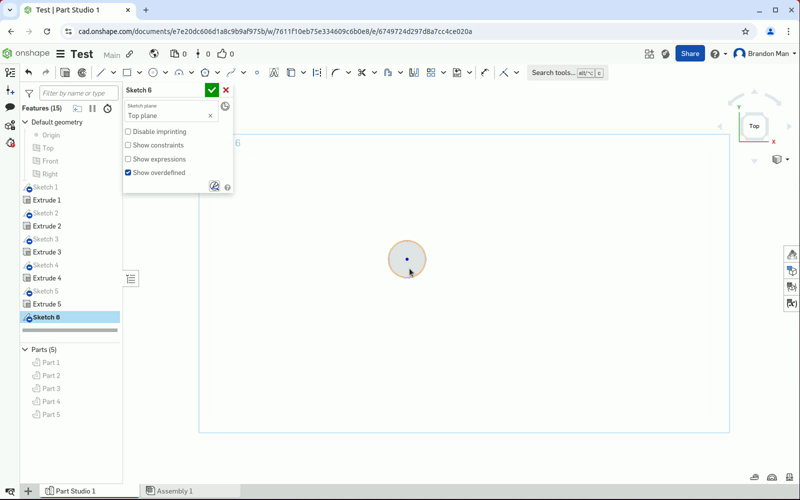
scroll(6)
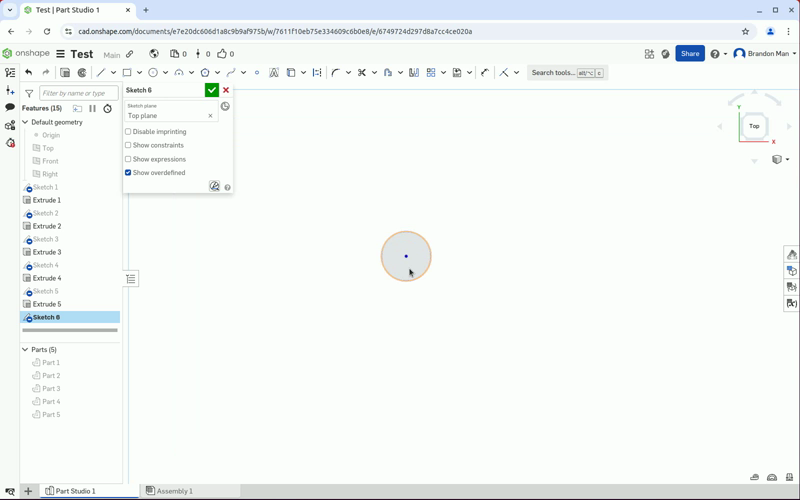
scroll(6)
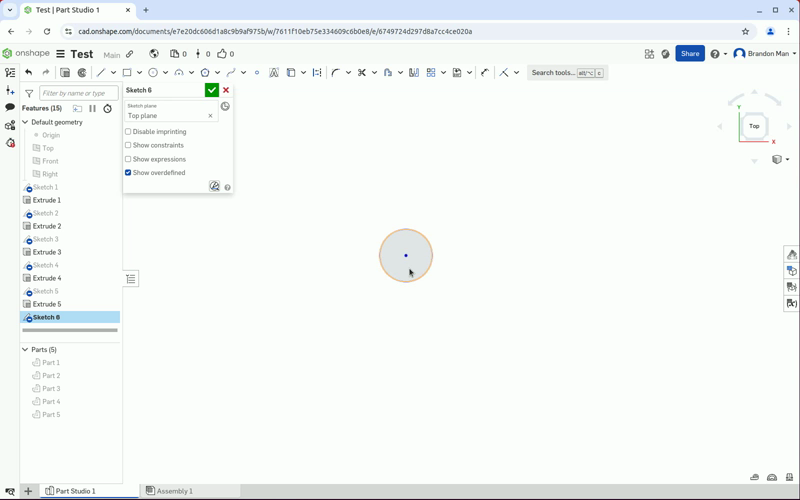
scroll(6)
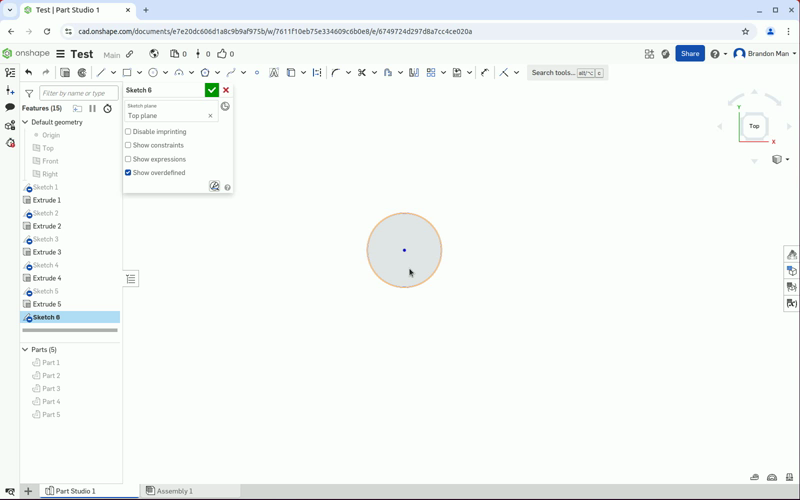
scroll(6)
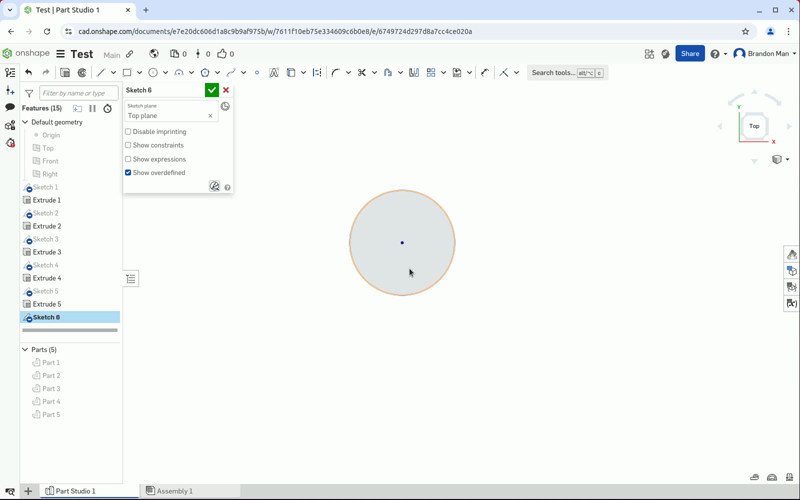
scroll(6)
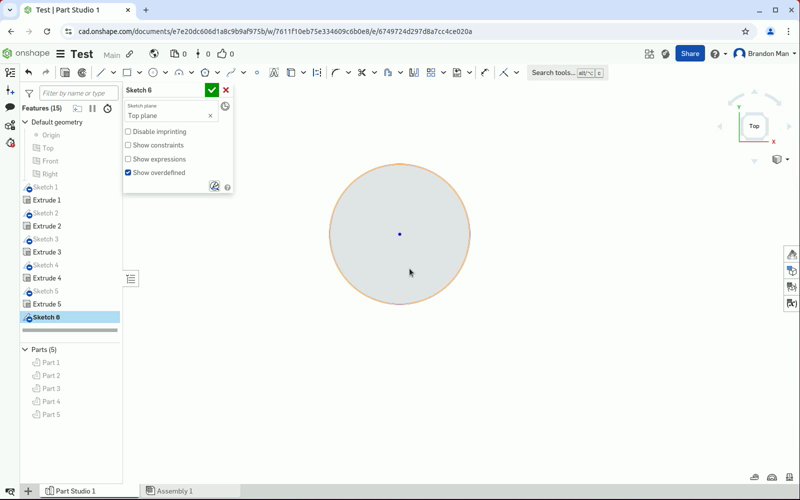
scroll(6)
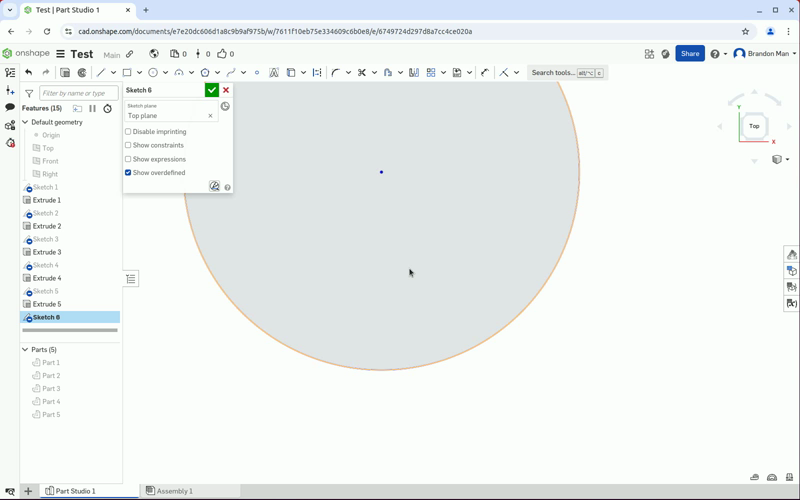
click(409, 268)
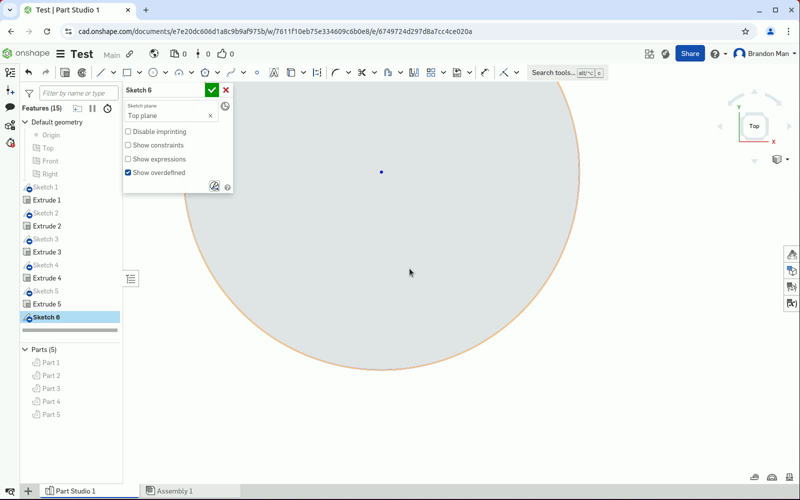
scroll(-6)
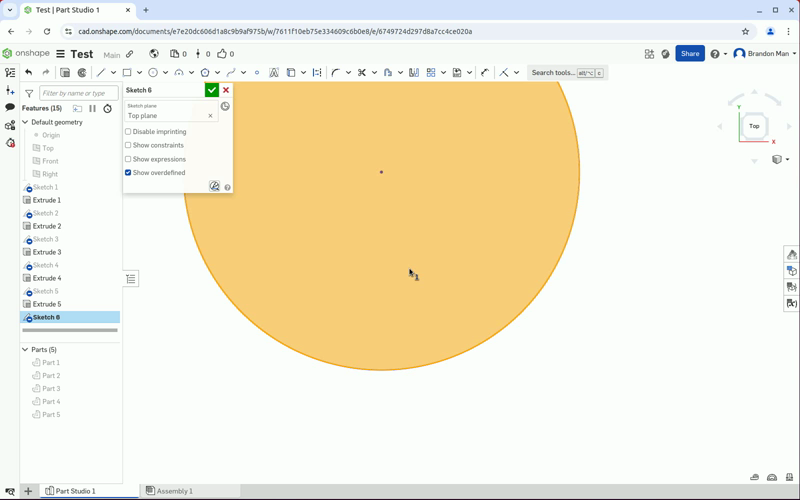
scroll(-6)
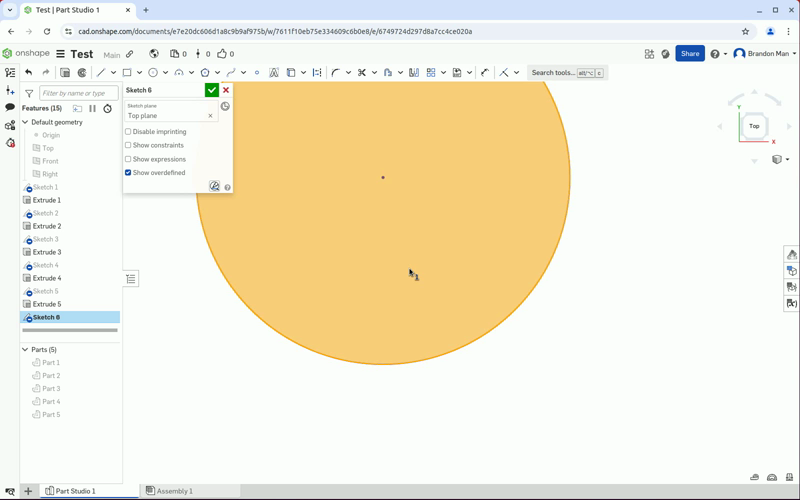
scroll(-6)
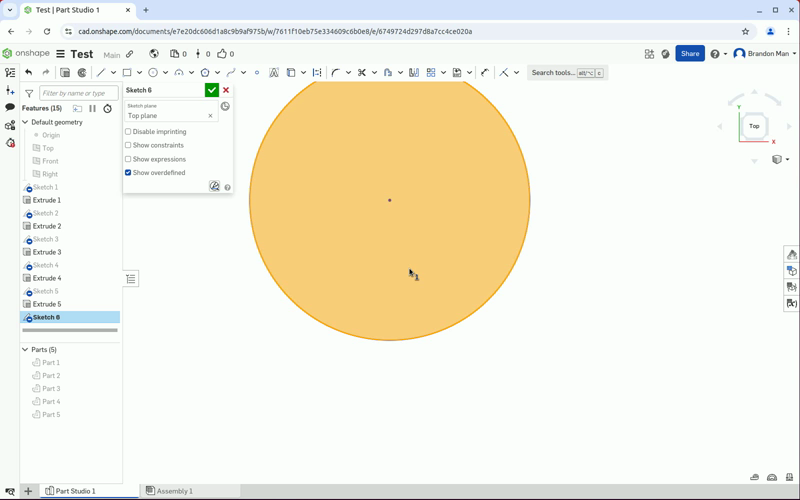
scroll(-6)
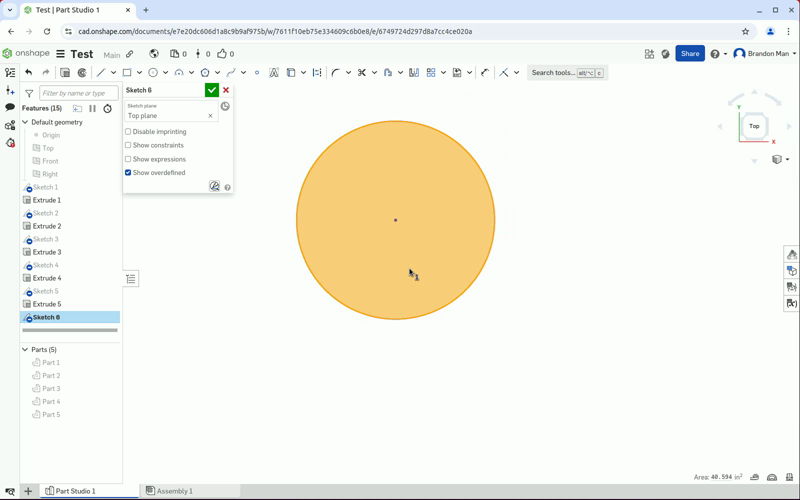
scroll(-6)
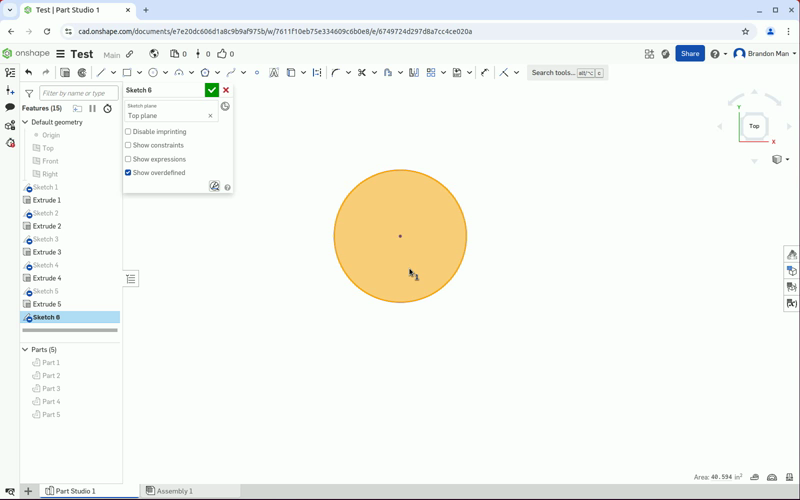
scroll(-6)
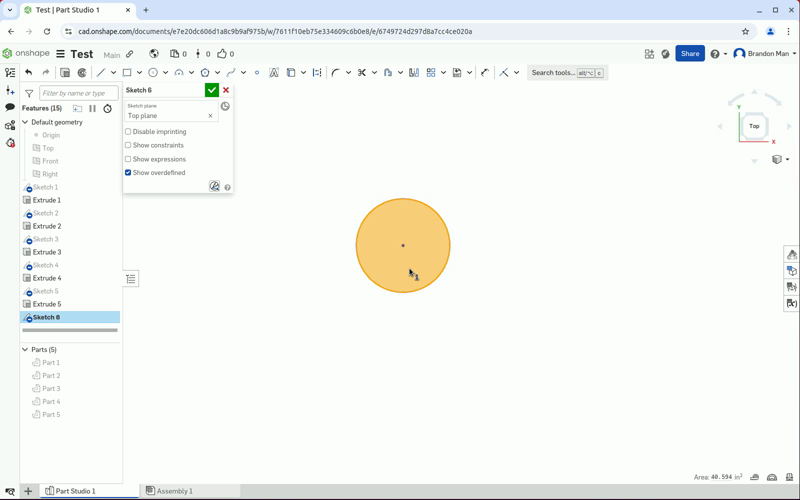
scroll(-6)
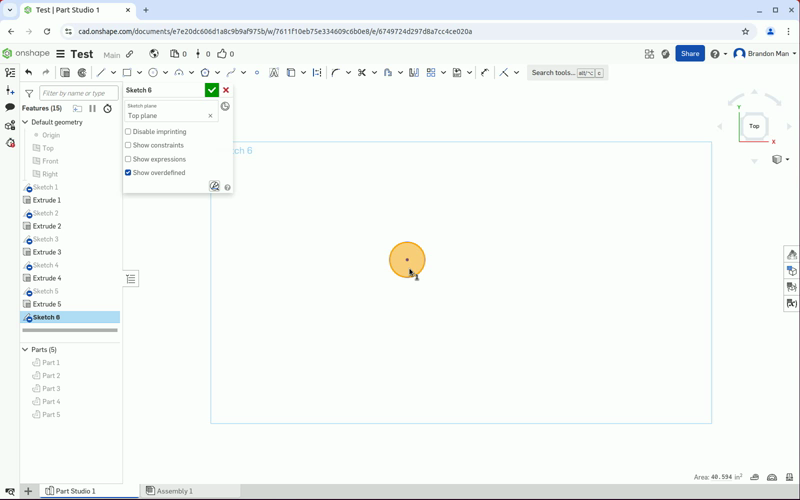
mouse_move(73, 352)
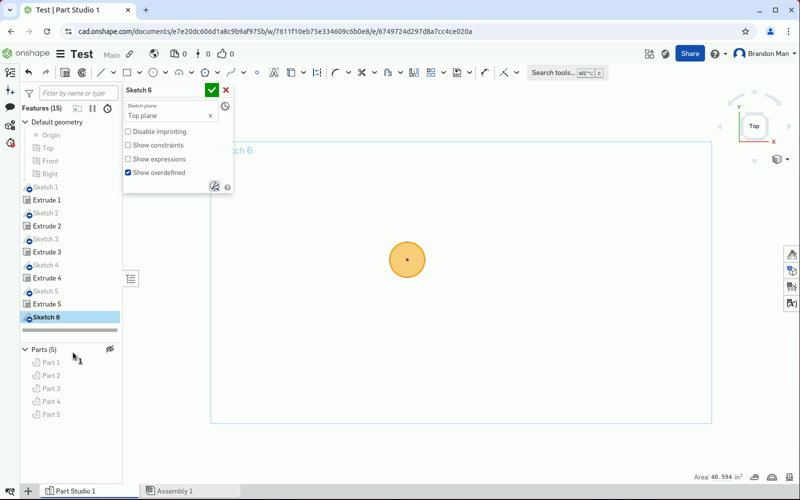
key(shift+y)
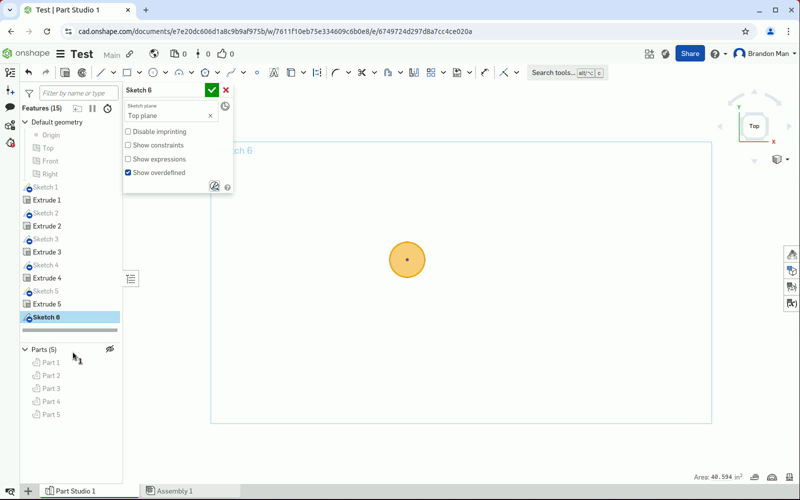
key(shift+e)
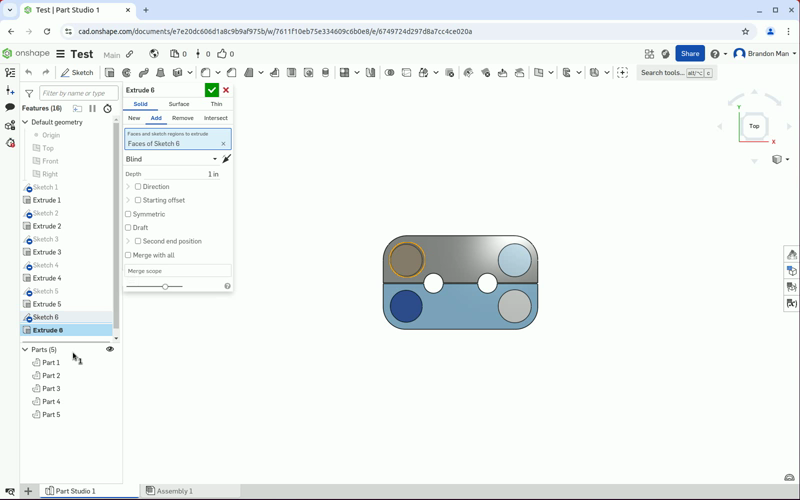
mouse_move(143, 106)
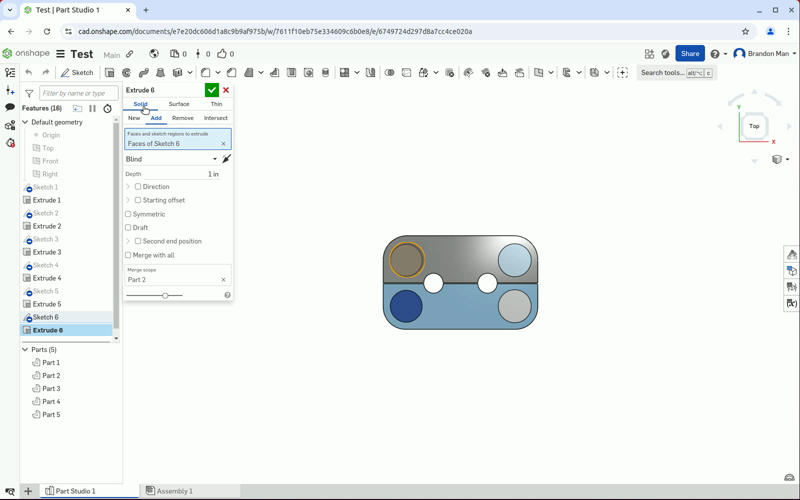
click(143, 106)
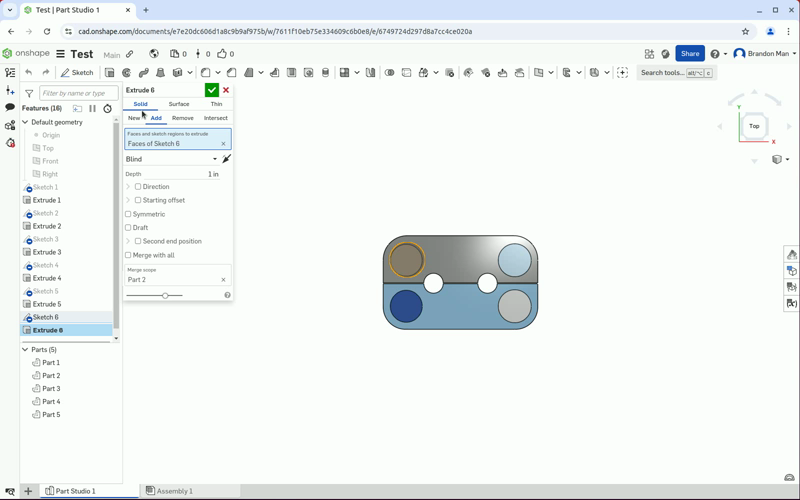
mouse_move(137, 120)
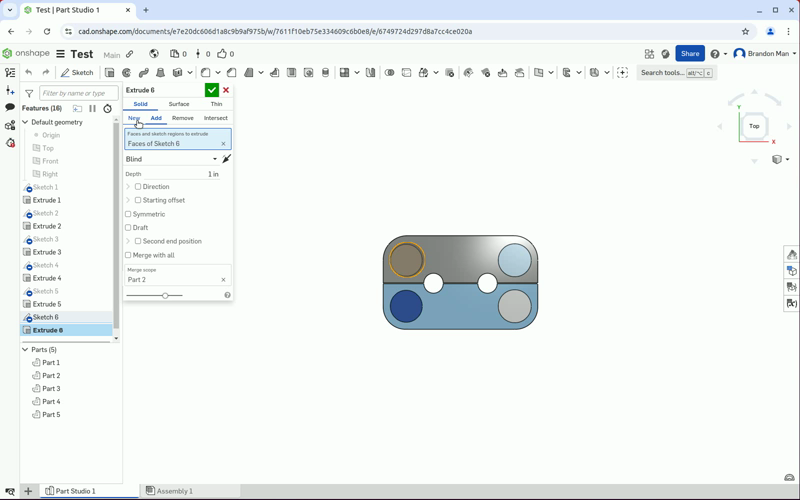
click(137, 120)
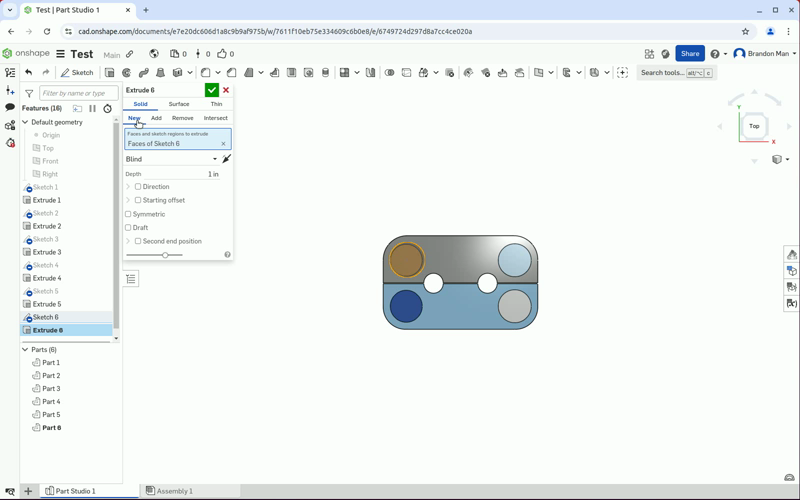
key(tab, 4)
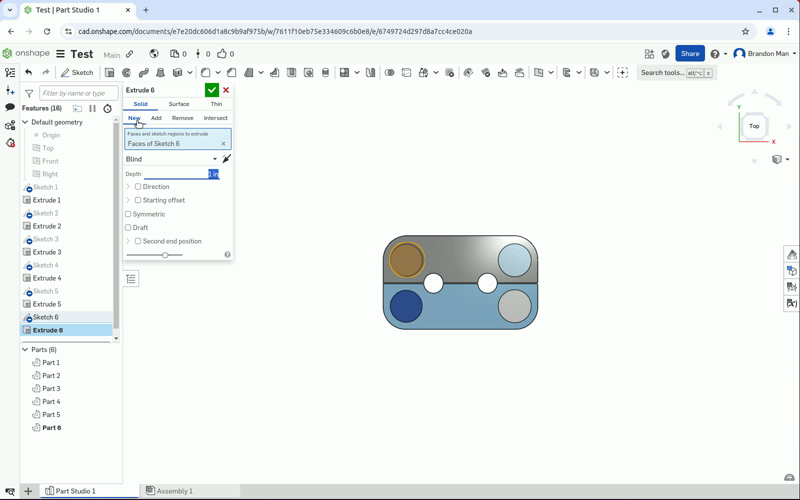
text(3.851)
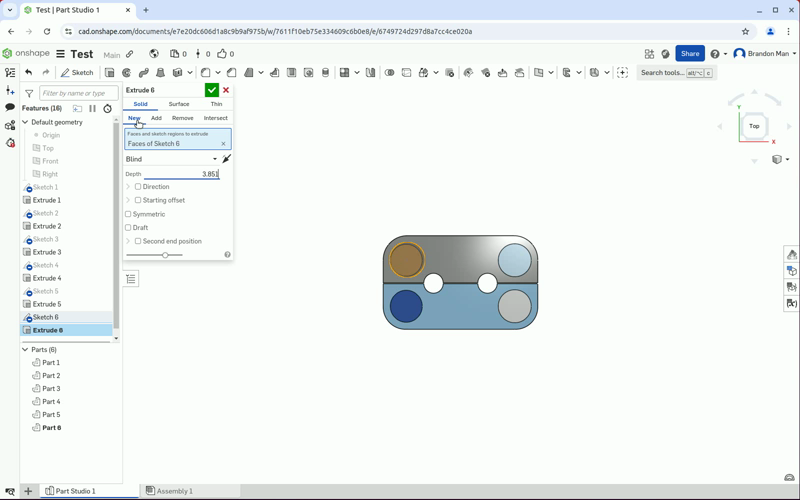
key(enter)
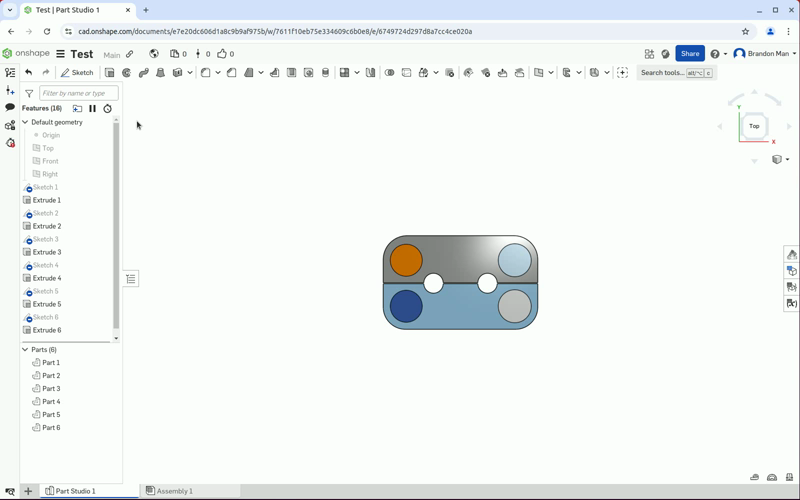
key(shift+h)
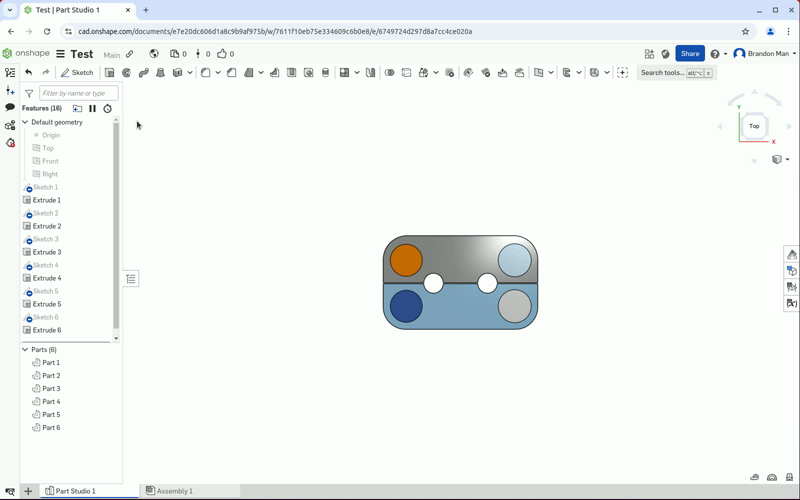
key(shift+h)
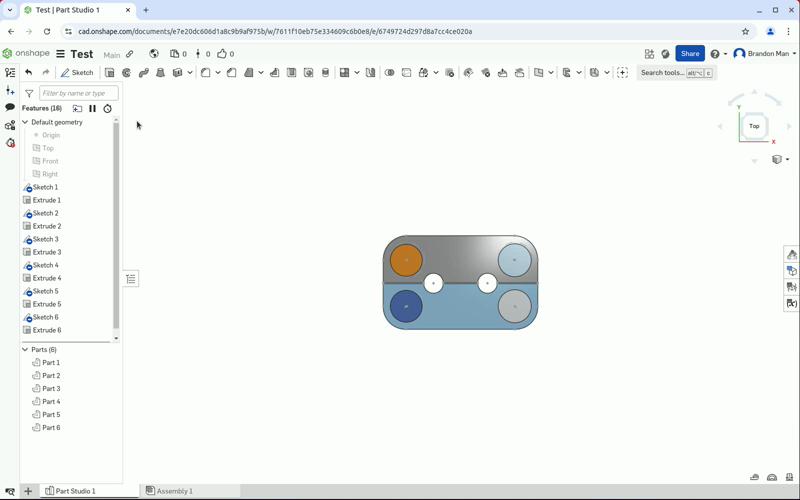
key(shift+7)
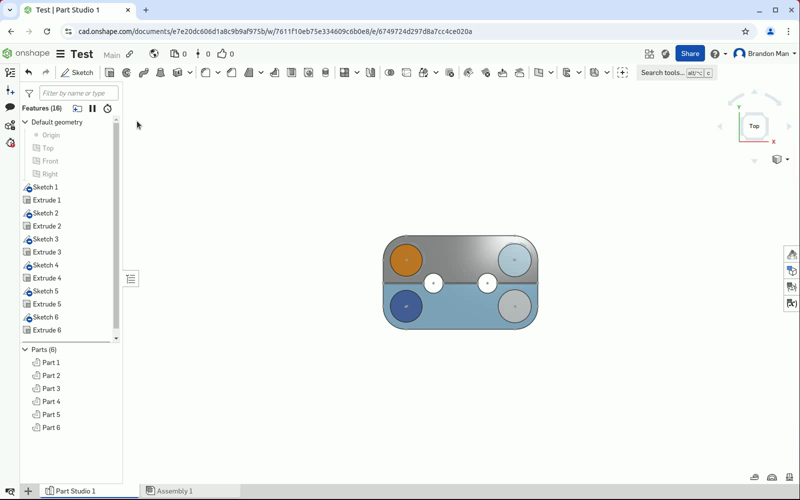
key(up, 3)
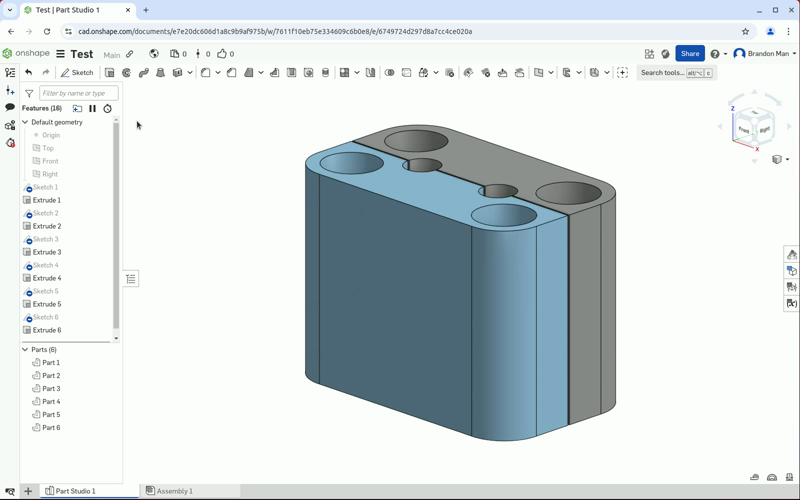
key(left, 3)
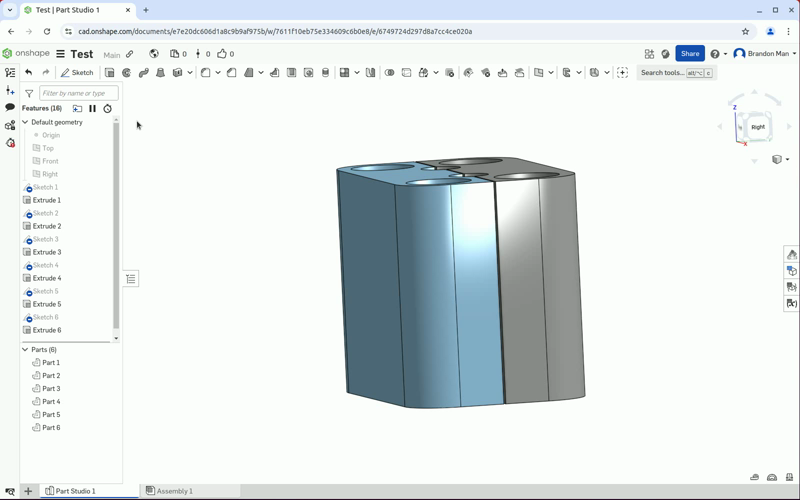
key(right, 3)
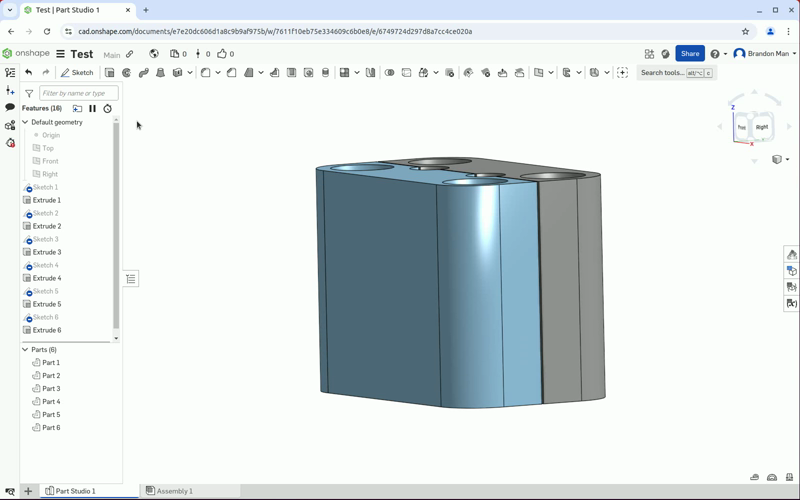
key(down, 3)
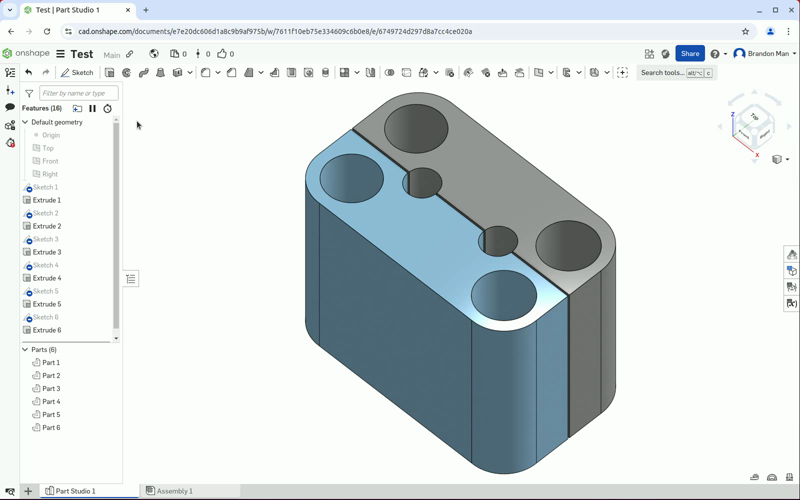
mouse_move(69, 189)
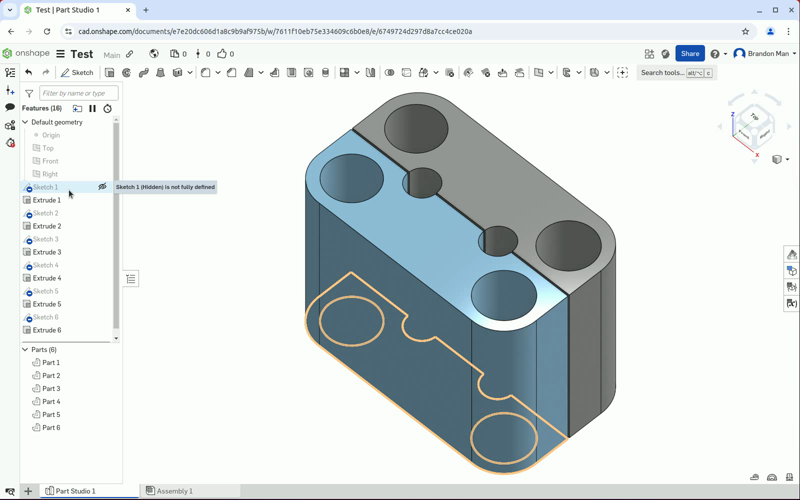
click(69, 189)